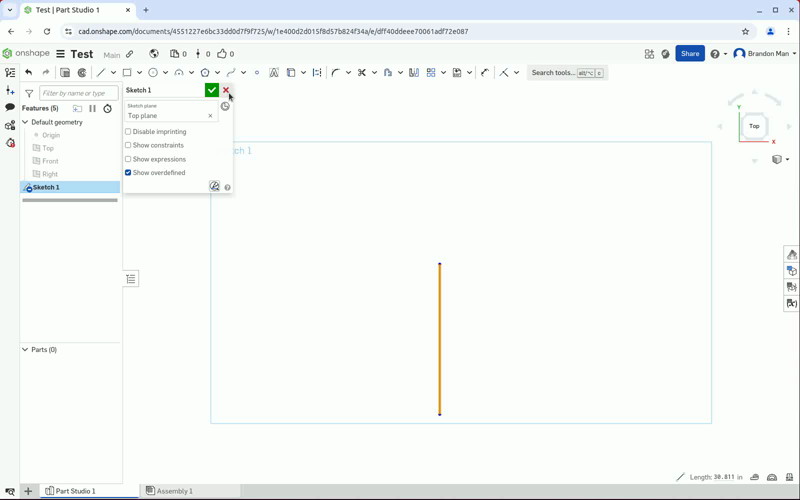
key(shift+h)
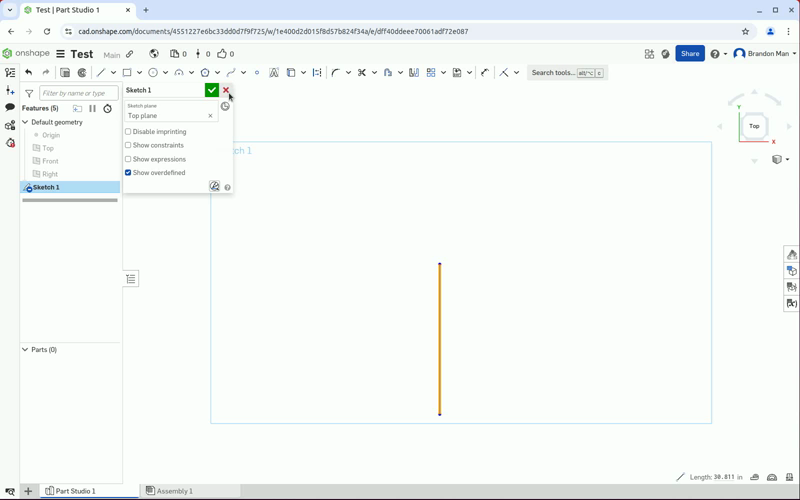
key(shift+s)
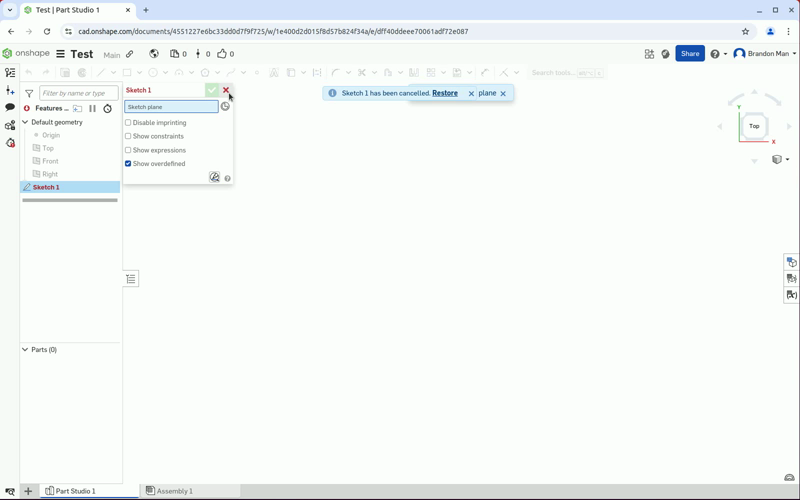
mouse_move(73, 150)
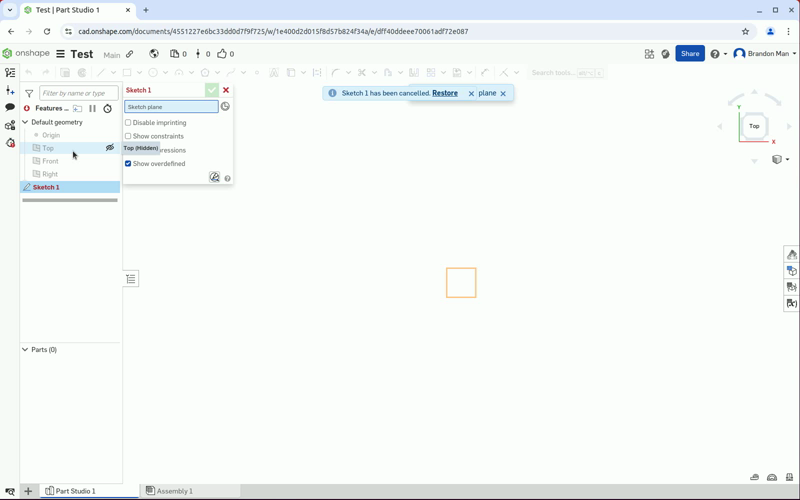
click(73, 150)
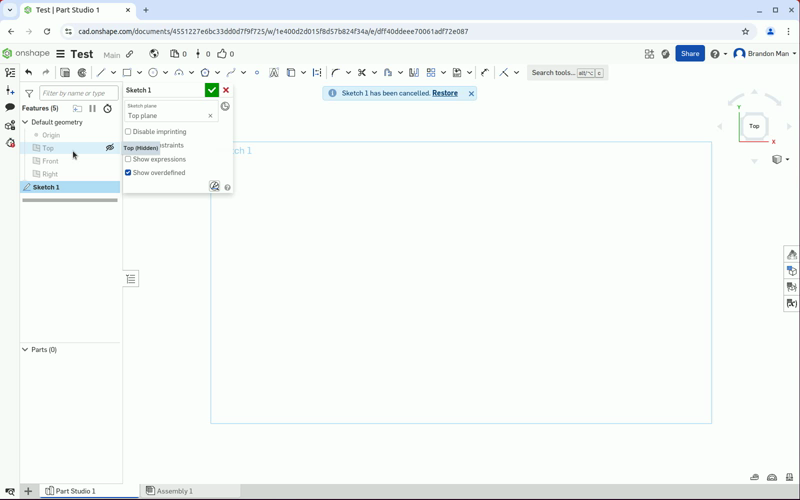
mouse_move(73, 352)
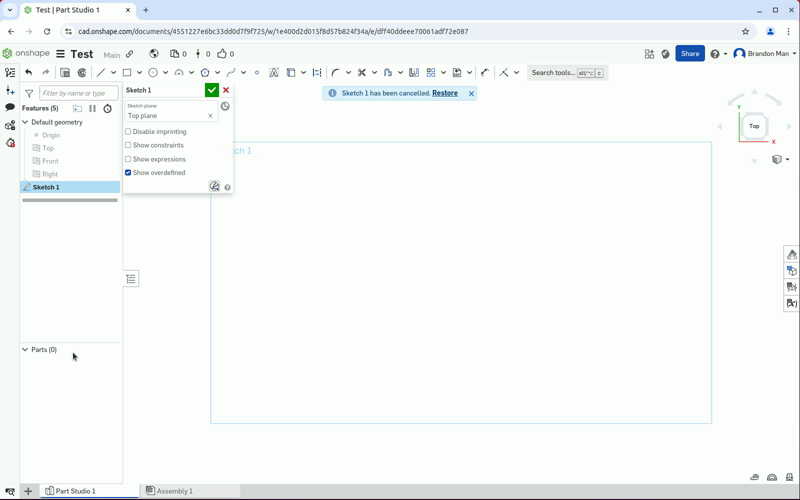
key(y)
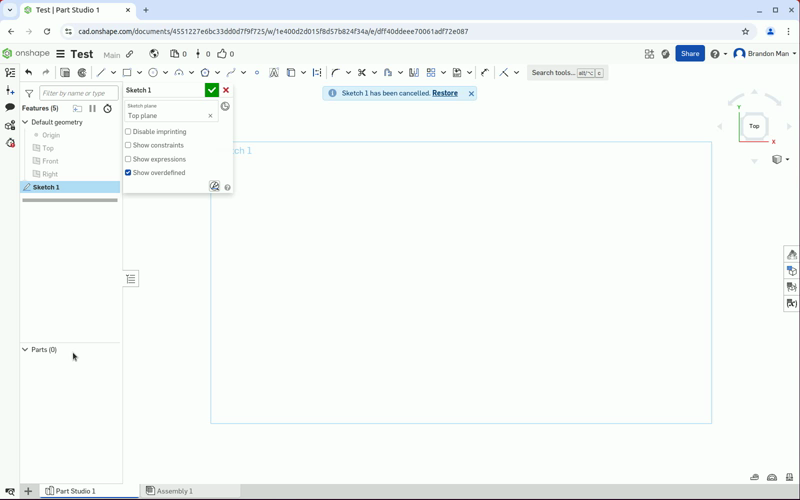
key(l)
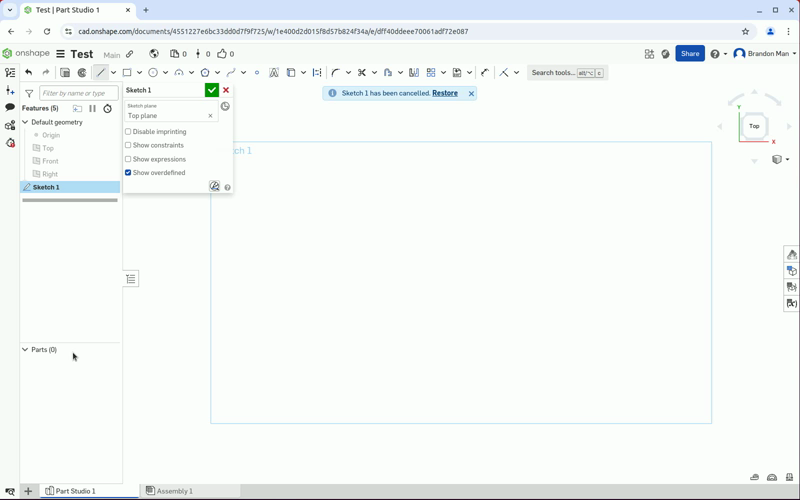
key_down(shift)
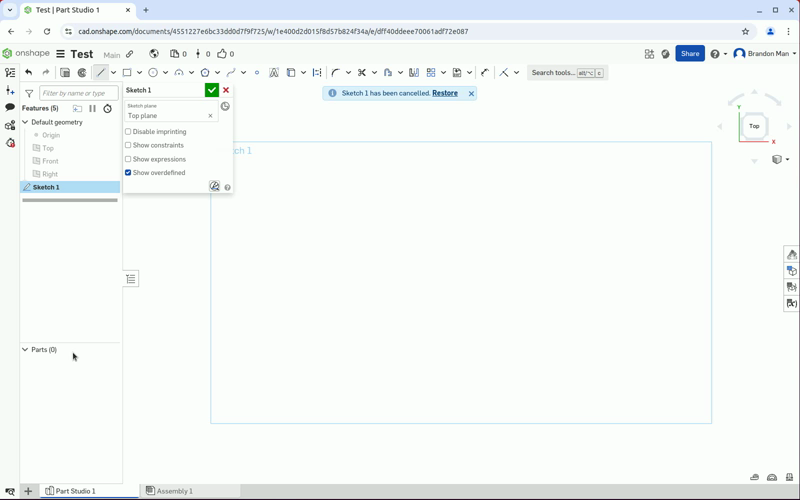
mouse_move(457, 286)
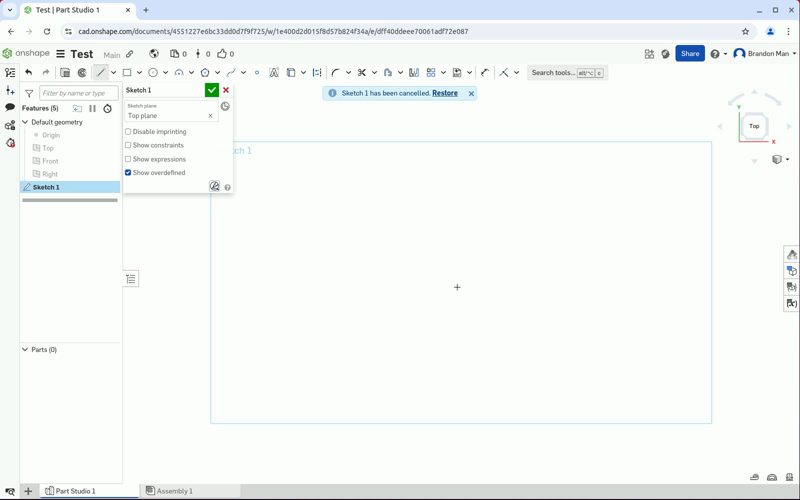
click(457, 286)
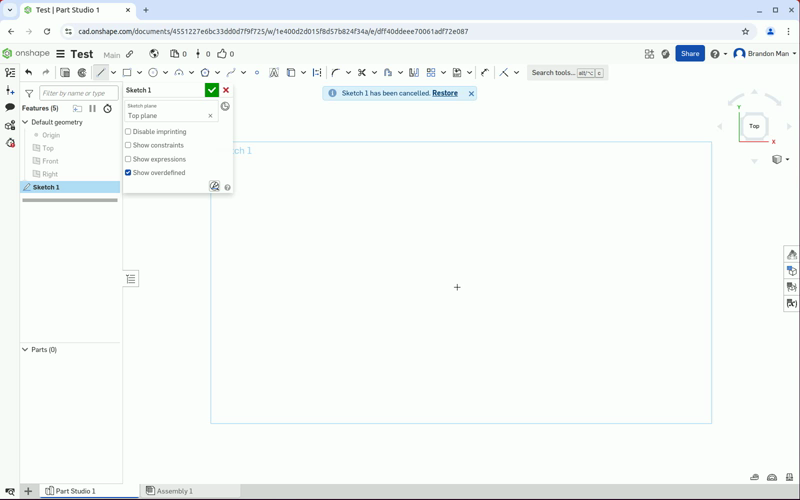
key_up(shift)
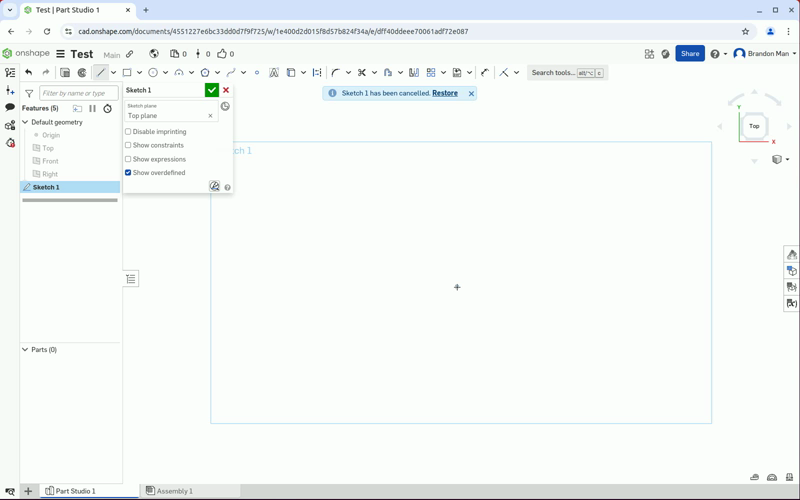
key_down(shift)
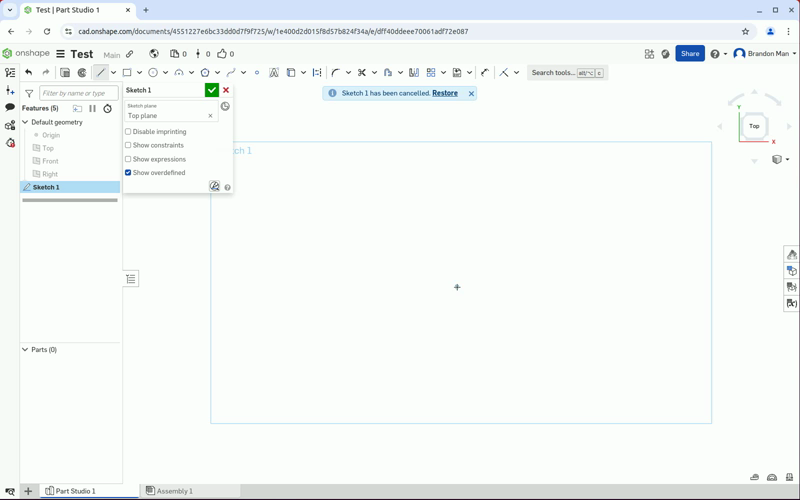
mouse_move(487, 286)
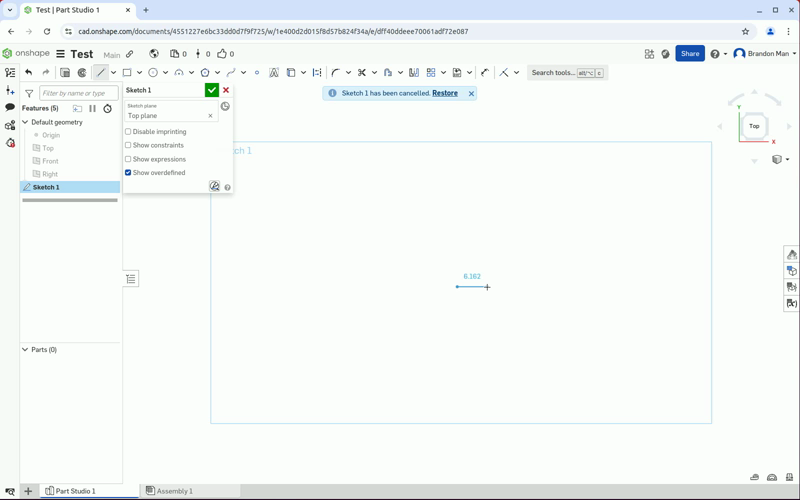
mouse_move(465, 286)
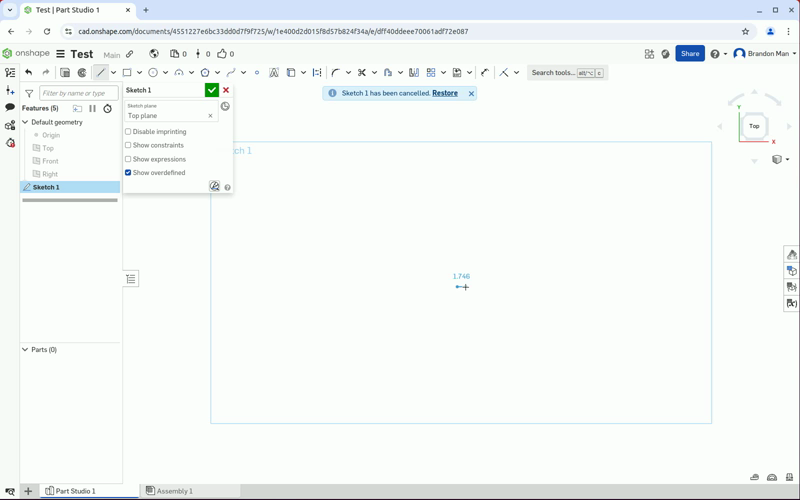
click(465, 286)
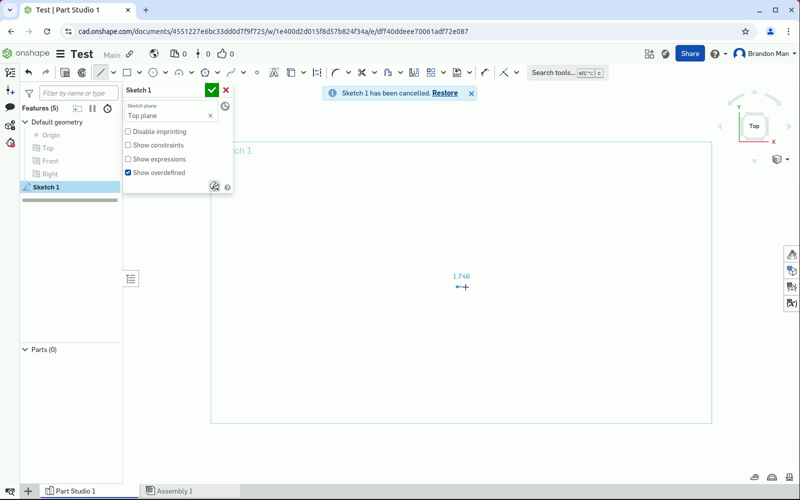
key_up(shift)
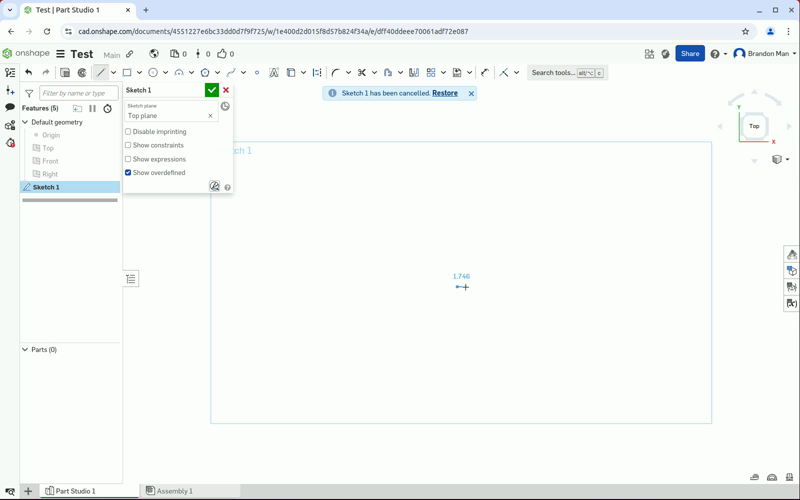
key_down(shift)
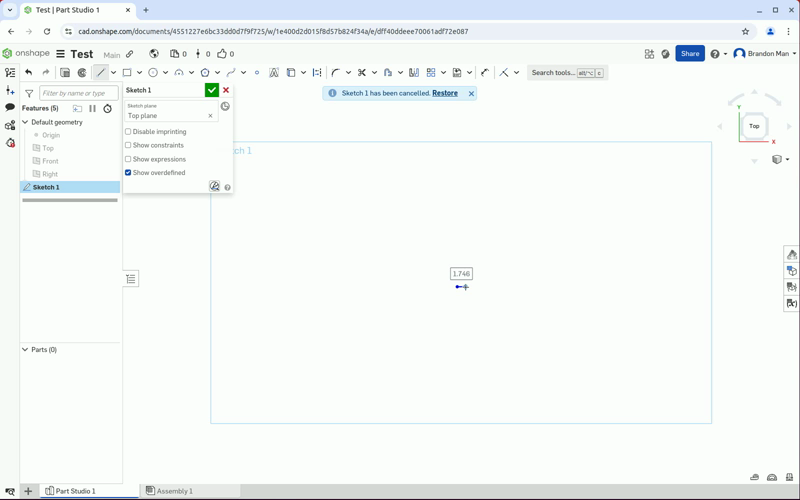
mouse_move(495, 286)
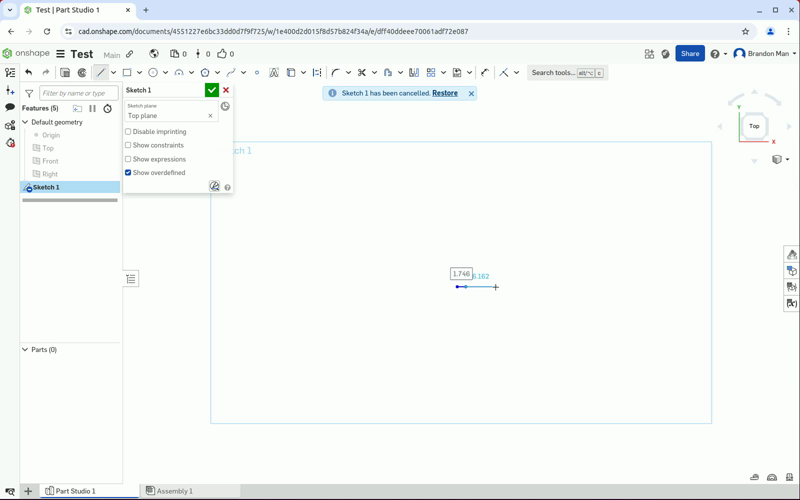
mouse_move(465, 278)
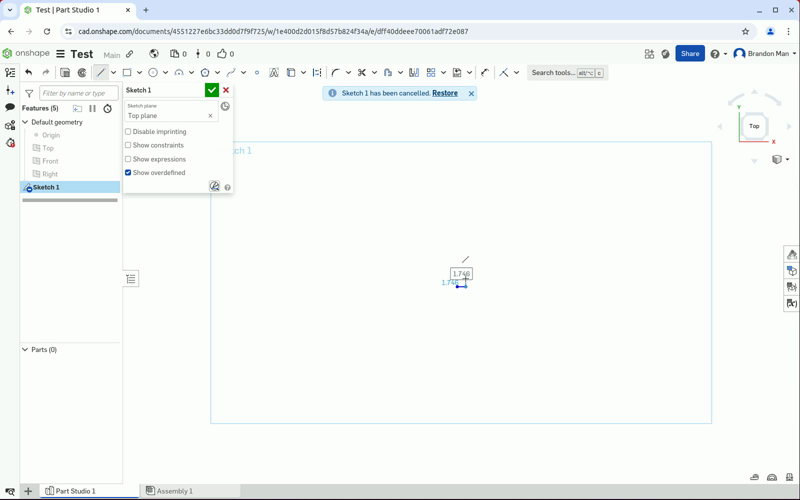
click(465, 278)
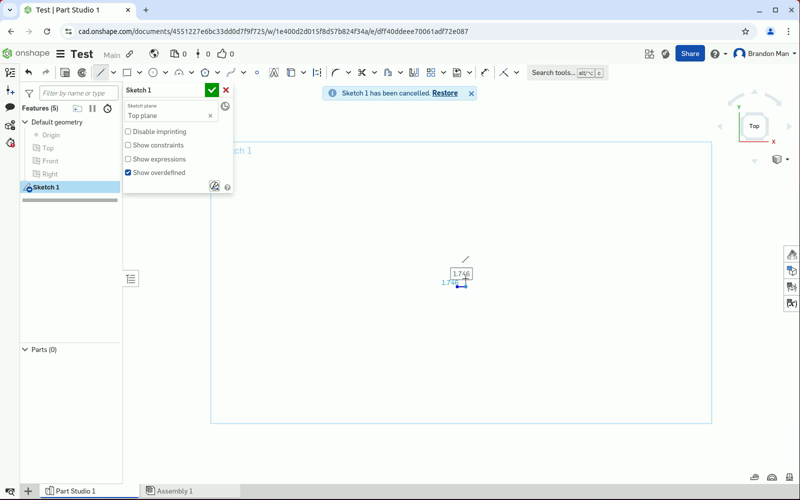
key_up(shift)
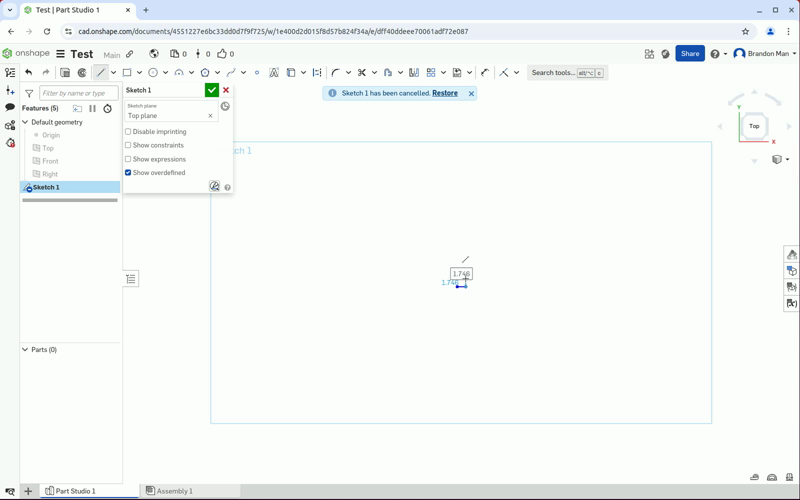
key_down(shift)
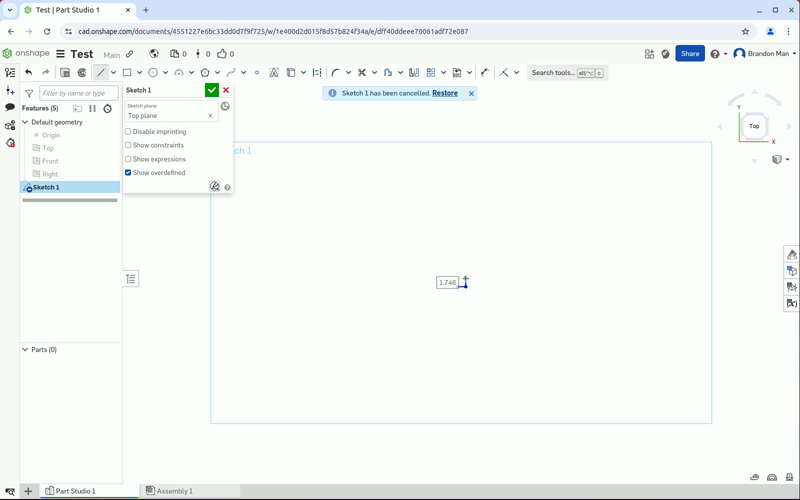
mouse_move(495, 278)
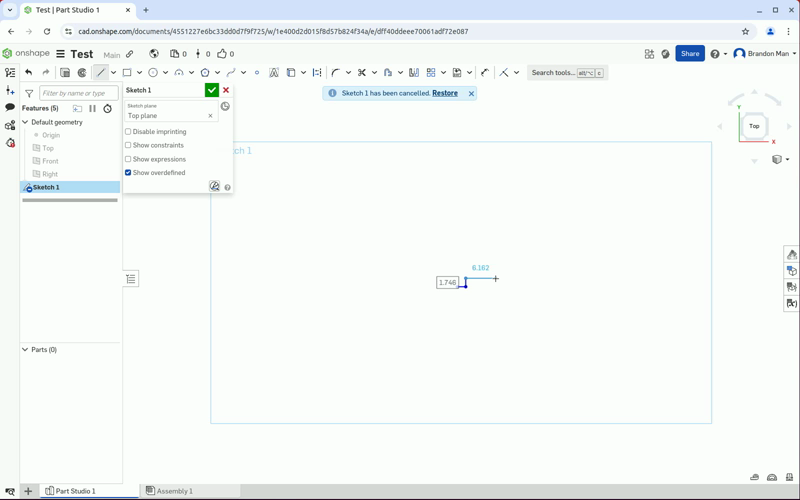
mouse_move(457, 278)
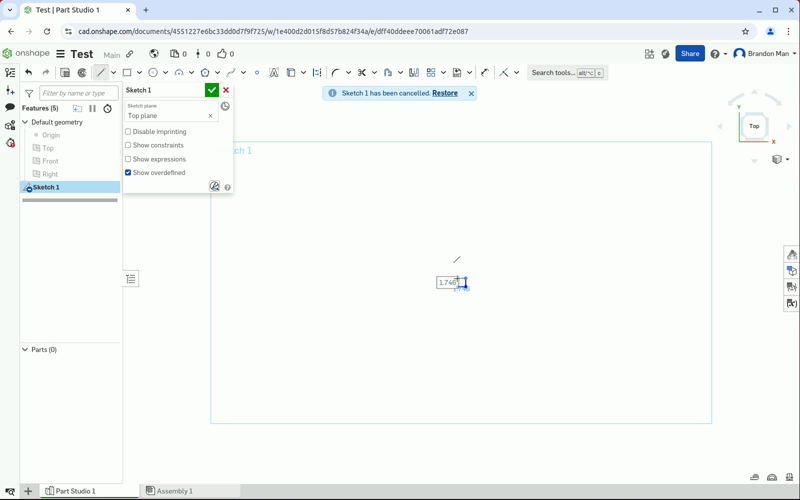
click(457, 278)
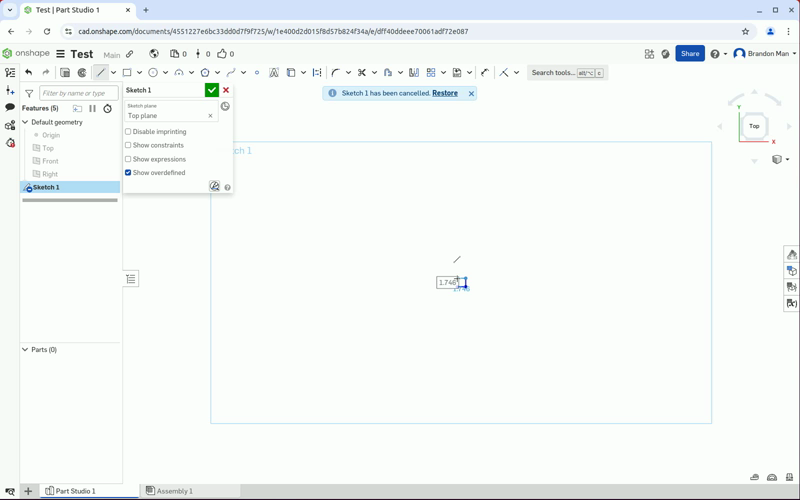
key_up(shift)
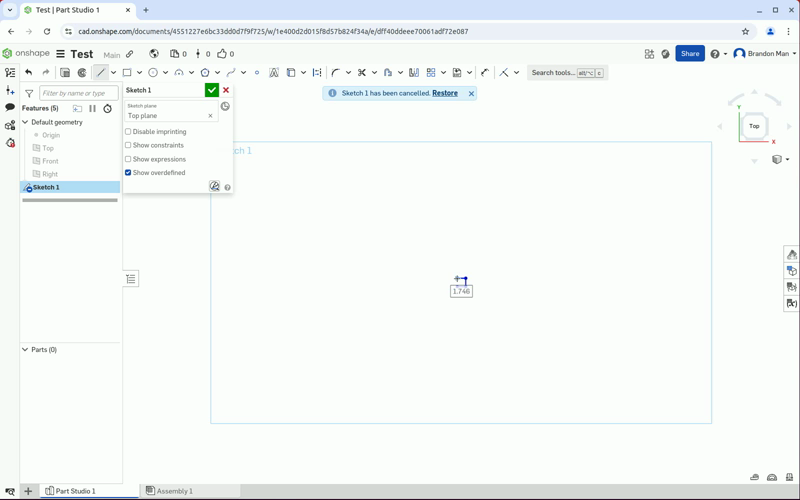
mouse_move(487, 278)
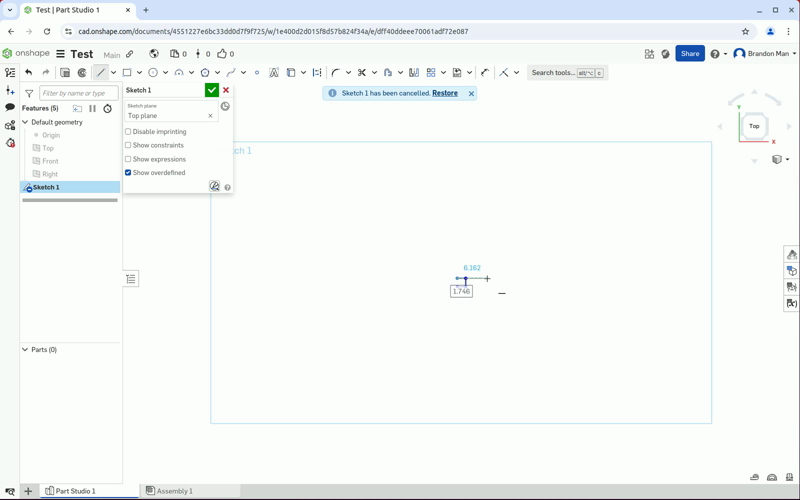
key_down(shift)
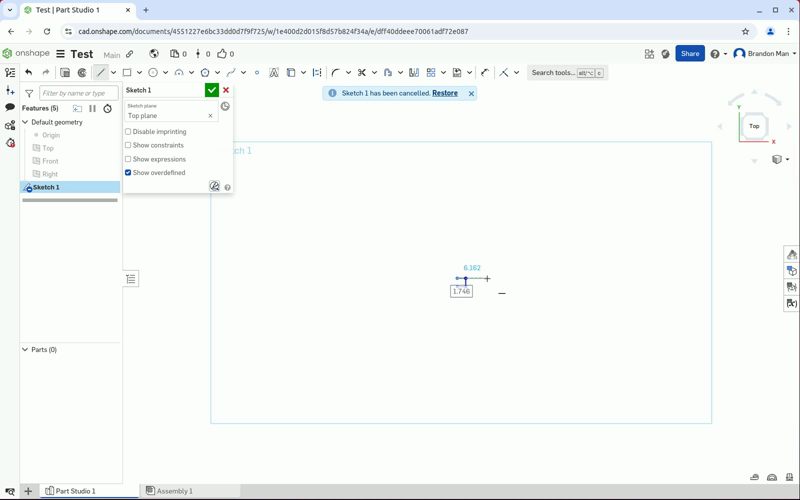
mouse_move(457, 286)
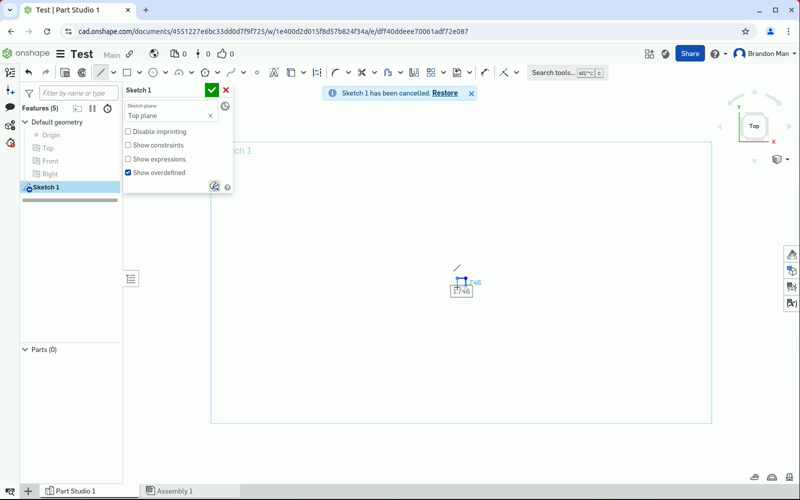
key_up(shift)
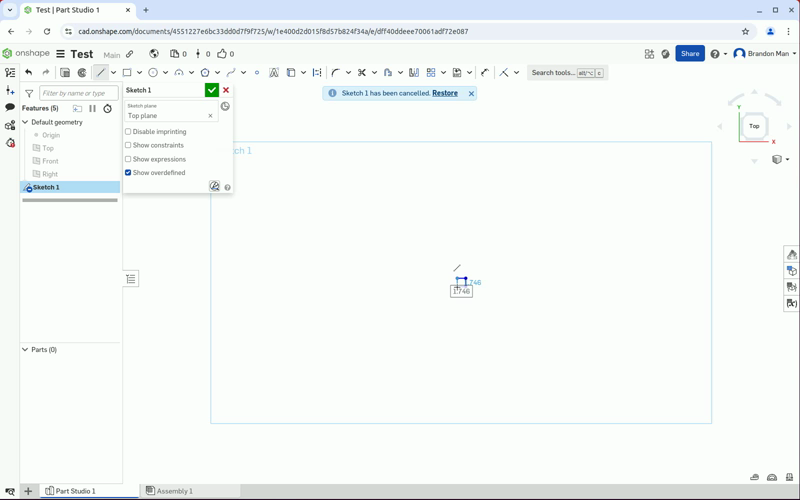
click(457, 286)
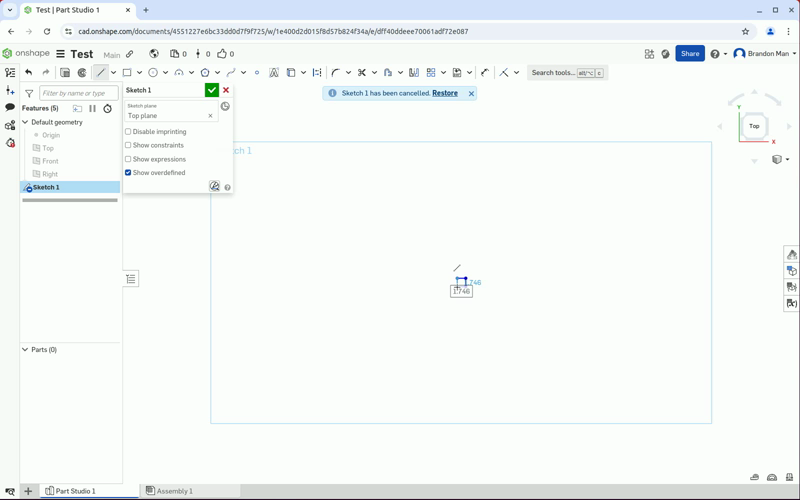
key(esc)
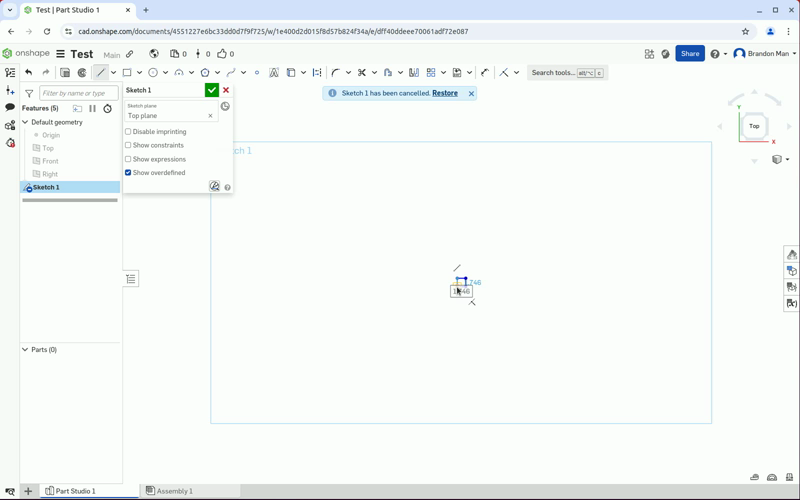
key(l)
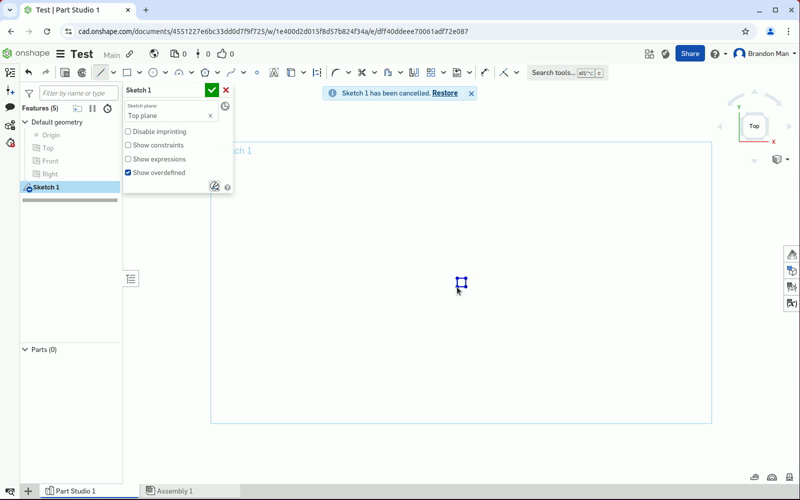
key_down(shift)
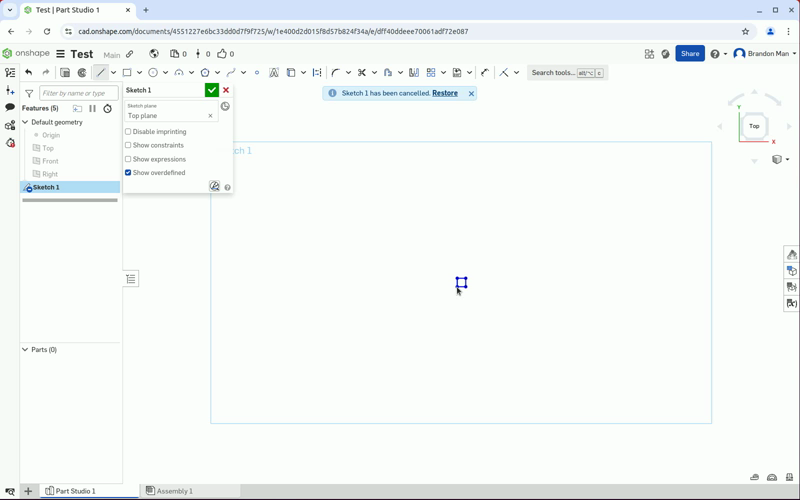
mouse_move(458, 285)
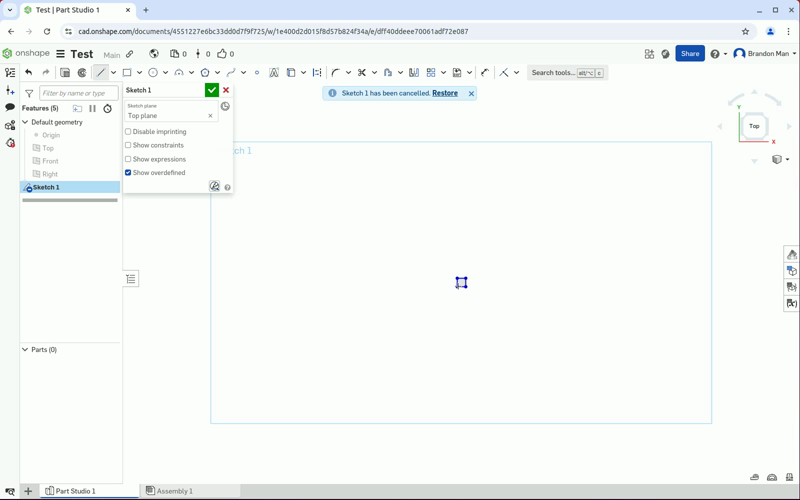
scroll(6)
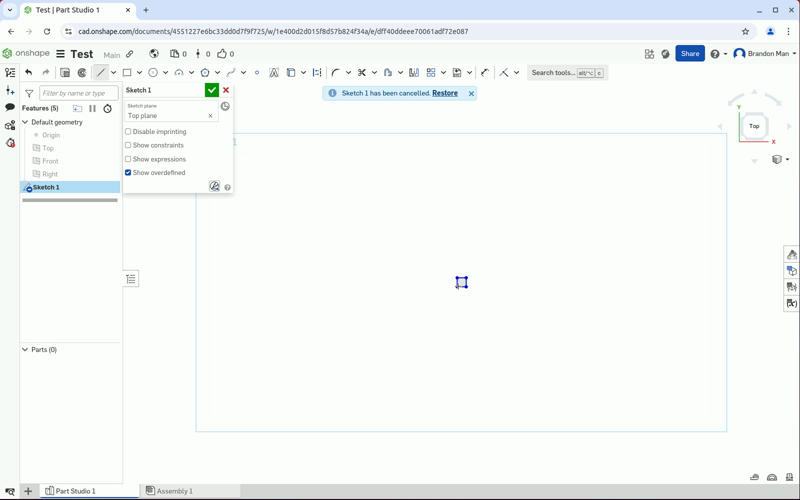
scroll(6)
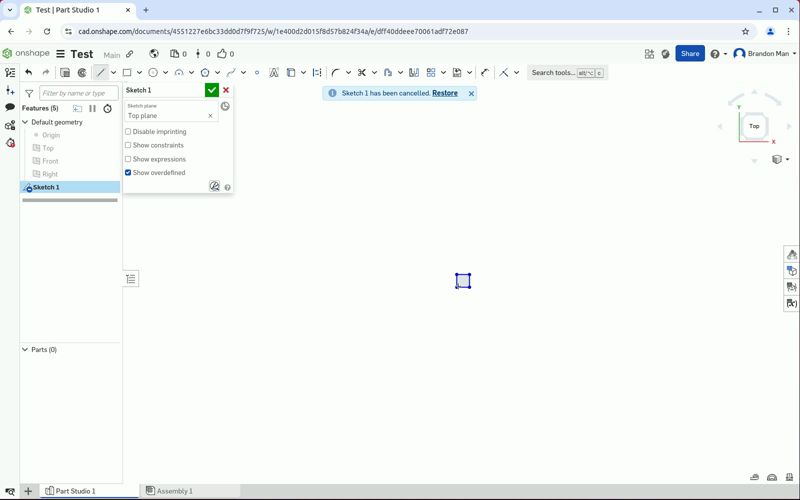
scroll(6)
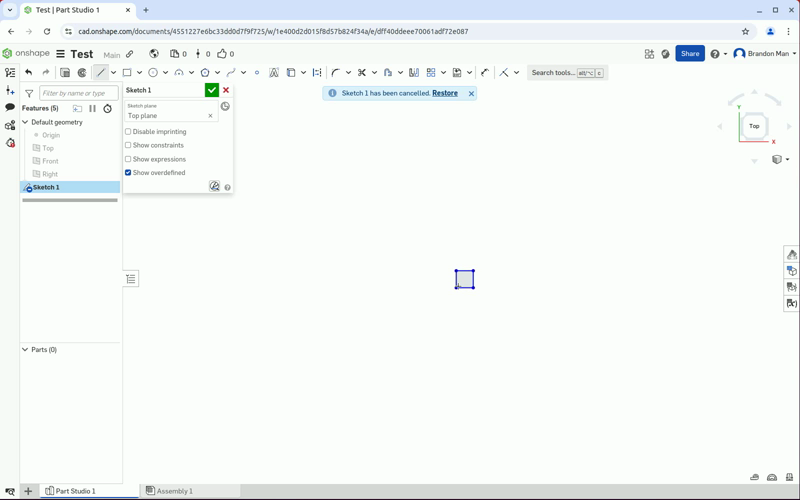
scroll(6)
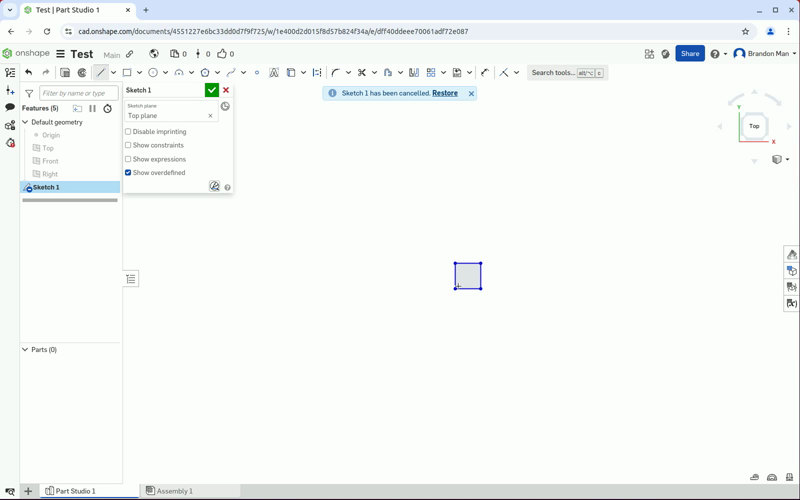
scroll(6)
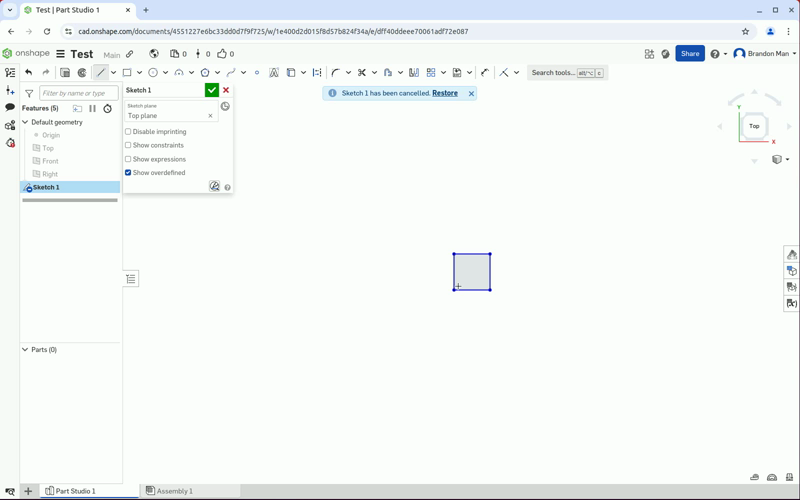
scroll(6)
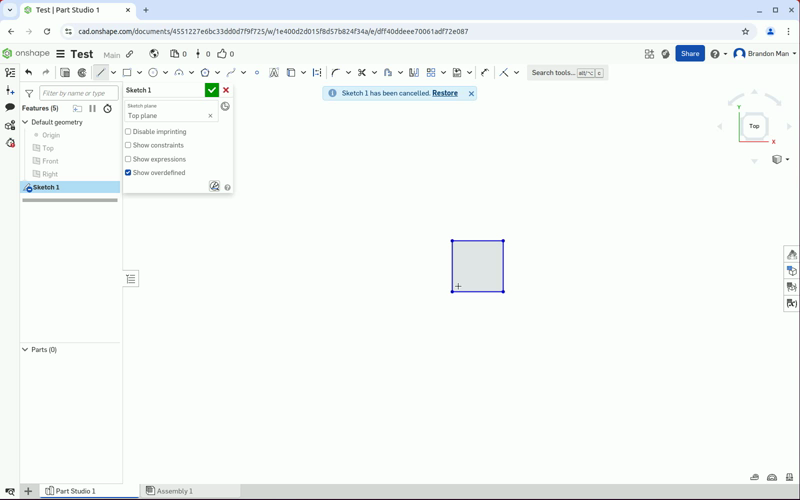
scroll(6)
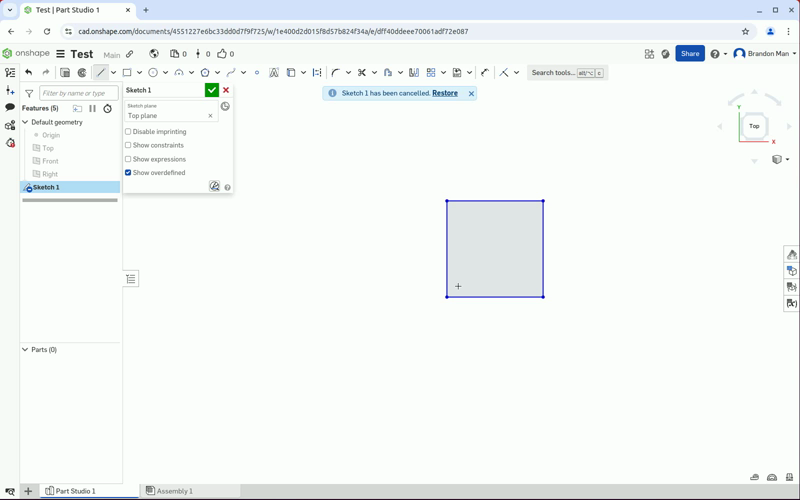
click(458, 285)
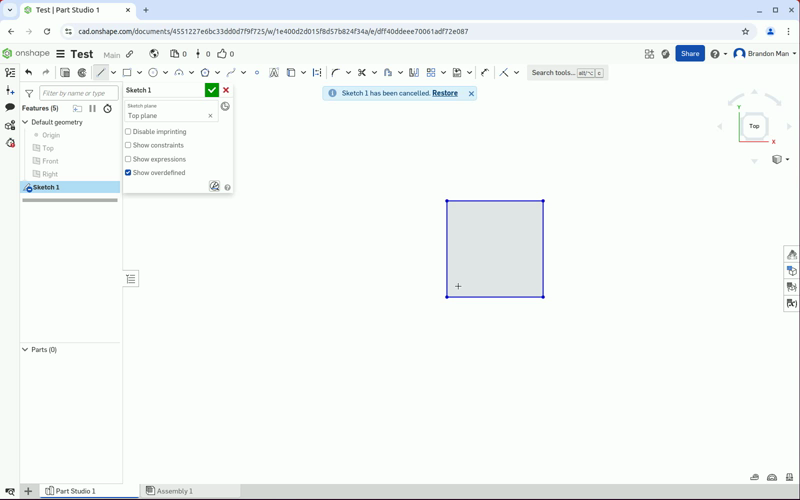
scroll(-6)
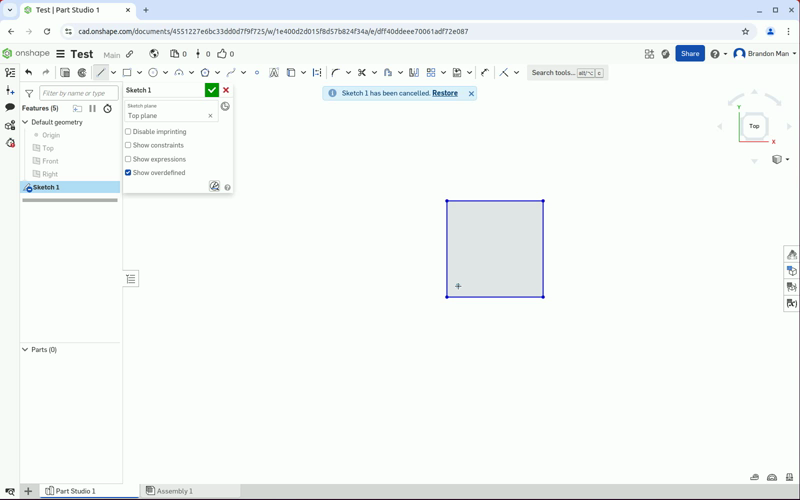
scroll(-6)
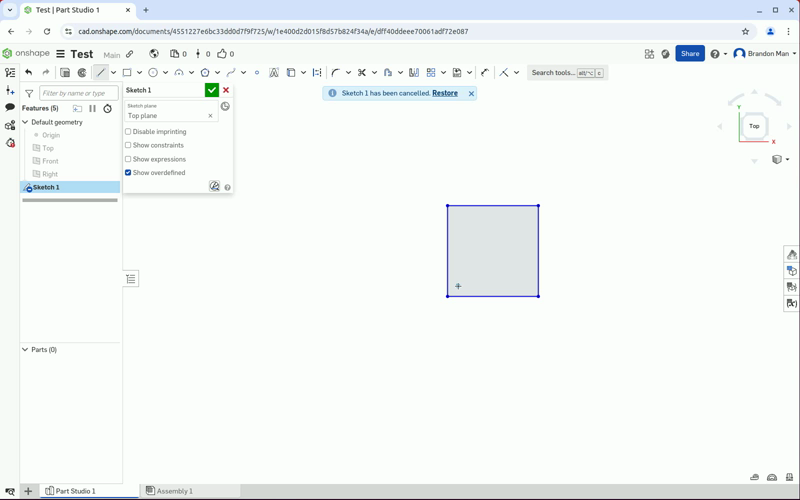
scroll(-6)
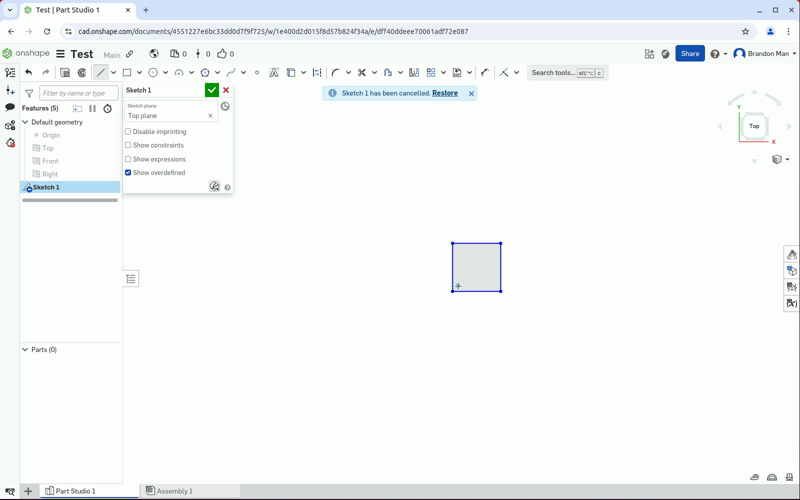
scroll(-6)
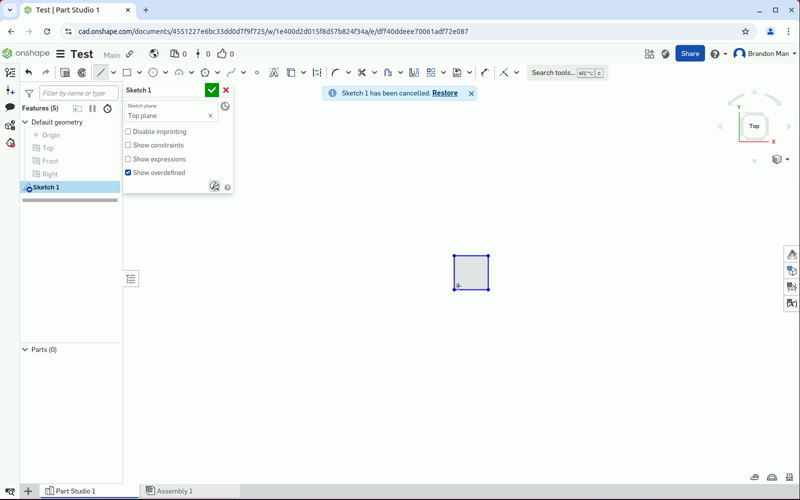
scroll(-6)
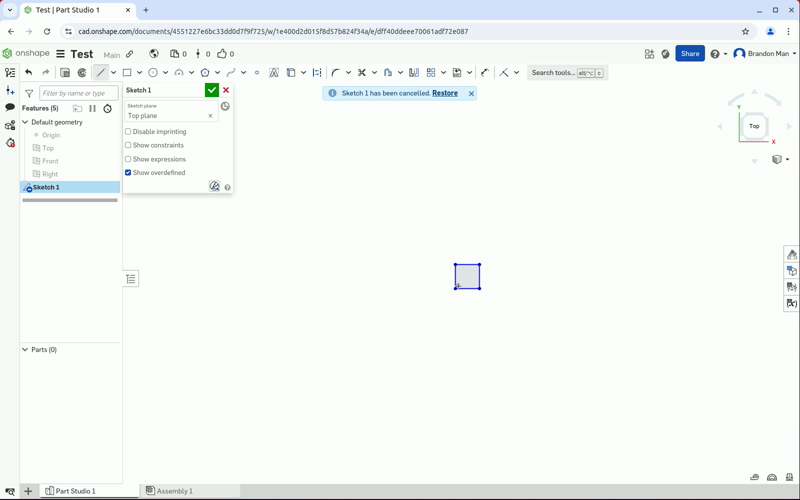
scroll(-6)
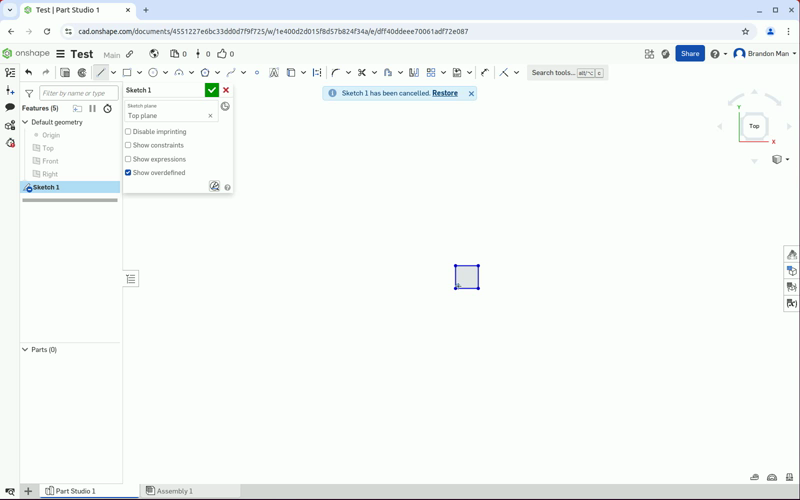
scroll(-6)
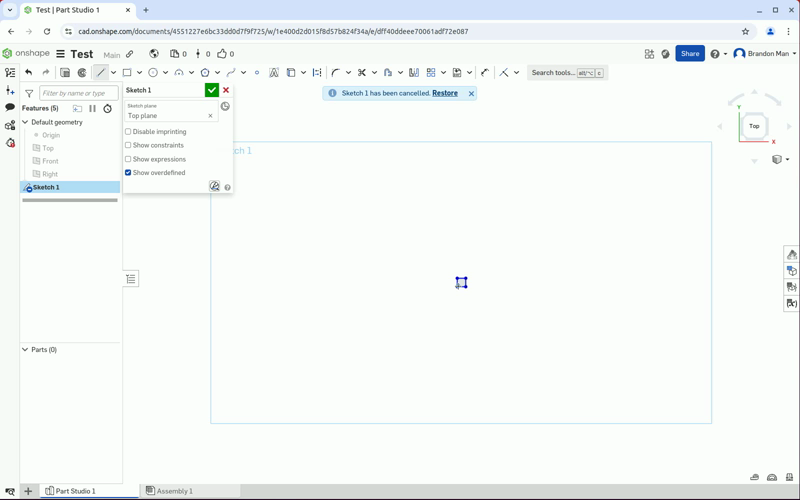
key_up(shift)
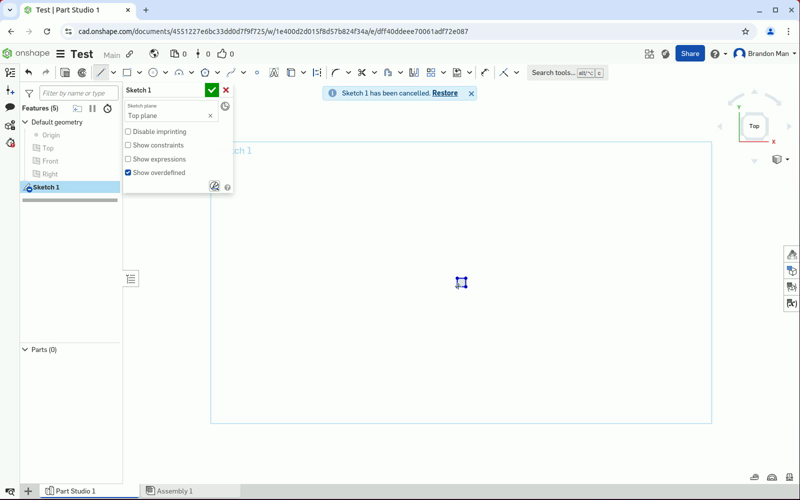
key_down(shift)
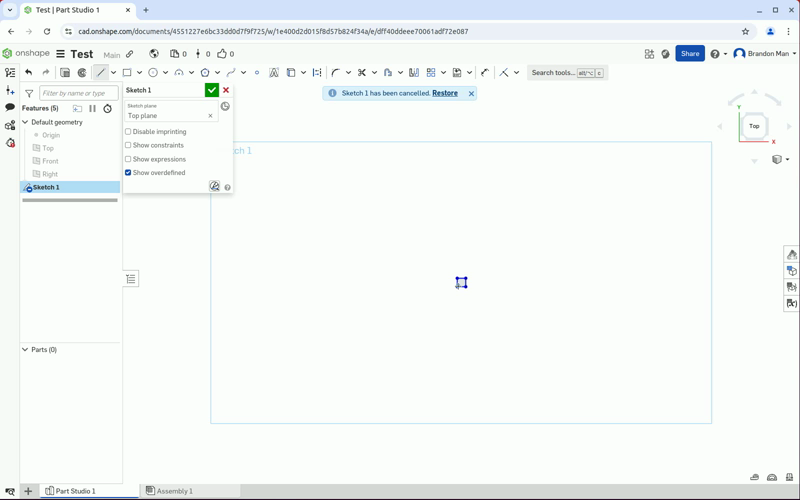
mouse_move(488, 285)
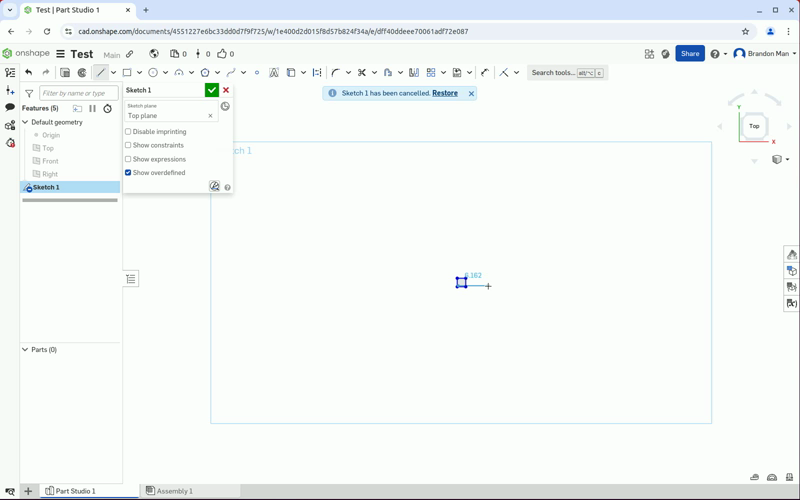
mouse_move(464, 285)
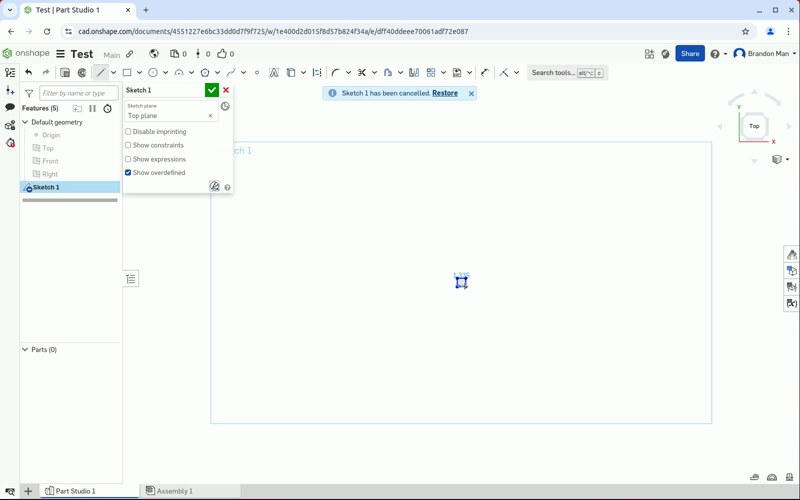
scroll(6)
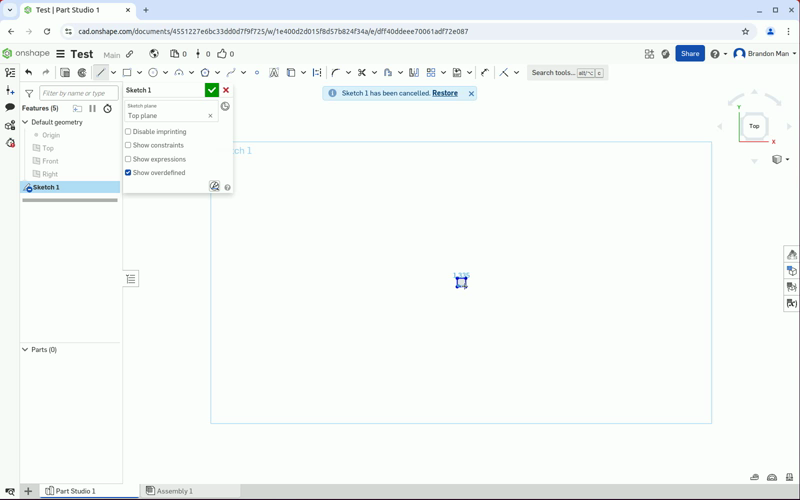
scroll(6)
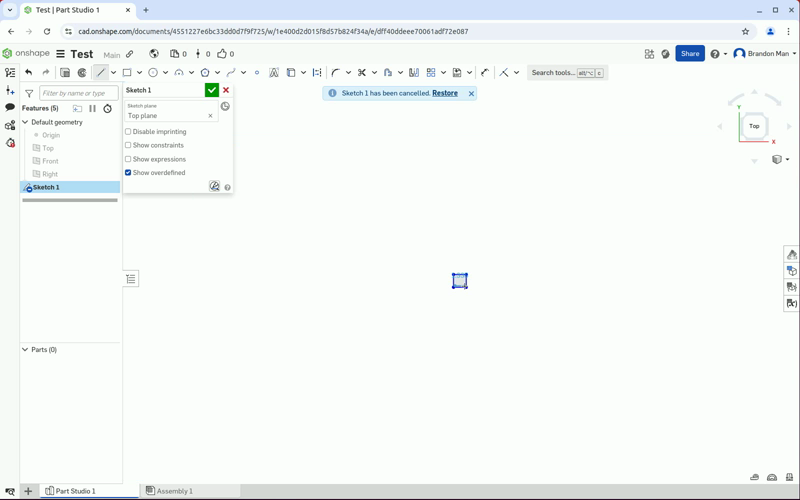
scroll(6)
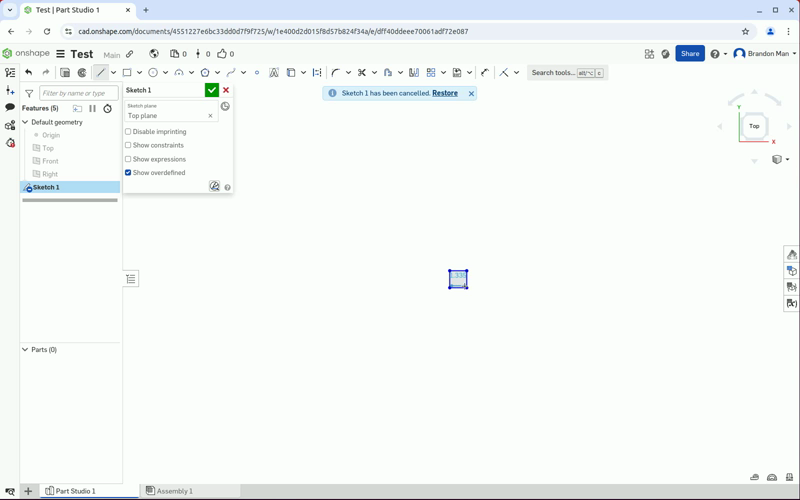
scroll(6)
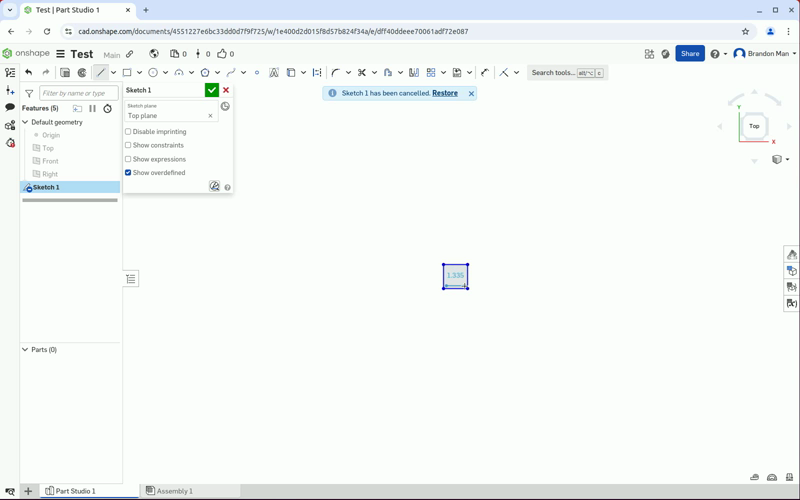
scroll(6)
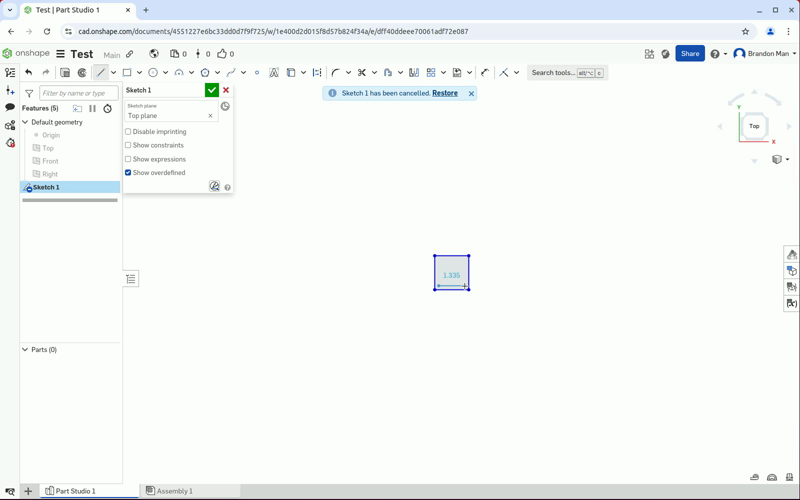
scroll(6)
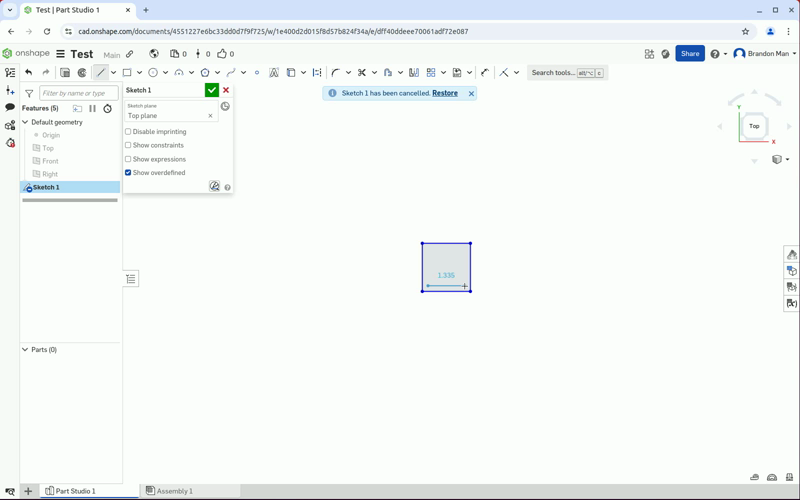
scroll(6)
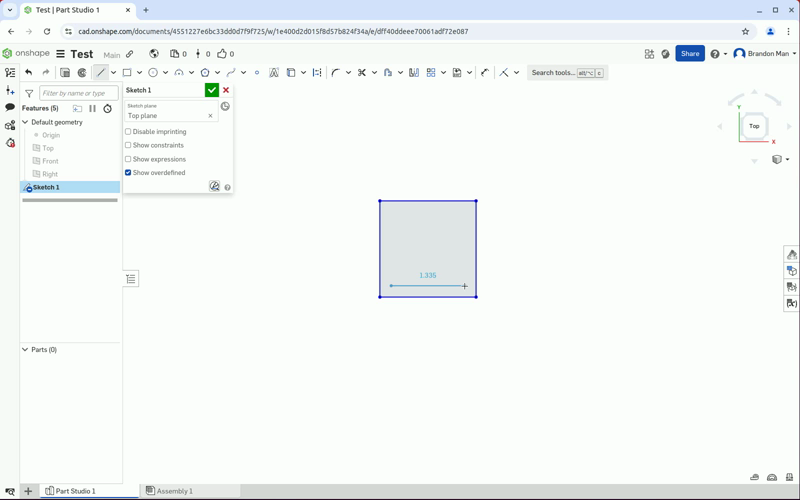
click(464, 285)
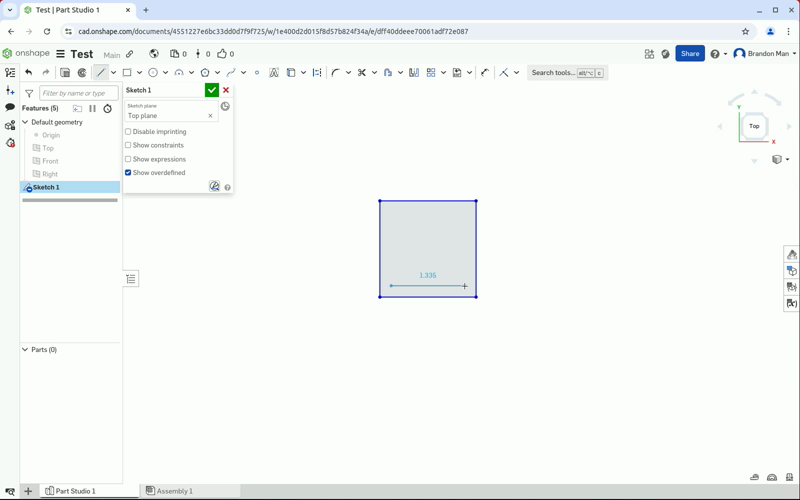
scroll(-6)
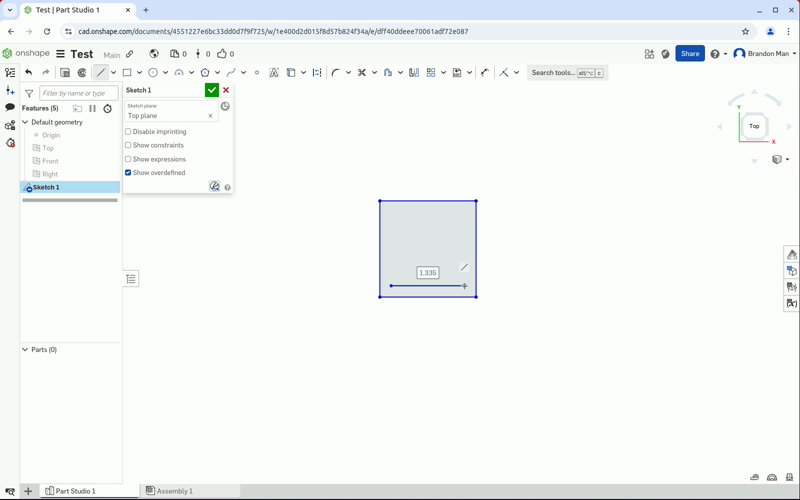
scroll(-6)
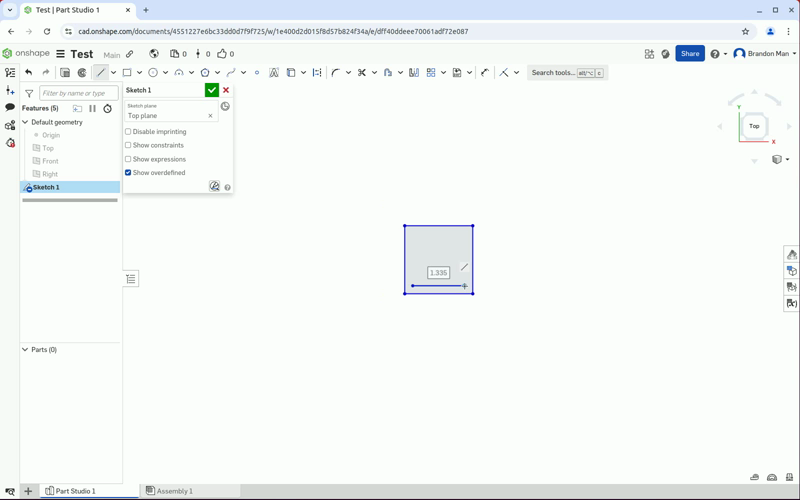
scroll(-6)
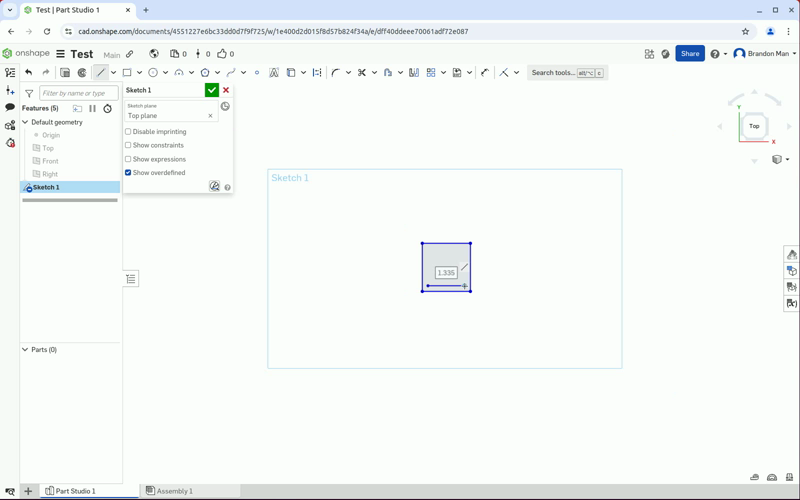
scroll(-6)
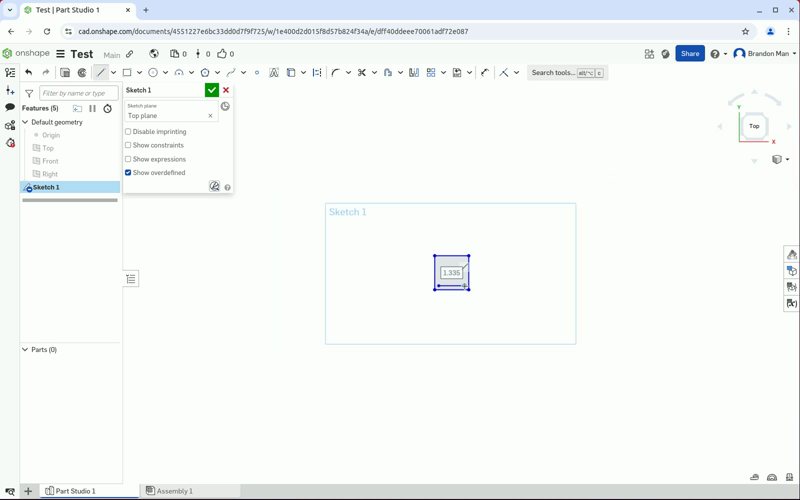
scroll(-6)
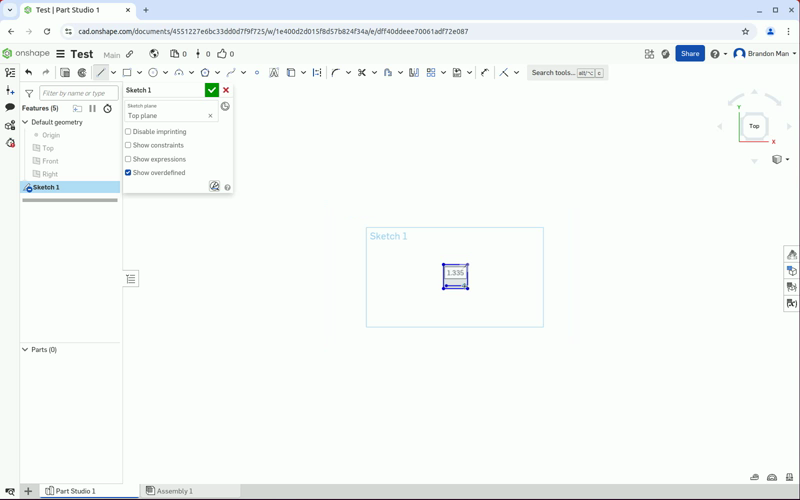
scroll(-6)
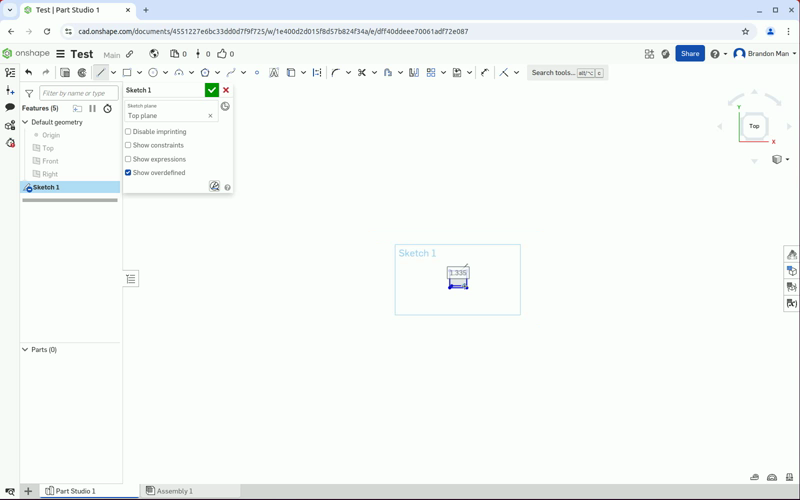
scroll(-6)
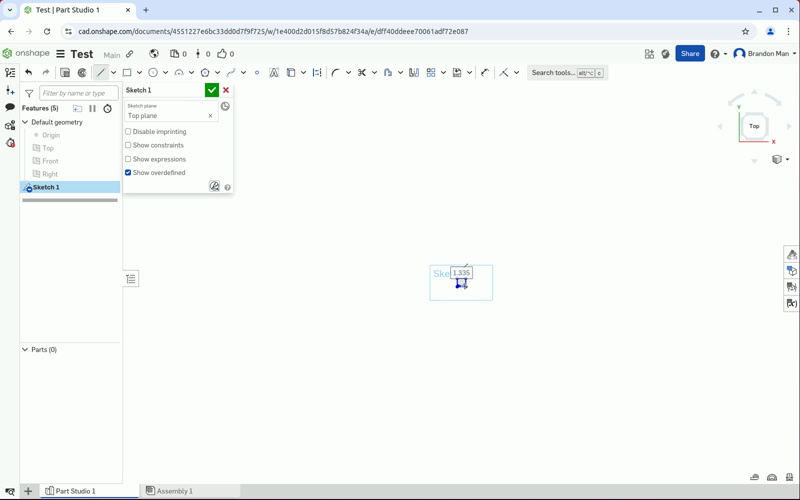
key_up(shift)
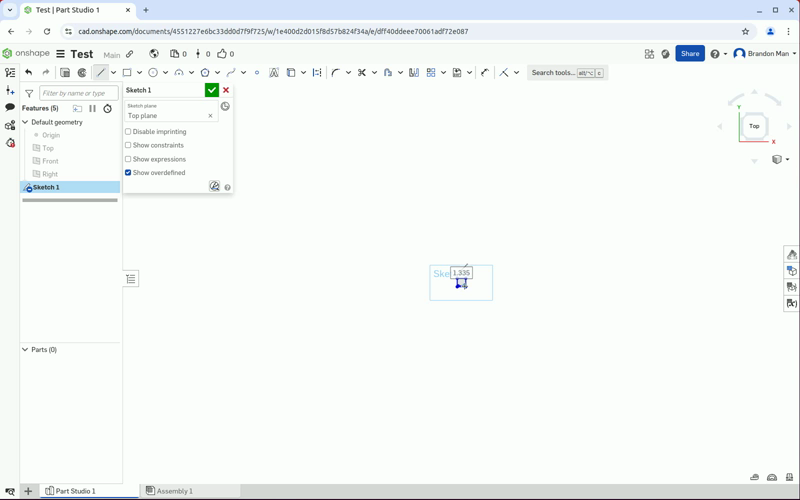
key_down(shift)
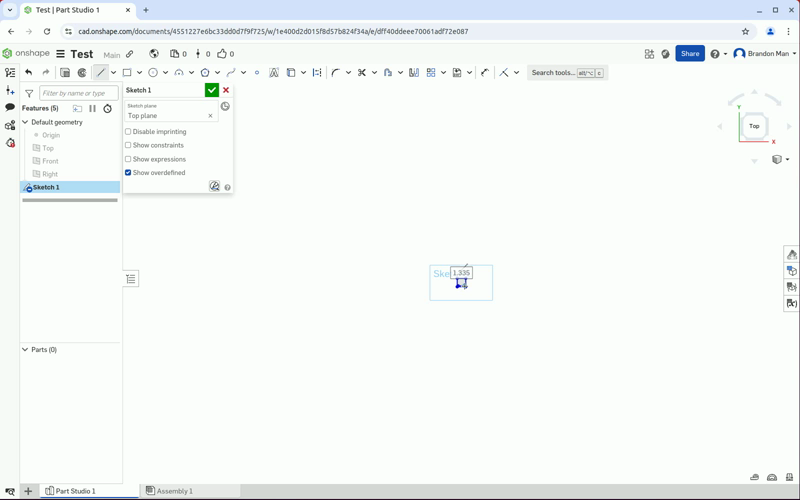
mouse_move(494, 285)
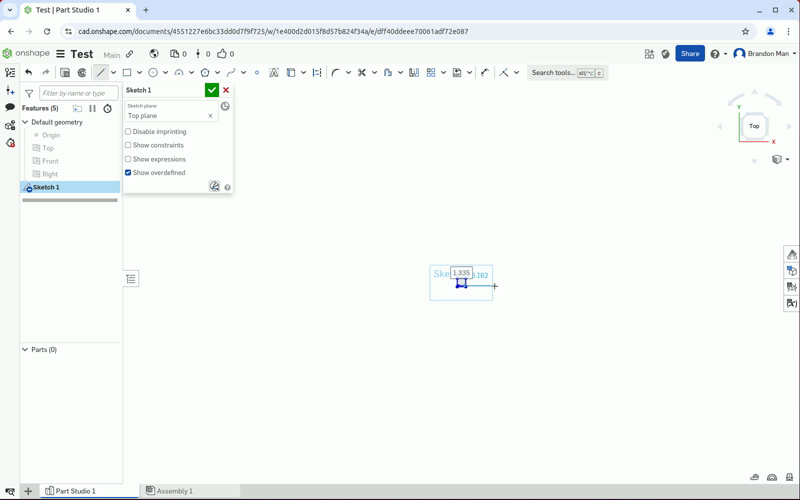
mouse_move(464, 279)
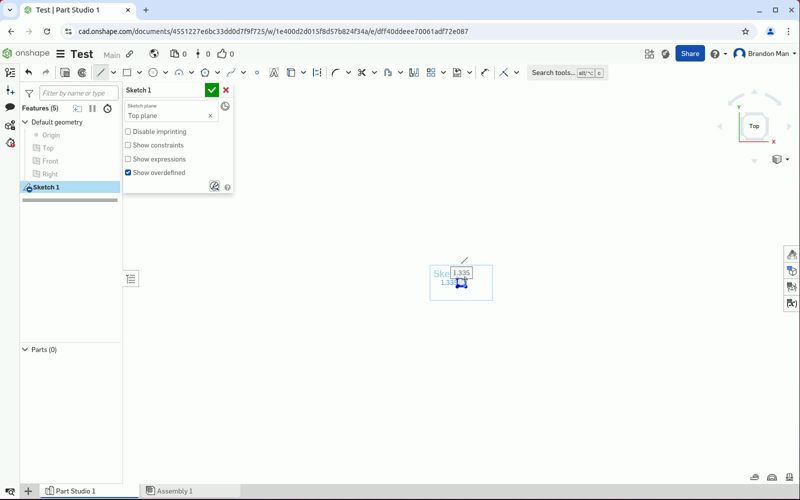
scroll(6)
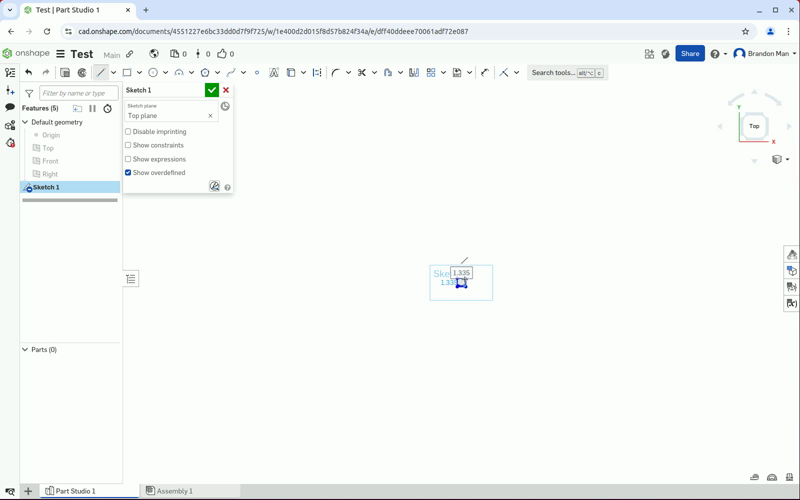
scroll(6)
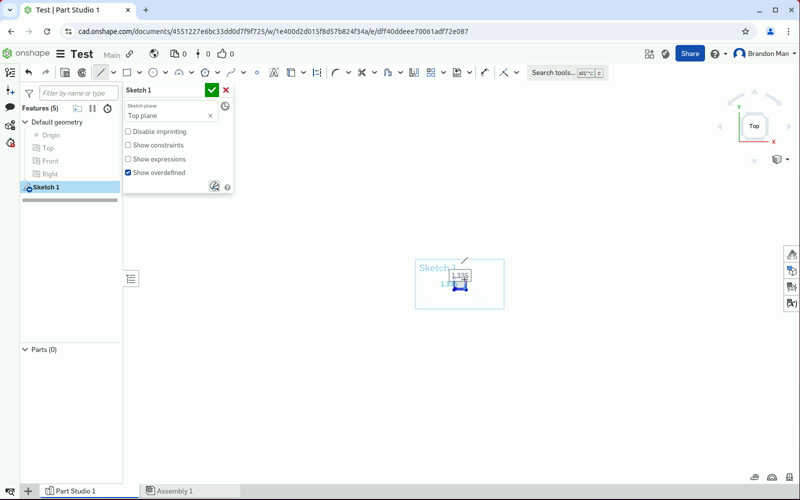
scroll(6)
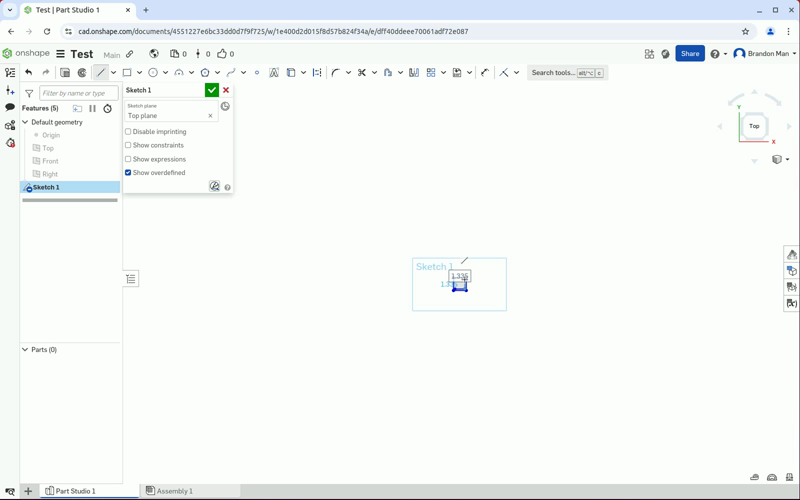
scroll(6)
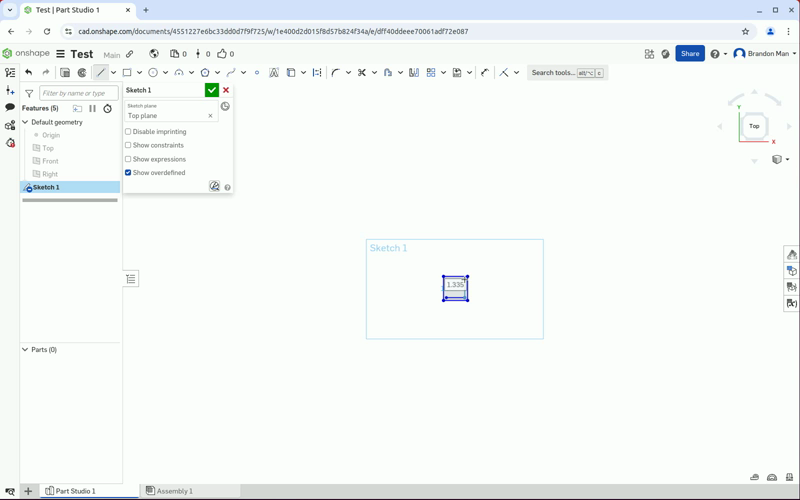
scroll(6)
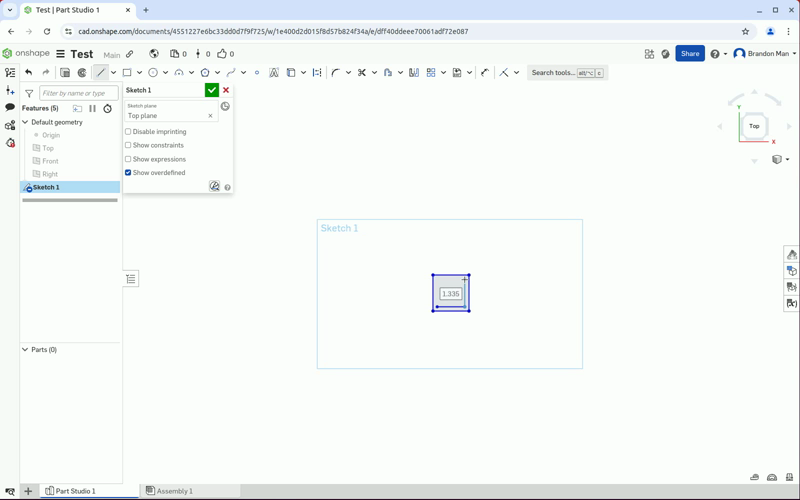
scroll(6)
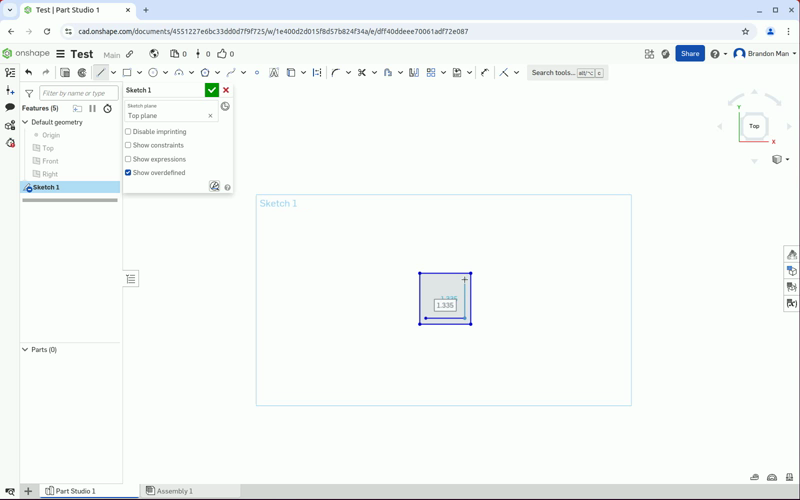
scroll(6)
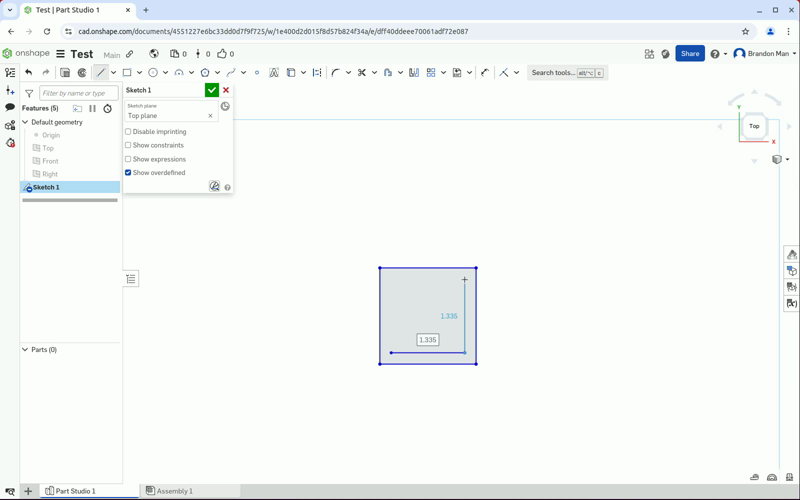
click(464, 279)
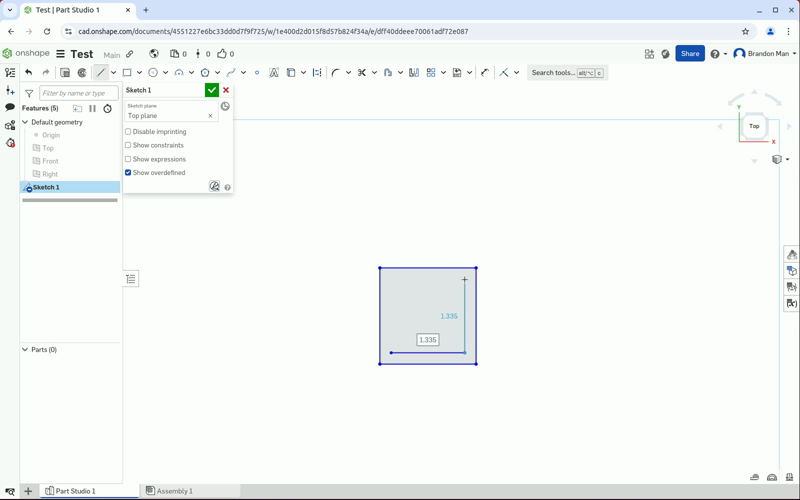
scroll(-6)
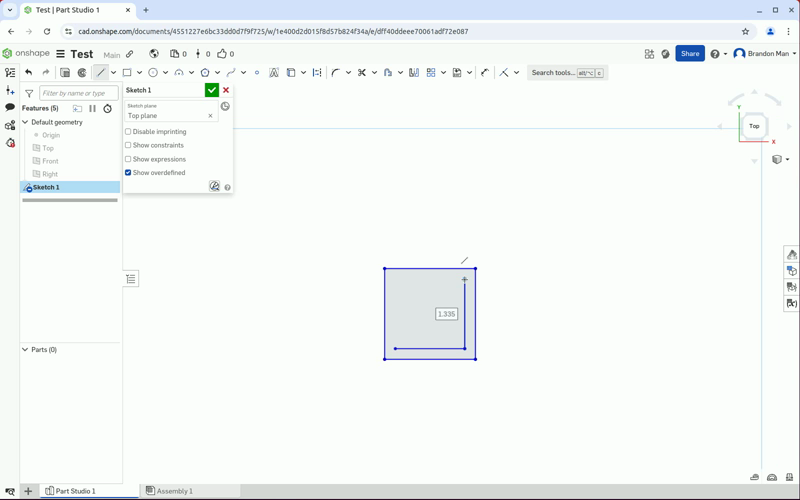
scroll(-6)
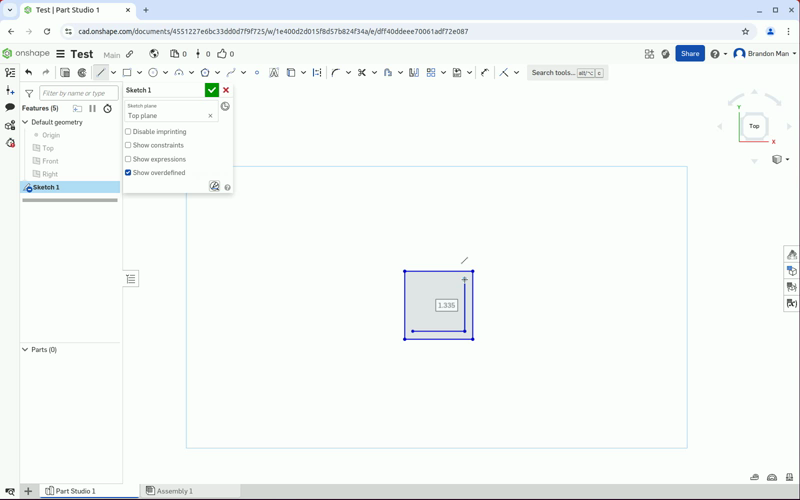
scroll(-6)
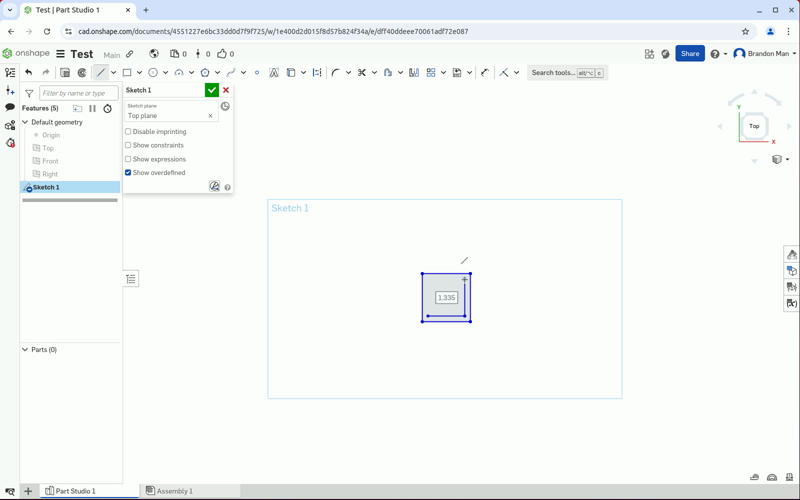
scroll(-6)
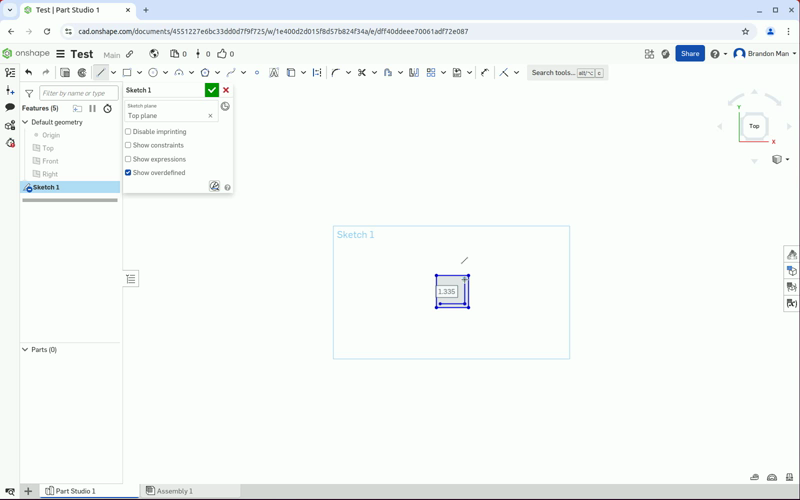
scroll(-6)
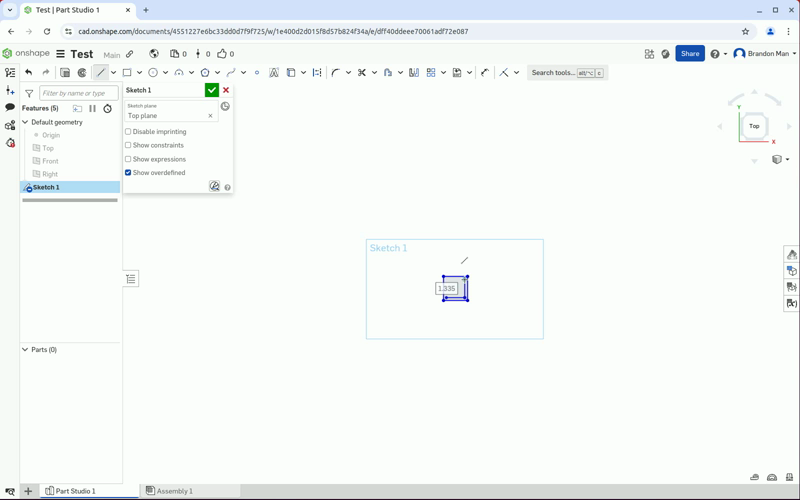
scroll(-6)
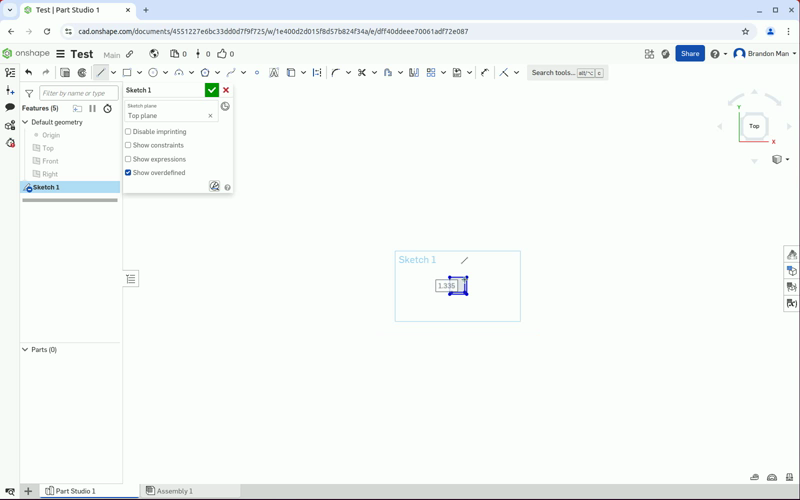
scroll(-6)
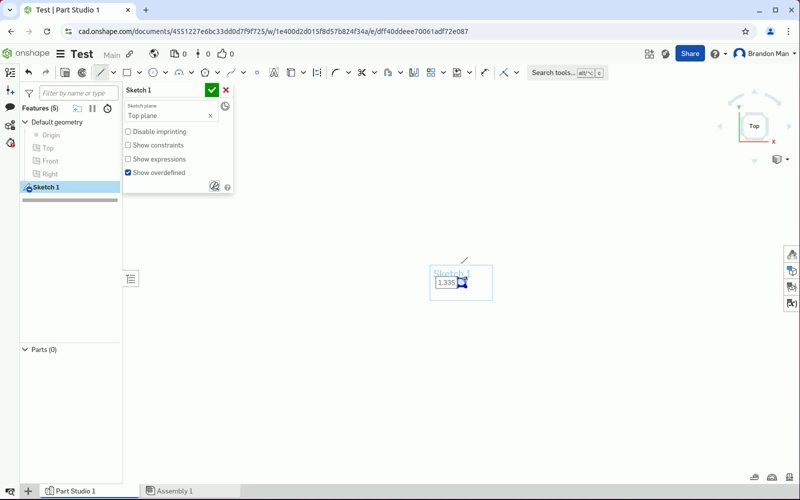
key_up(shift)
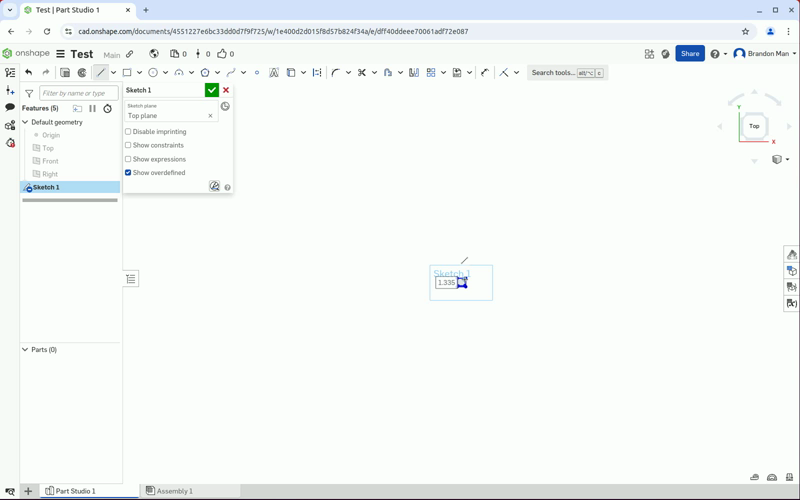
key_down(shift)
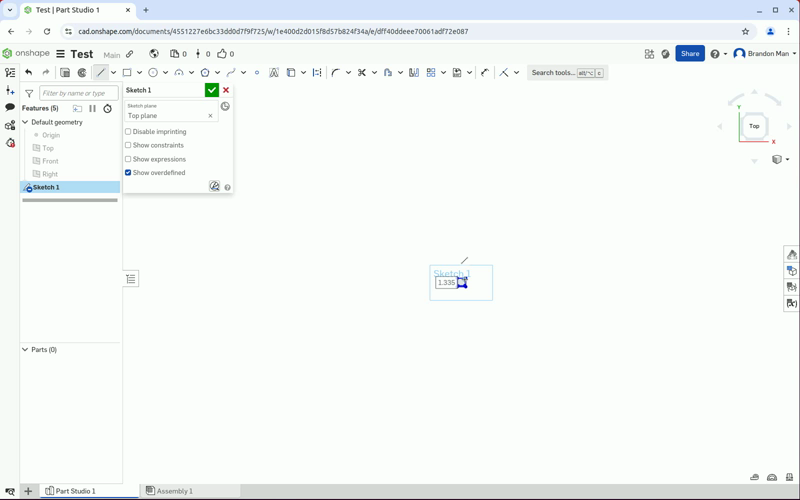
mouse_move(494, 279)
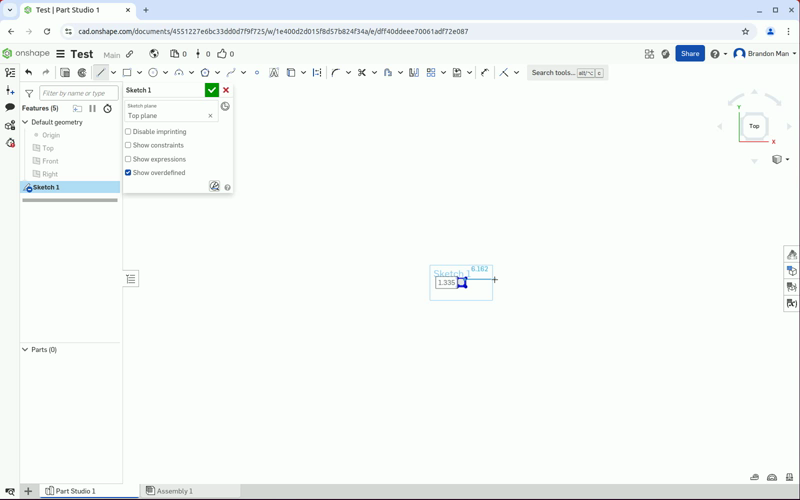
mouse_move(458, 279)
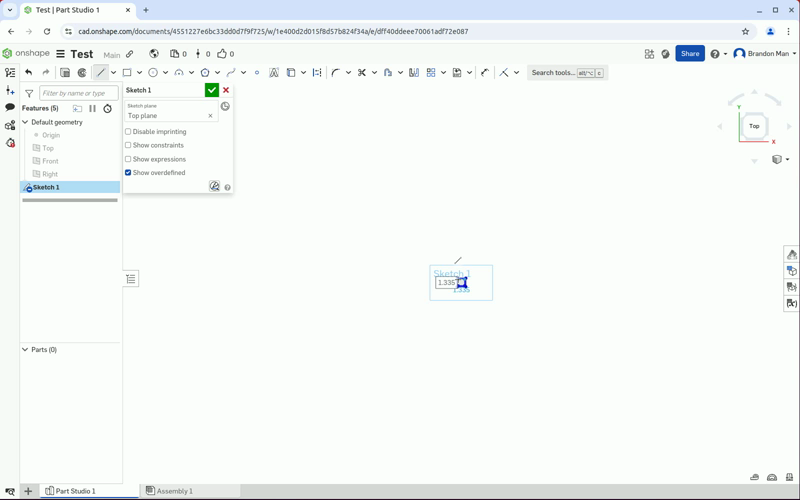
scroll(6)
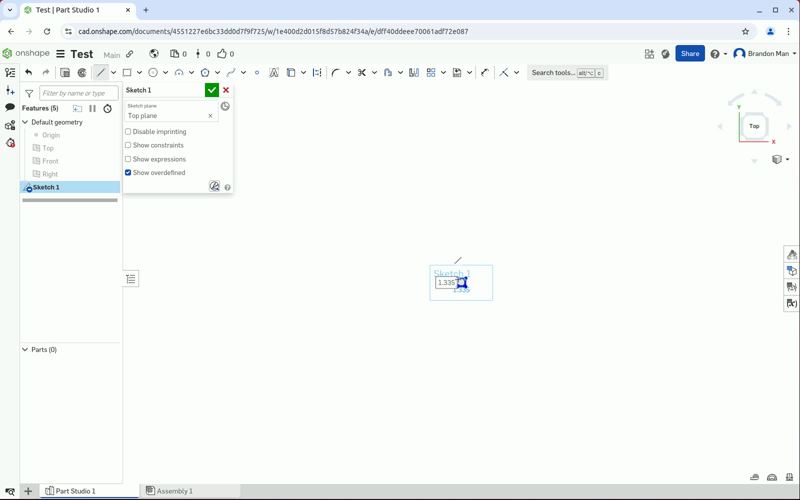
scroll(6)
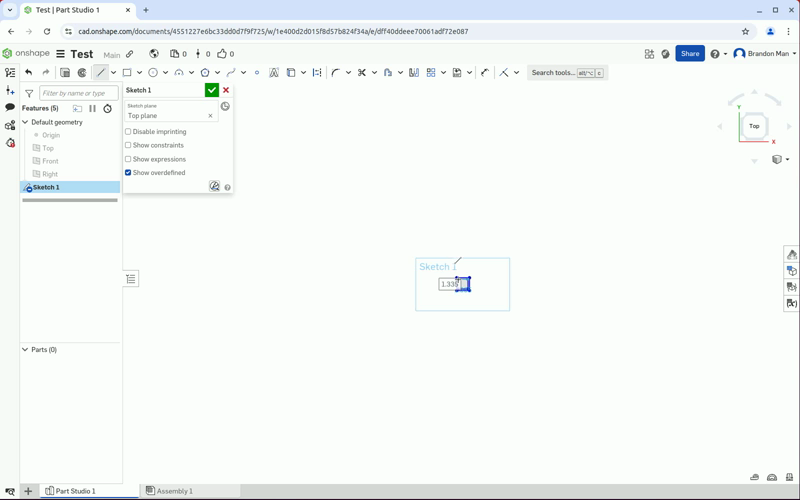
scroll(6)
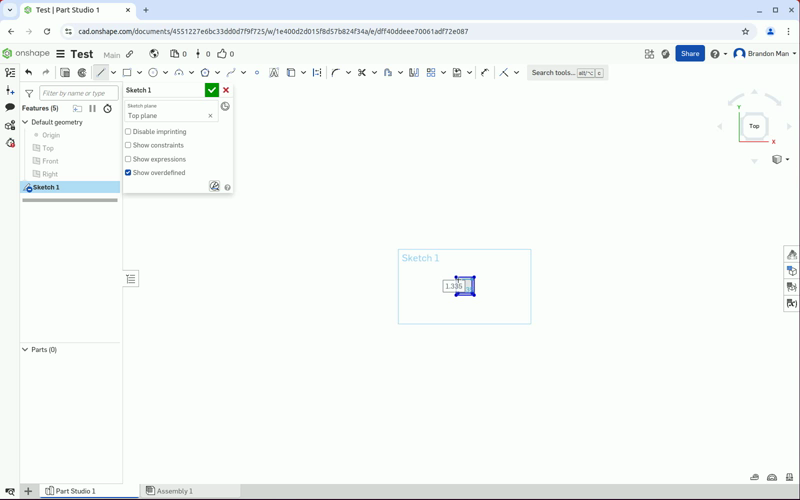
scroll(6)
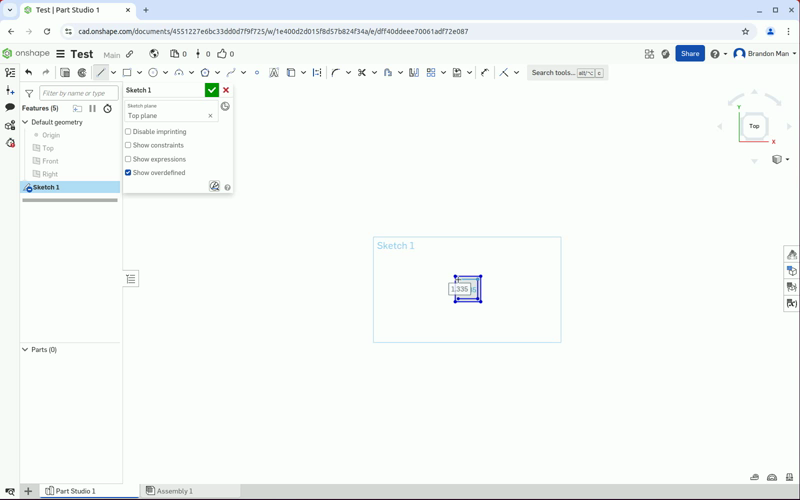
scroll(6)
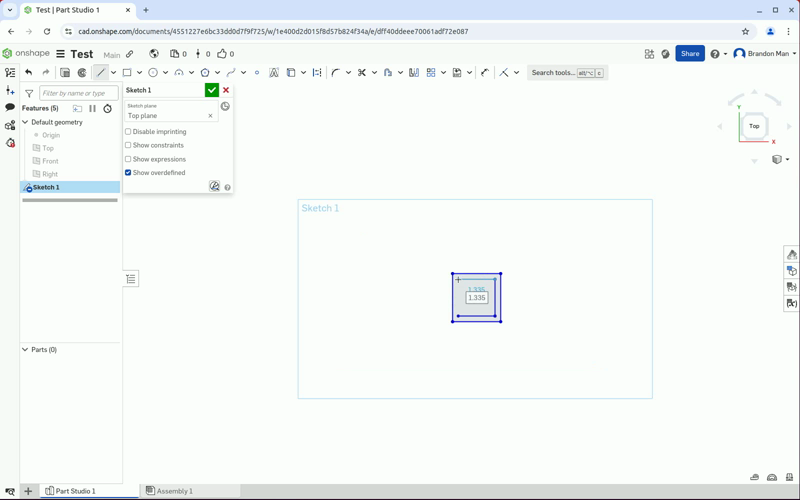
scroll(6)
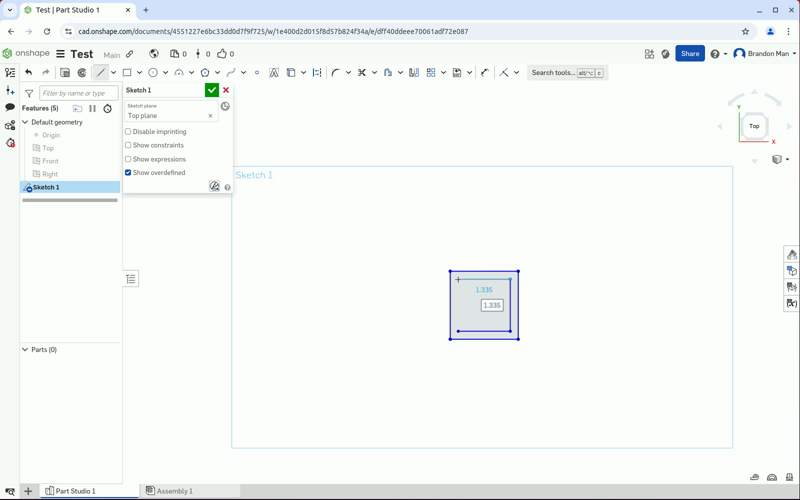
scroll(6)
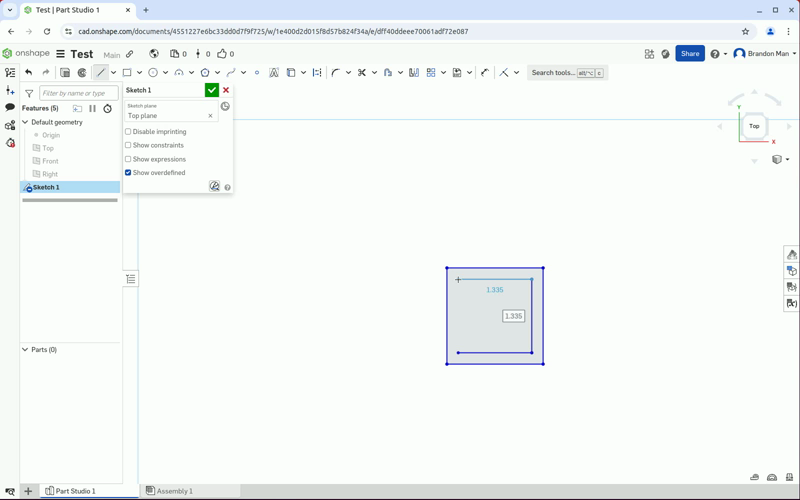
click(458, 279)
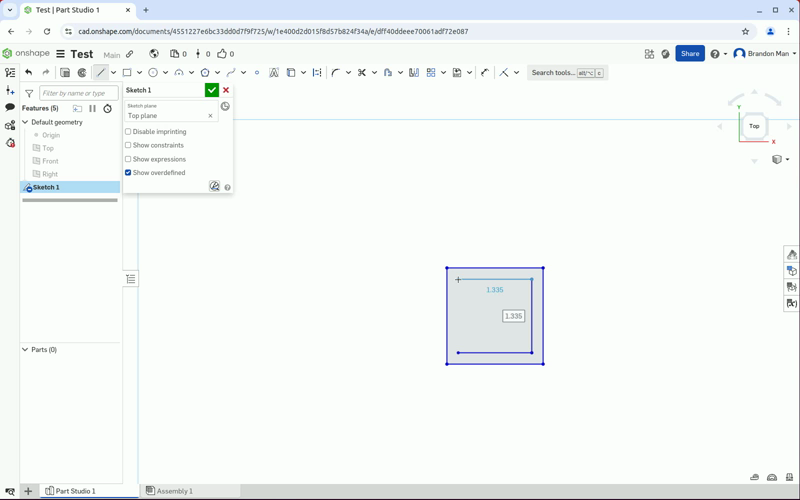
scroll(-6)
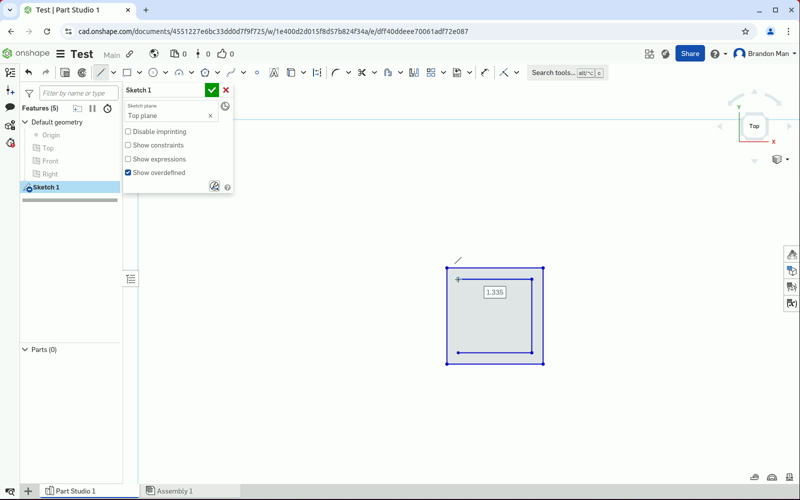
scroll(-6)
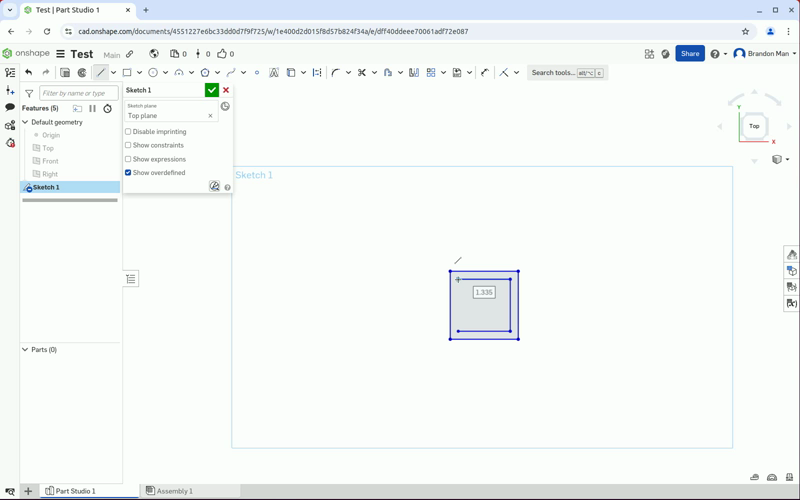
scroll(-6)
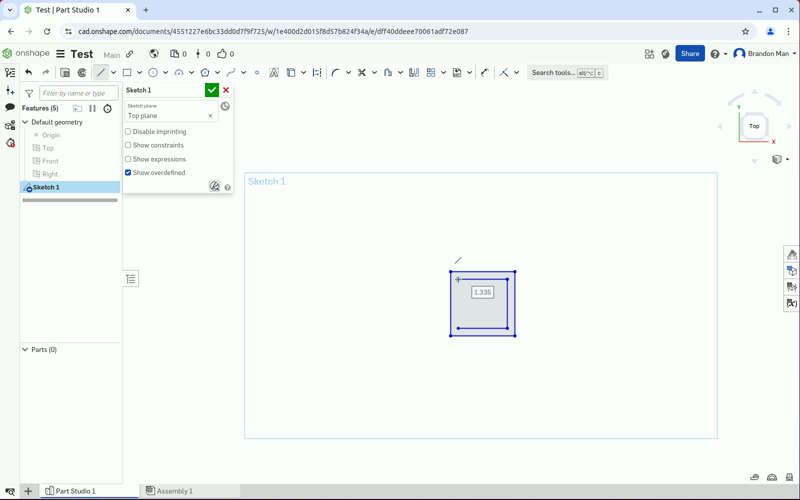
scroll(-6)
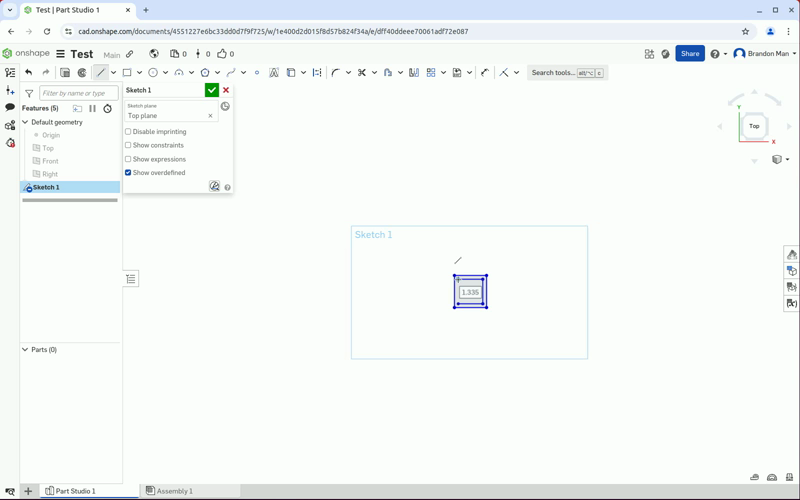
scroll(-6)
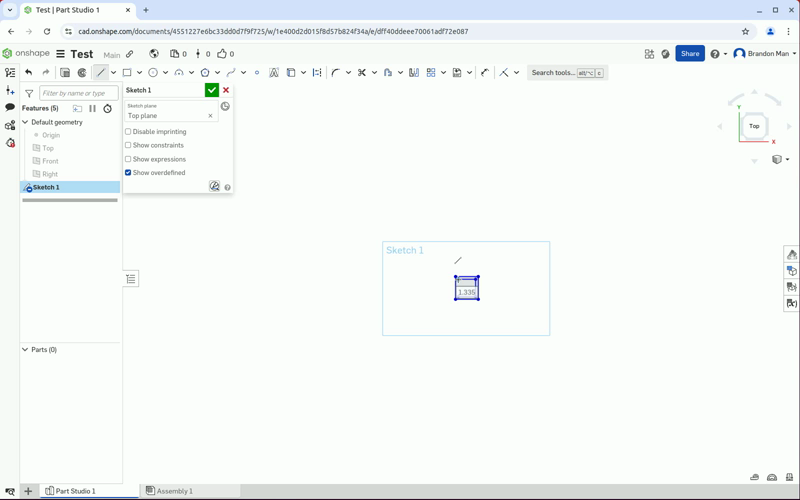
scroll(-6)
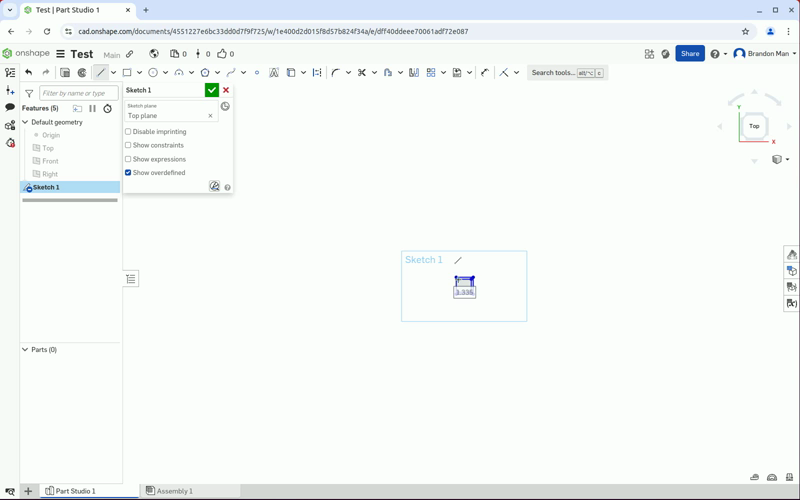
scroll(-6)
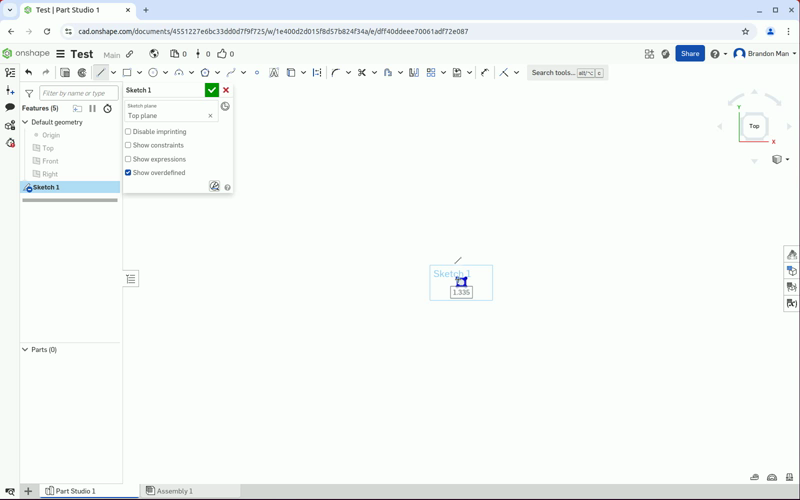
key_up(shift)
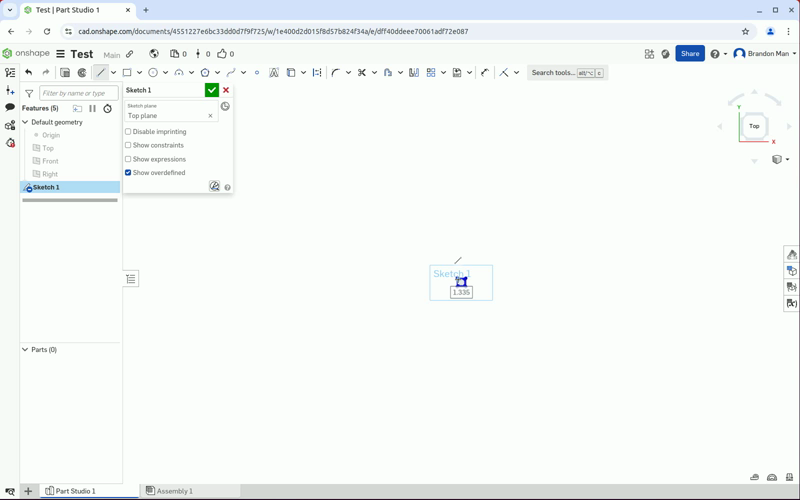
mouse_move(488, 279)
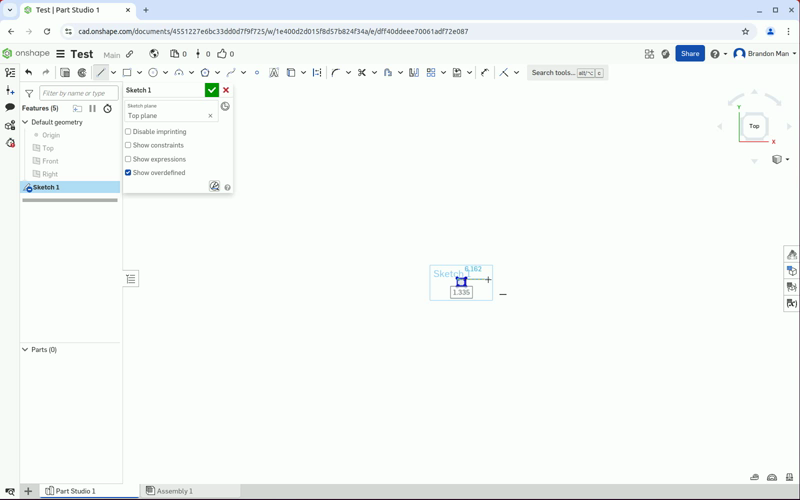
key_down(shift)
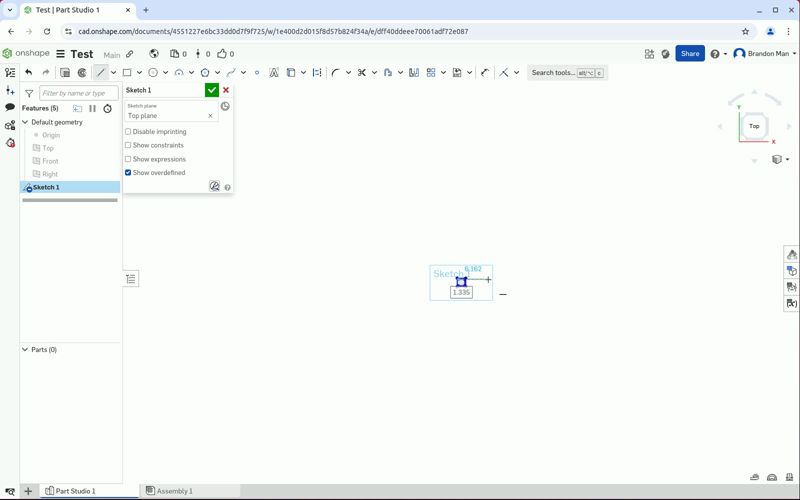
mouse_move(458, 285)
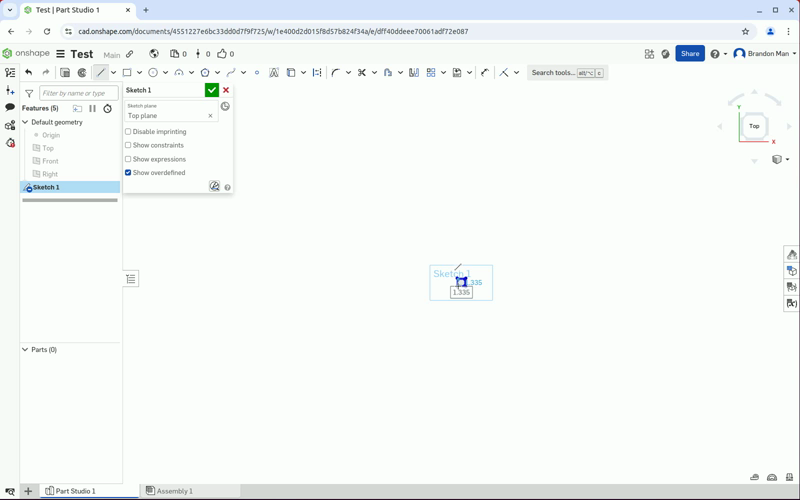
scroll(6)
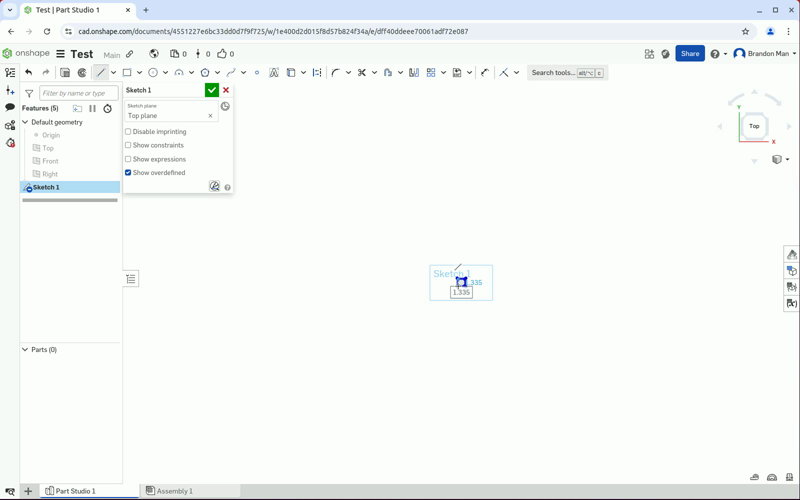
scroll(6)
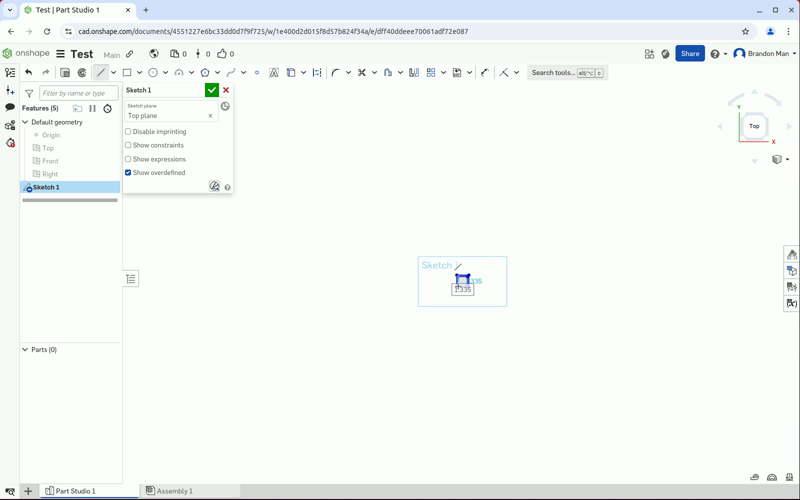
scroll(6)
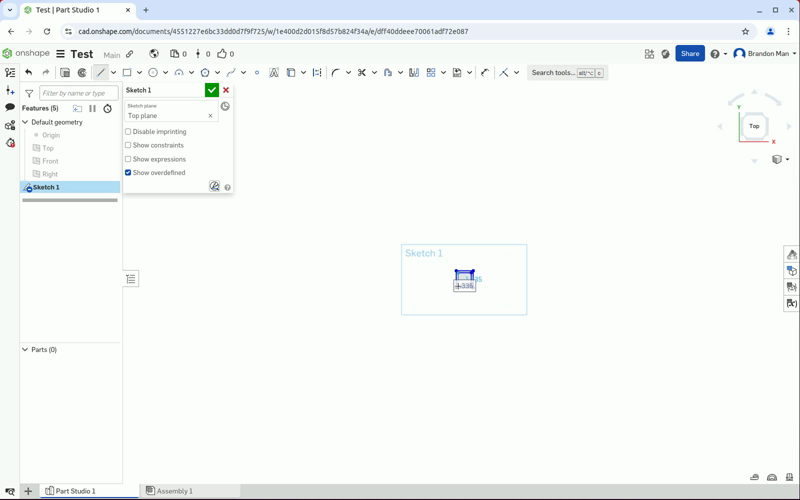
scroll(6)
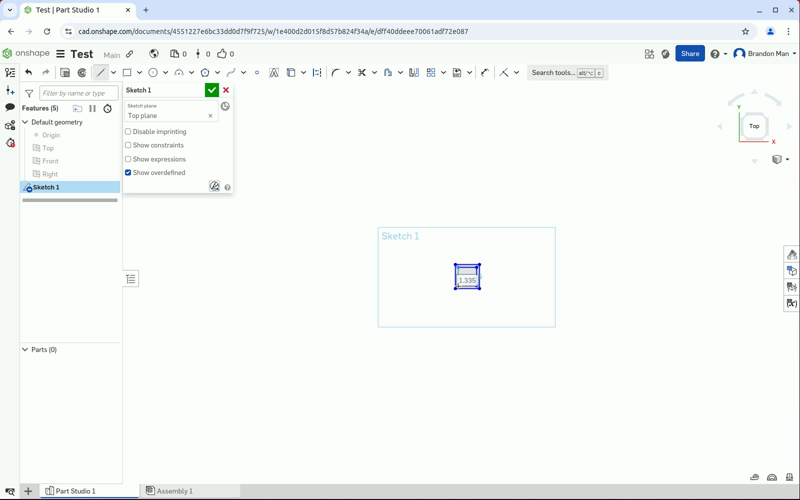
scroll(6)
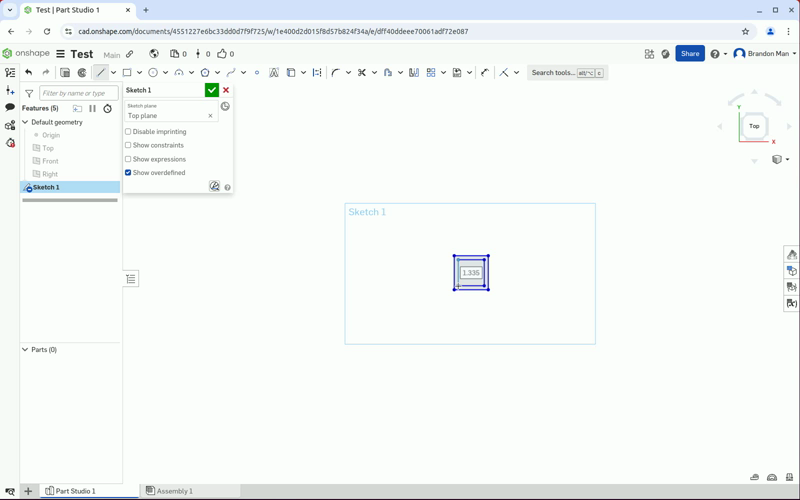
scroll(6)
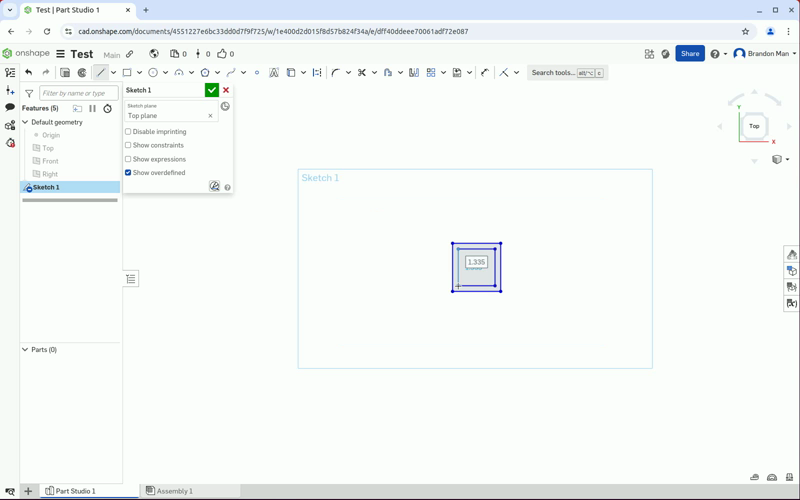
scroll(6)
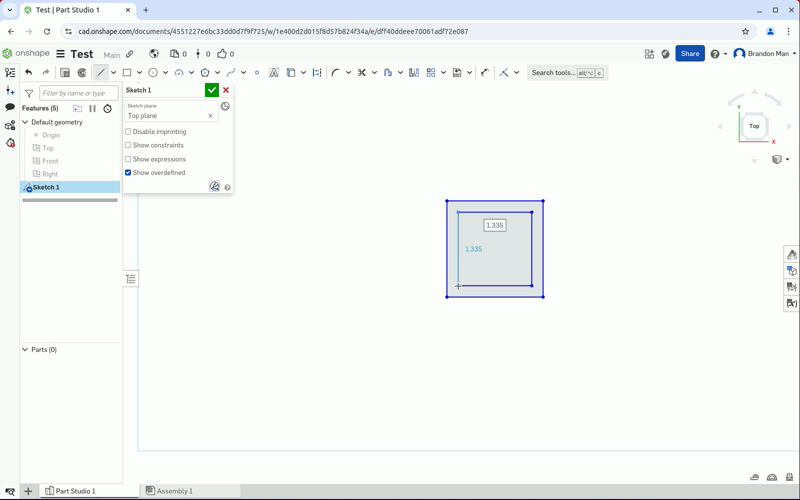
key_up(shift)
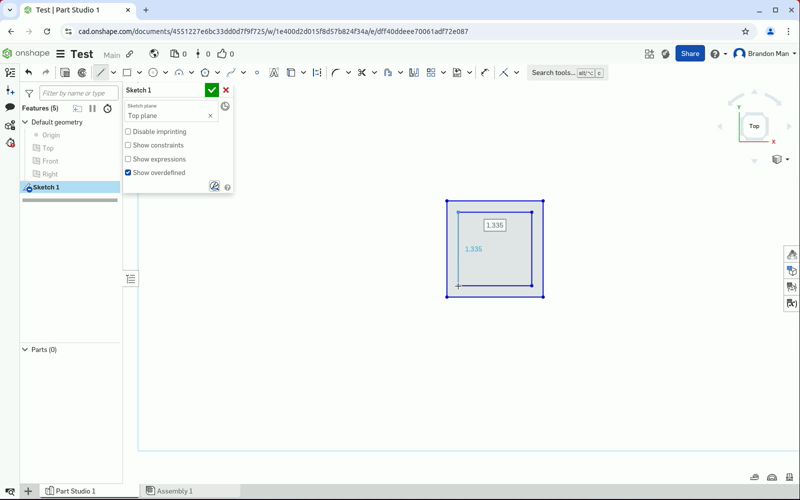
click(458, 285)
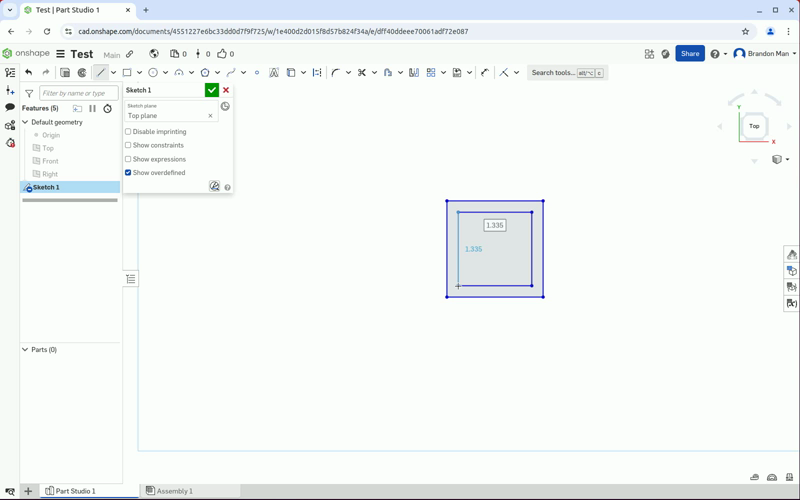
scroll(-6)
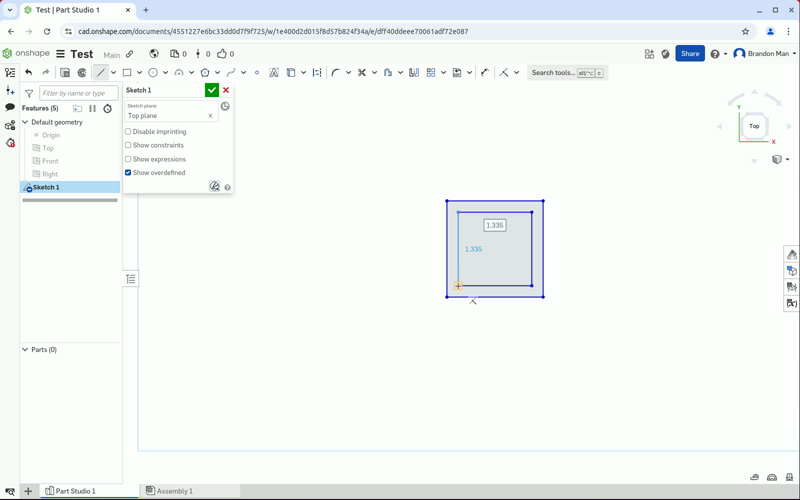
scroll(-6)
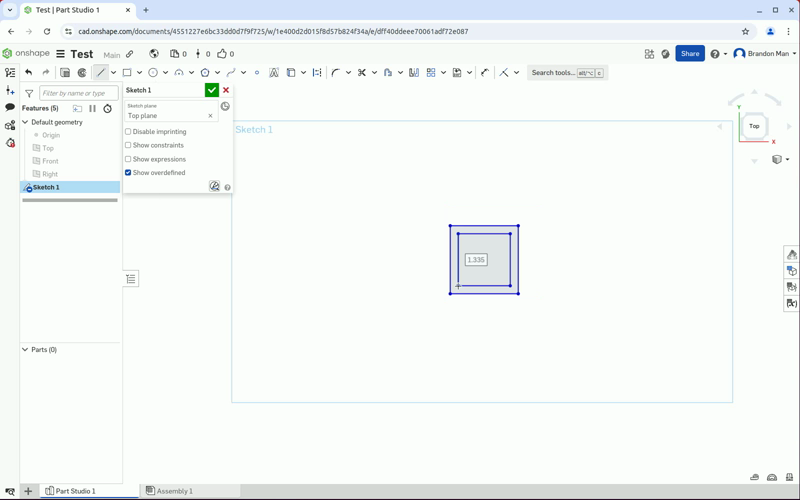
scroll(-6)
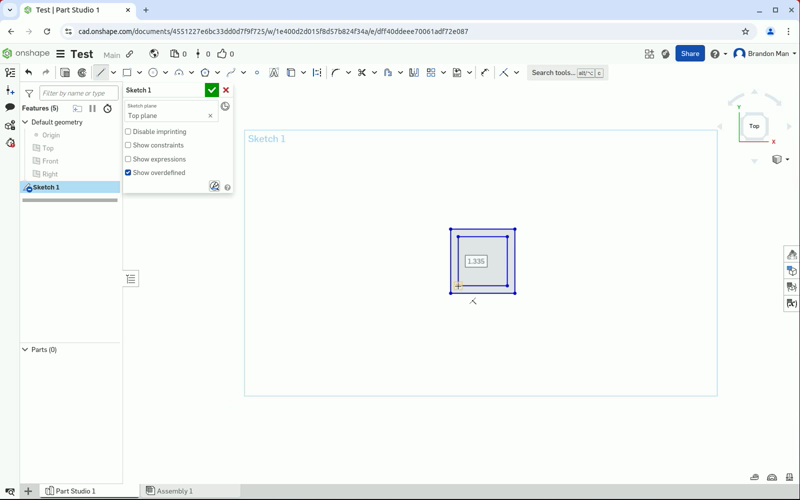
scroll(-6)
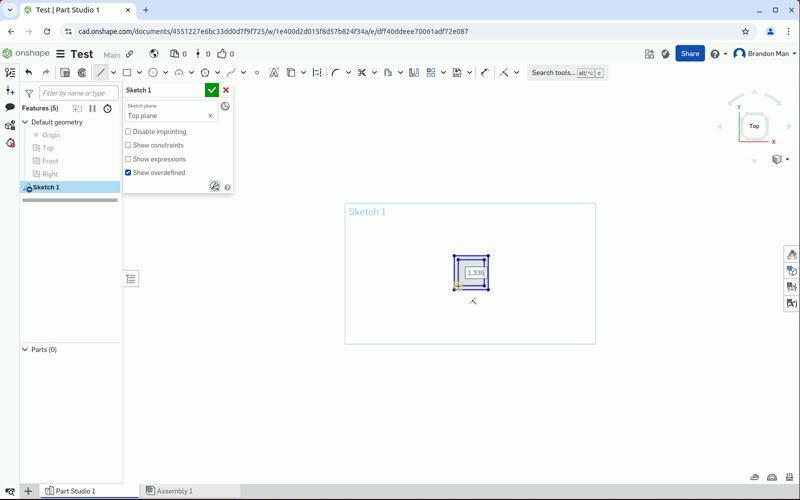
scroll(-6)
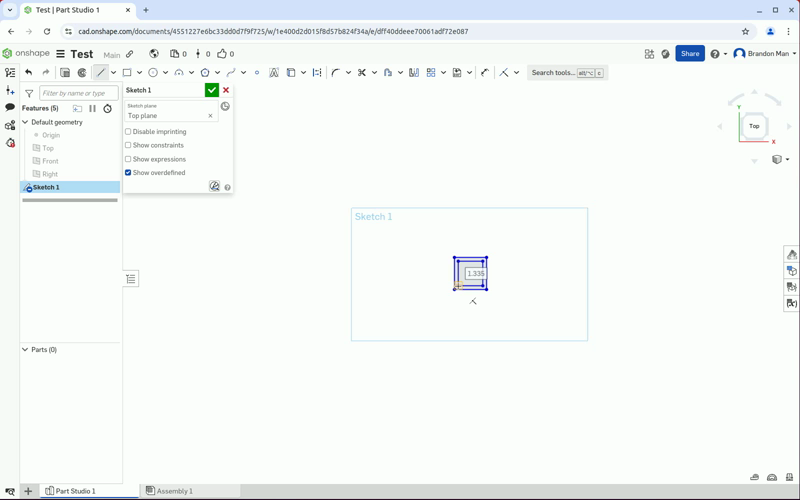
scroll(-6)
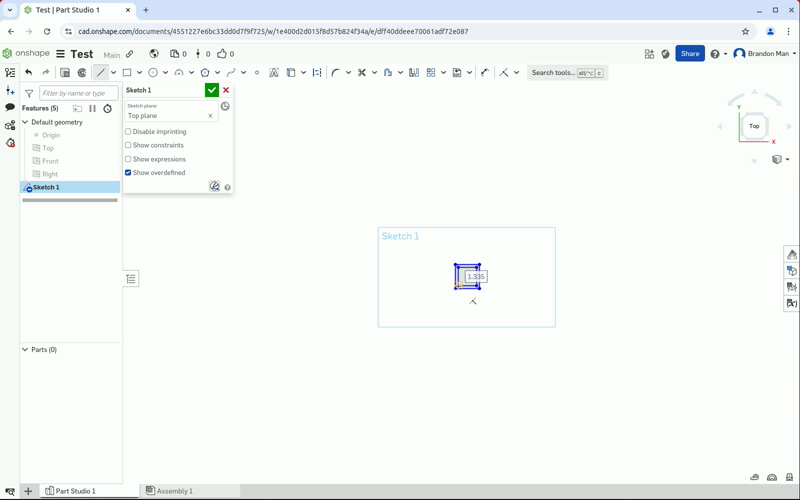
scroll(-6)
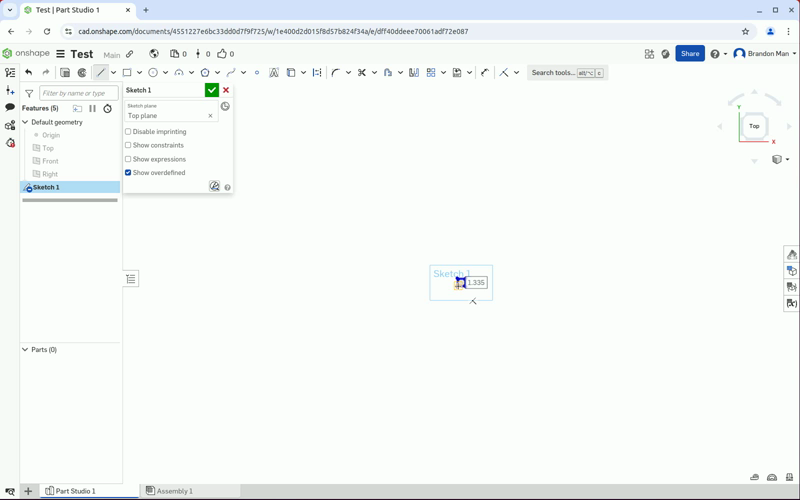
key(esc)
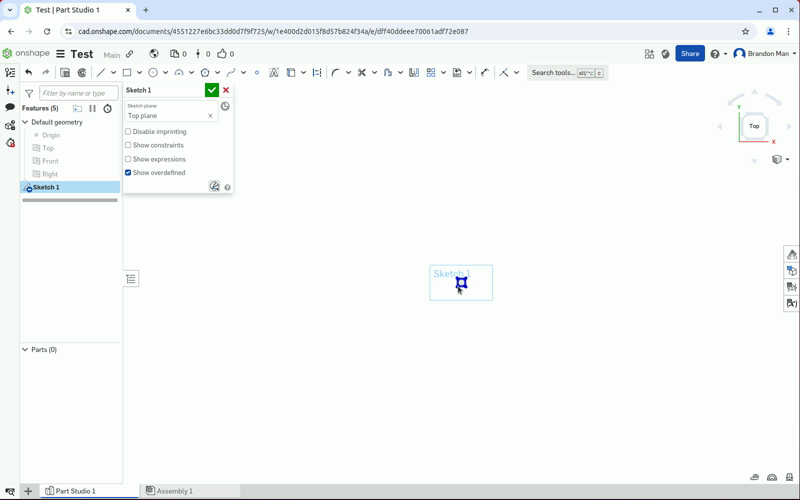
mouse_move(464, 286)
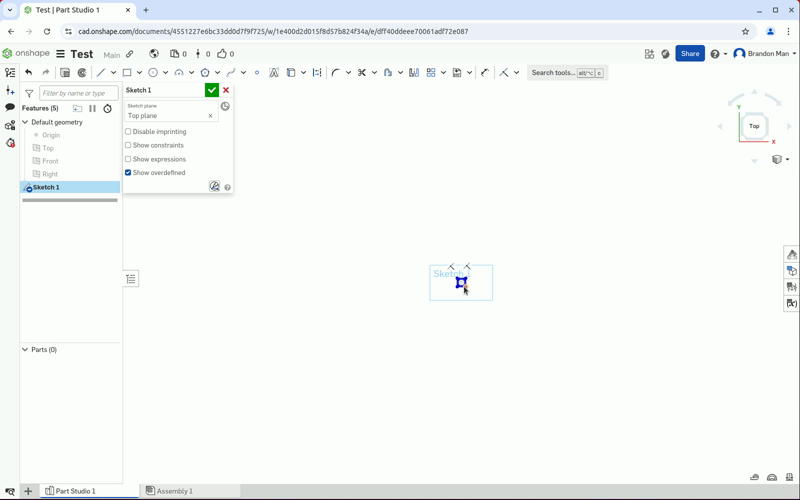
scroll(6)
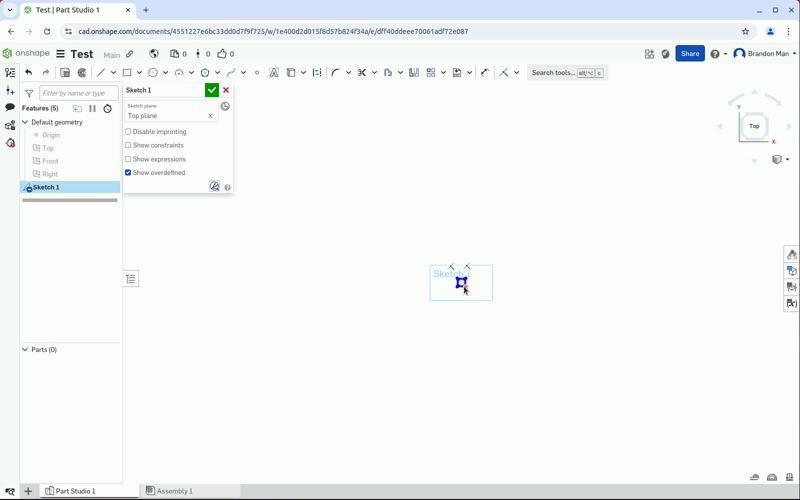
scroll(6)
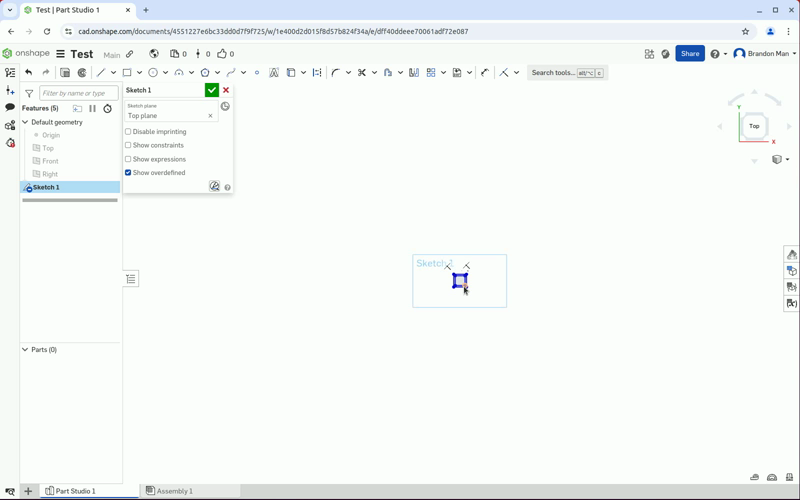
scroll(6)
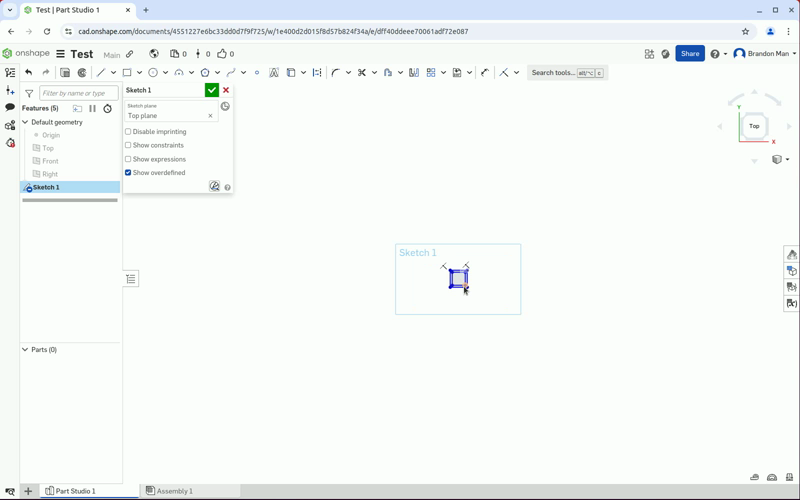
scroll(6)
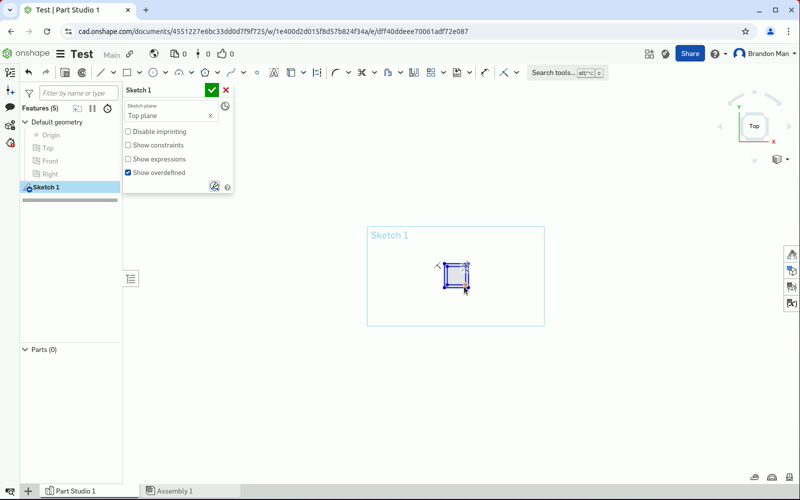
scroll(6)
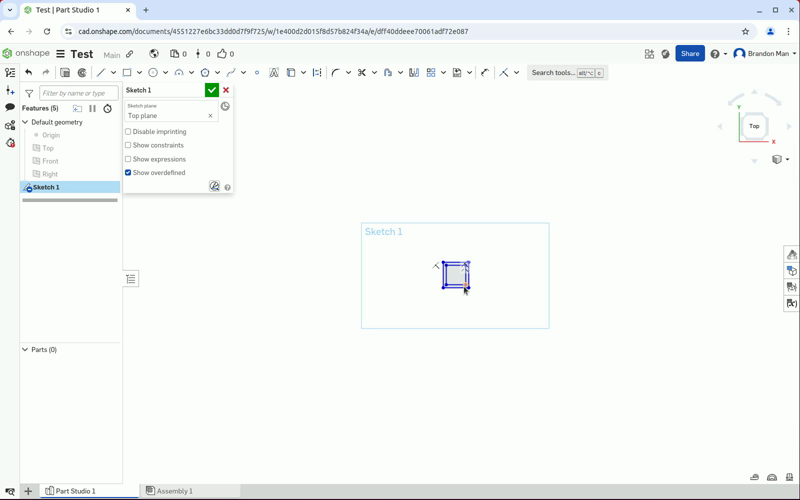
scroll(6)
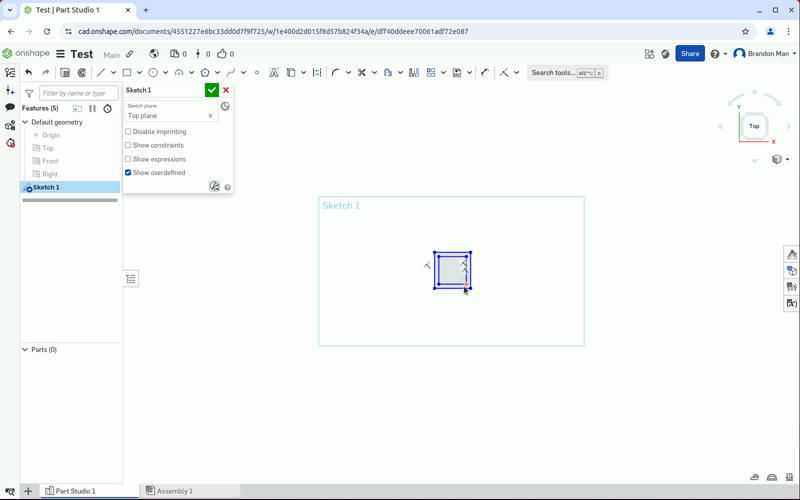
scroll(6)
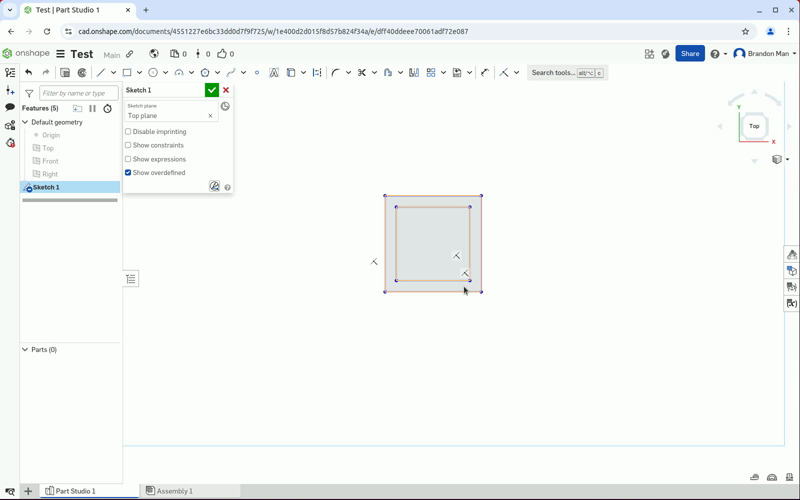
click(464, 286)
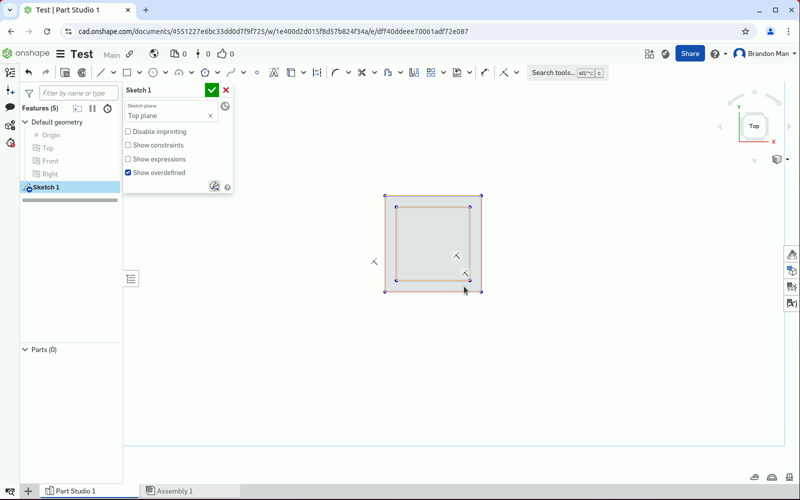
scroll(-6)
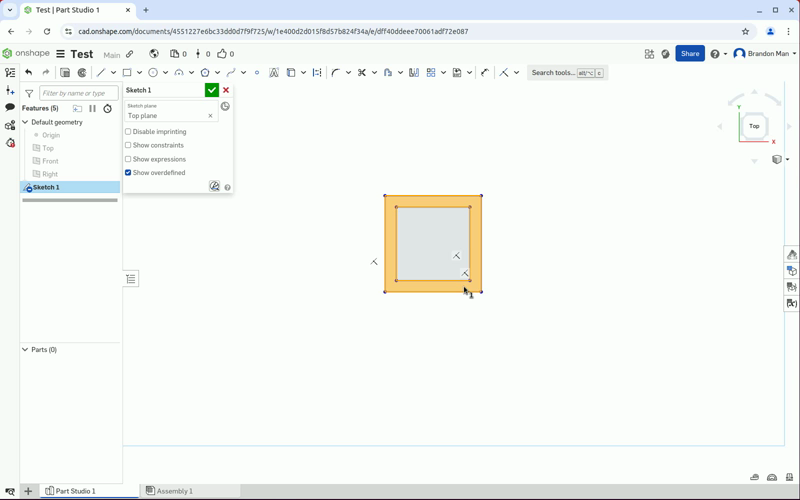
scroll(-6)
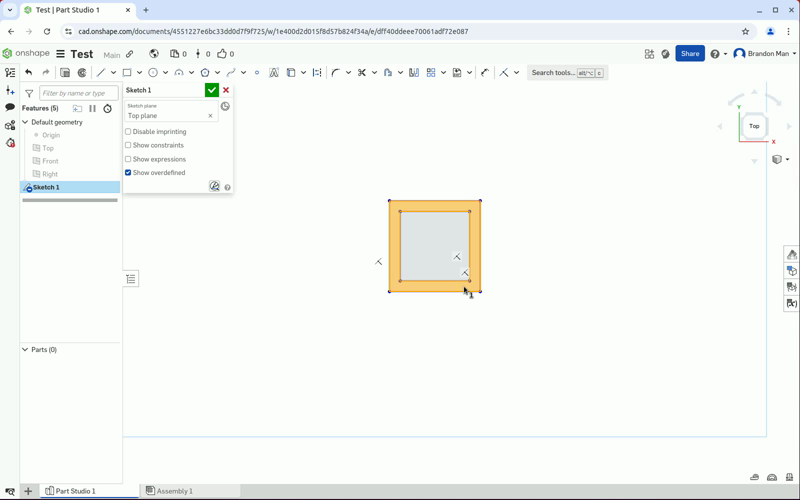
scroll(-6)
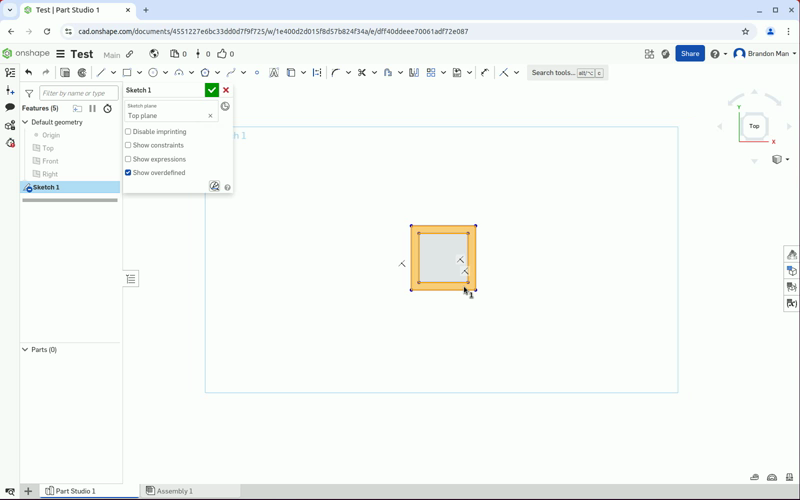
scroll(-6)
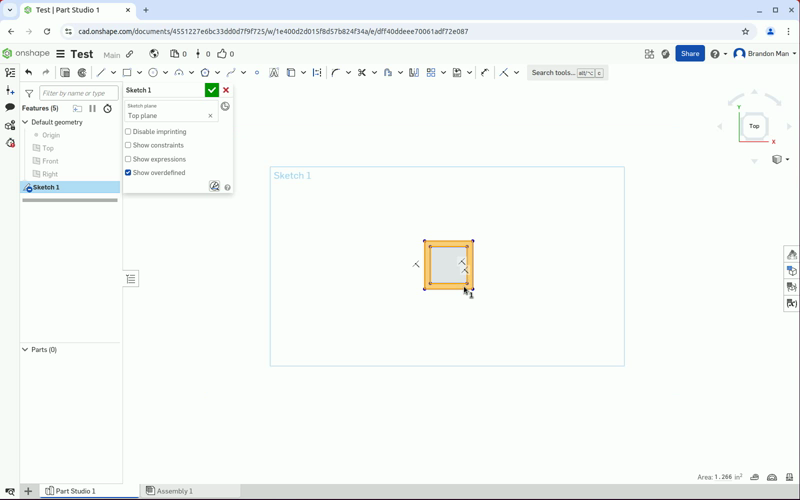
scroll(-6)
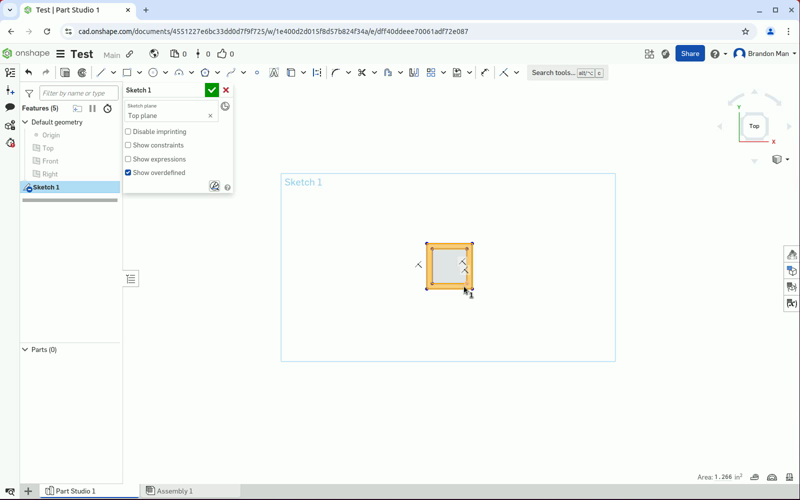
scroll(-6)
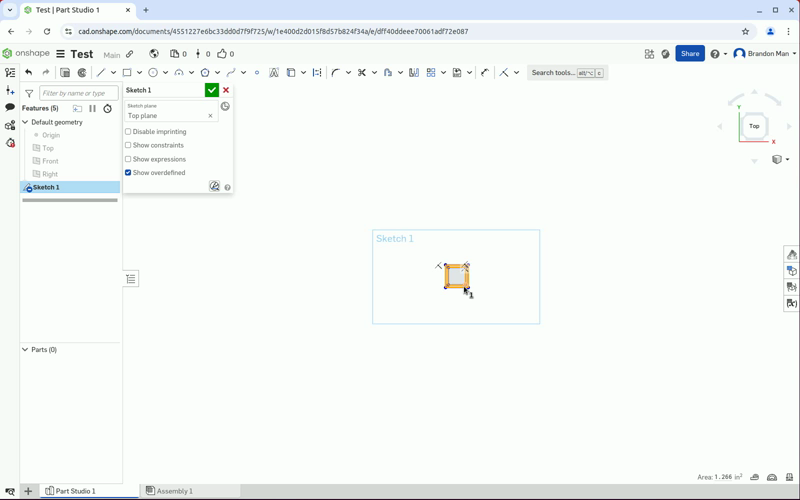
scroll(-6)
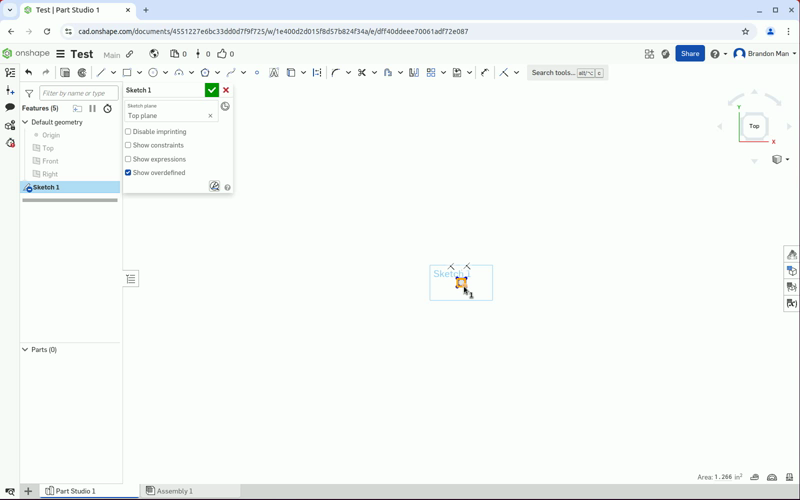
mouse_move(73, 352)
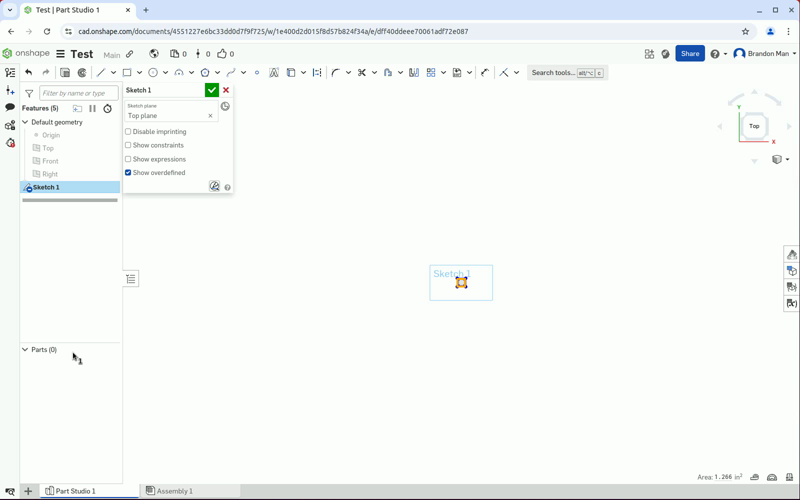
key(shift+y)
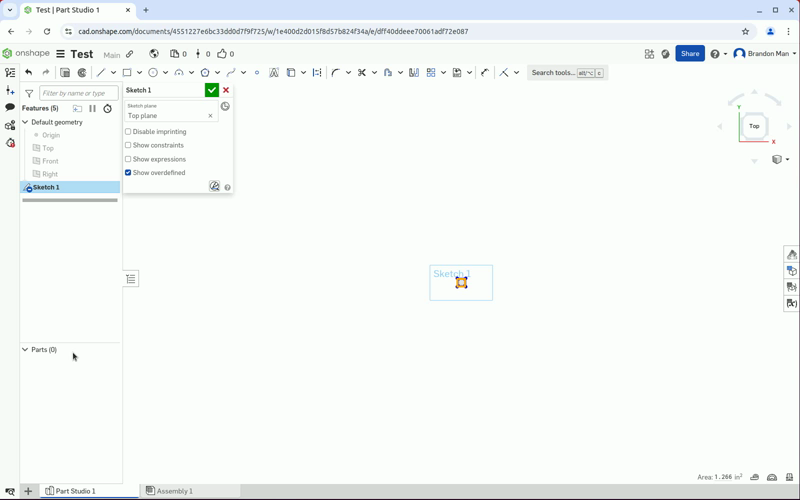
key(shift+e)
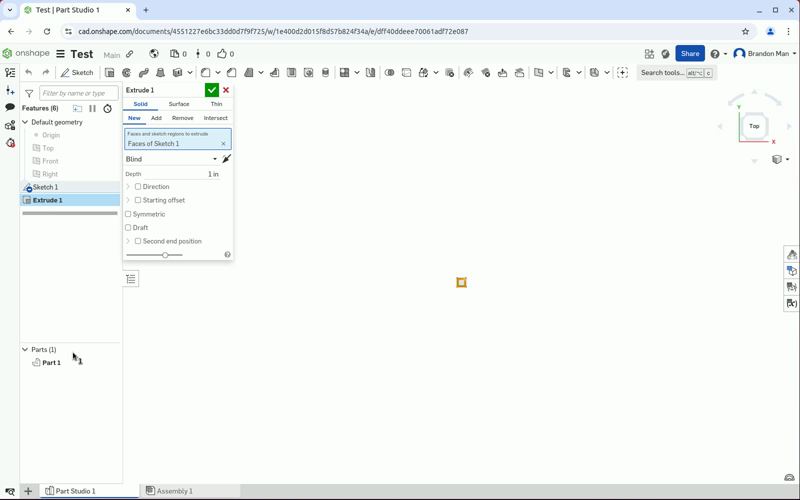
mouse_move(143, 106)
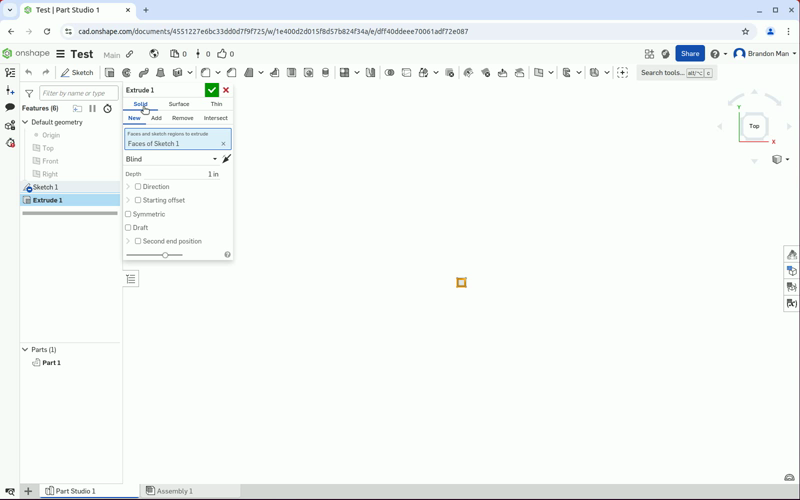
click(143, 106)
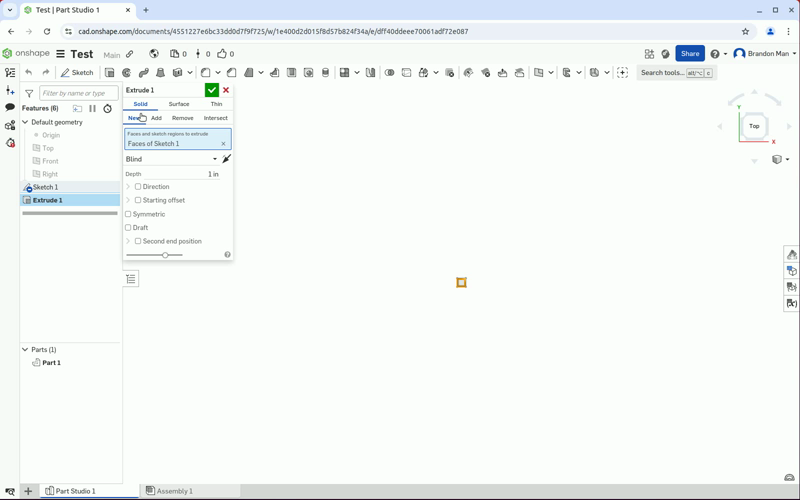
mouse_move(137, 120)
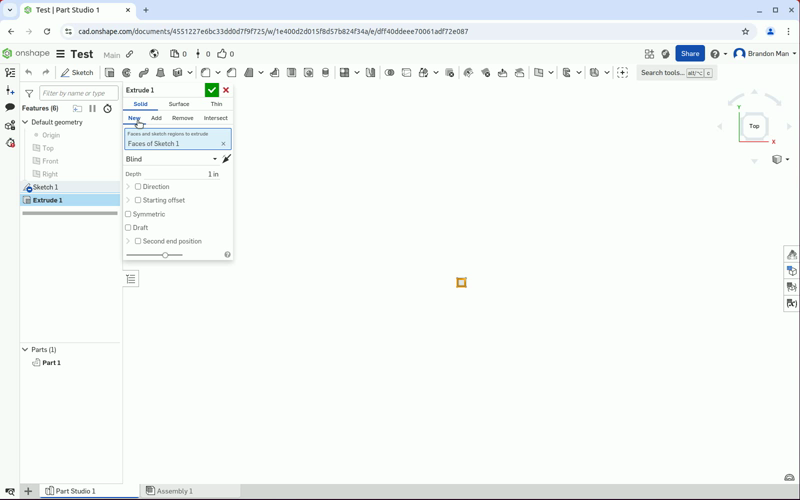
click(137, 120)
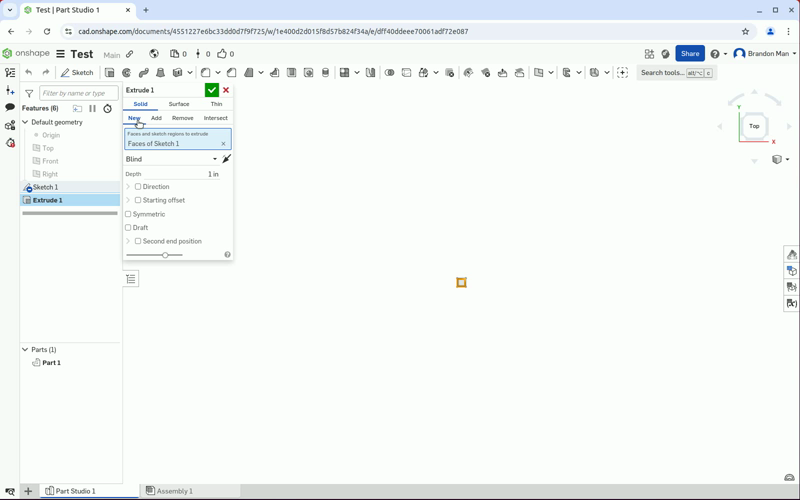
key(tab, 4)
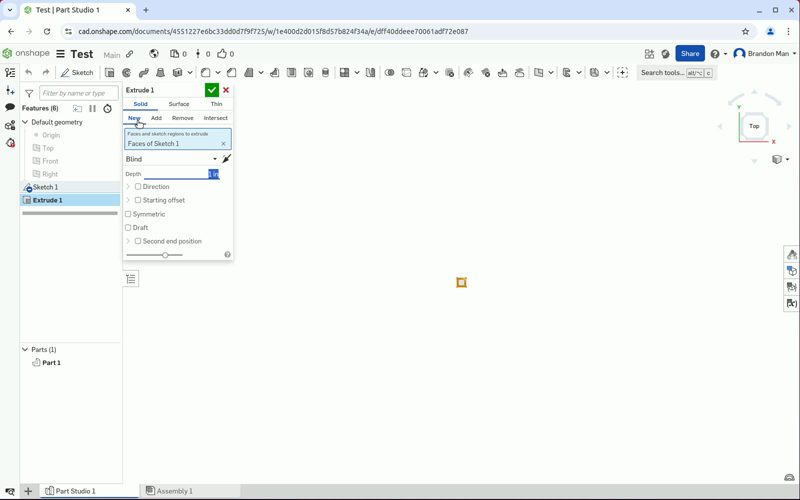
text(23.108)
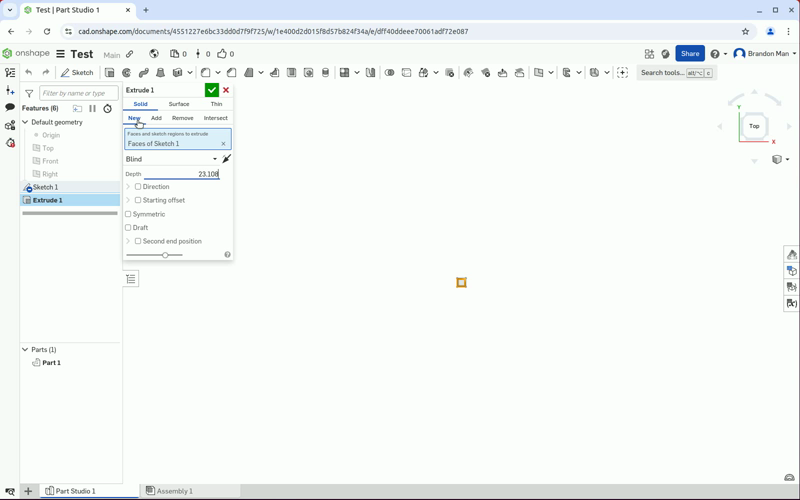
key(enter)
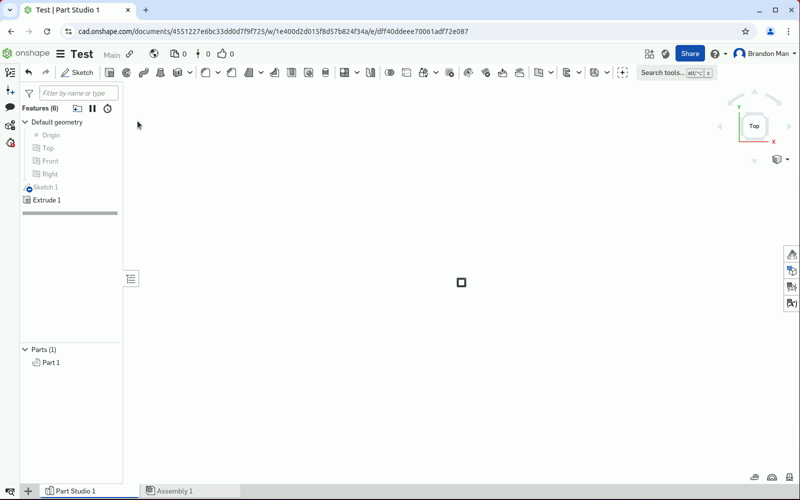
key(shift+h)
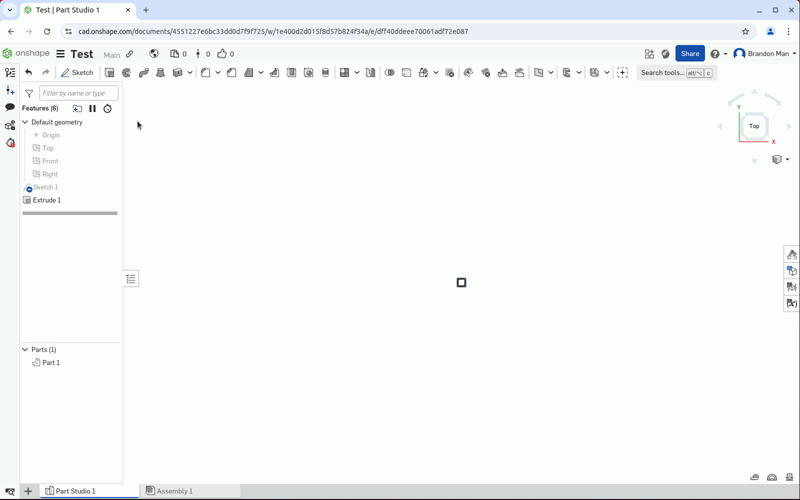
key(shift+h)
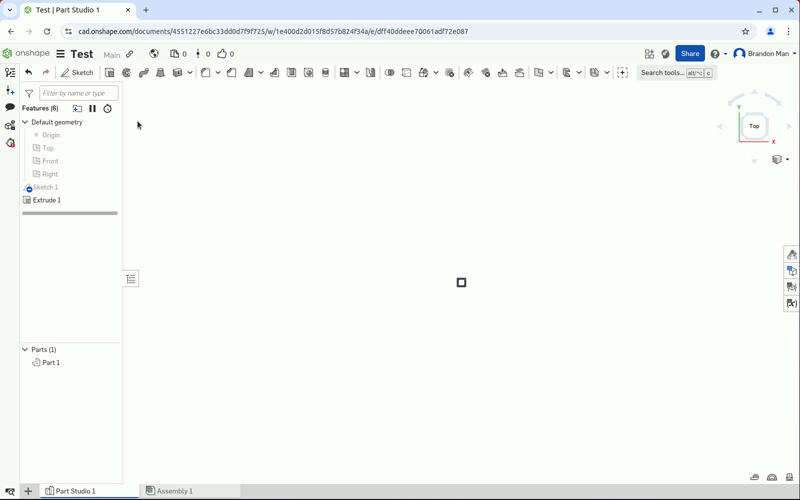
mouse_move(73, 189)
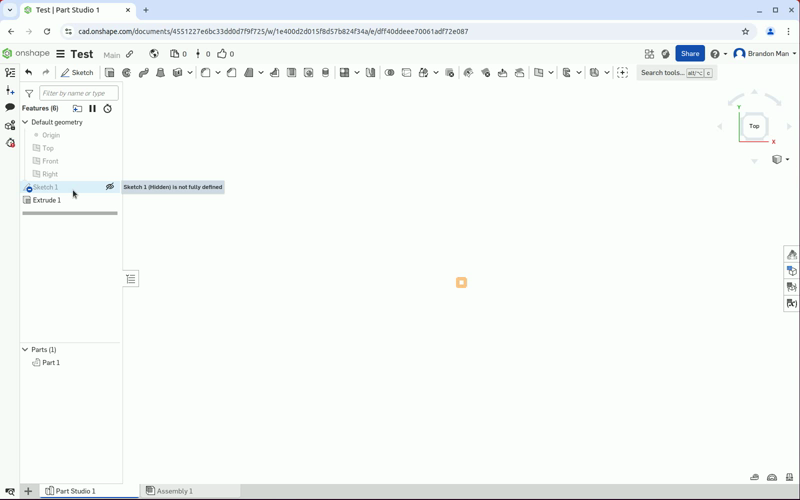
click(73, 189)
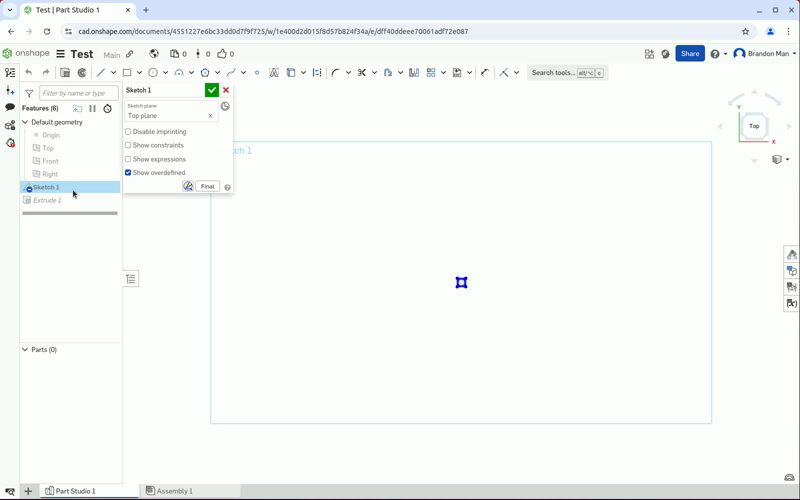
mouse_move(229, 92)
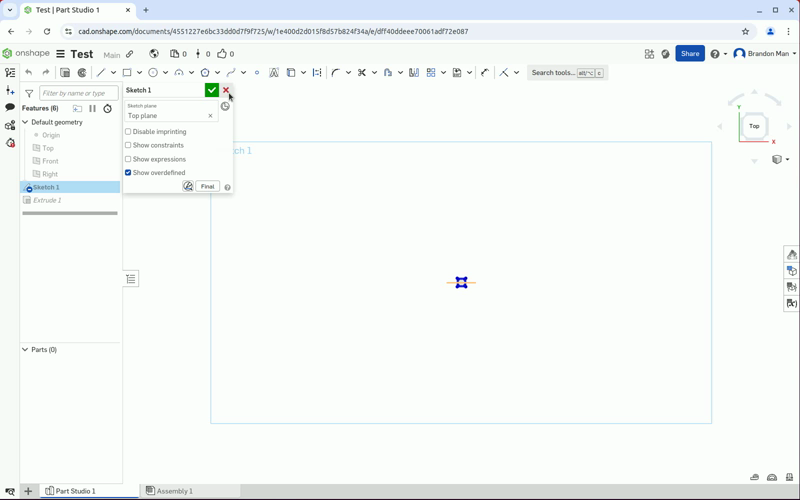
click(229, 92)
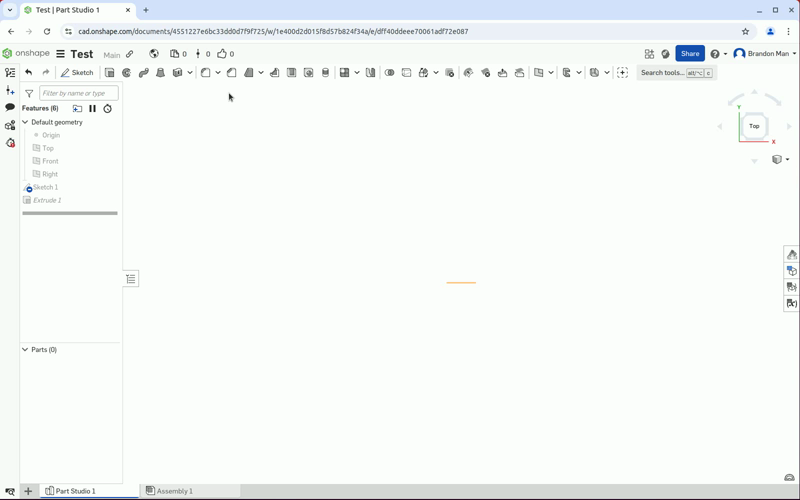
mouse_move(73, 352)
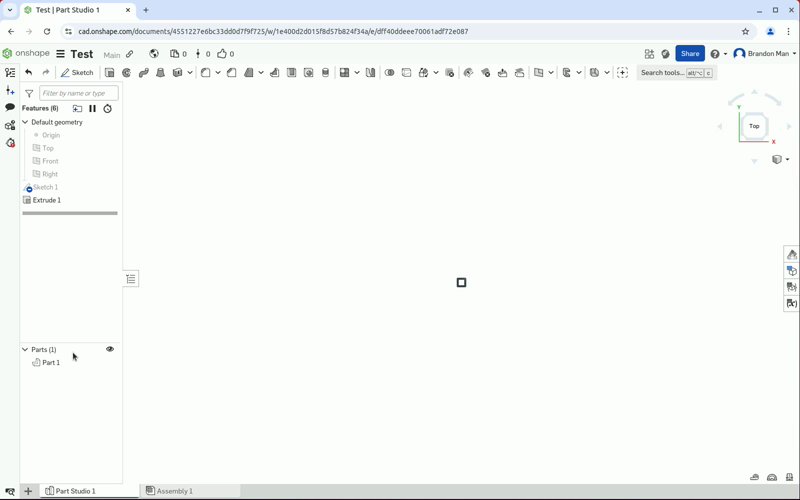
key(y)
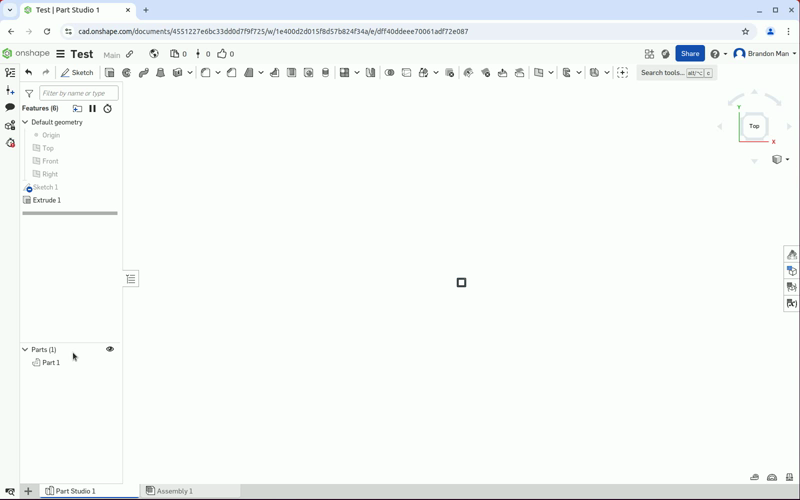
key(shift+p)
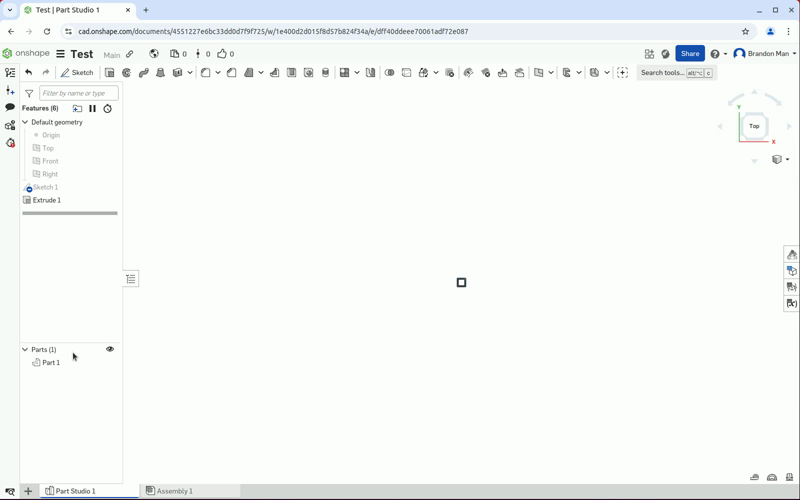
key(space)
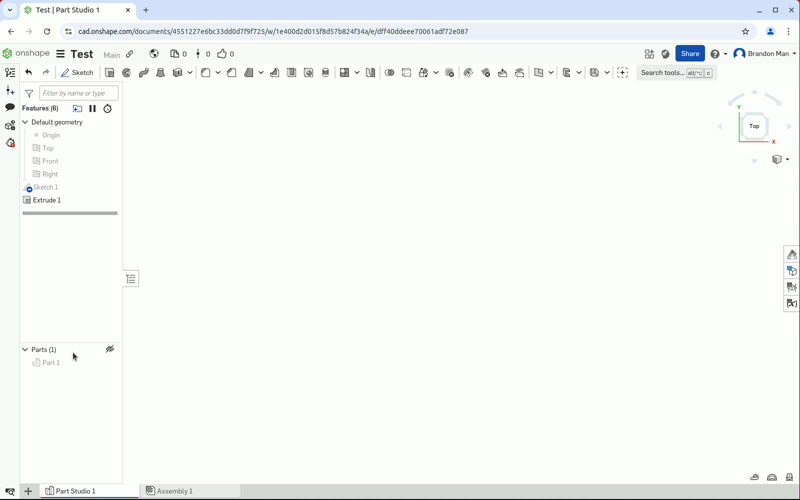
key_down(shift)
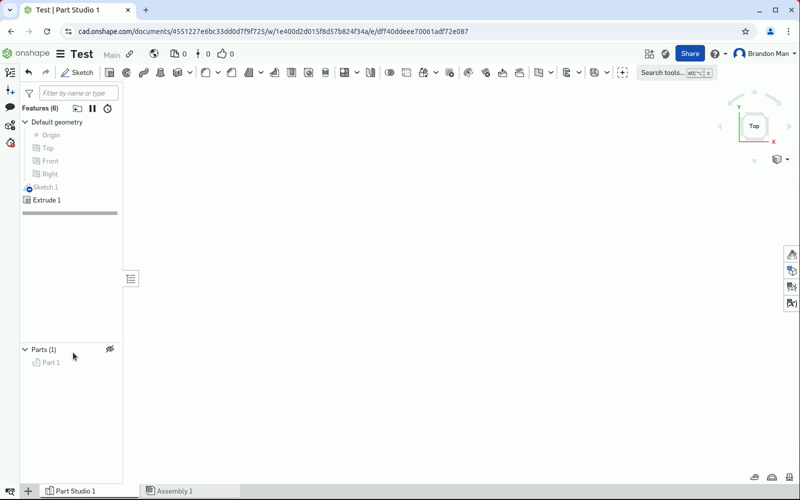
key(up)
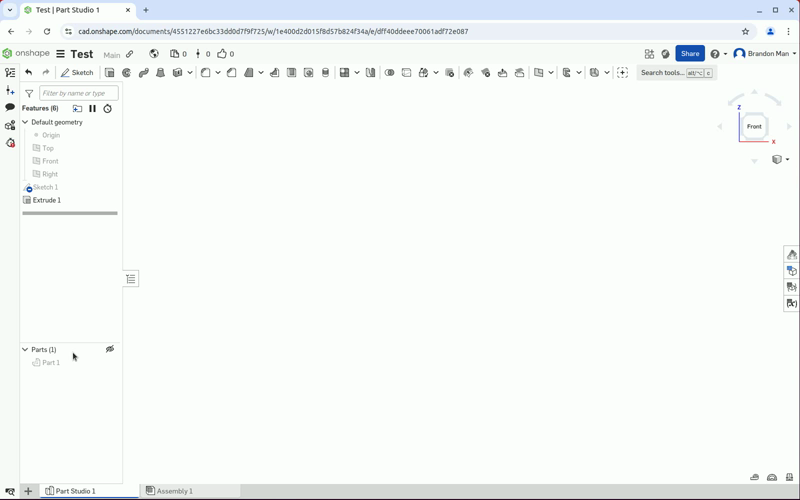
key_up(shift)
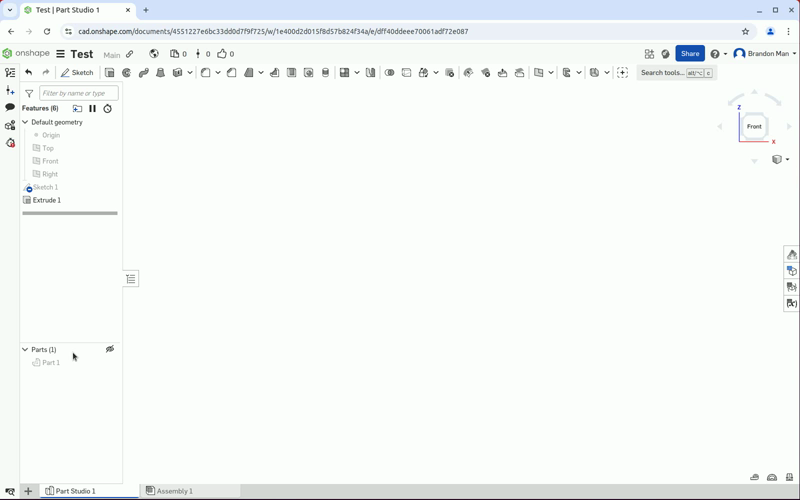
mouse_move(73, 352)
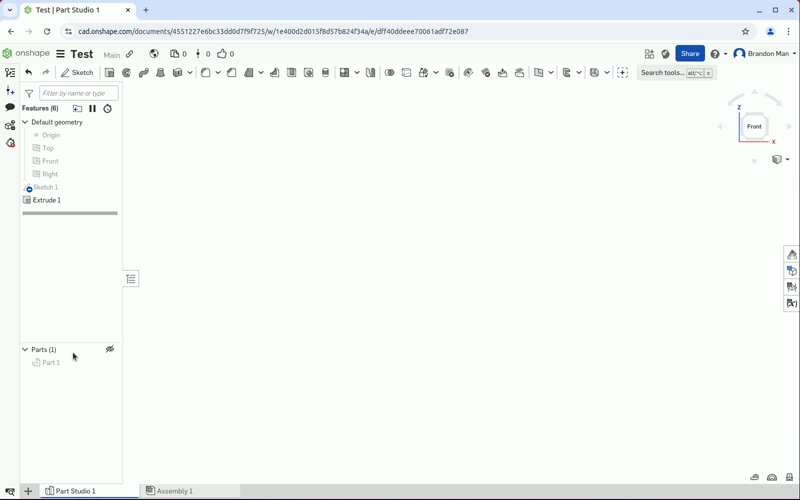
key(shift+y)
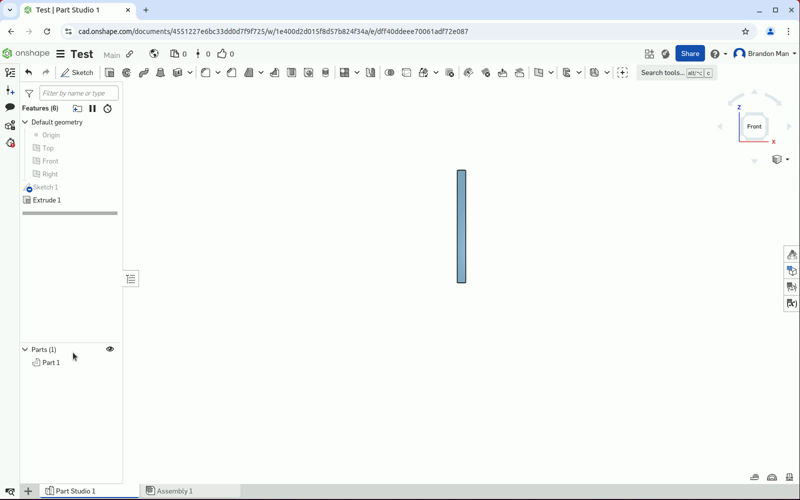
mouse_move(541, 75)
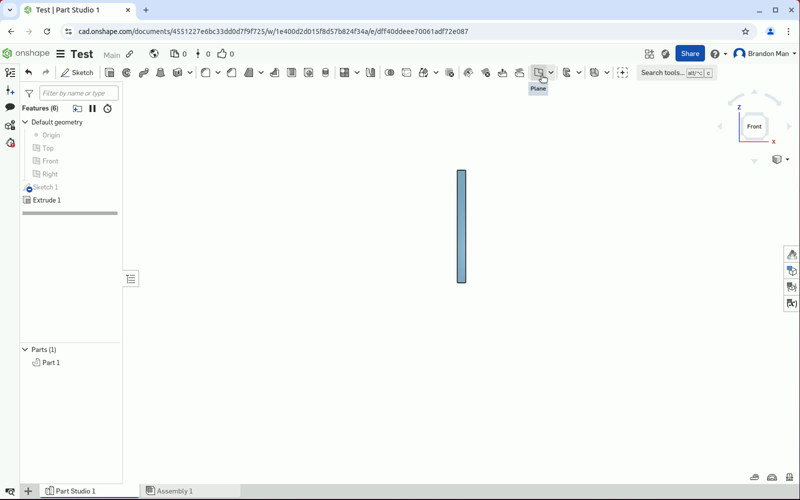
click(541, 75)
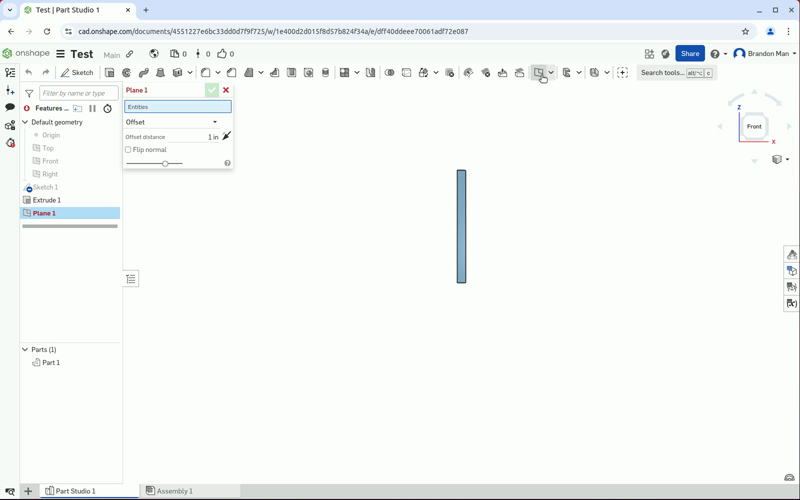
mouse_move(73, 163)
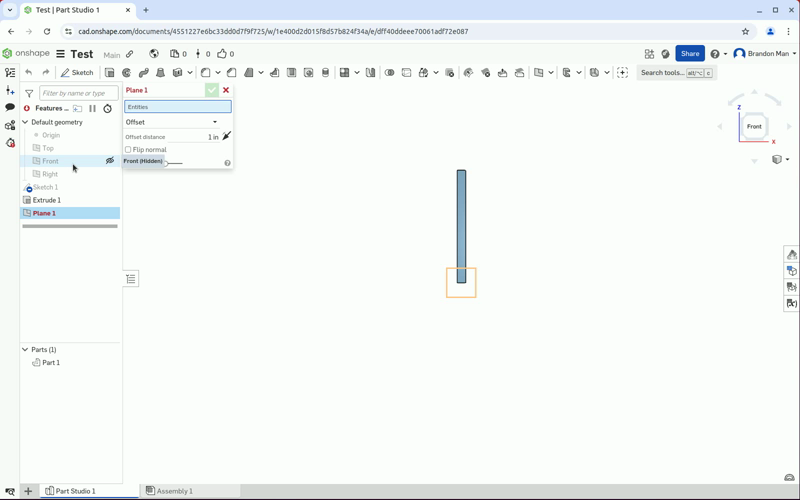
click(73, 163)
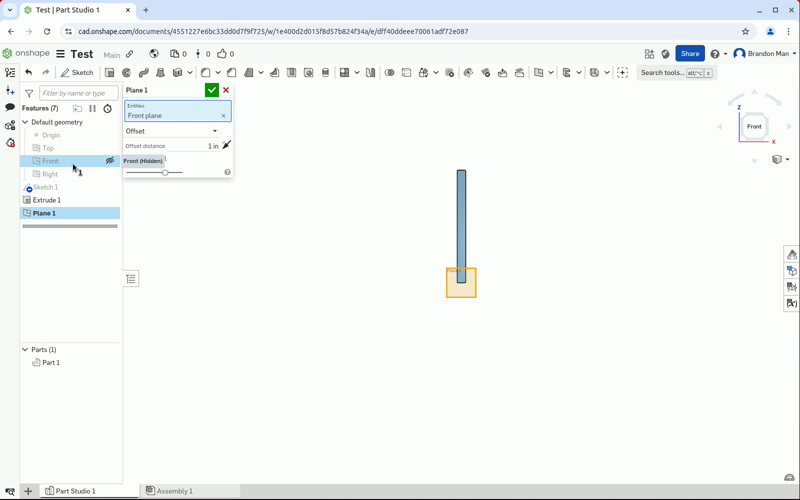
key(tab, 2)
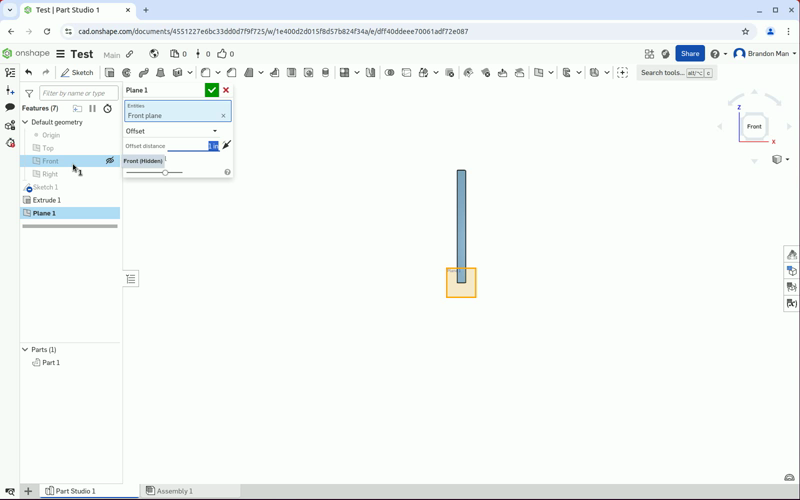
text(0.709)
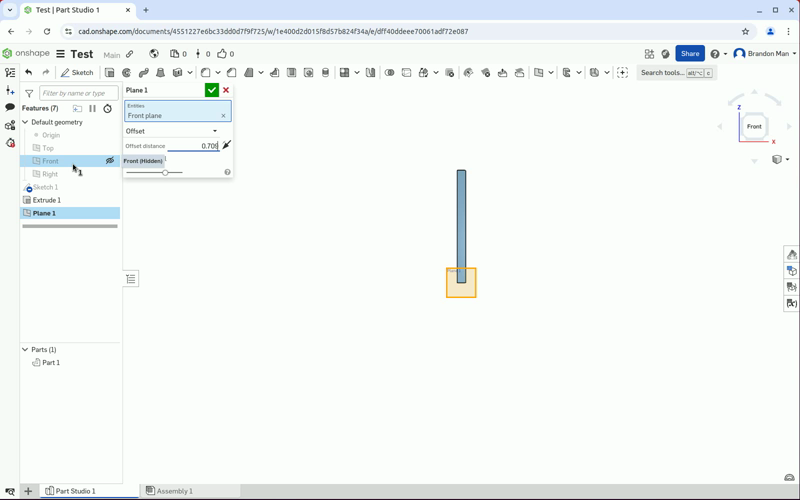
key(enter, 2)
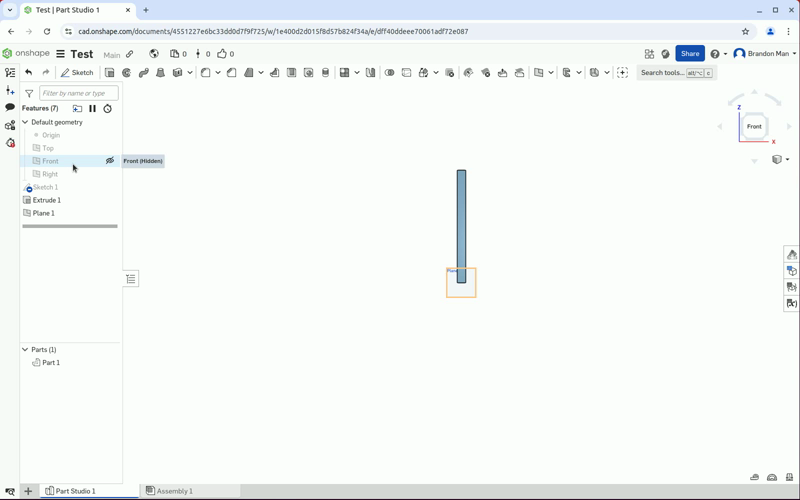
key(shift+s)
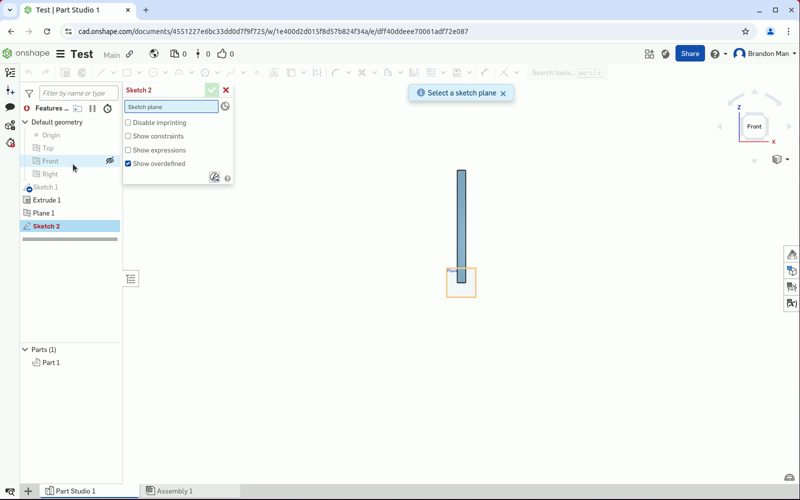
mouse_move(73, 215)
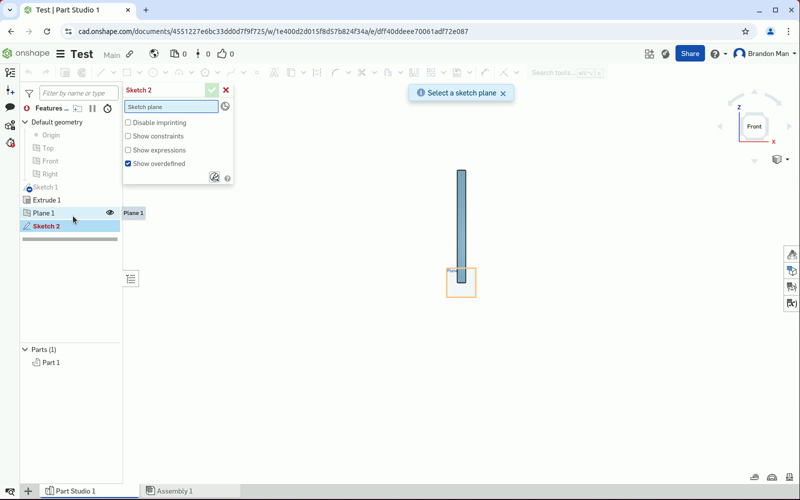
click(73, 215)
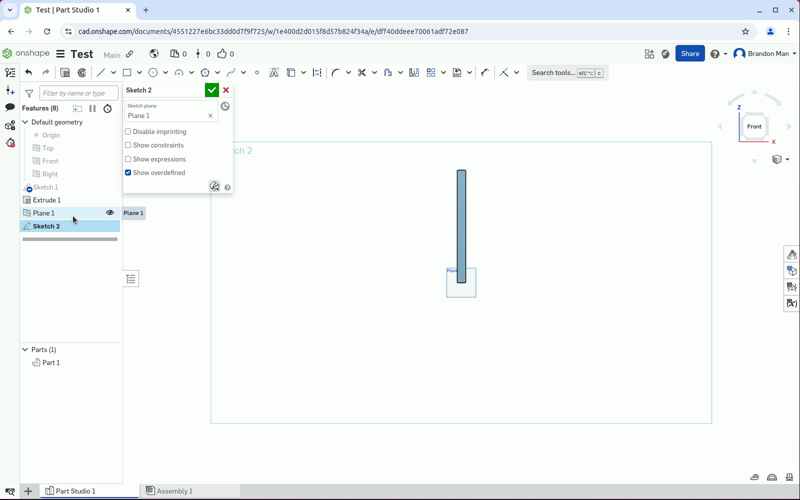
mouse_move(73, 352)
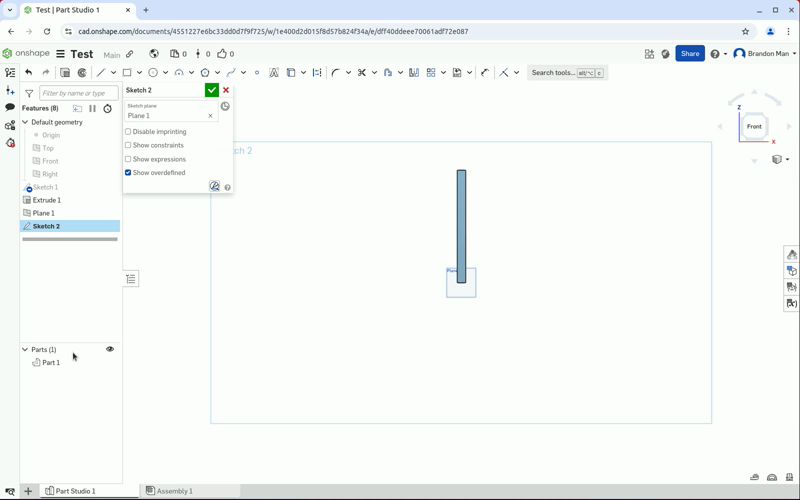
key(y)
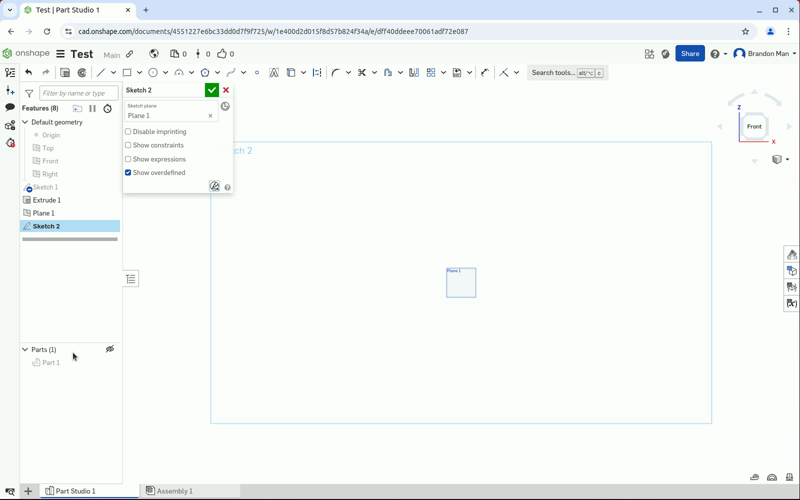
key(c)
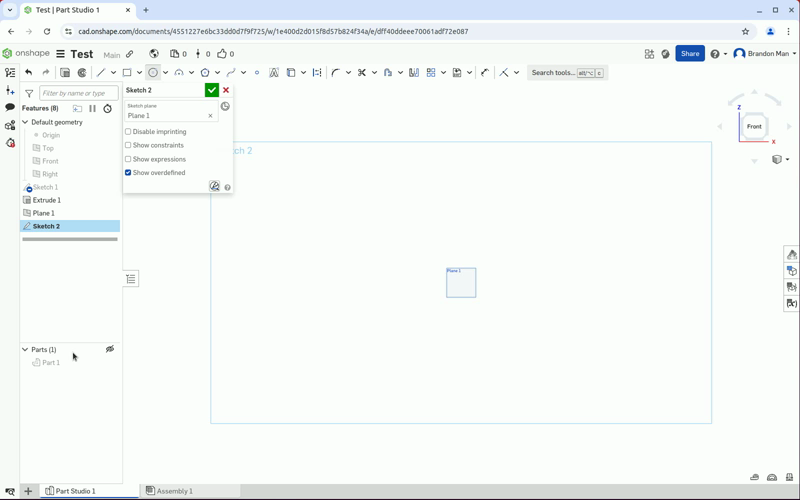
key_down(shift)
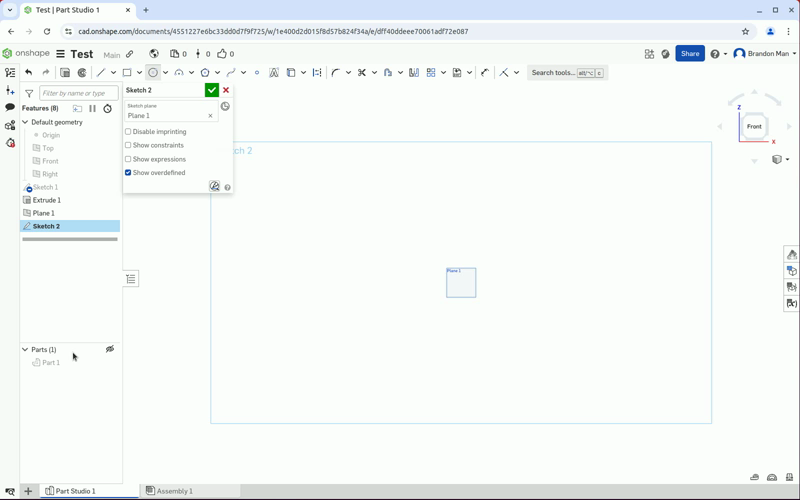
mouse_move(460, 172)
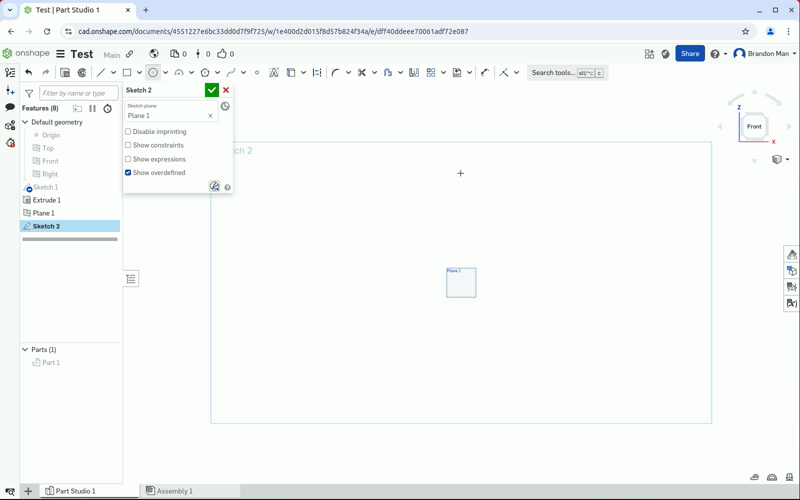
click(460, 172)
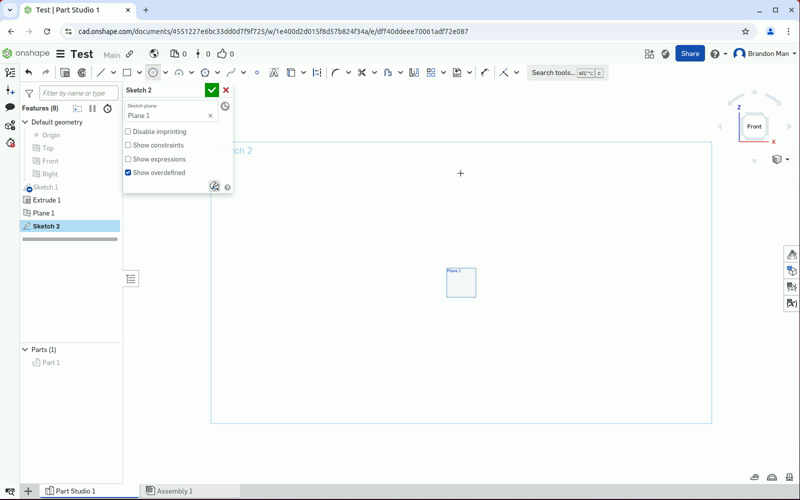
key_up(shift)
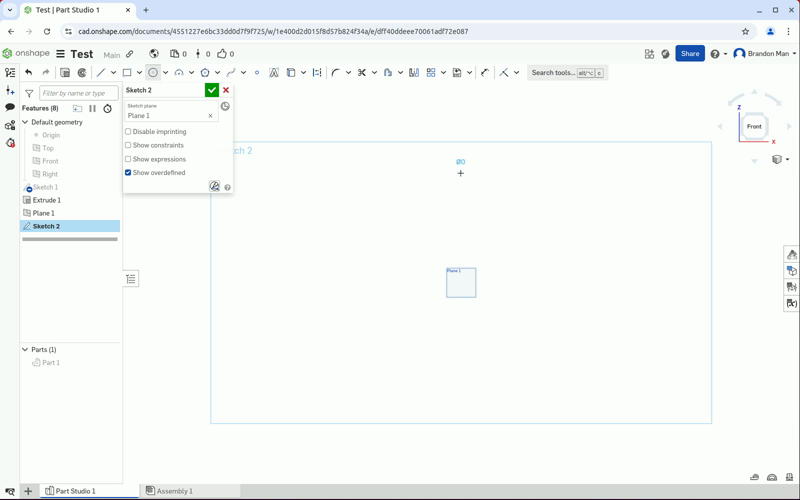
mouse_move(461, 172)
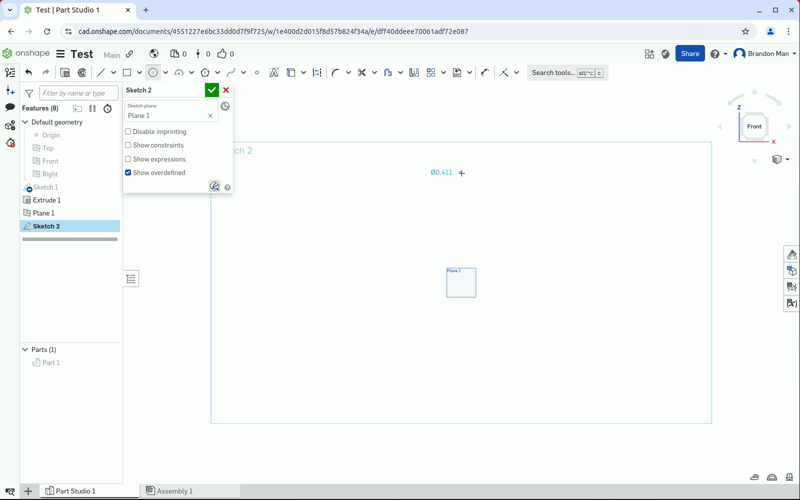
scroll(6)
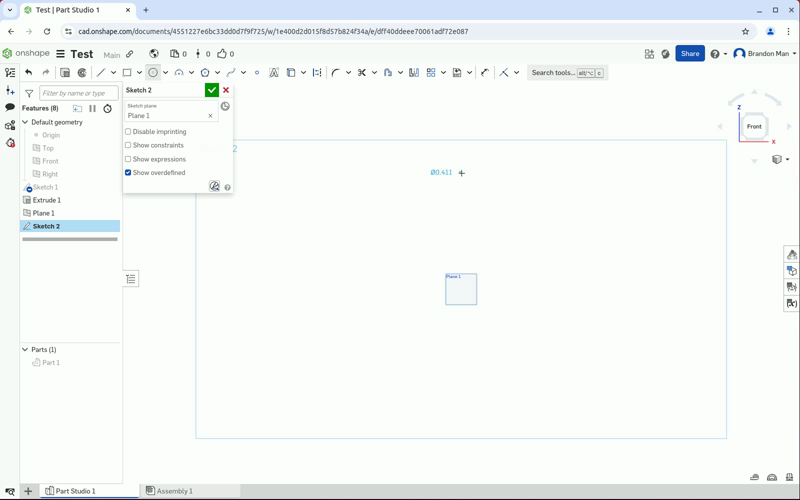
scroll(6)
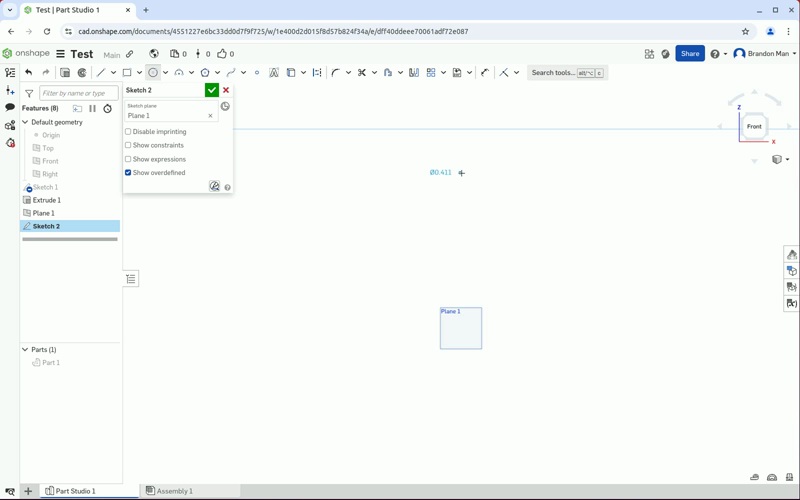
scroll(6)
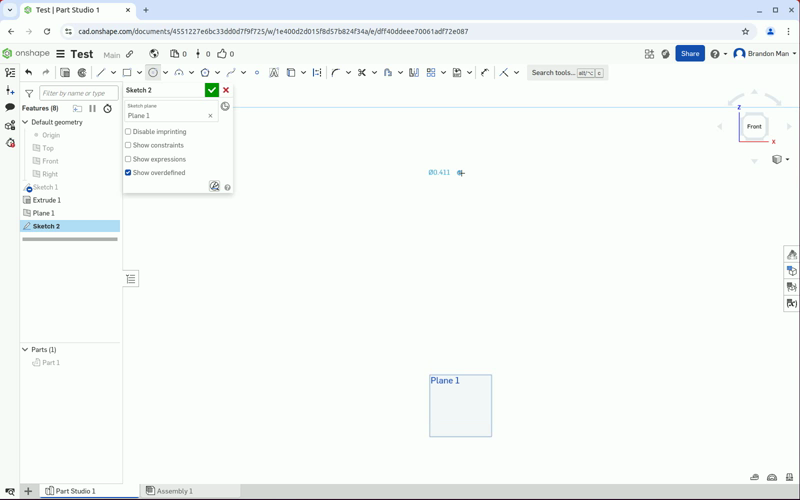
scroll(6)
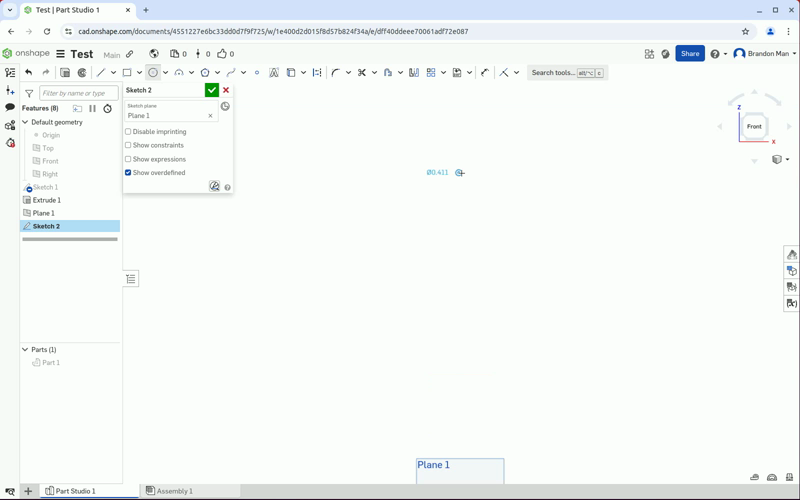
scroll(6)
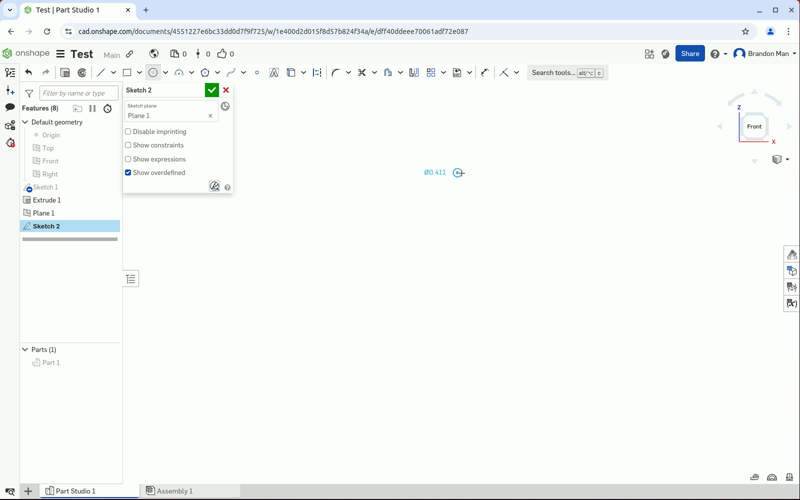
scroll(6)
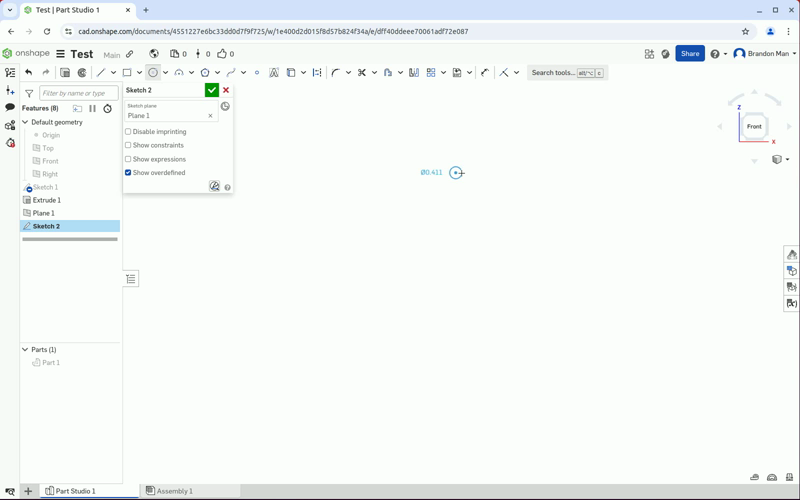
scroll(6)
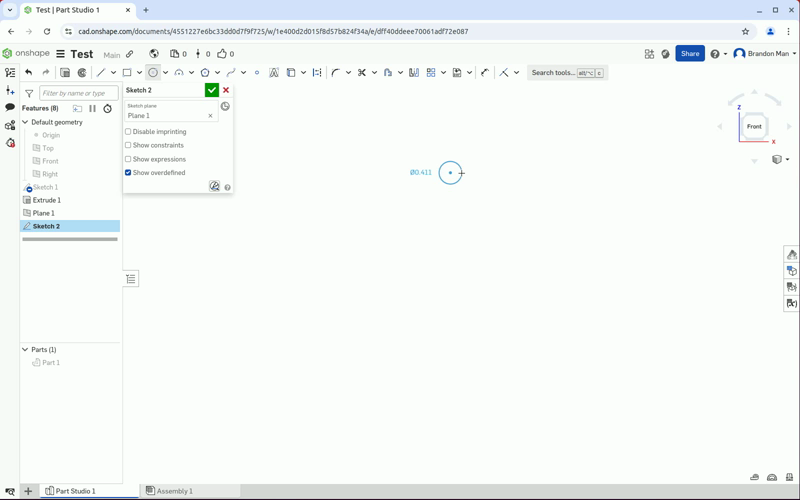
click(461, 172)
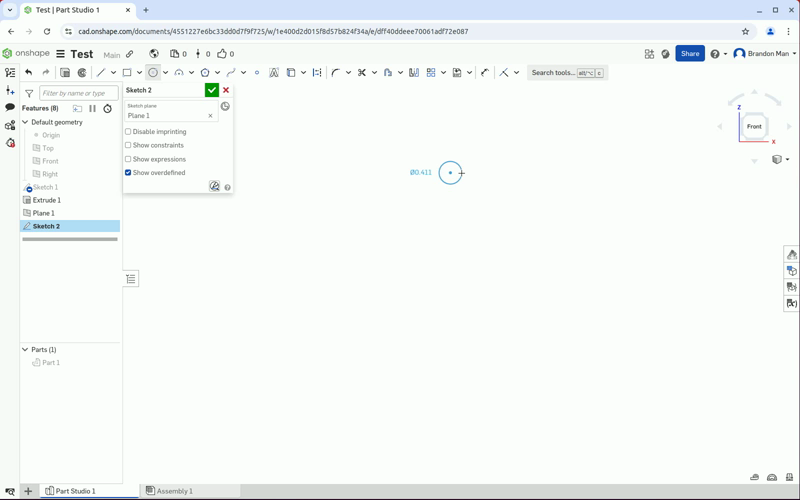
scroll(-6)
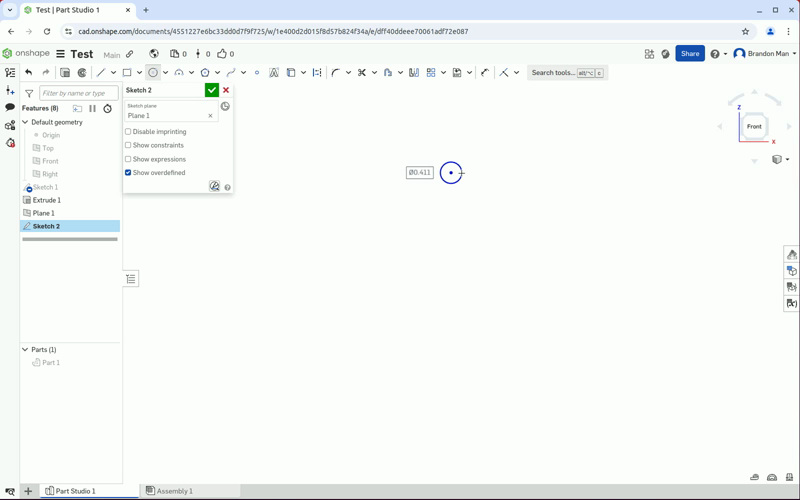
scroll(-6)
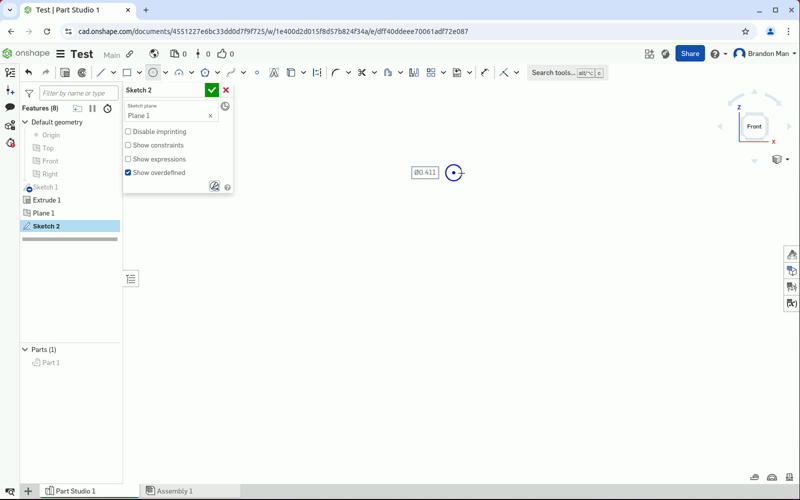
scroll(-6)
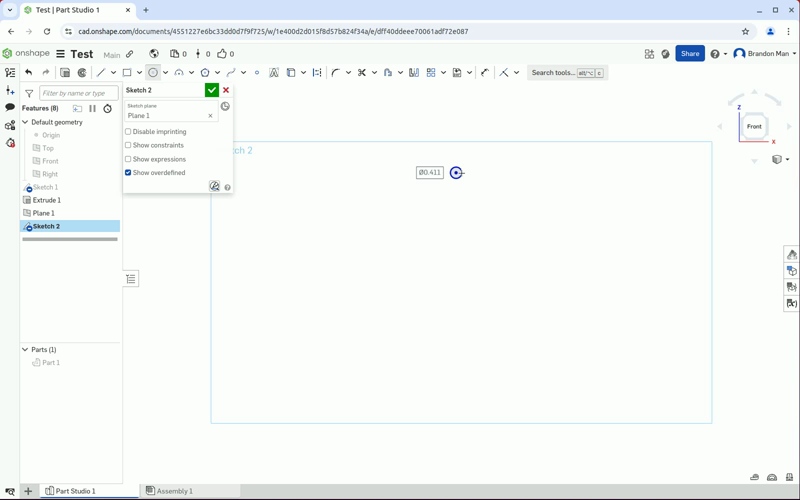
scroll(-6)
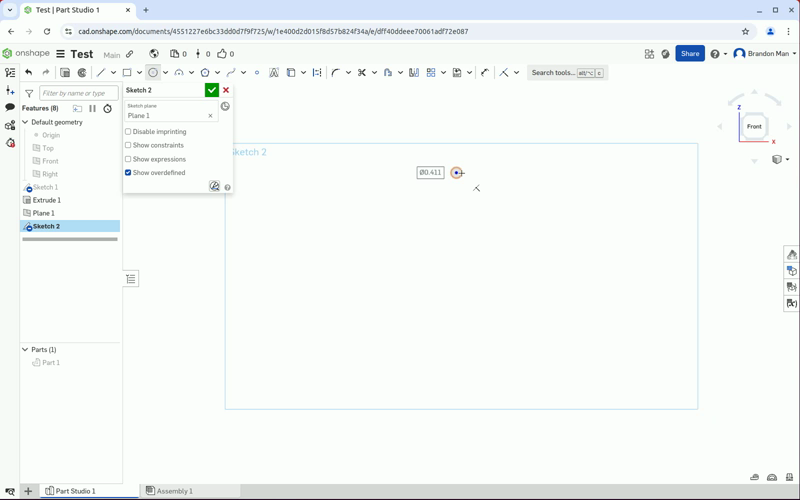
scroll(-6)
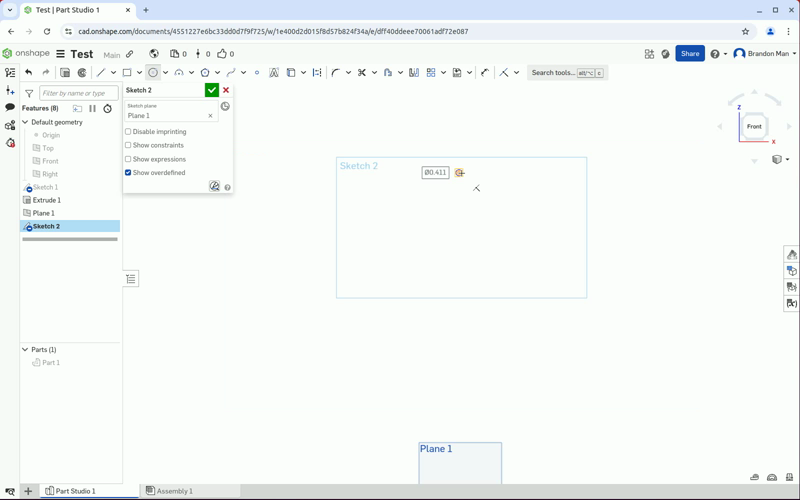
scroll(-6)
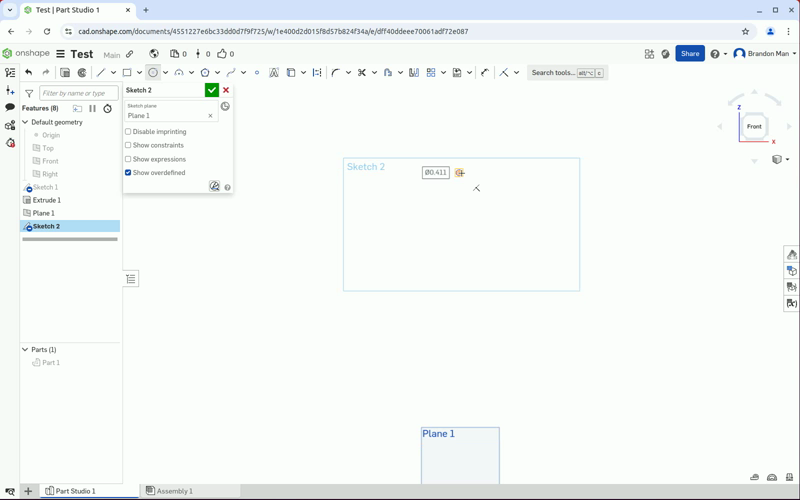
scroll(-6)
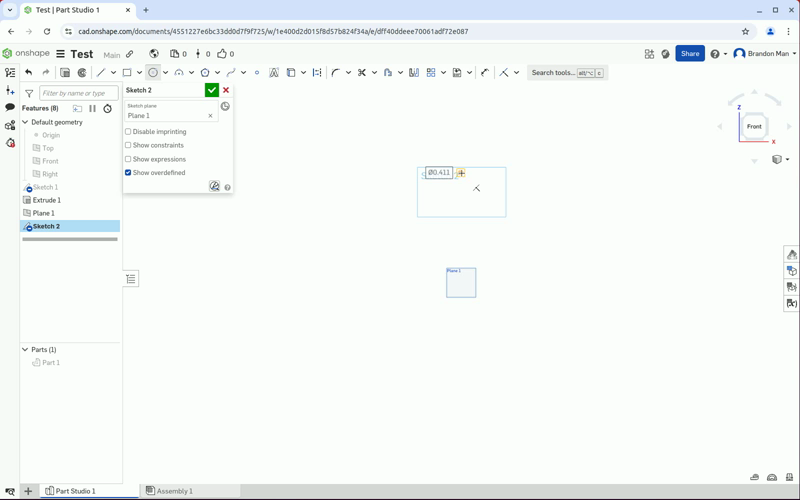
key(esc)
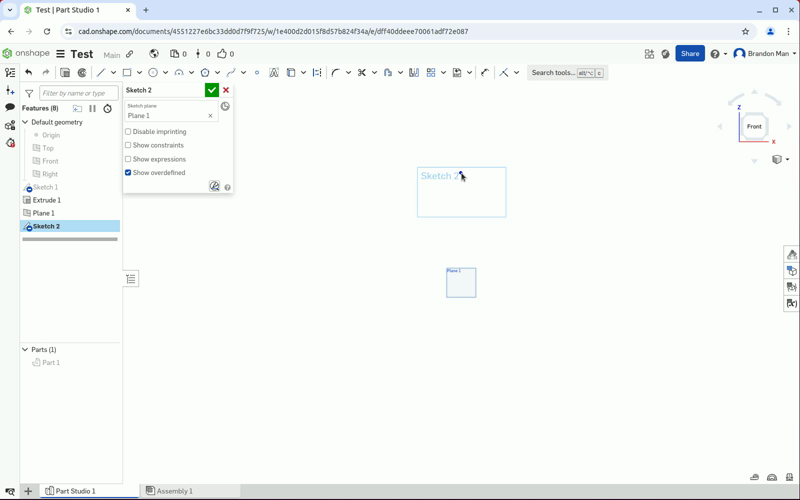
mouse_move(461, 173)
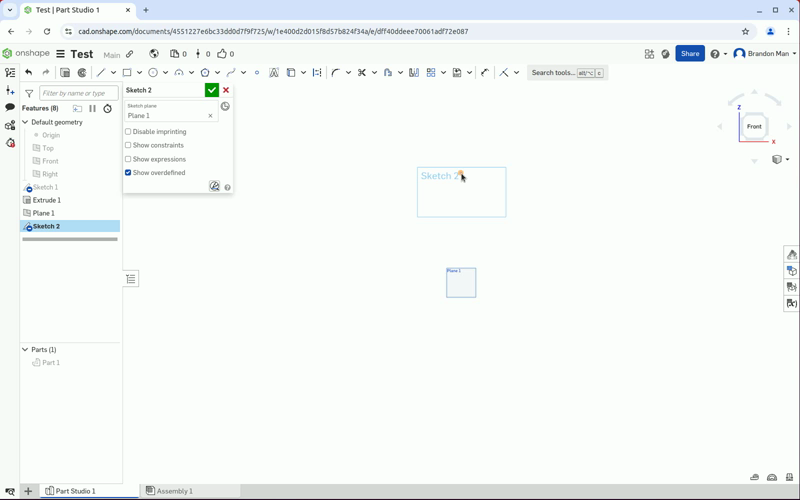
scroll(6)
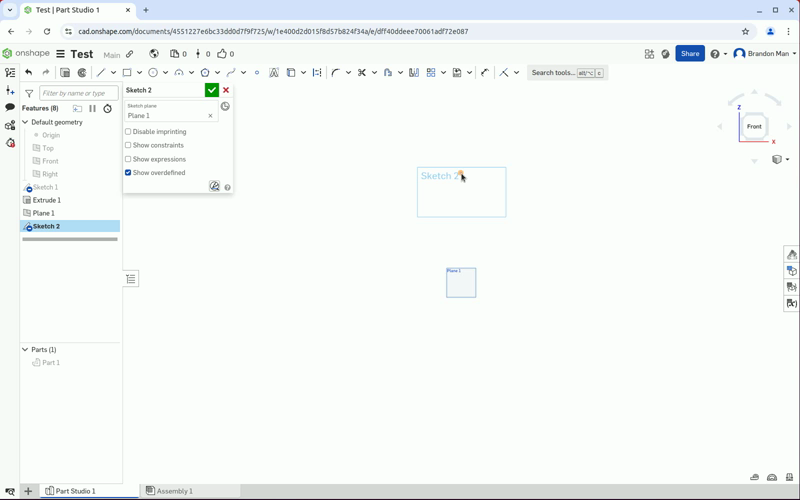
scroll(6)
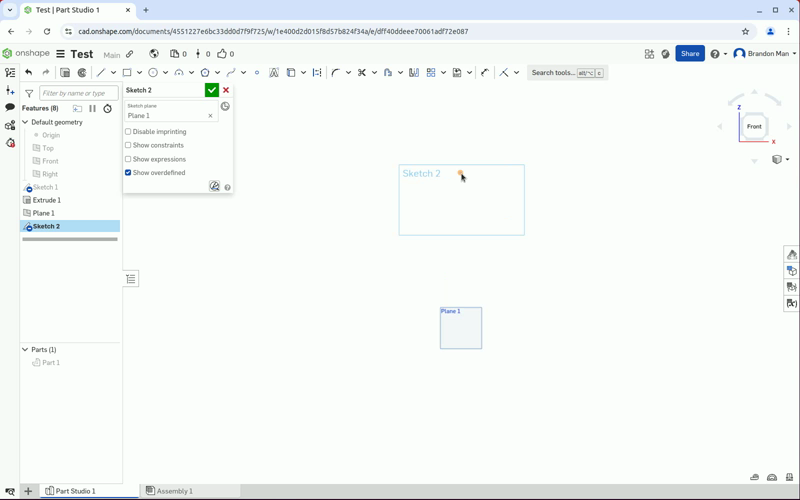
scroll(6)
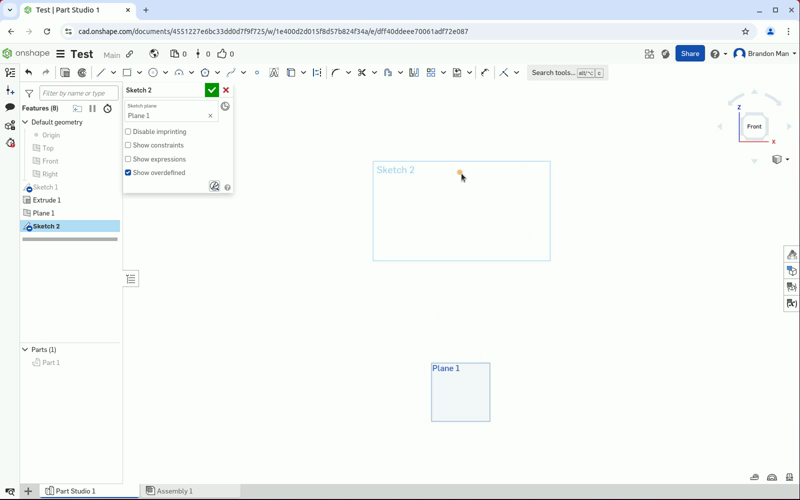
scroll(6)
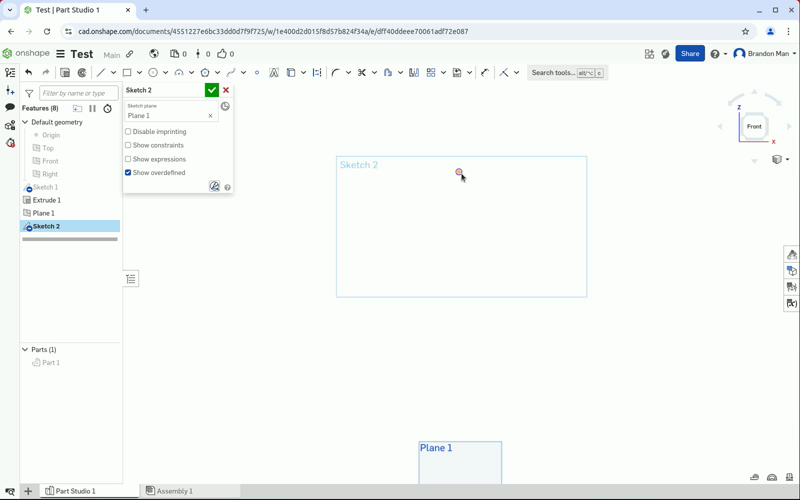
scroll(6)
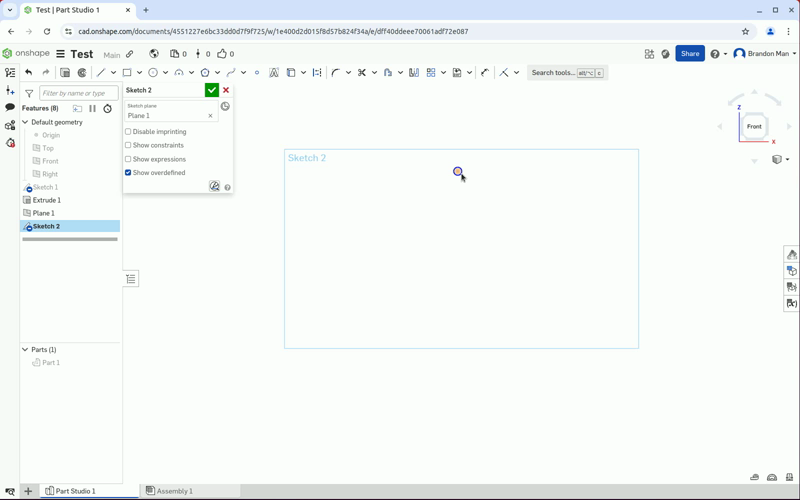
scroll(6)
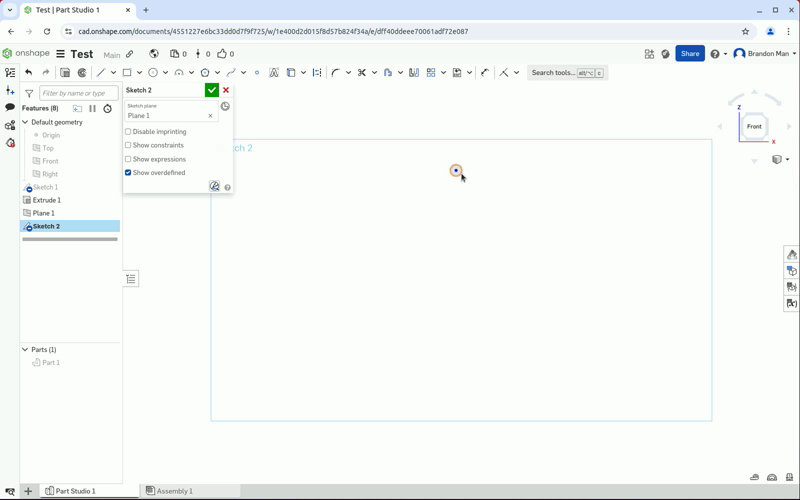
scroll(6)
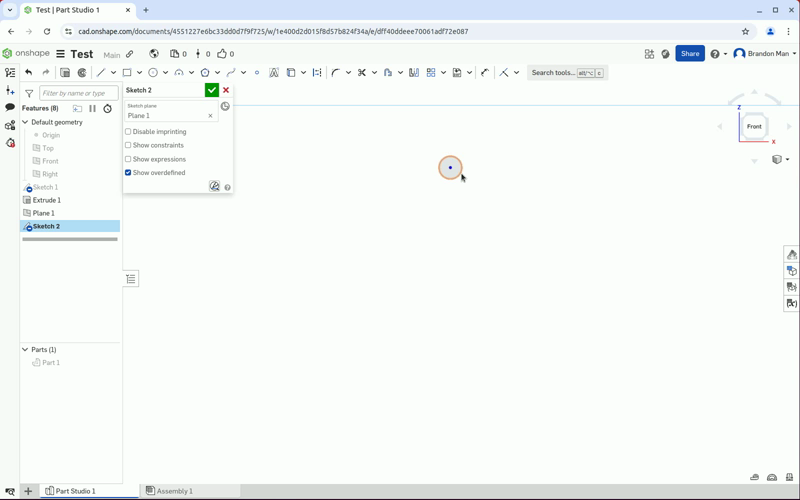
click(461, 173)
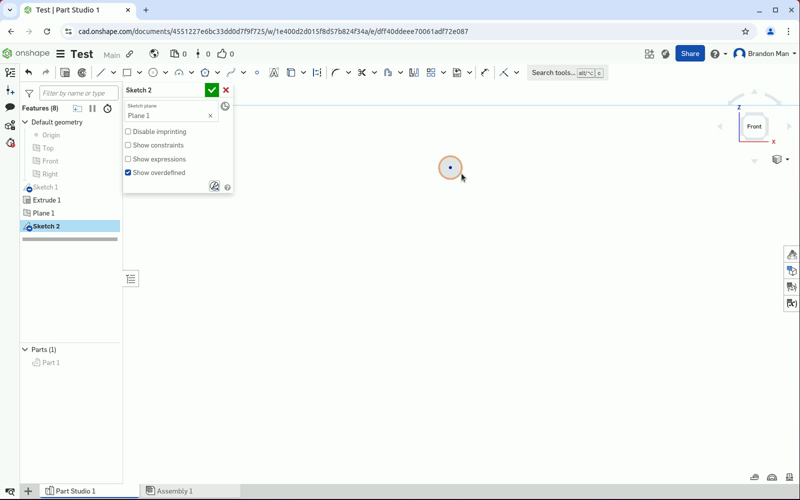
scroll(-6)
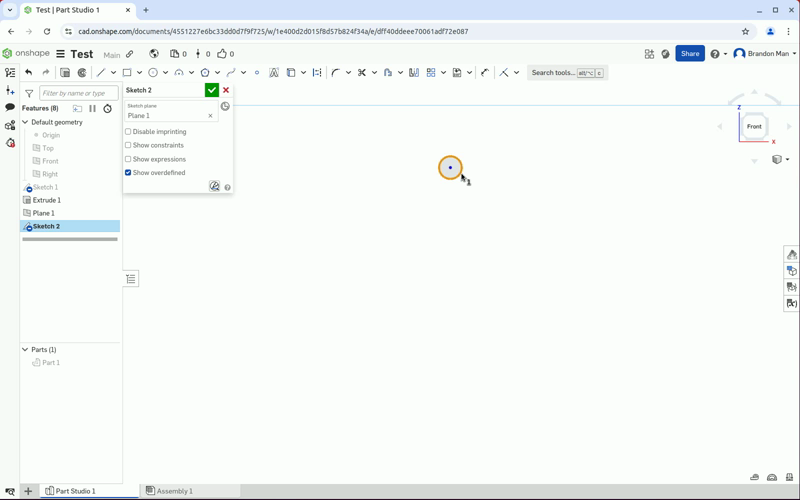
scroll(-6)
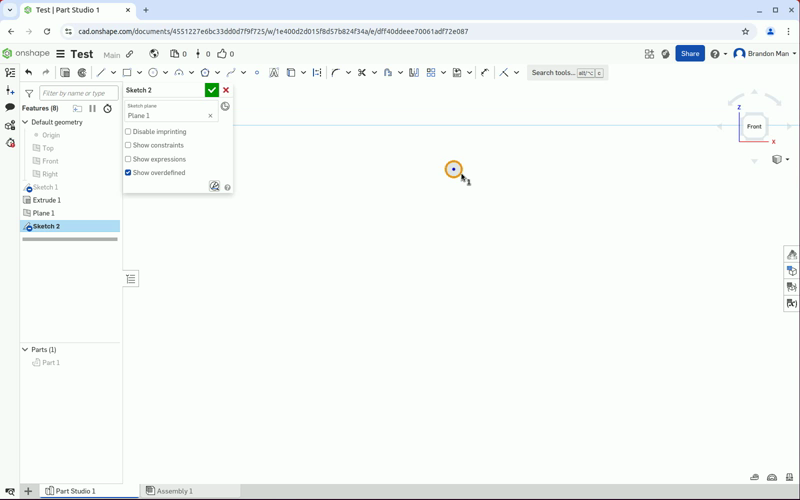
scroll(-6)
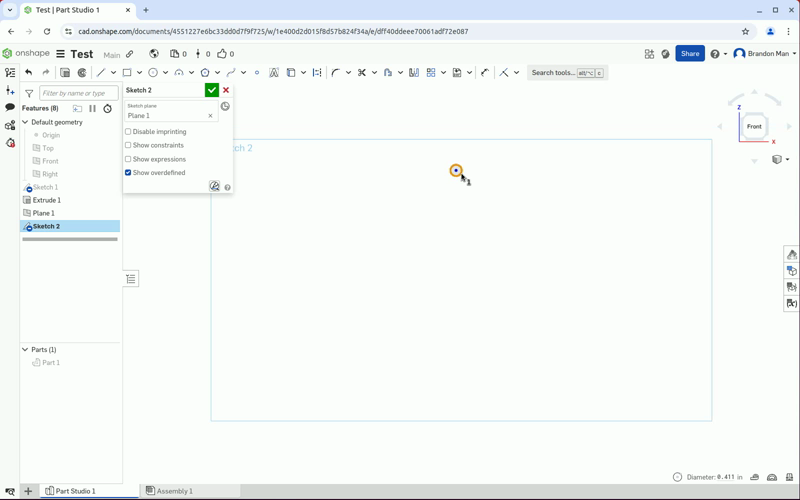
scroll(-6)
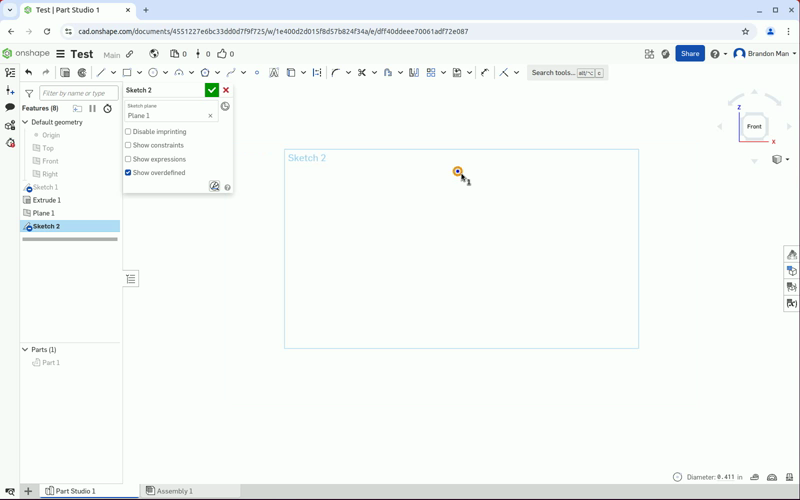
scroll(-6)
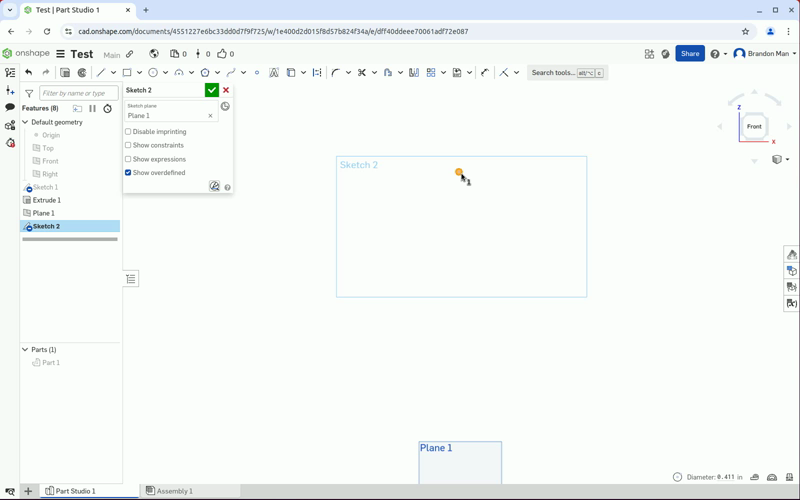
scroll(-6)
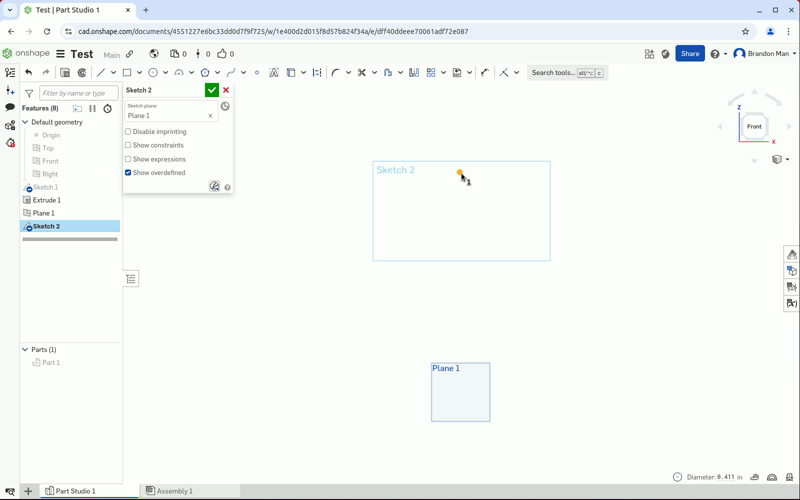
scroll(-6)
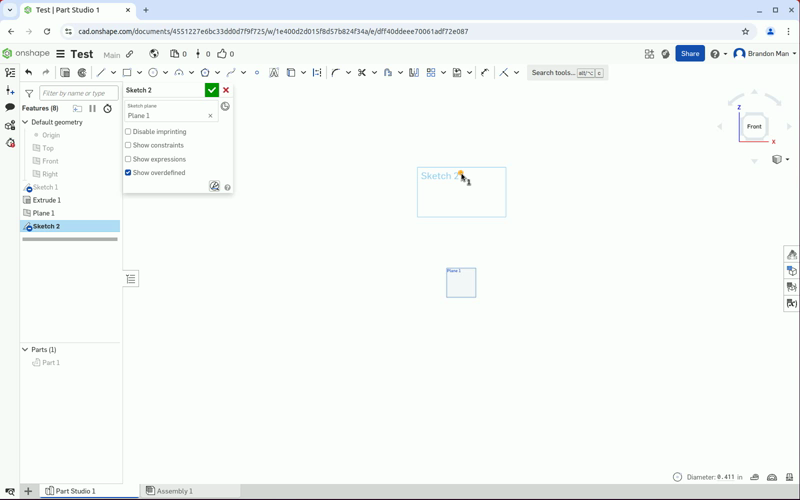
mouse_move(73, 352)
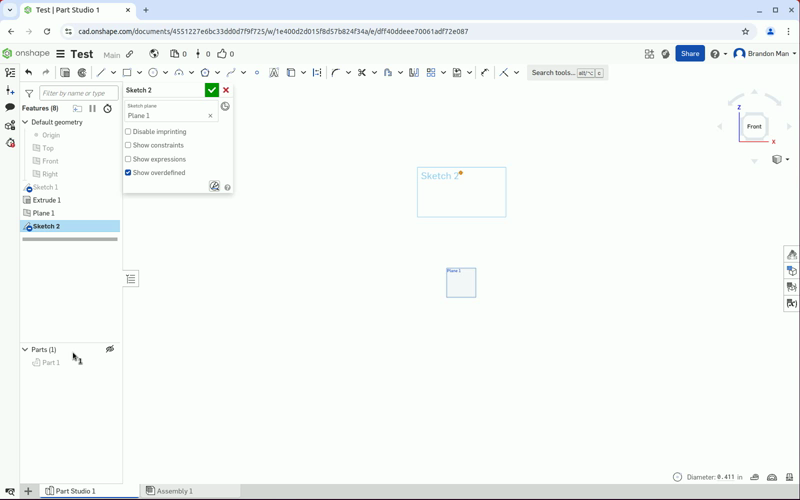
key(shift+y)
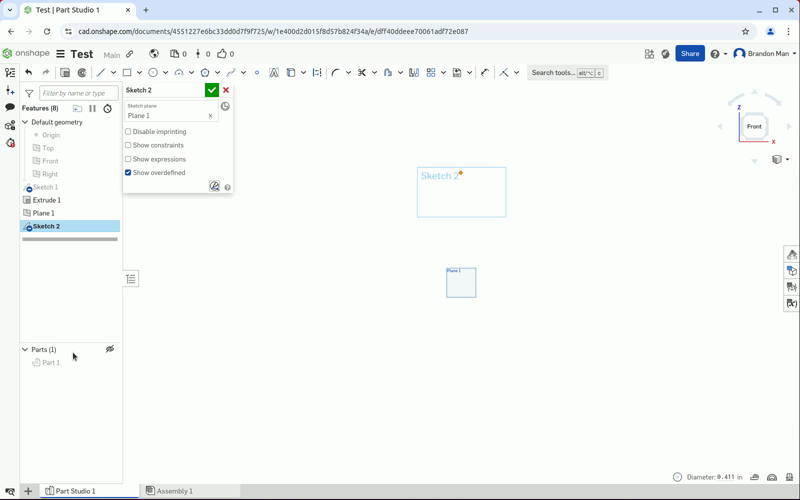
key(shift+e)
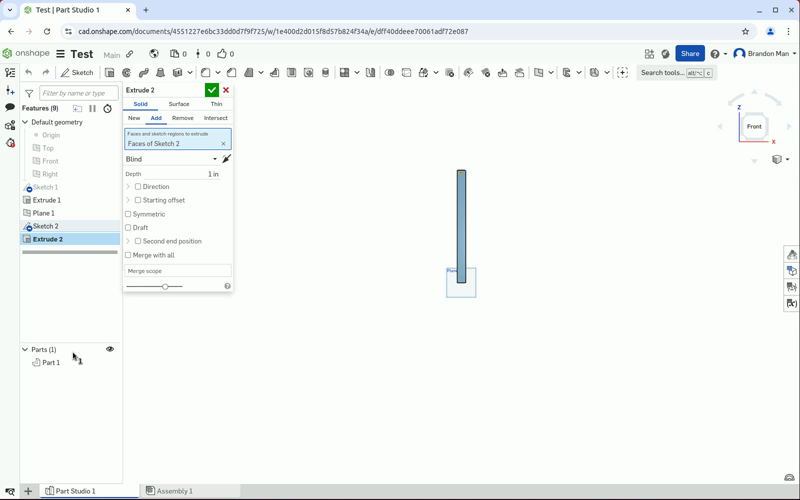
mouse_move(143, 106)
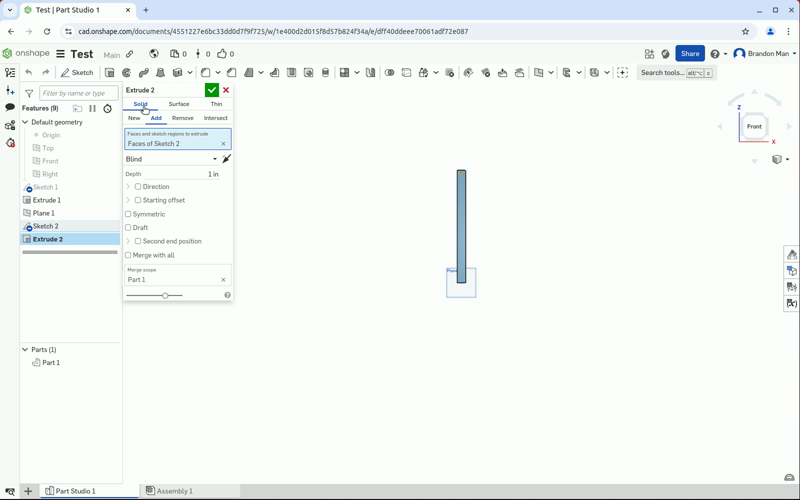
click(143, 106)
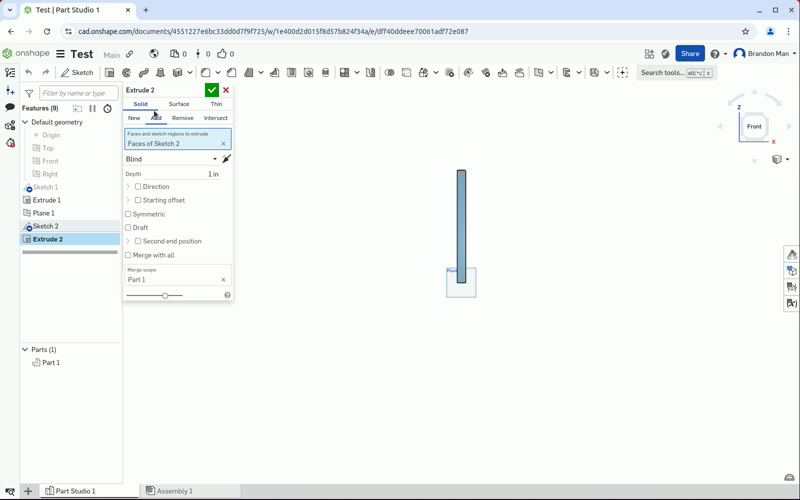
mouse_move(186, 120)
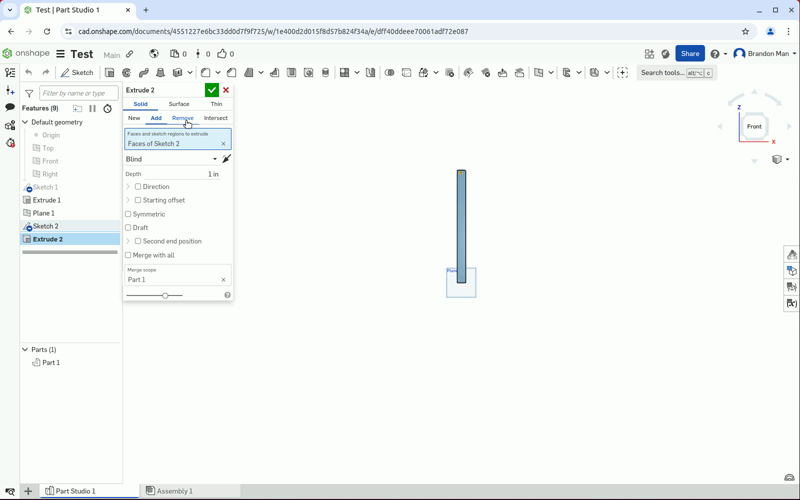
click(186, 120)
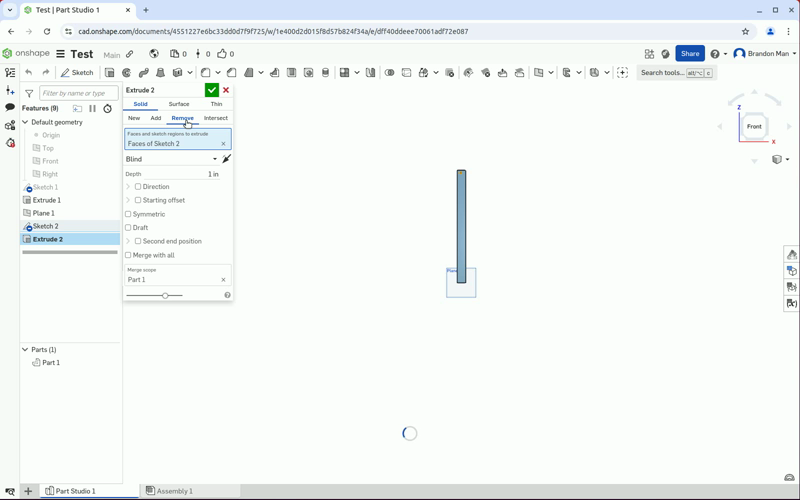
key(tab, 4)
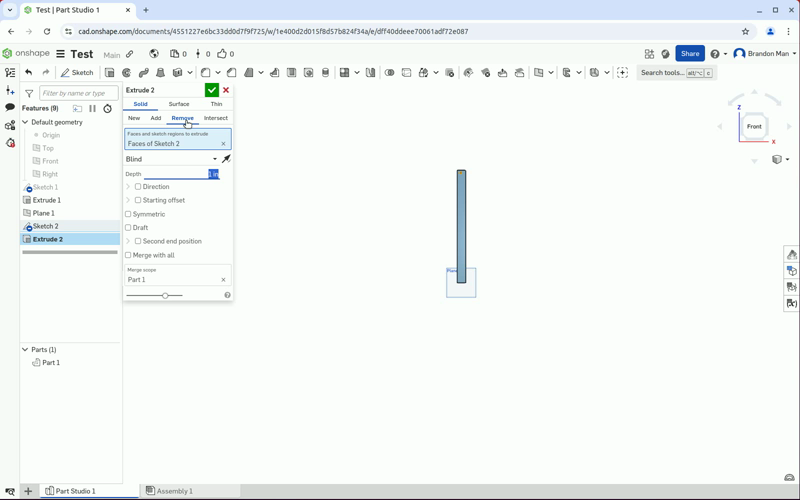
text(1.444)
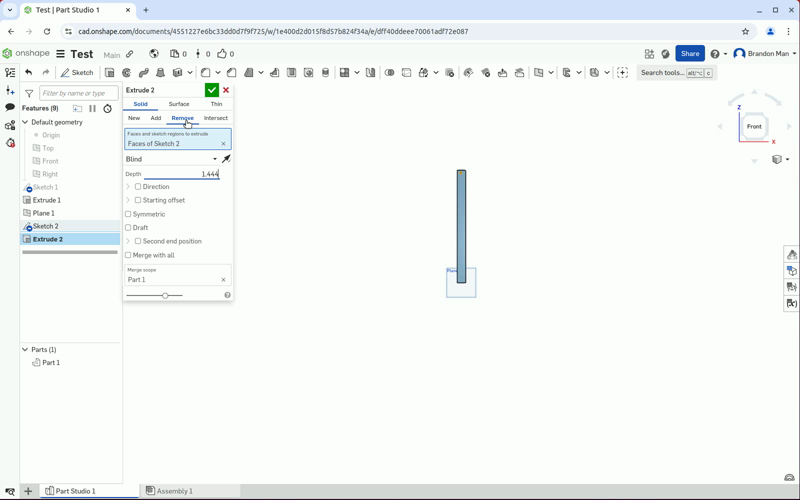
key(tab, 6)
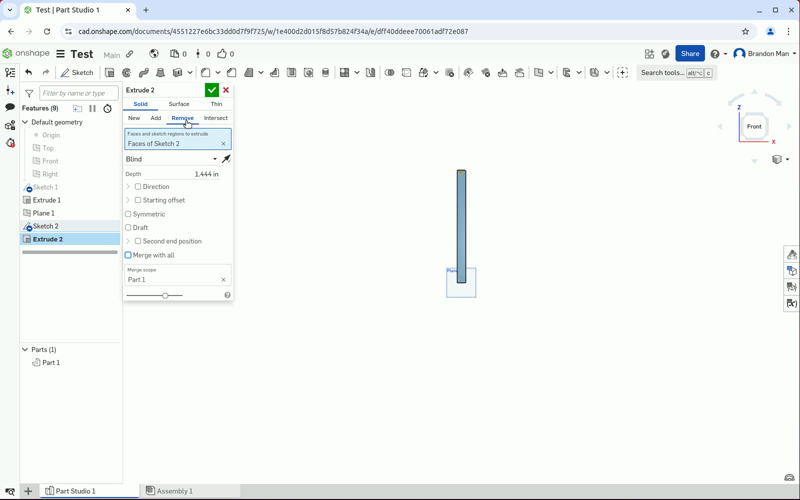
key(space)
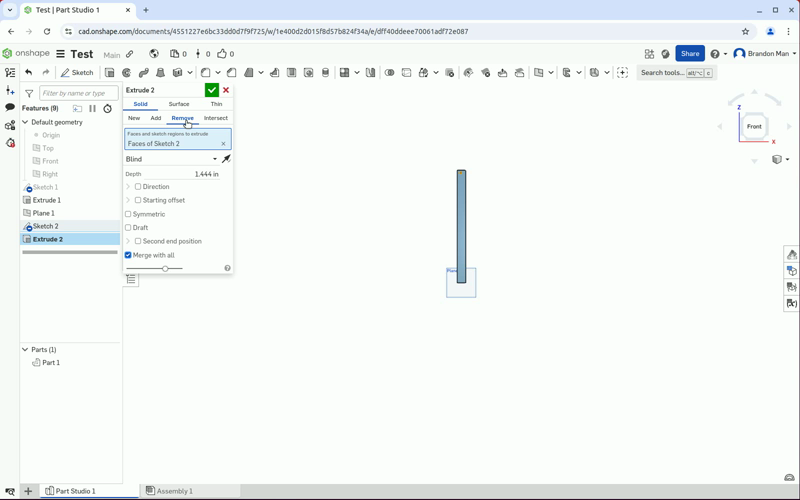
key(enter)
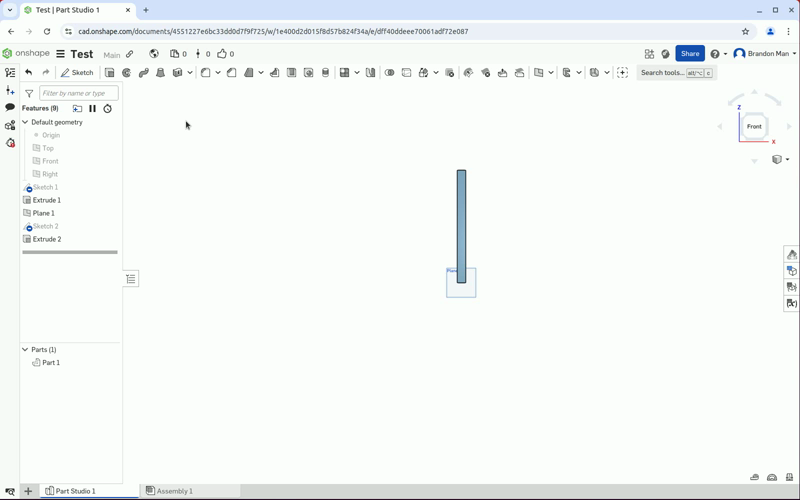
key(shift+h)
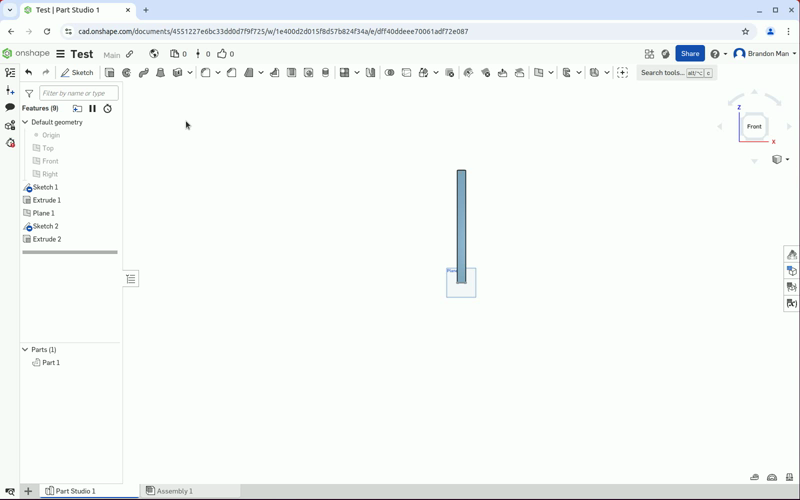
key(shift+h)
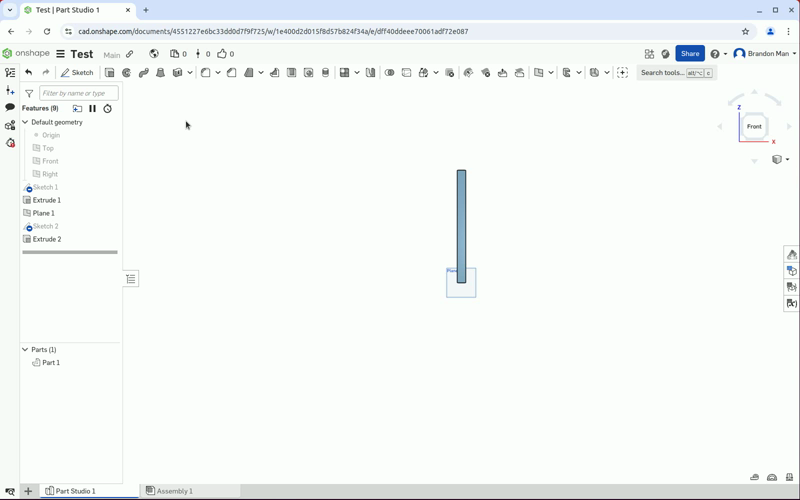
mouse_move(73, 189)
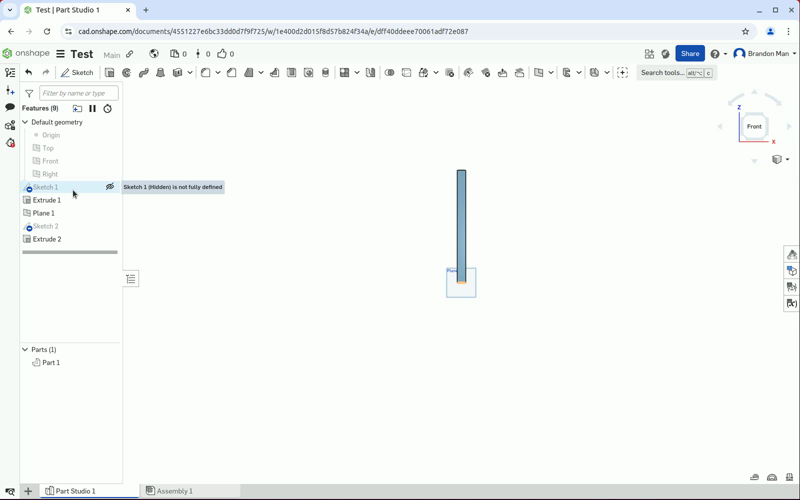
click(73, 189)
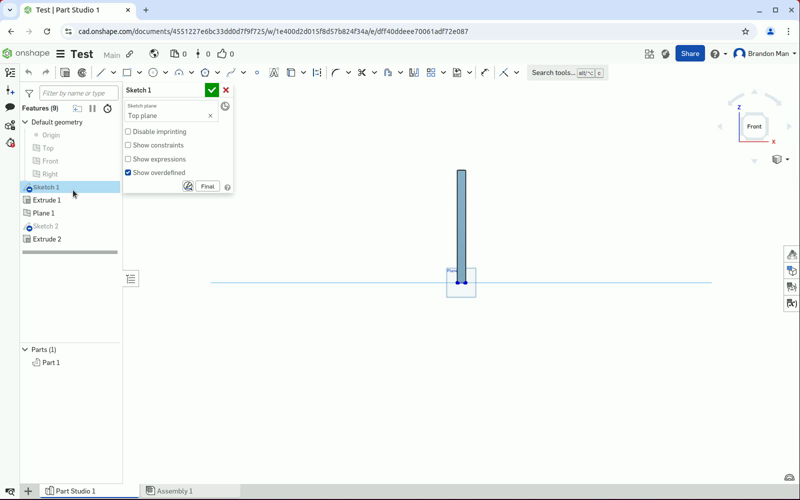
mouse_move(229, 92)
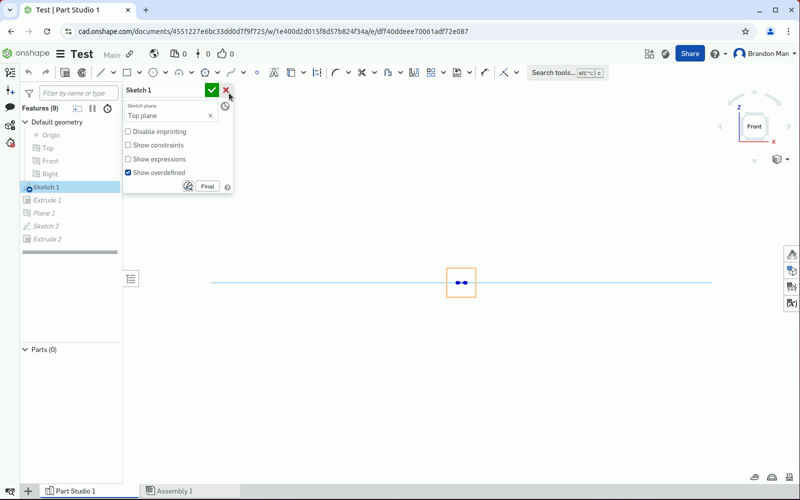
click(229, 92)
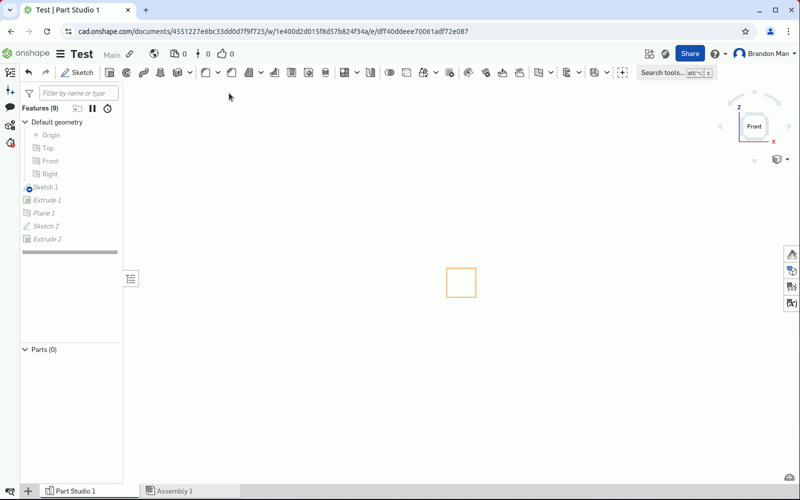
key(shift+s)
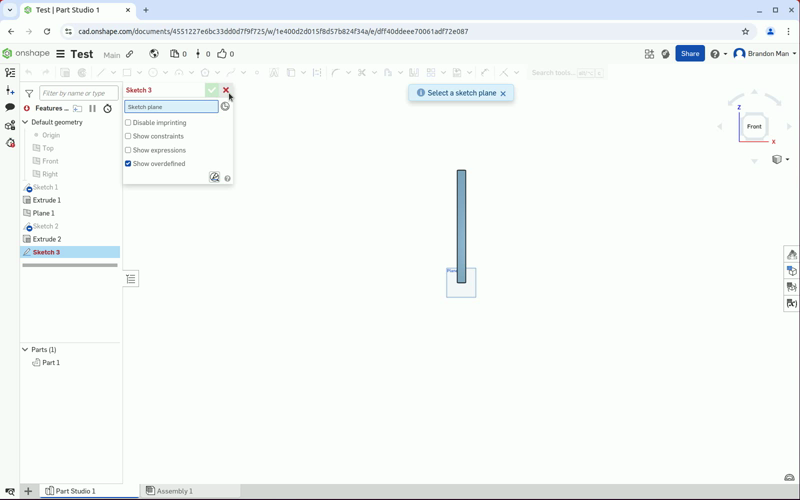
mouse_move(73, 215)
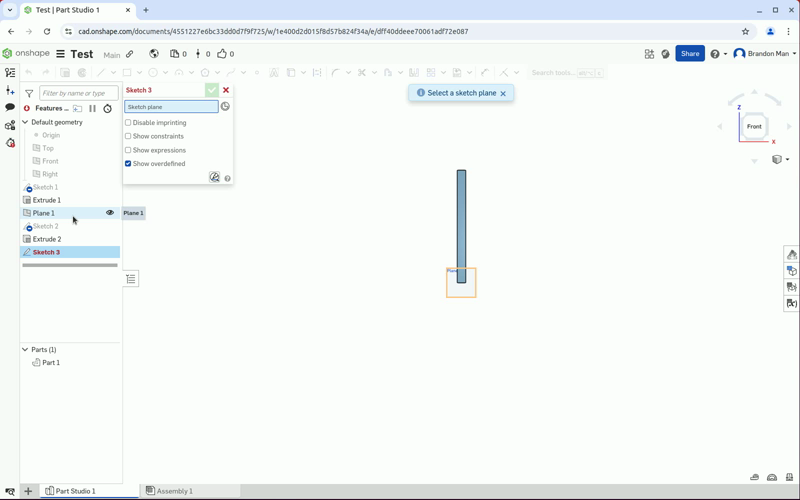
click(73, 215)
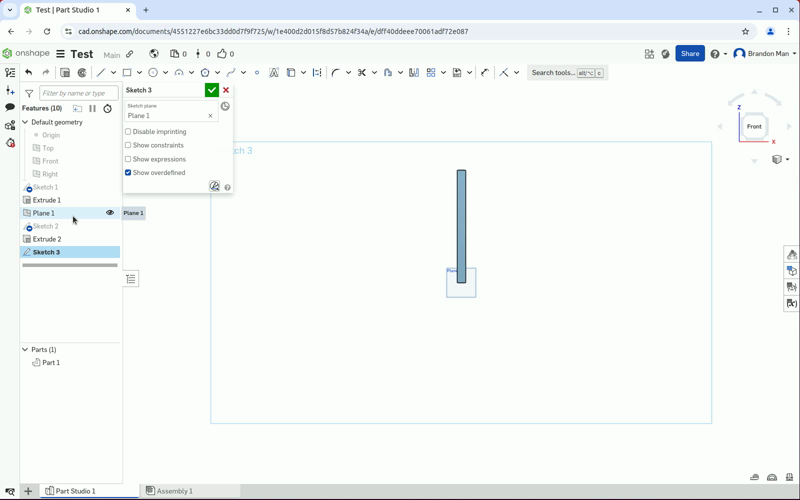
mouse_move(73, 352)
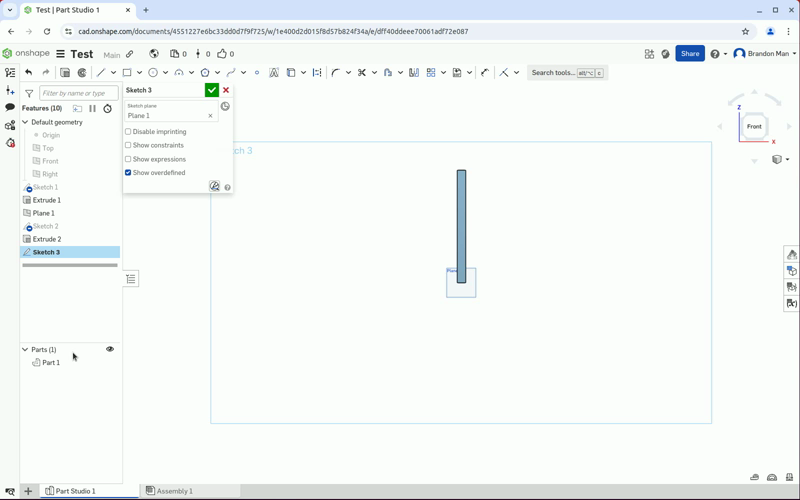
key(y)
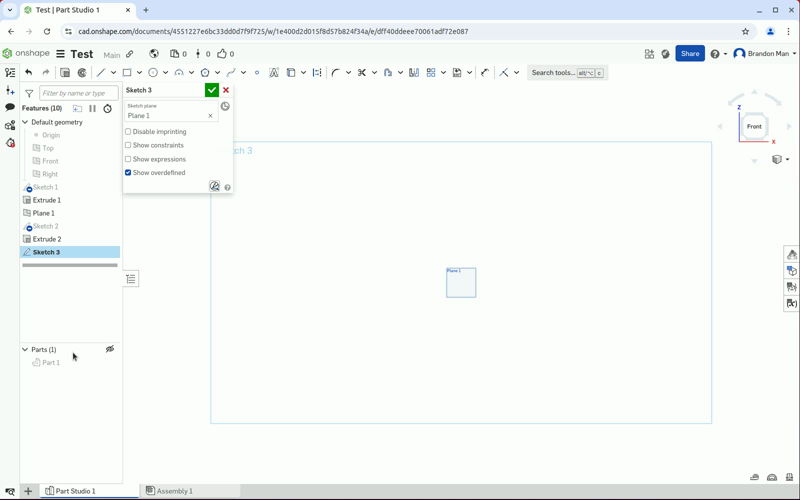
key(c)
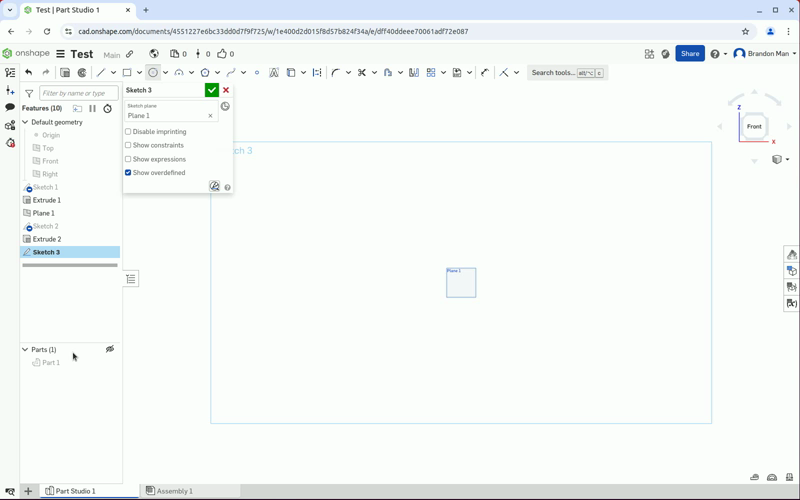
key_down(shift)
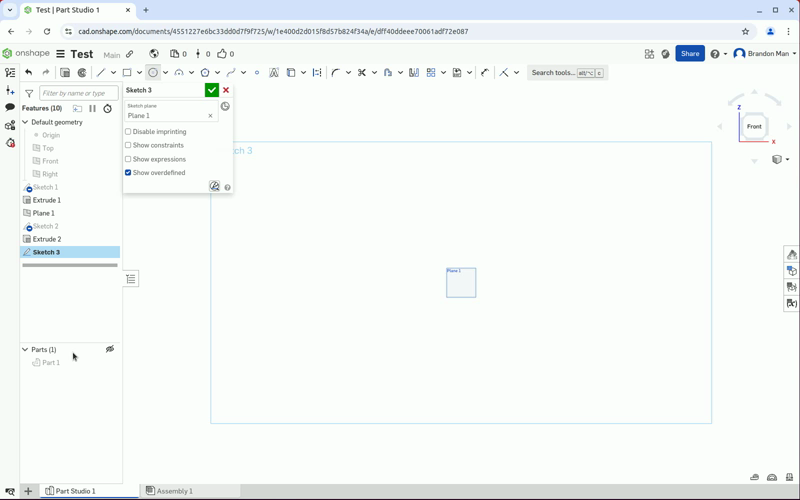
mouse_move(460, 280)
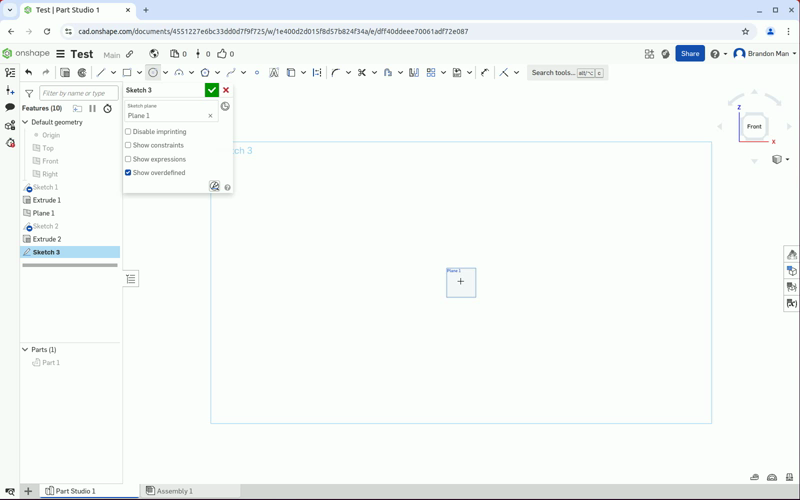
click(460, 280)
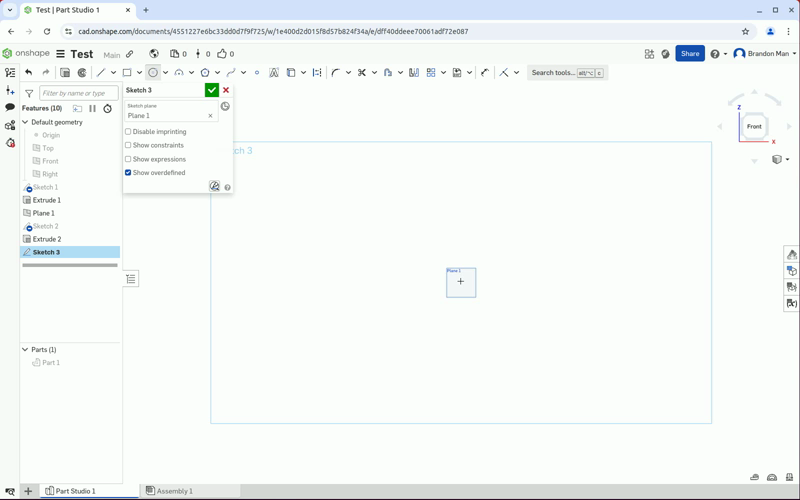
key_up(shift)
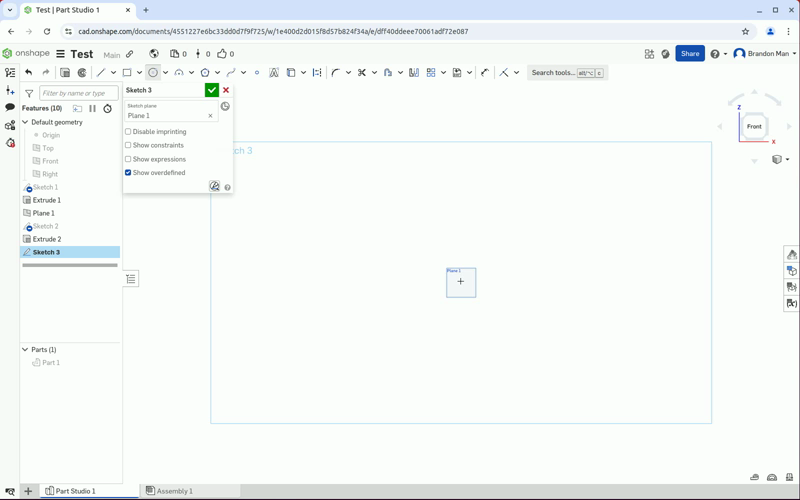
mouse_move(461, 280)
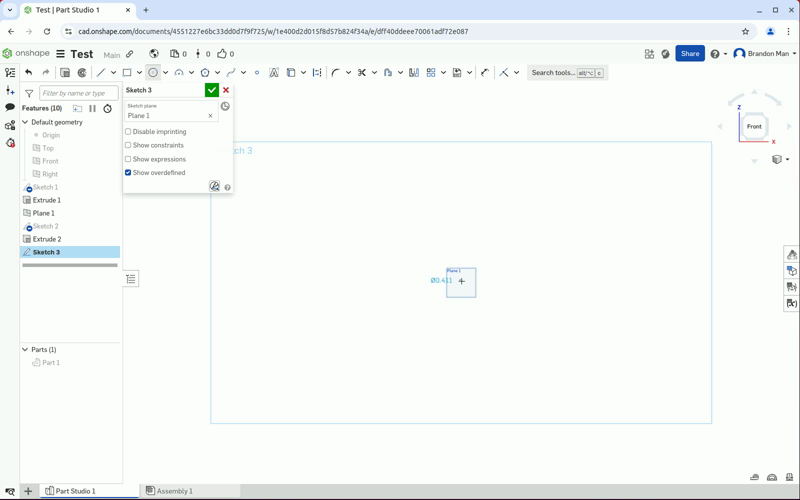
scroll(6)
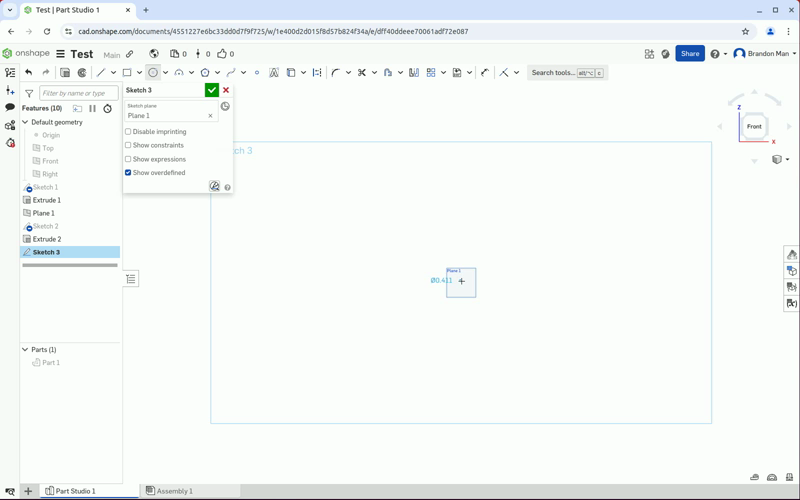
scroll(6)
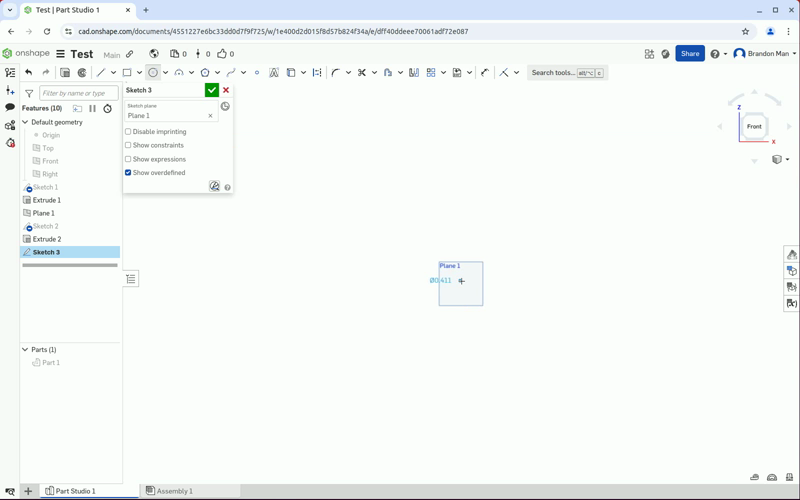
scroll(6)
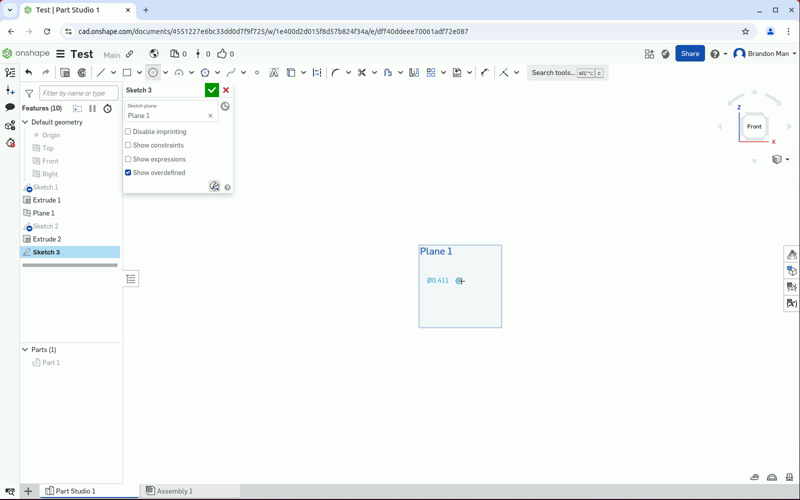
scroll(6)
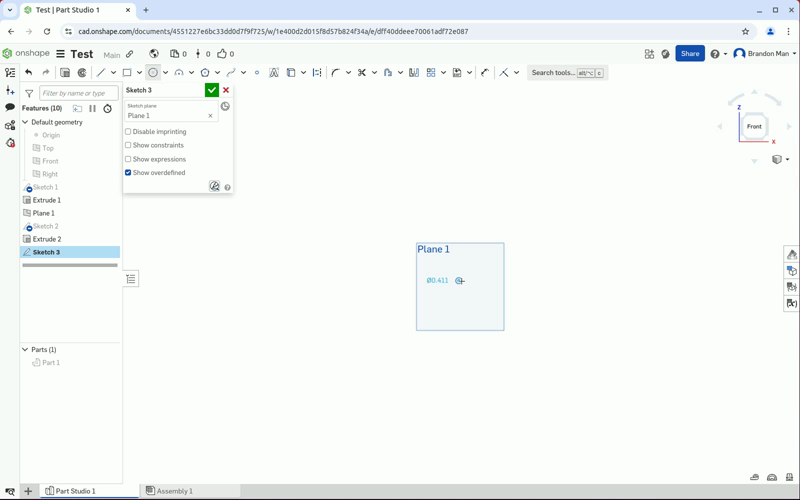
scroll(6)
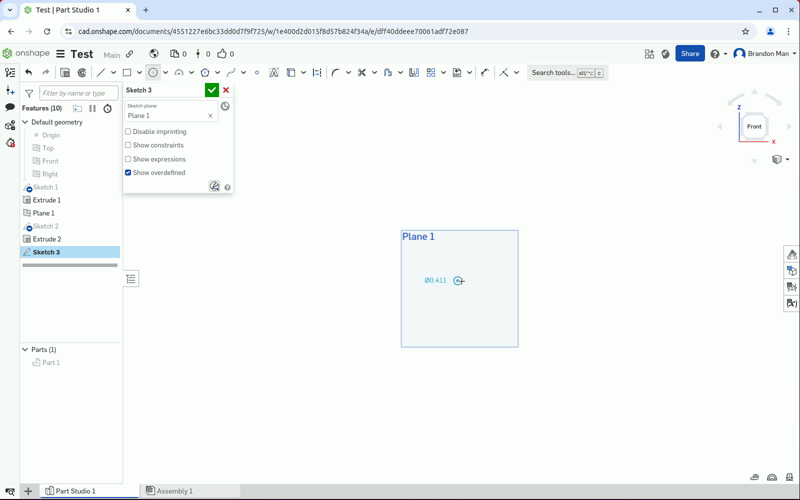
scroll(6)
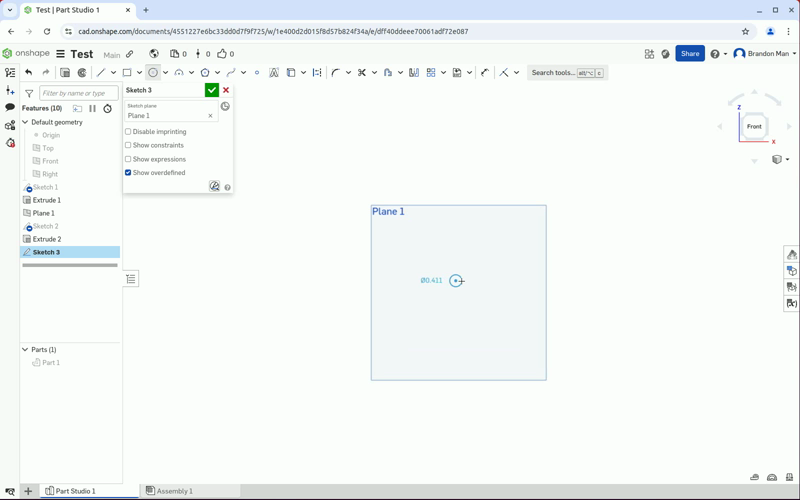
scroll(6)
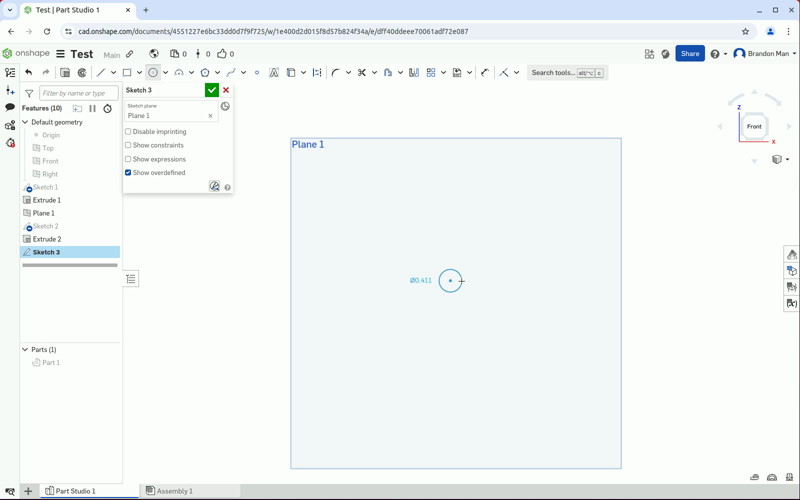
click(461, 280)
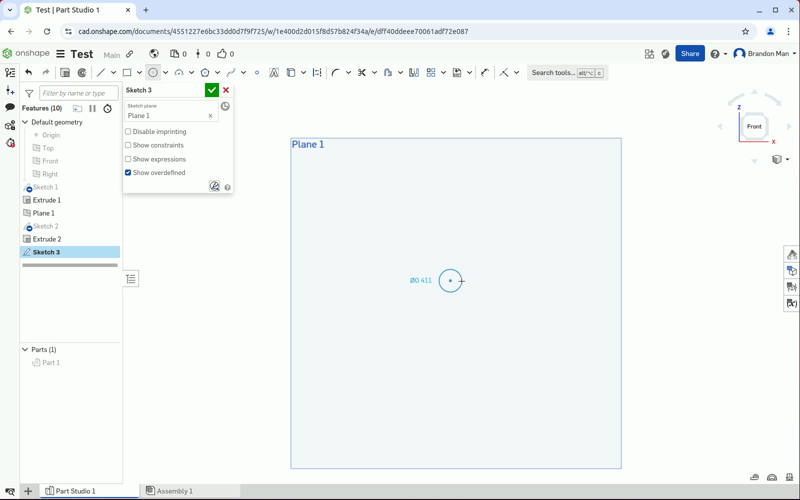
scroll(-6)
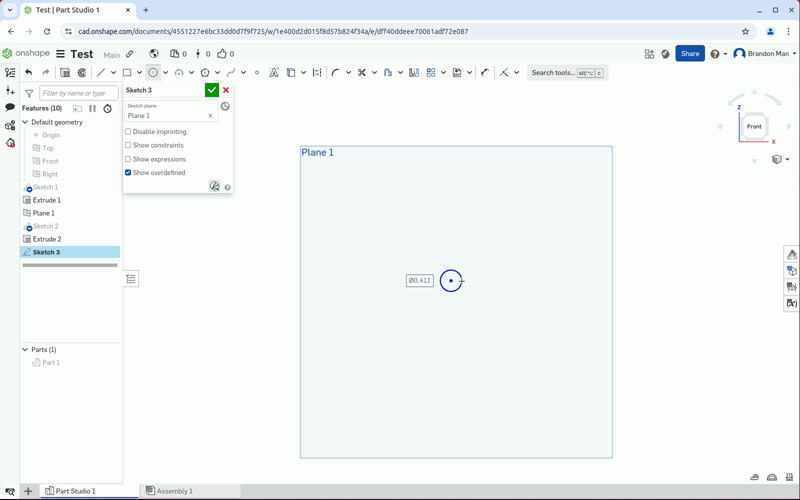
scroll(-6)
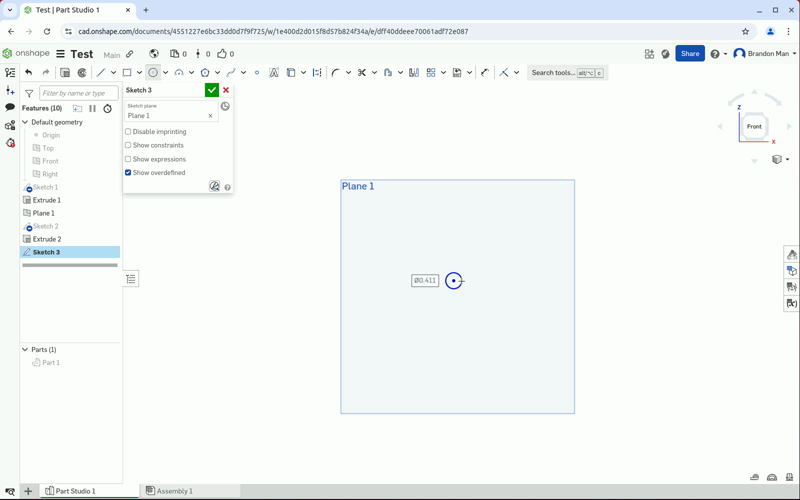
scroll(-6)
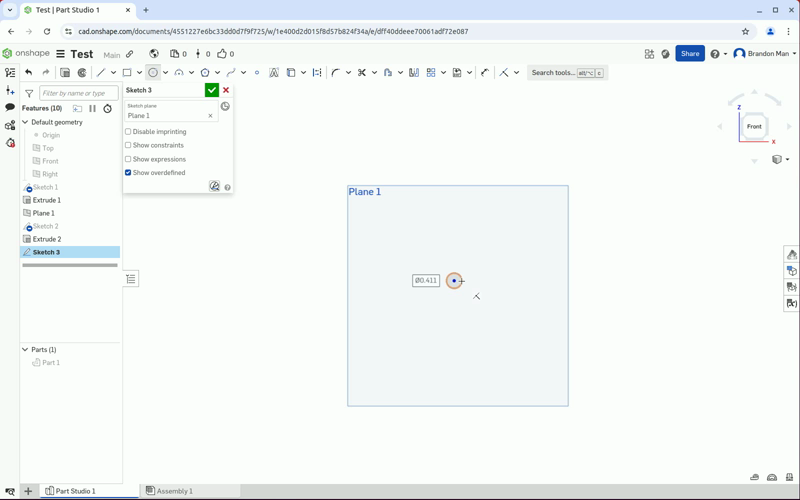
scroll(-6)
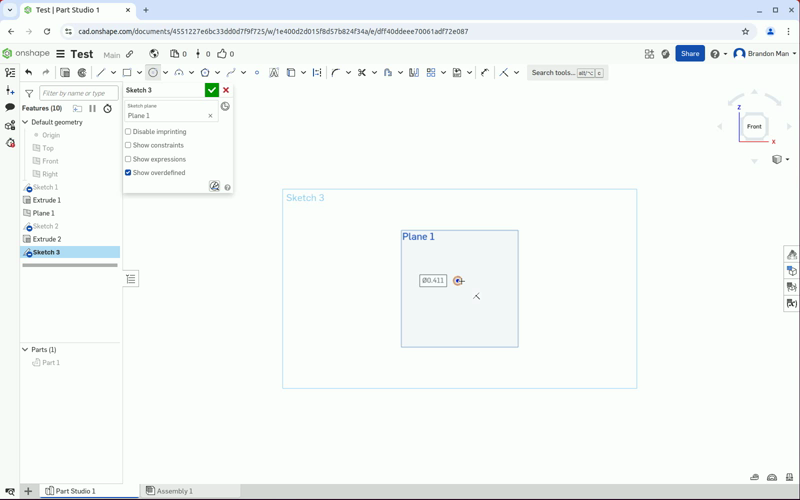
scroll(-6)
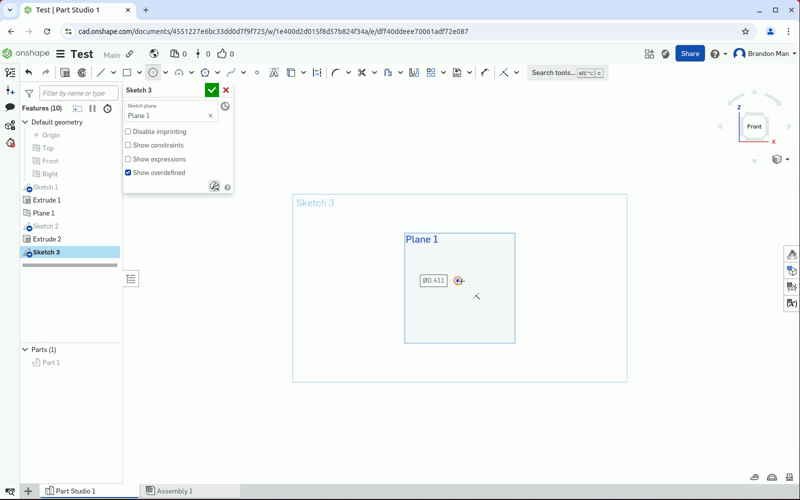
scroll(-6)
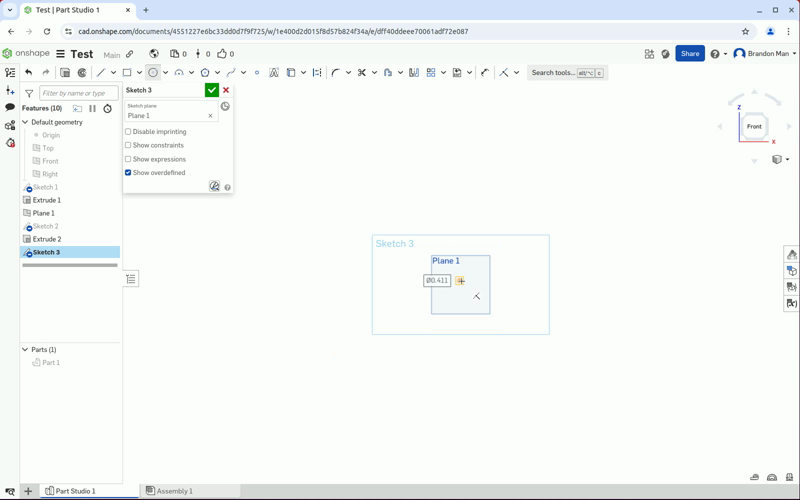
scroll(-6)
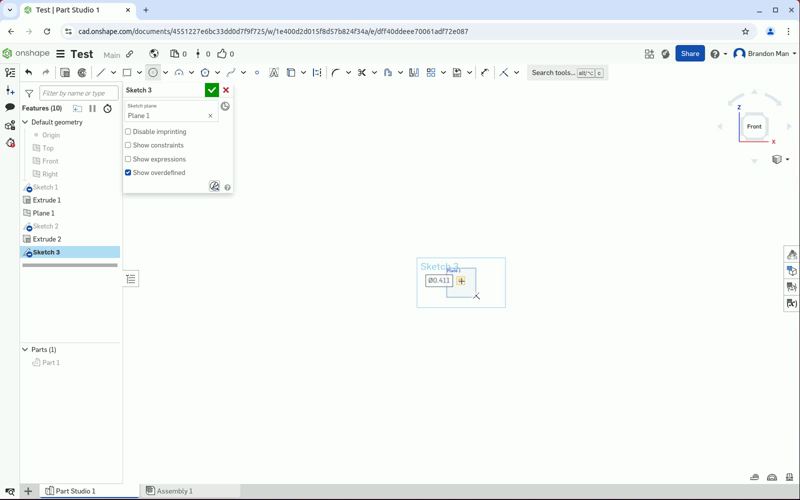
key(esc)
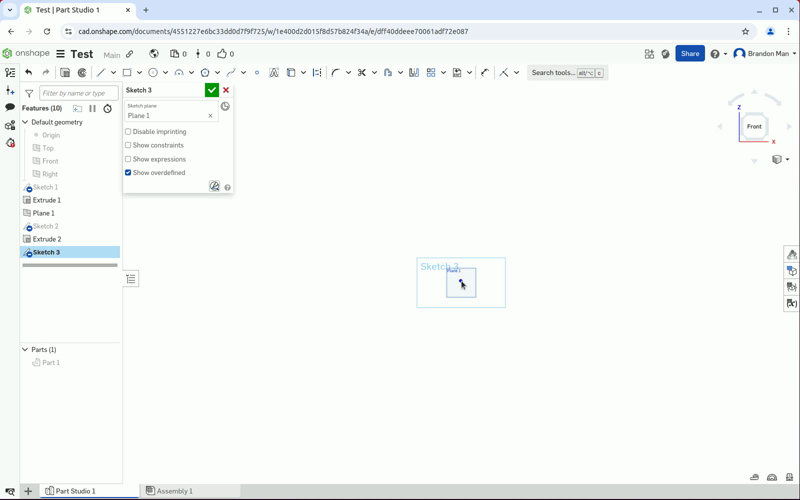
mouse_move(460, 281)
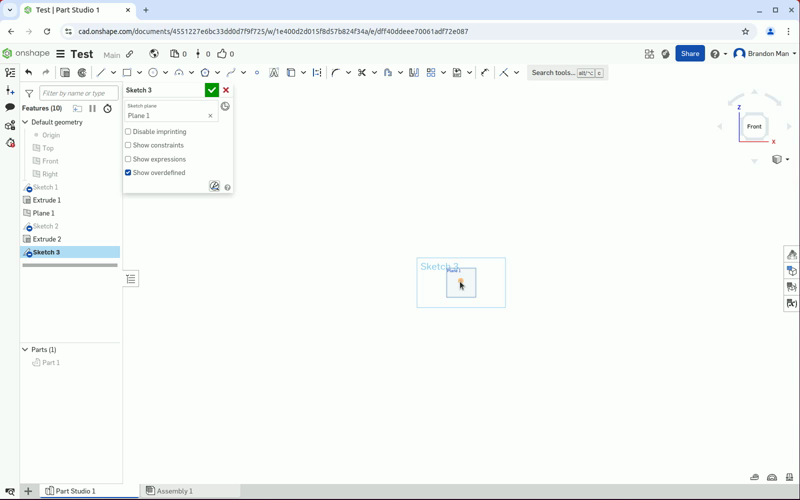
scroll(6)
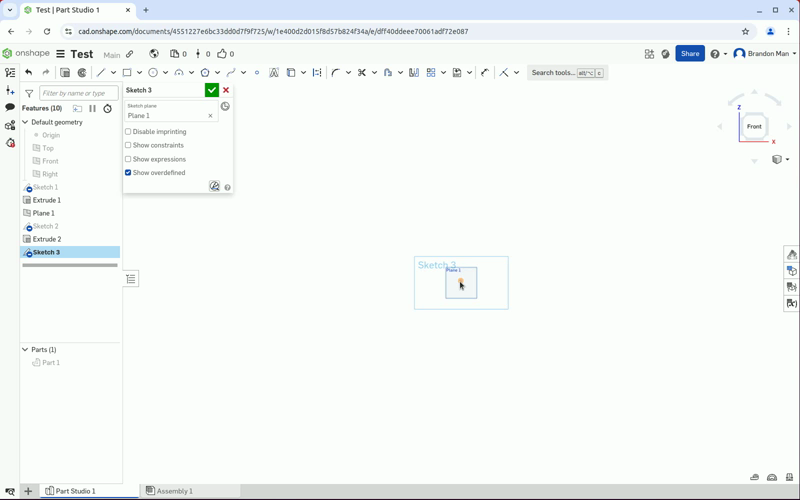
scroll(6)
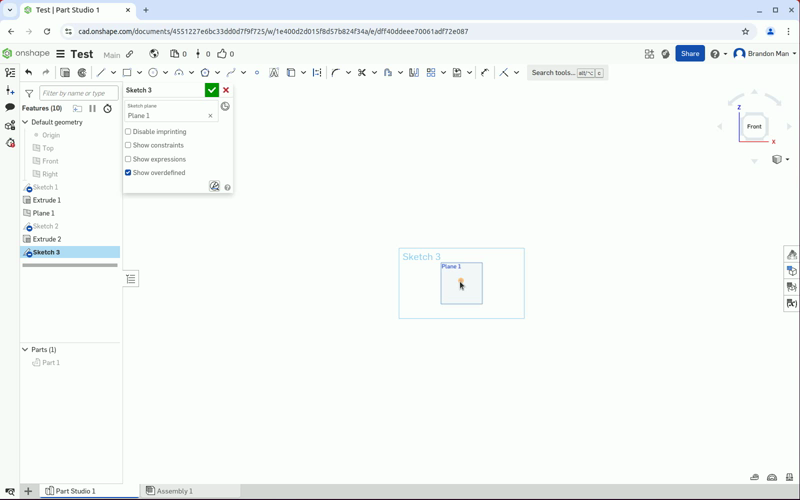
scroll(6)
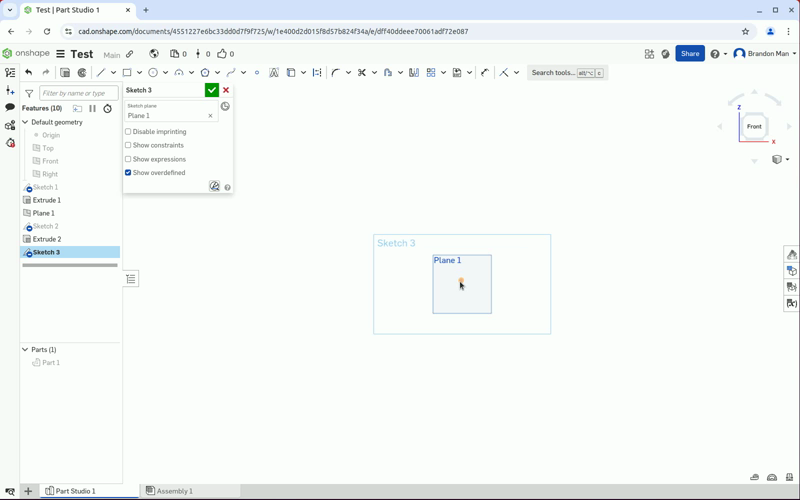
scroll(6)
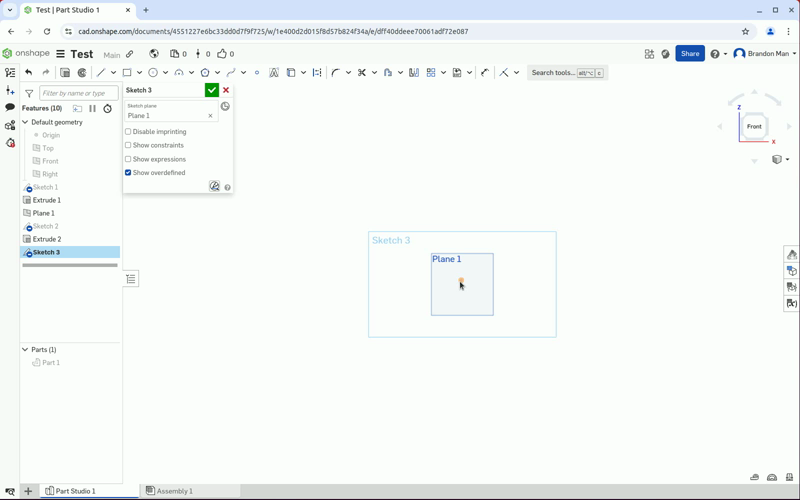
scroll(6)
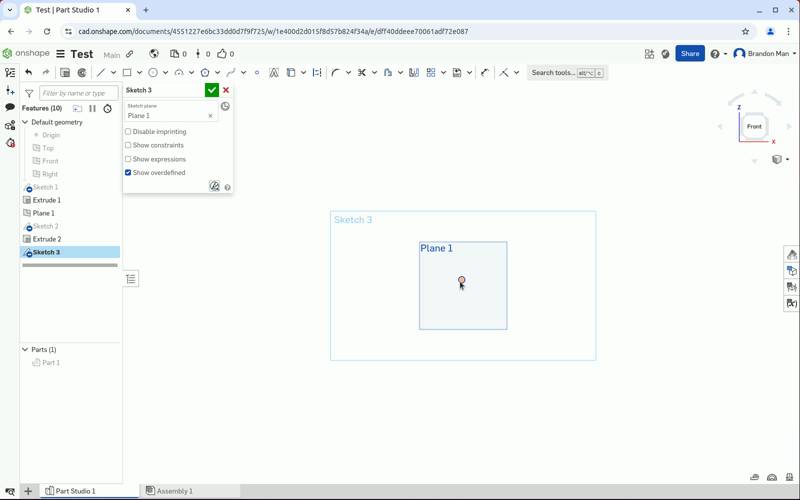
scroll(6)
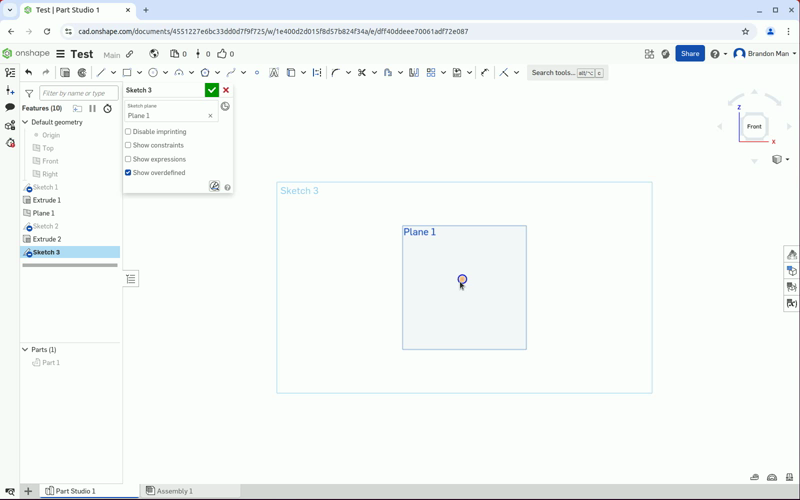
scroll(6)
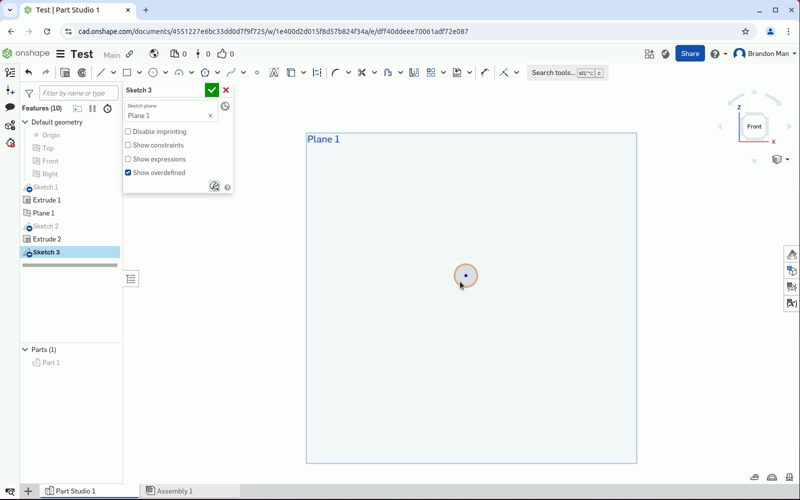
click(460, 281)
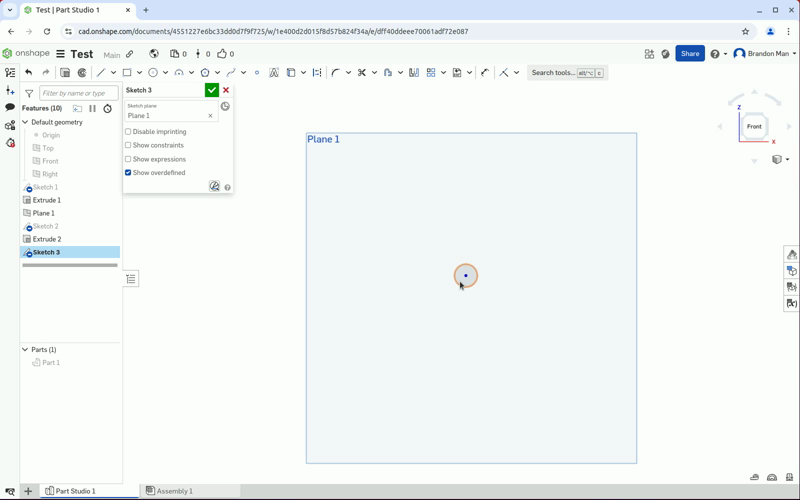
scroll(-6)
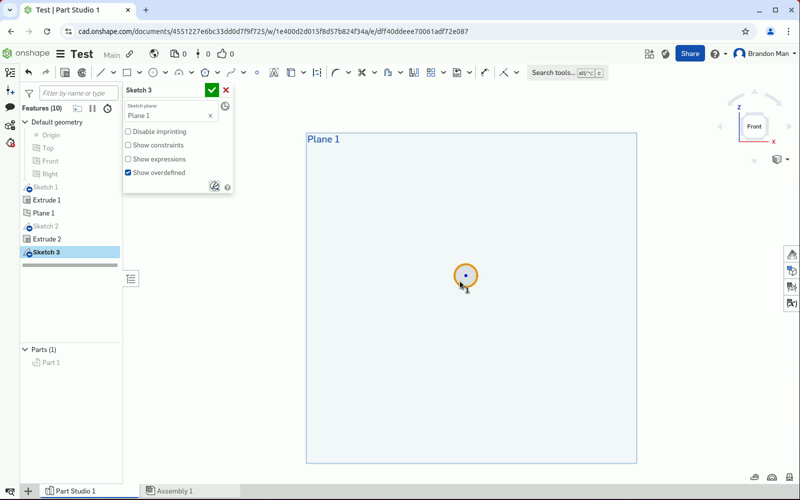
scroll(-6)
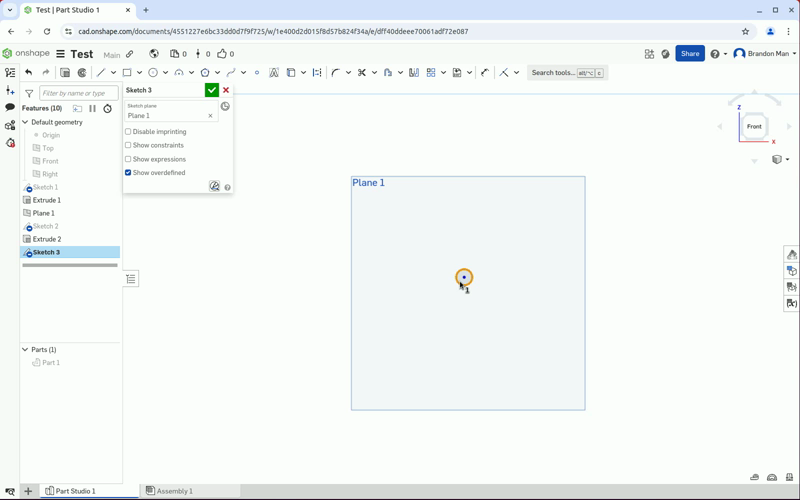
scroll(-6)
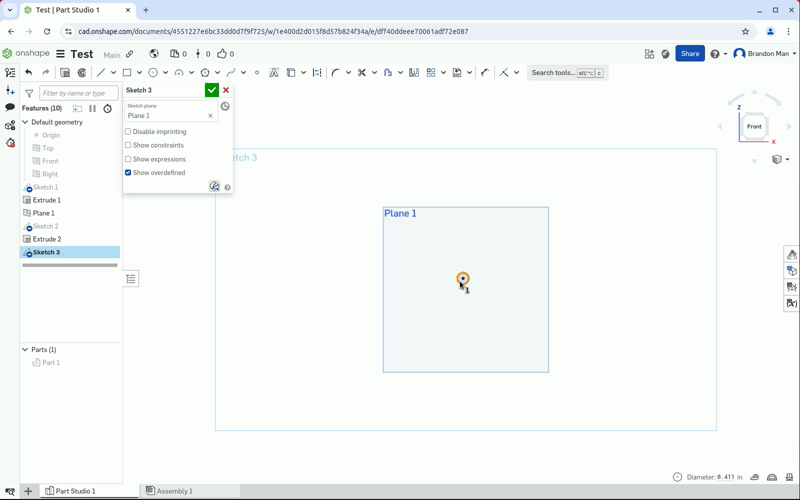
scroll(-6)
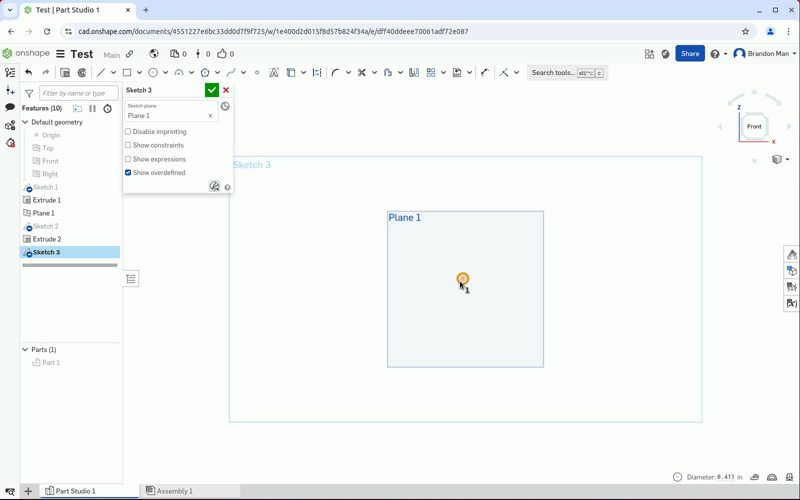
scroll(-6)
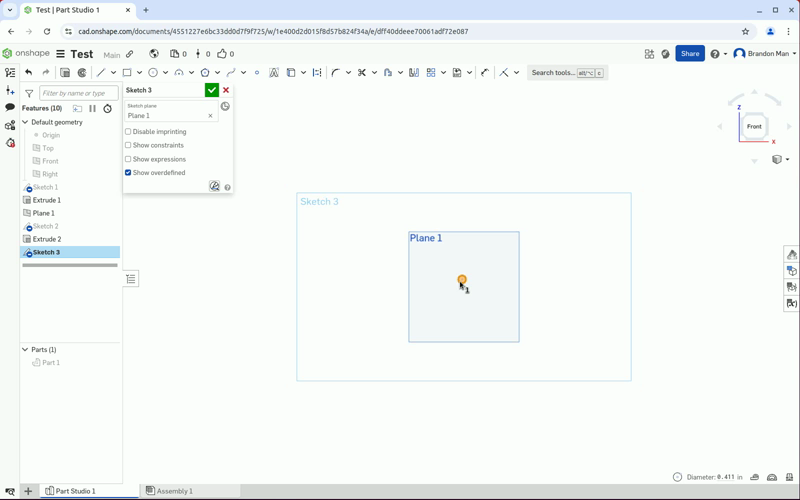
scroll(-6)
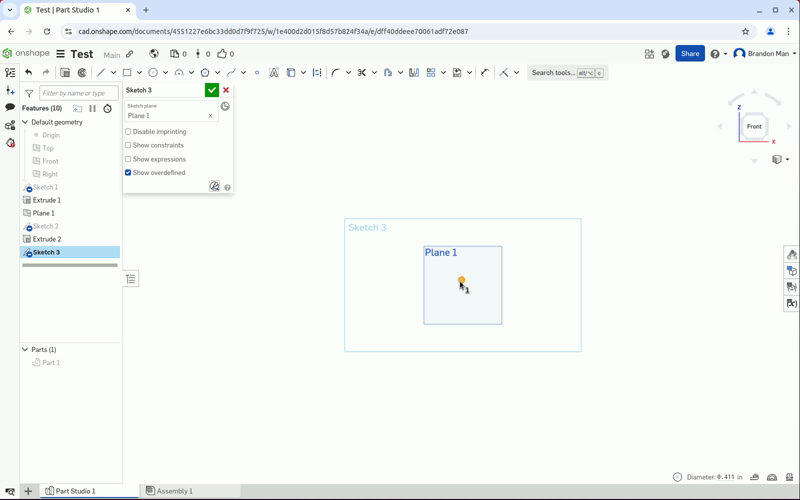
scroll(-6)
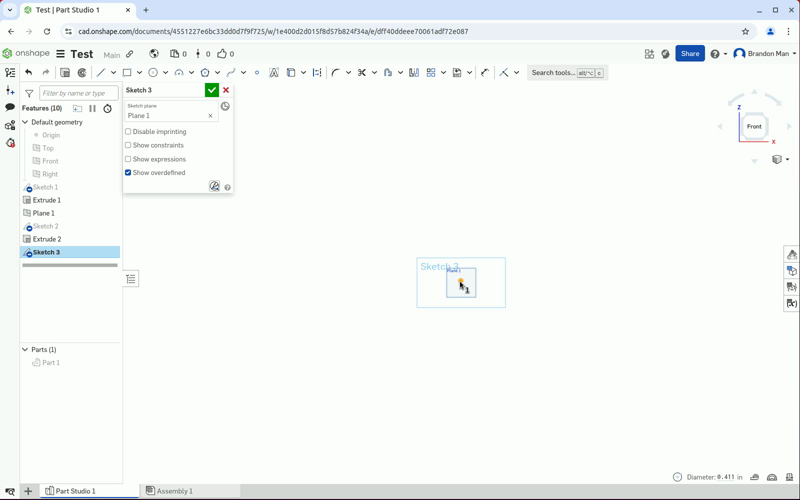
mouse_move(73, 352)
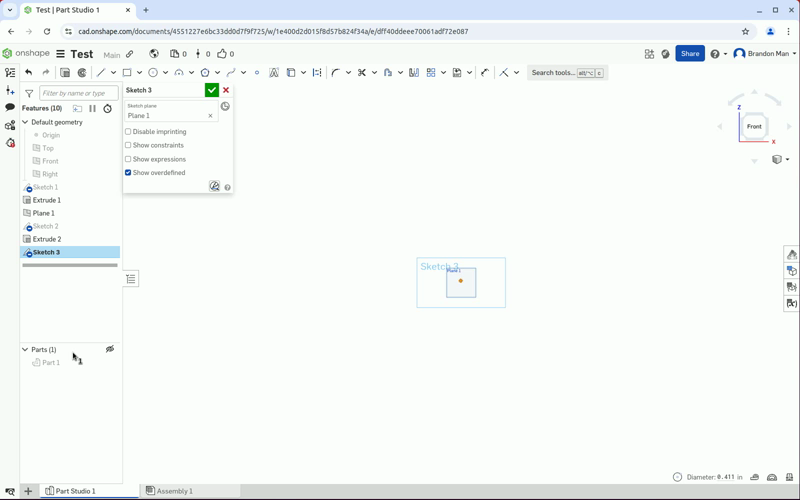
key(shift+y)
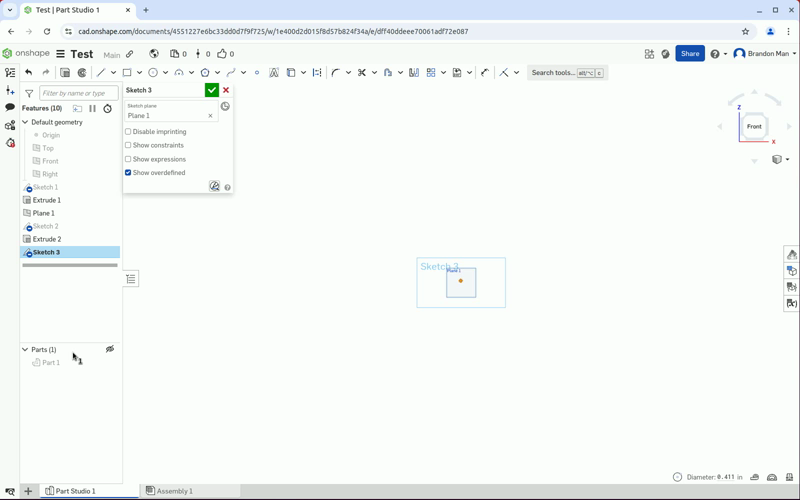
key(shift+e)
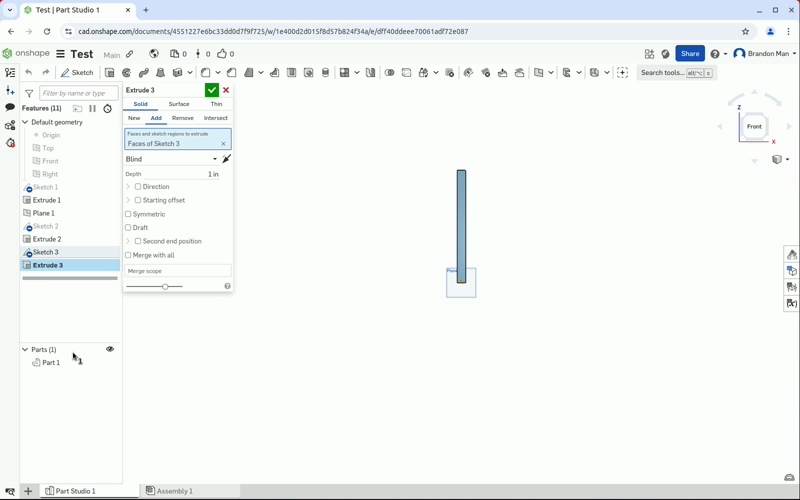
mouse_move(143, 106)
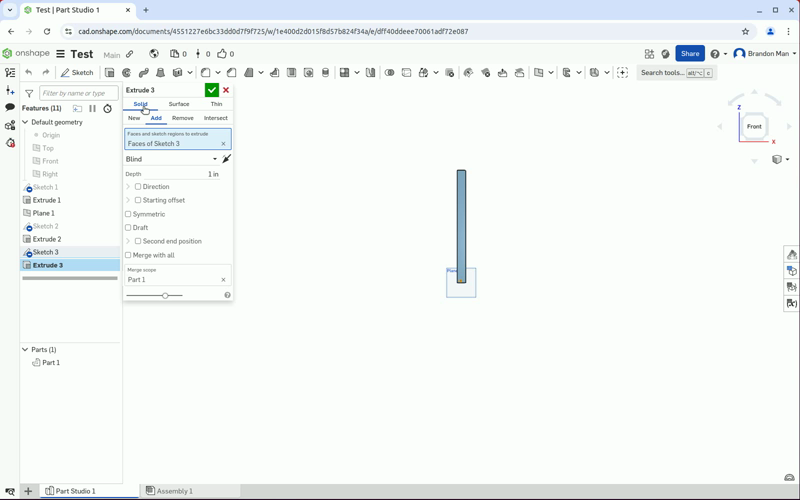
click(143, 106)
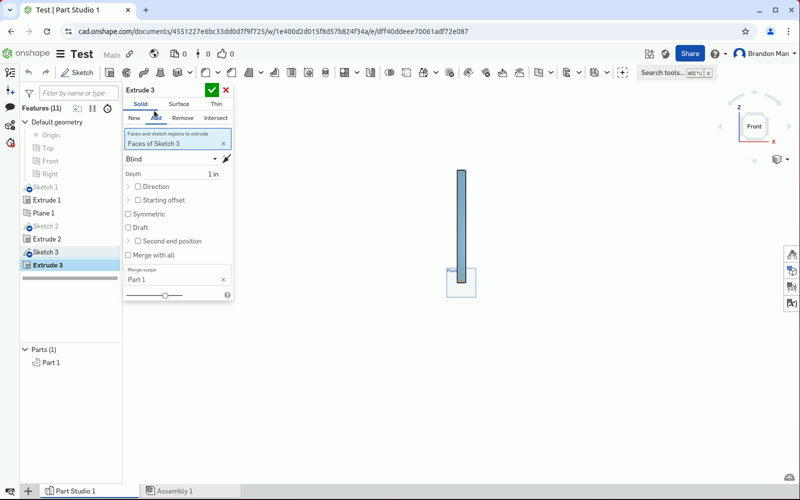
mouse_move(186, 120)
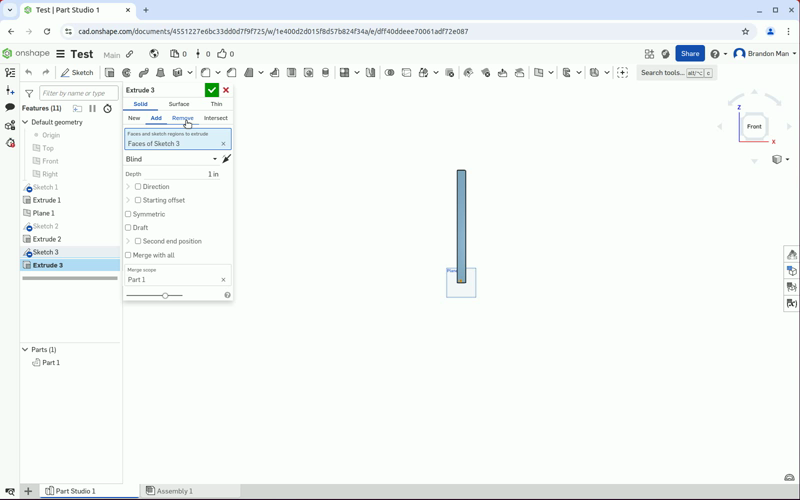
click(186, 120)
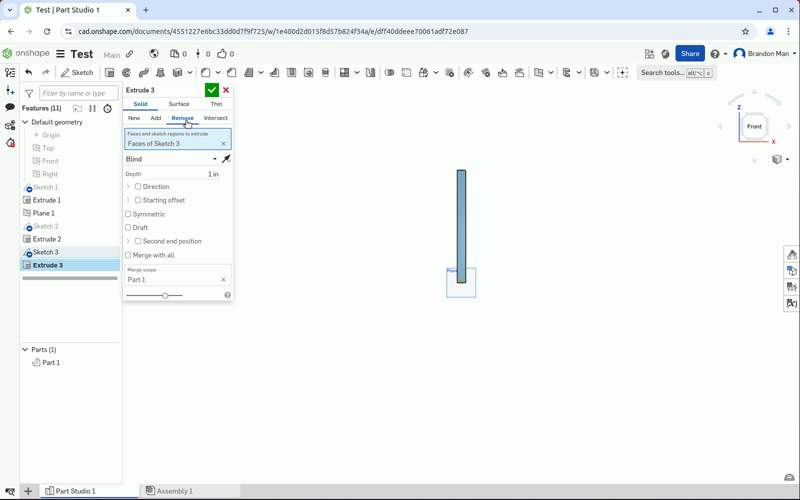
key(tab, 4)
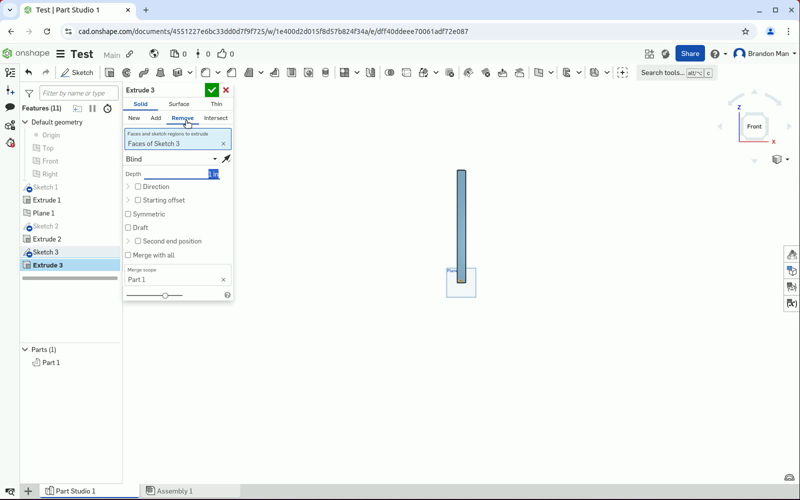
text(1.444)
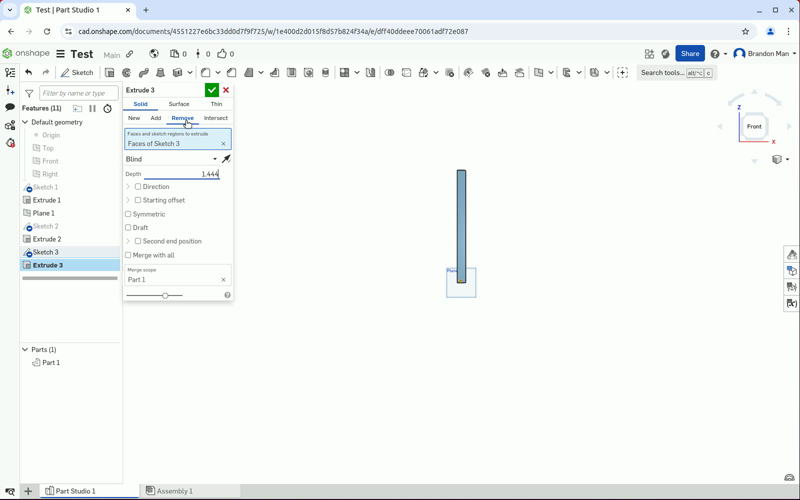
key(tab, 6)
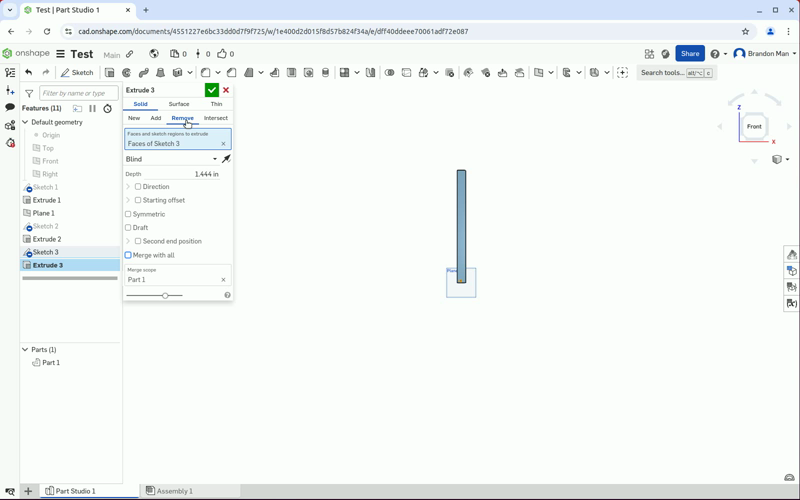
key(space)
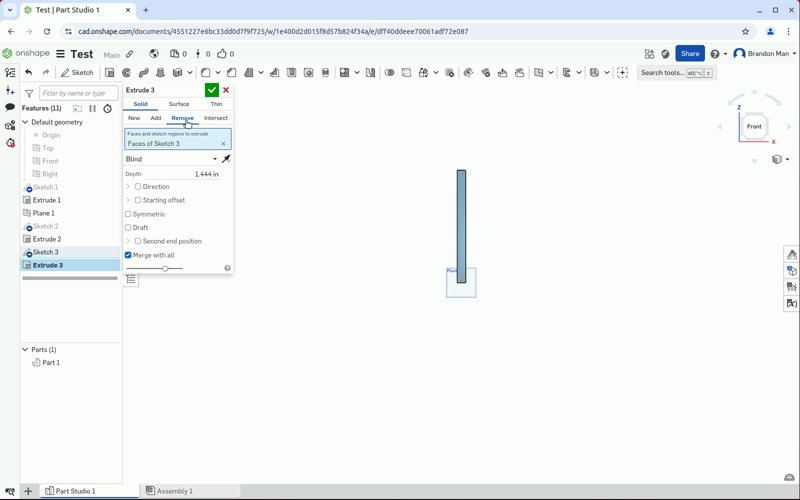
key(enter)
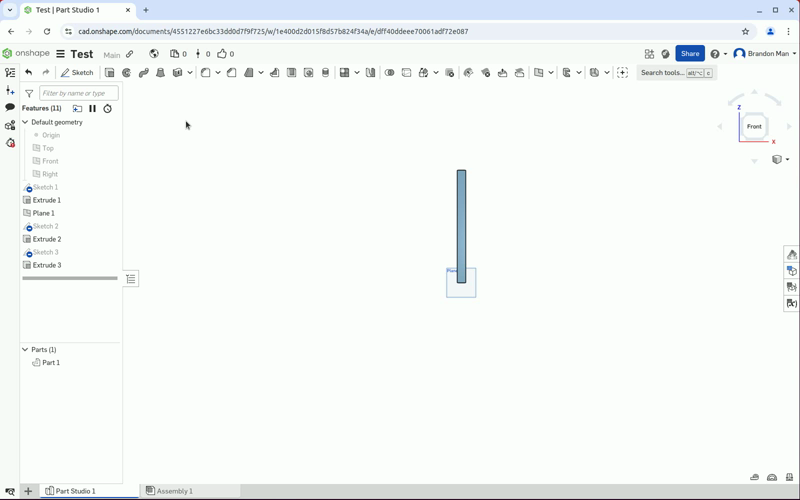
key(shift+h)
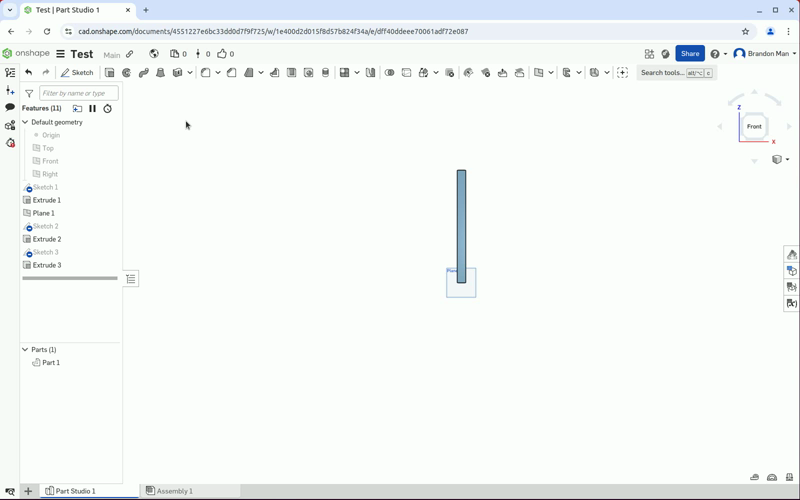
key(shift+h)
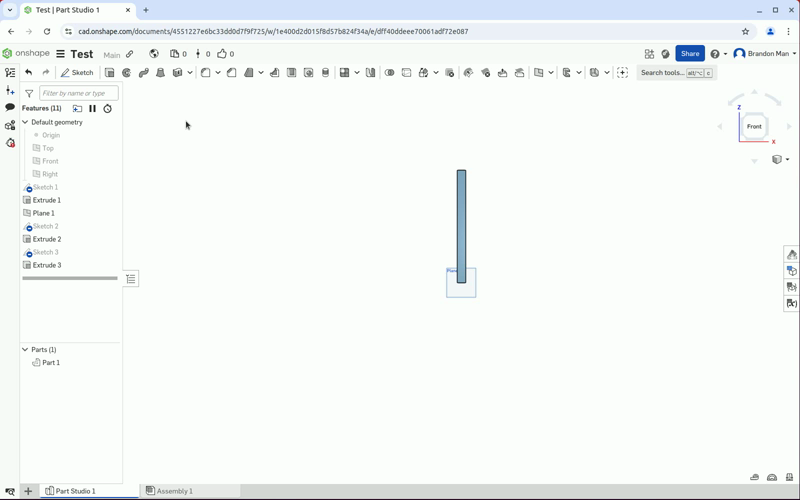
mouse_move(73, 189)
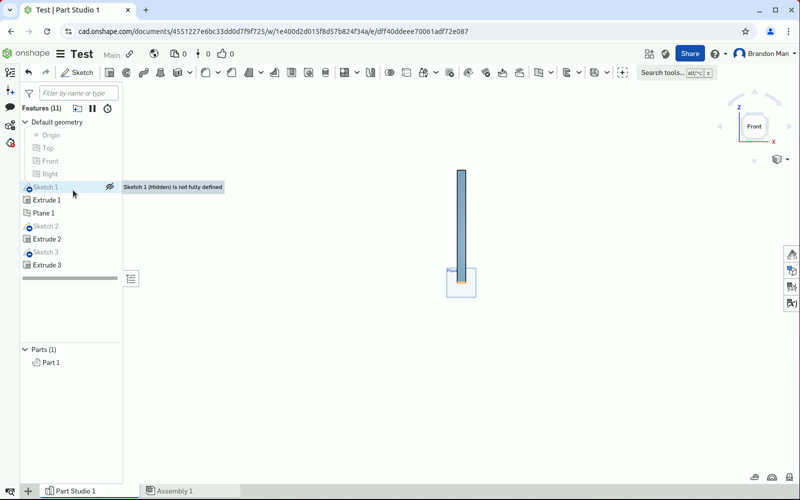
click(73, 189)
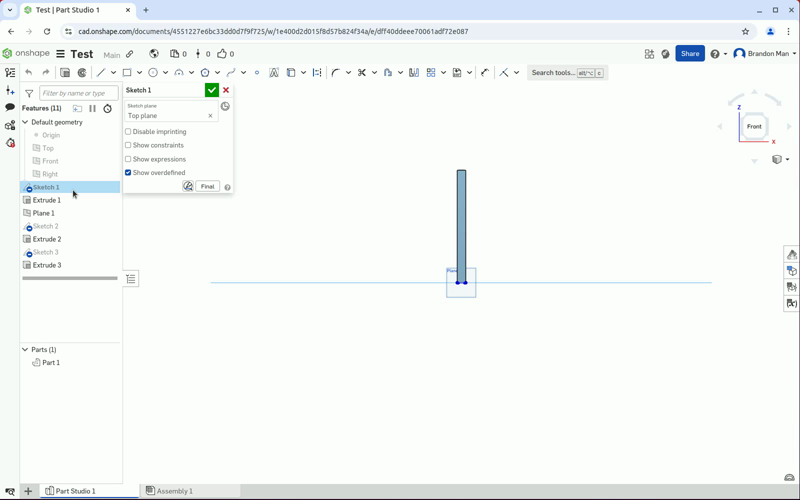
mouse_move(229, 92)
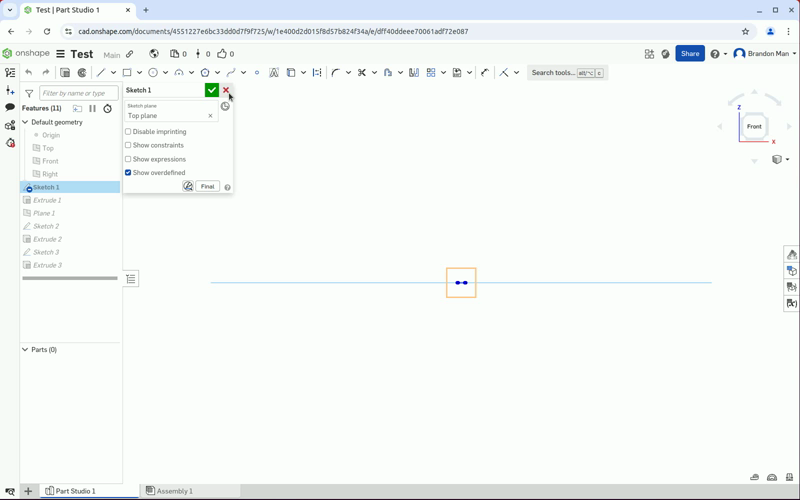
click(229, 92)
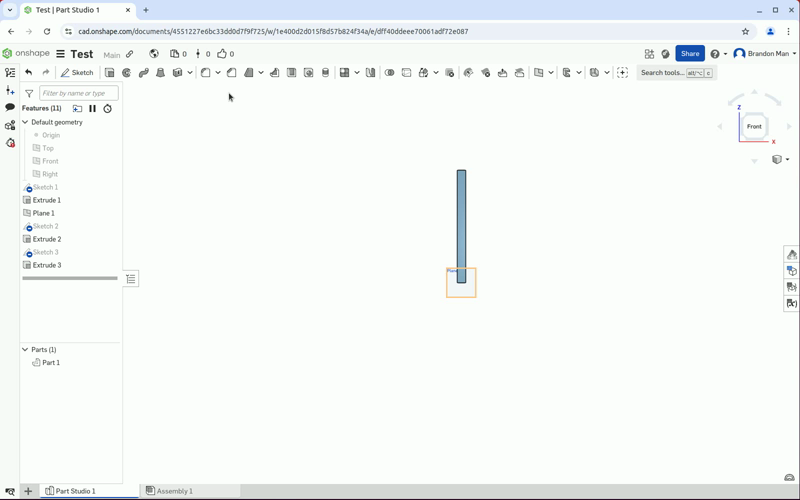
mouse_move(73, 352)
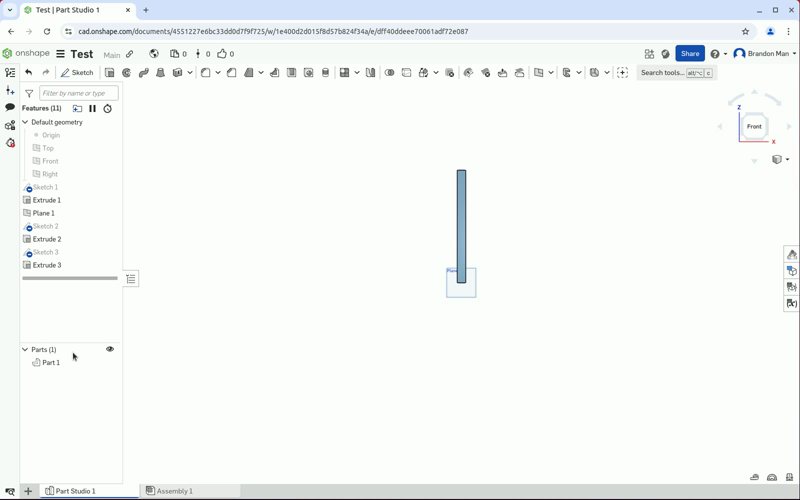
key(y)
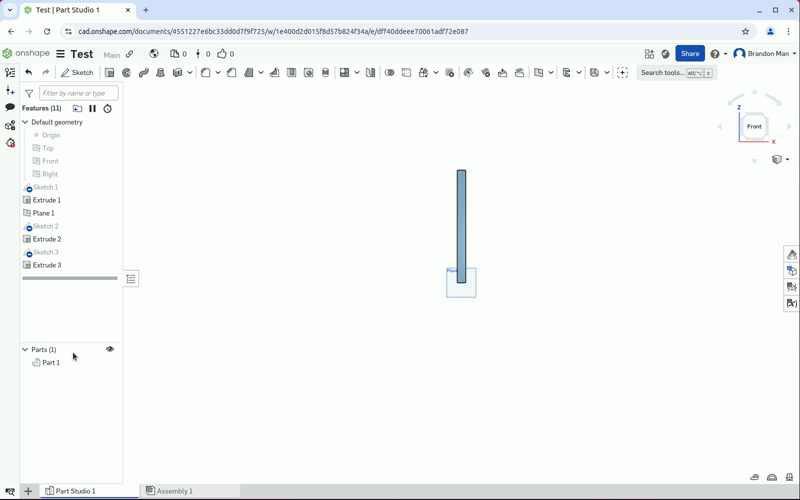
key(shift+p)
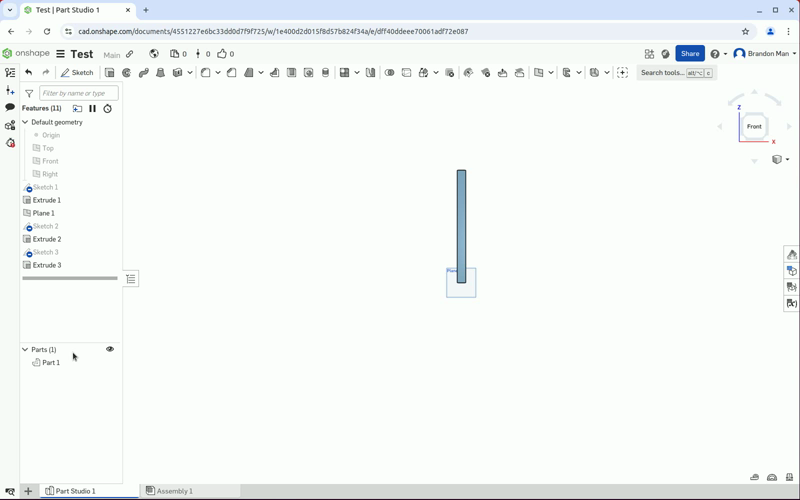
key(space)
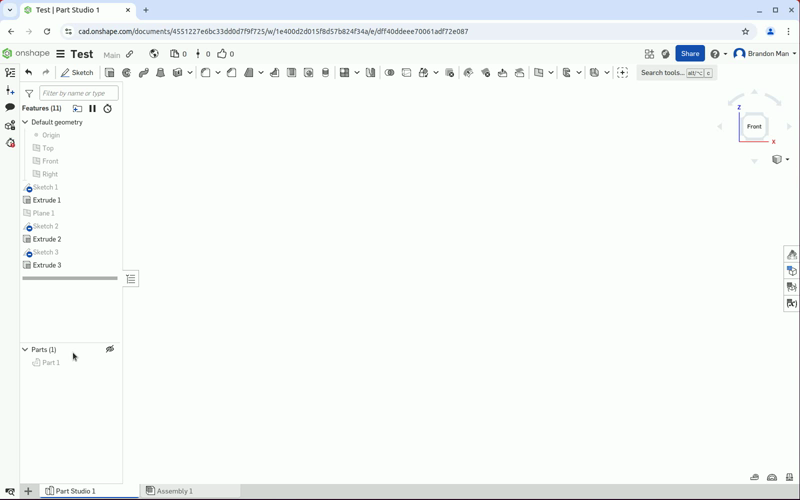
key_down(shift)
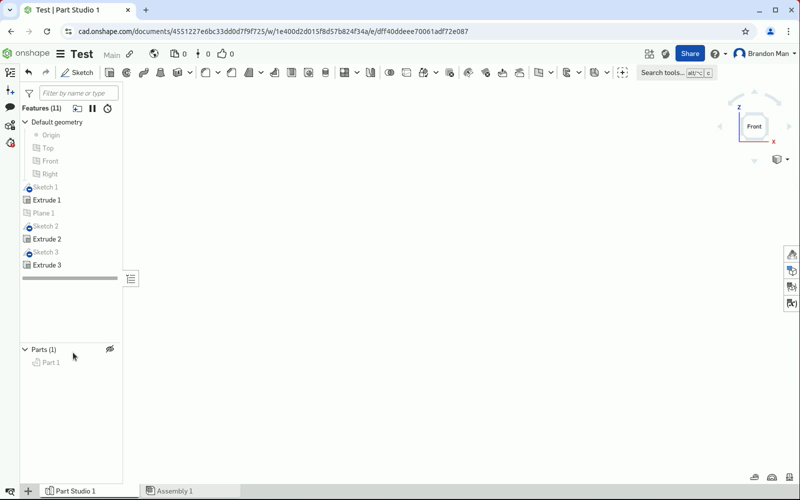
key(left)
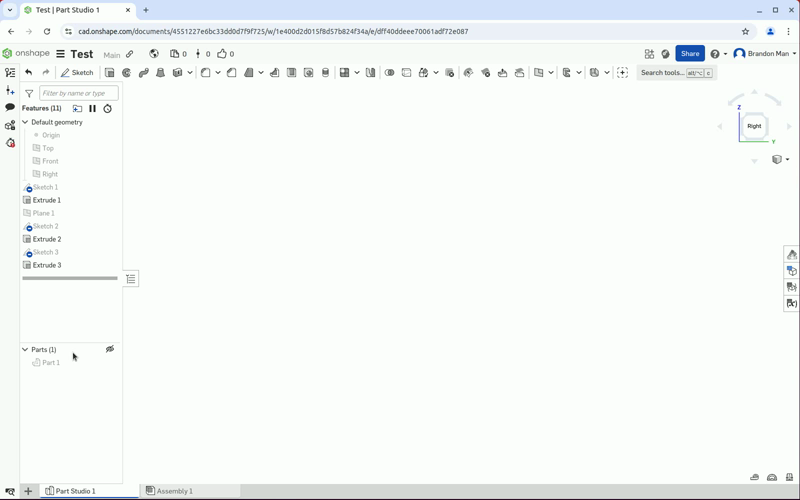
key_up(shift)
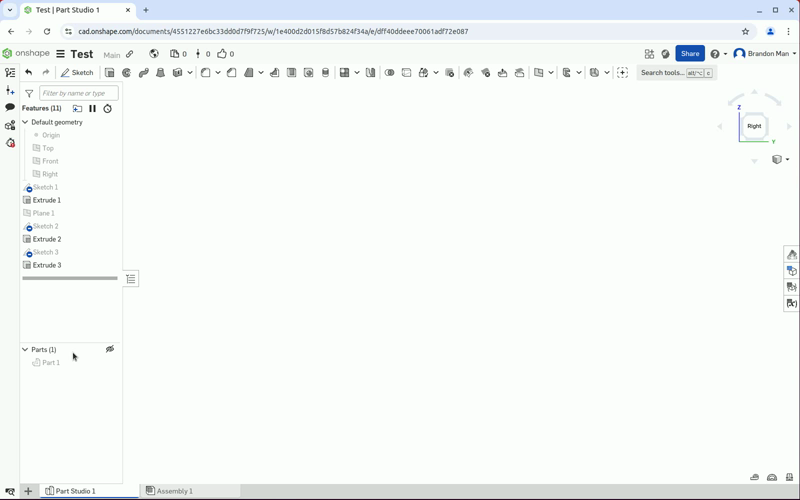
mouse_move(73, 352)
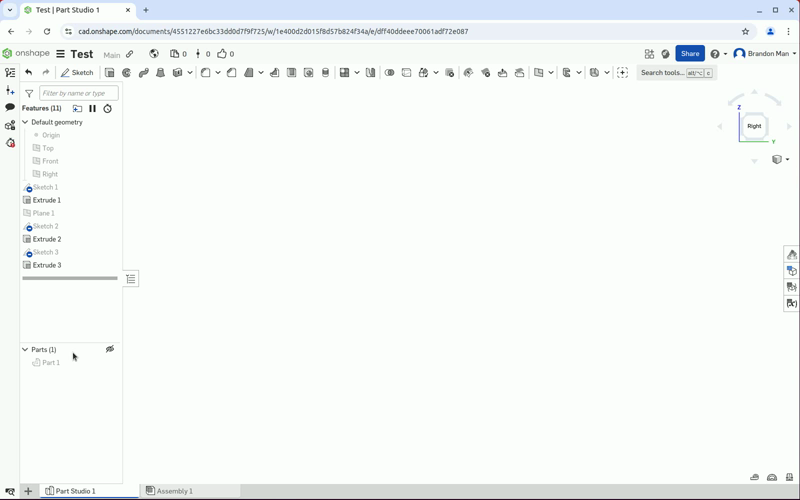
key(shift+y)
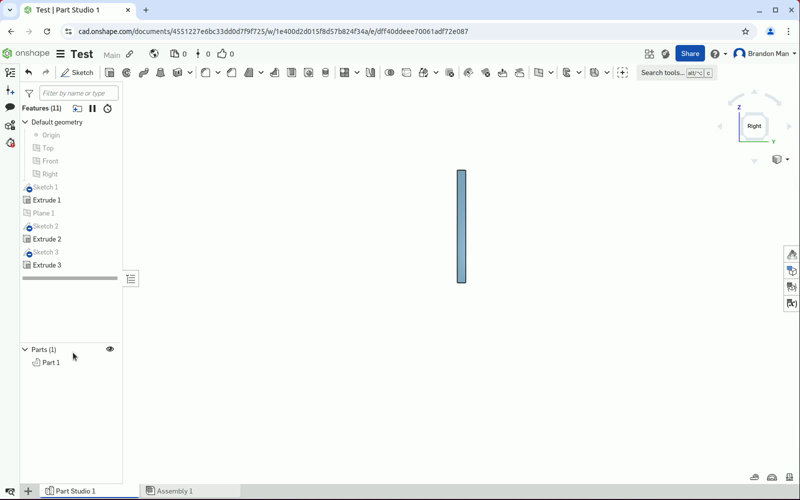
mouse_move(541, 75)
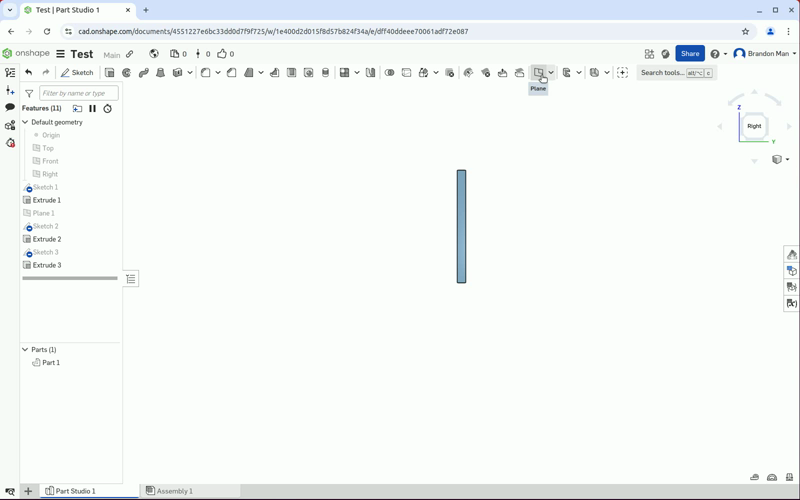
click(541, 75)
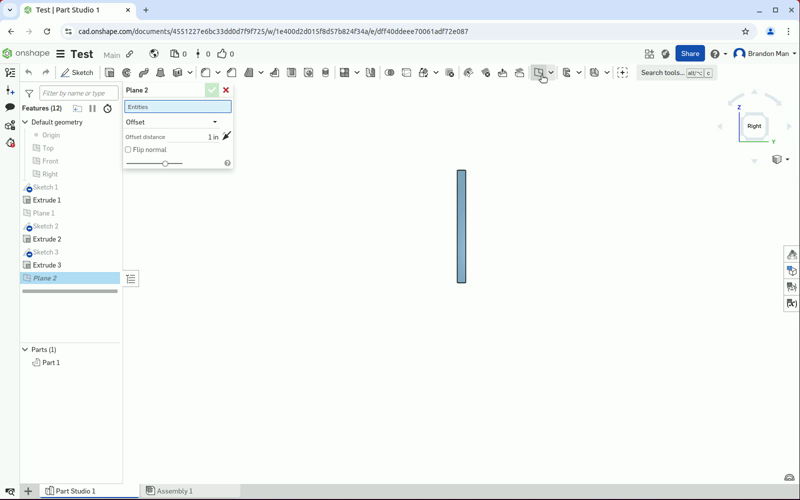
mouse_move(73, 176)
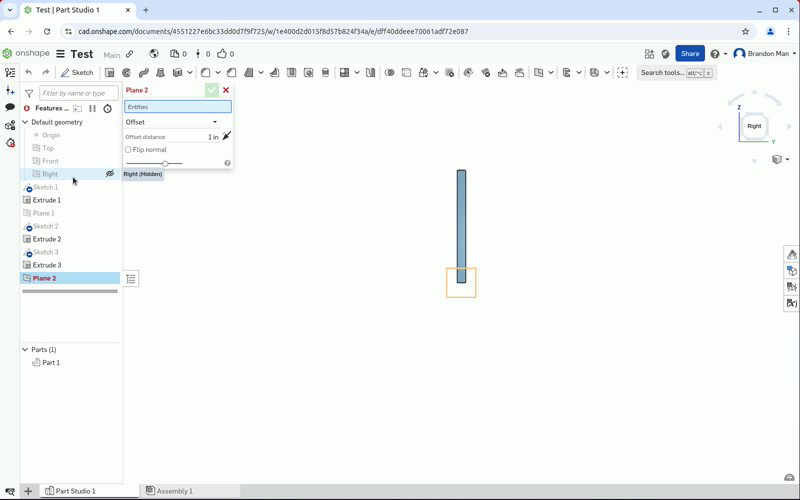
click(73, 176)
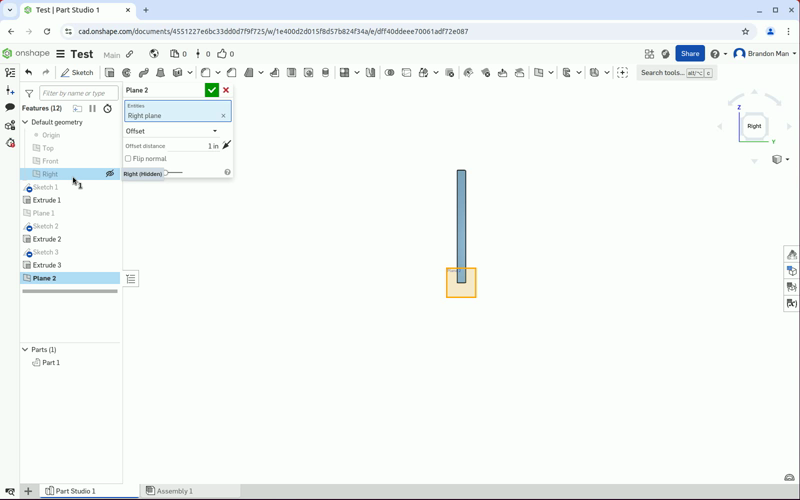
key(tab, 2)
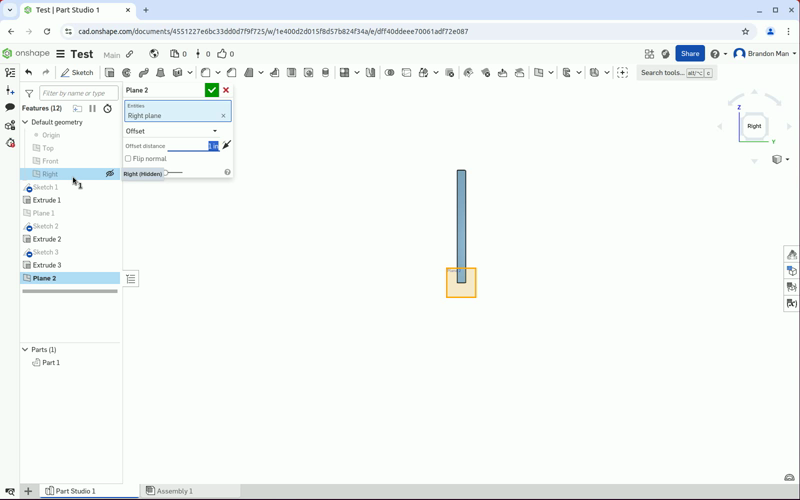
text(0.709)
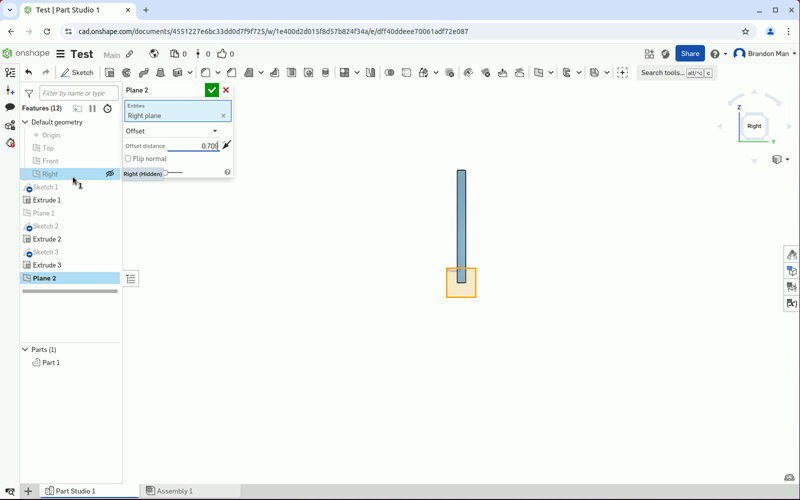
key(enter, 2)
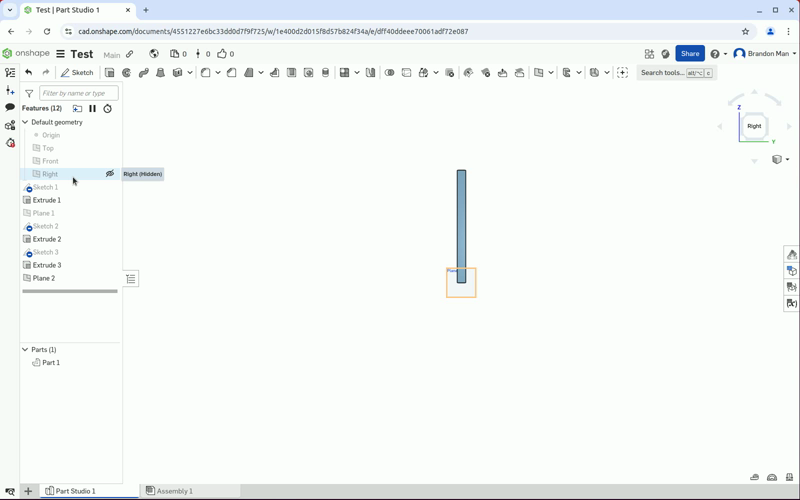
key(shift+s)
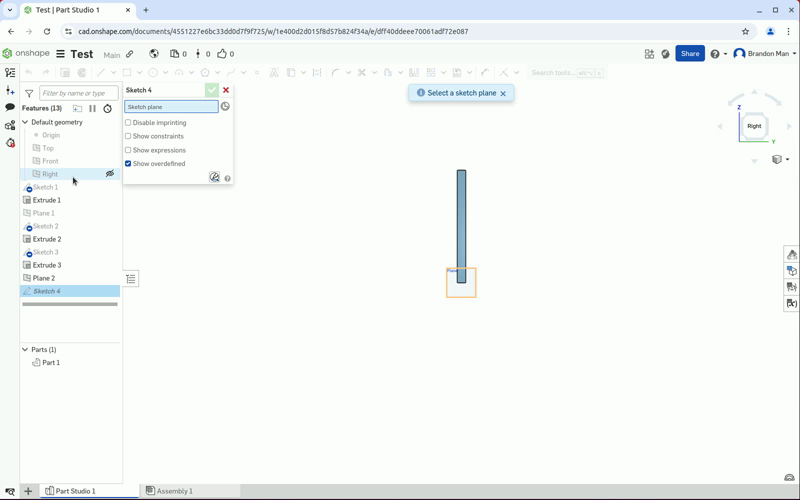
mouse_move(73, 280)
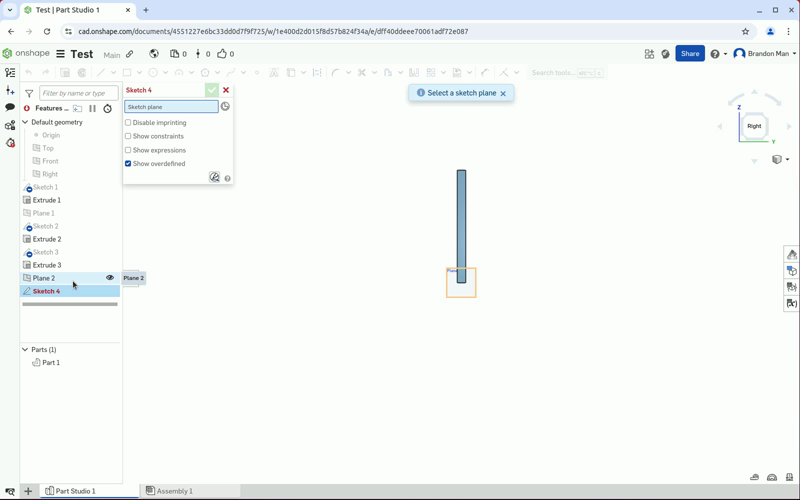
click(73, 280)
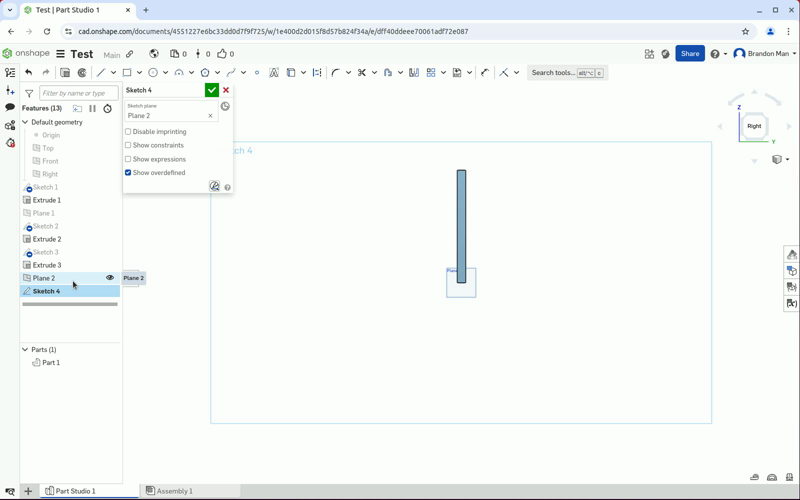
mouse_move(73, 352)
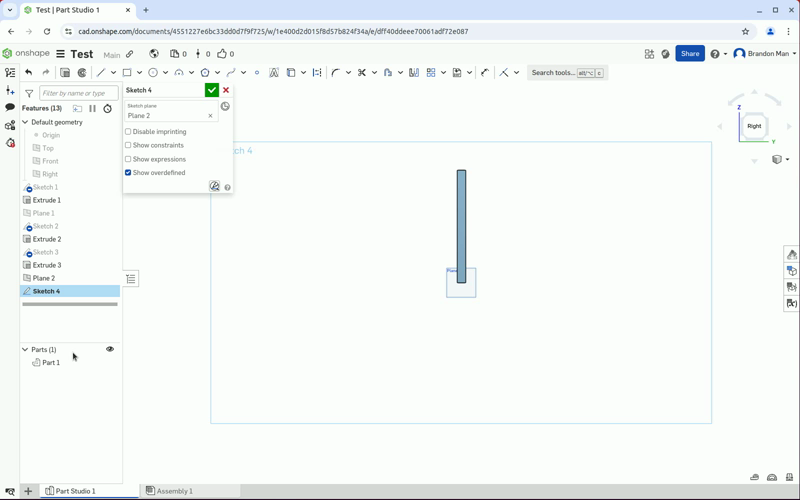
key(y)
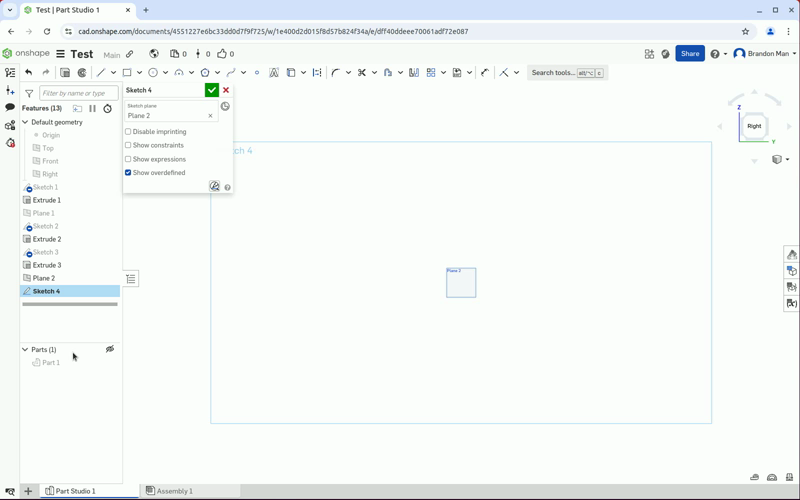
key(c)
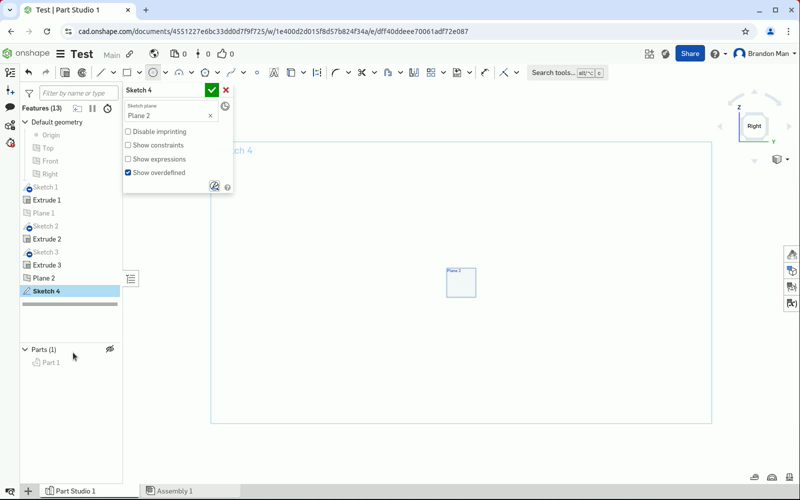
key_down(shift)
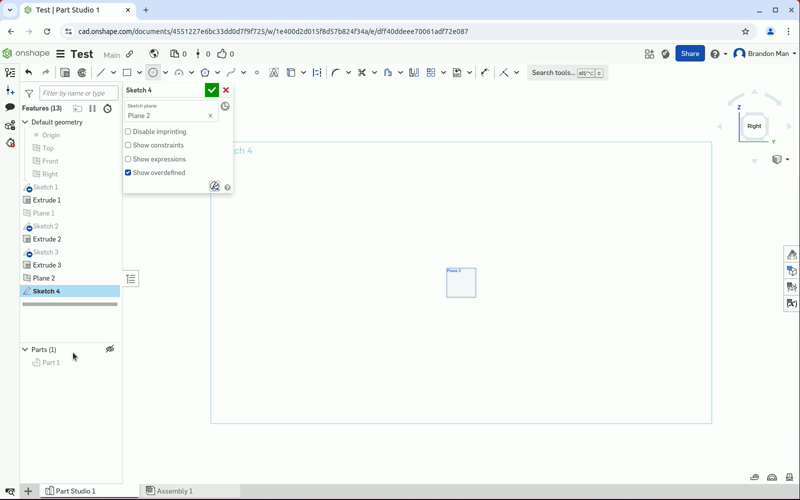
mouse_move(460, 172)
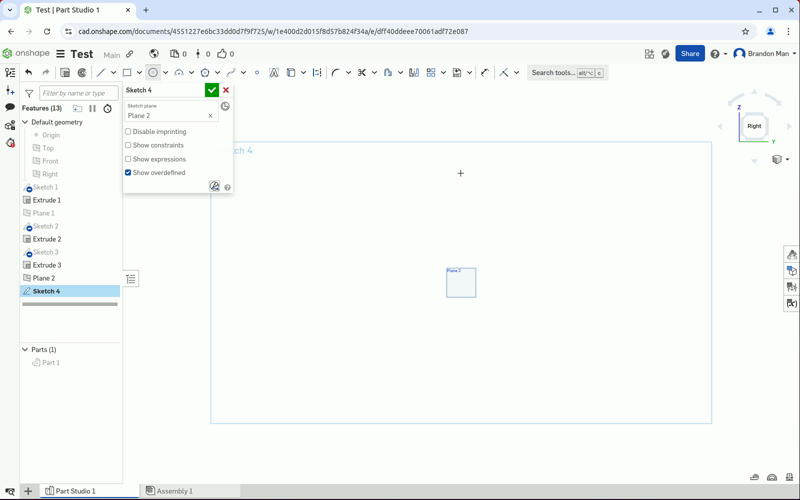
click(460, 172)
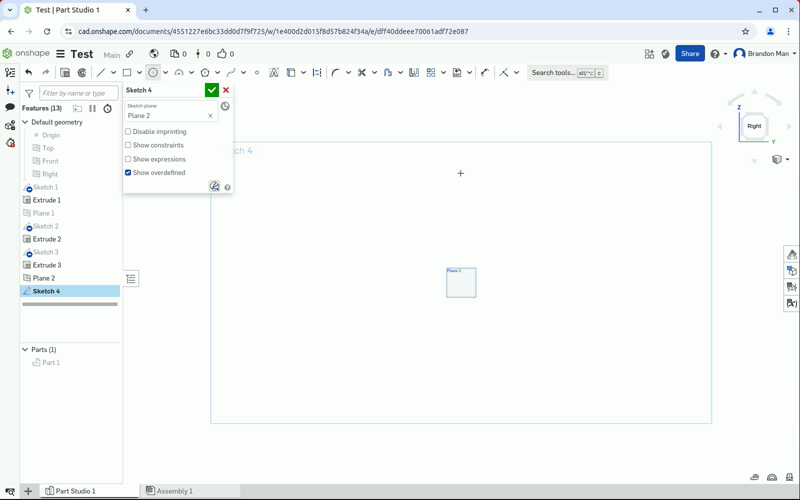
key_up(shift)
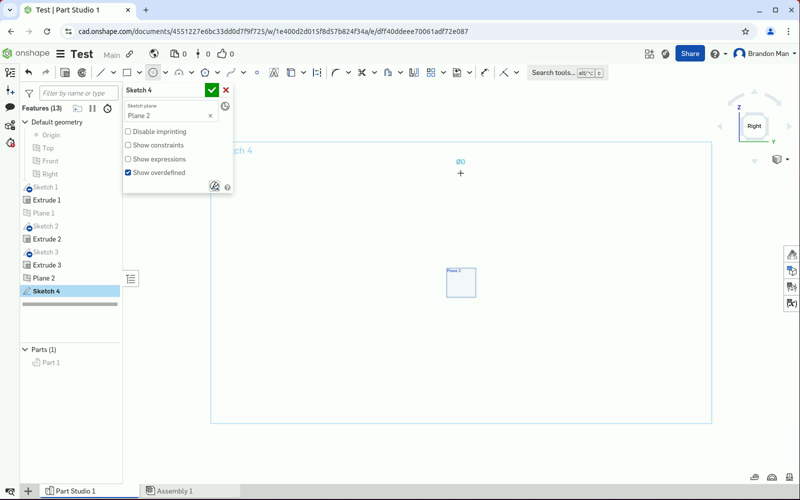
mouse_move(461, 172)
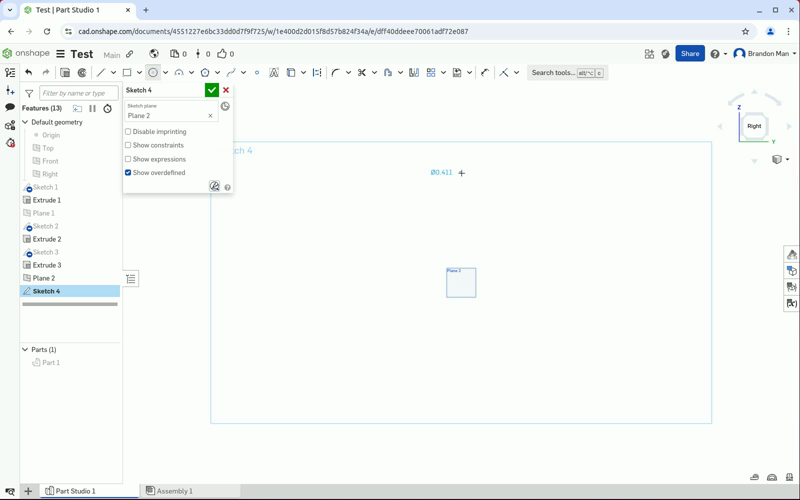
scroll(6)
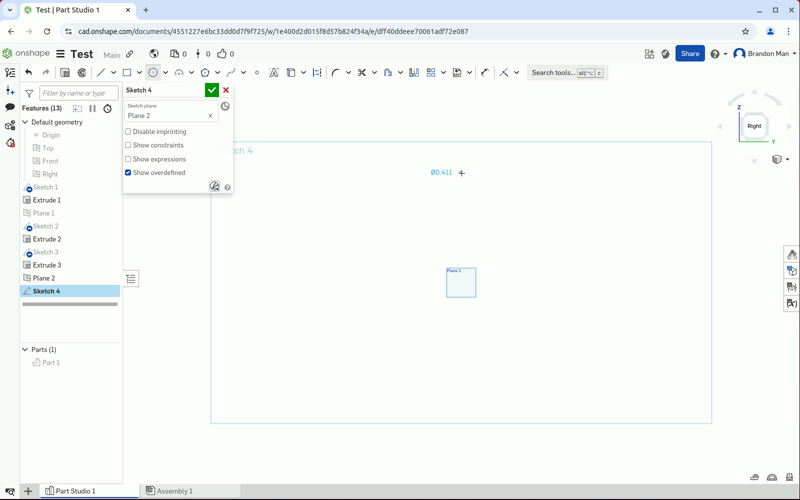
scroll(6)
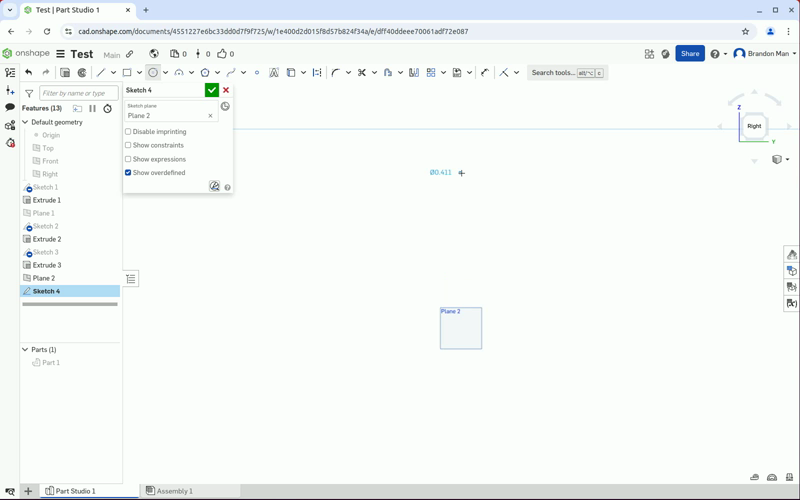
scroll(6)
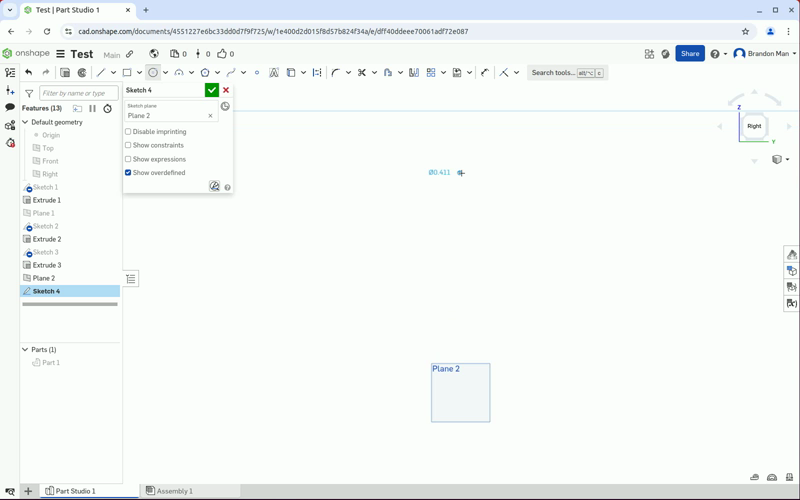
scroll(6)
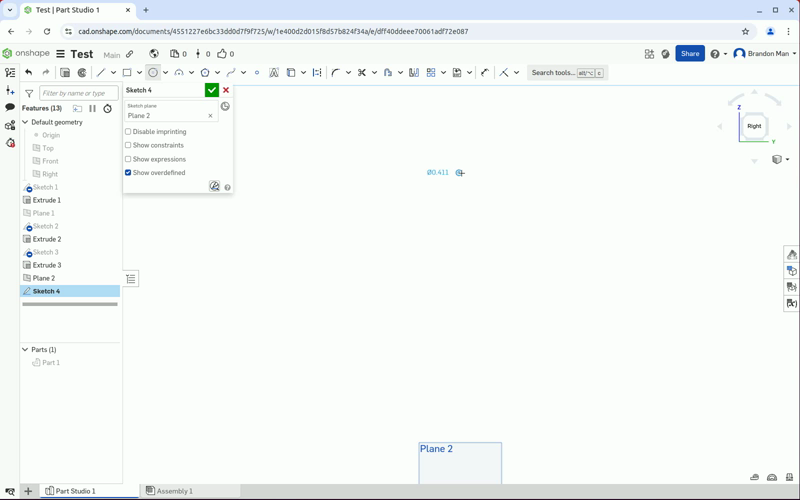
scroll(6)
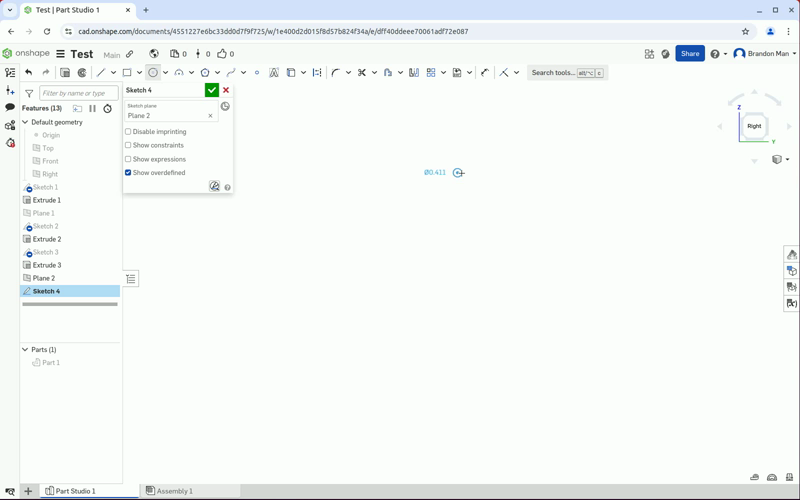
scroll(6)
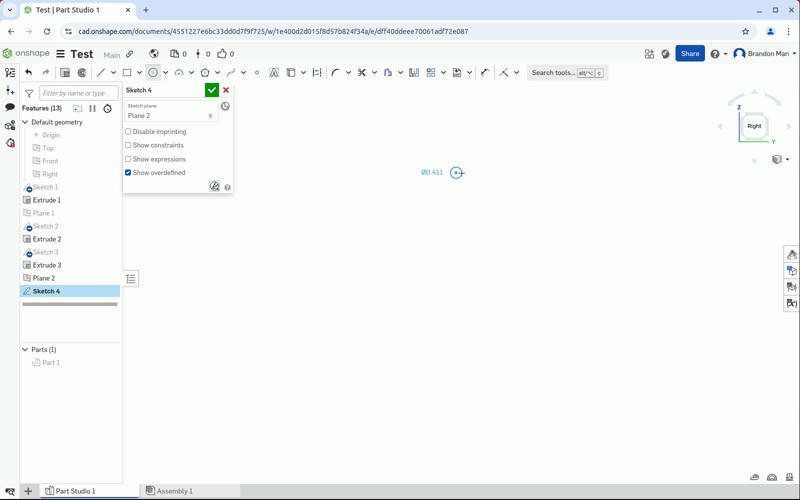
scroll(6)
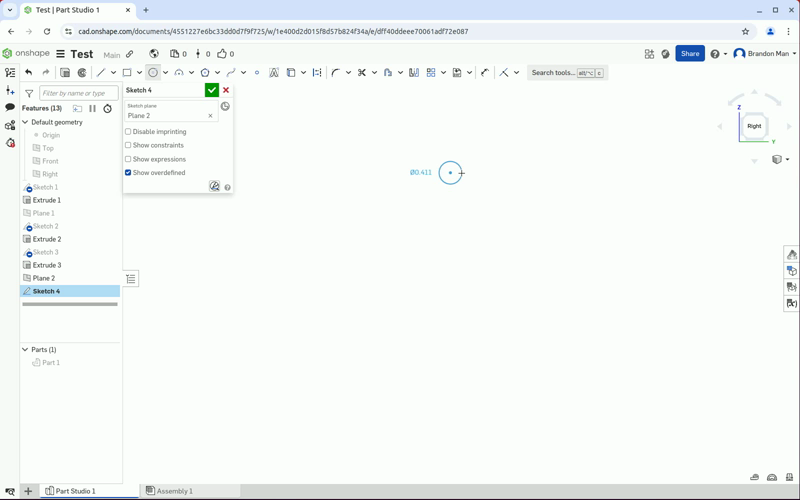
click(461, 172)
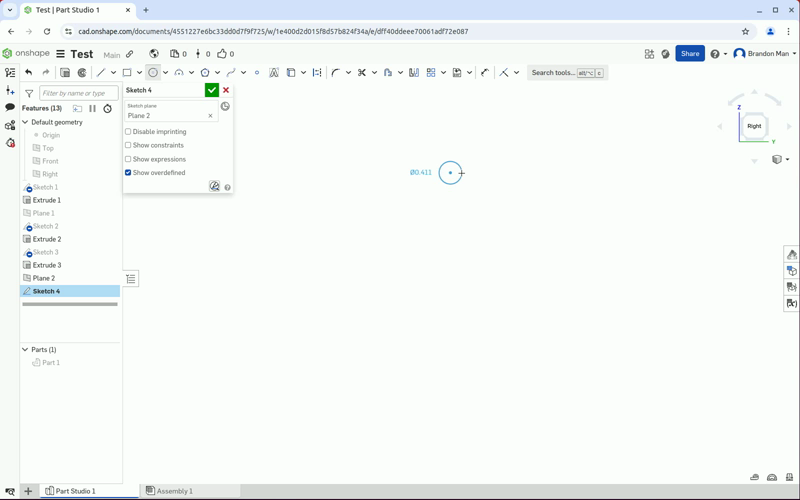
scroll(-6)
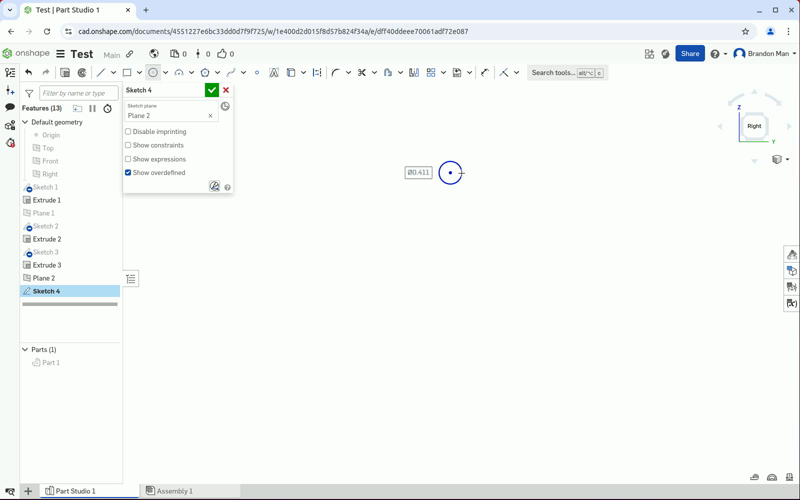
scroll(-6)
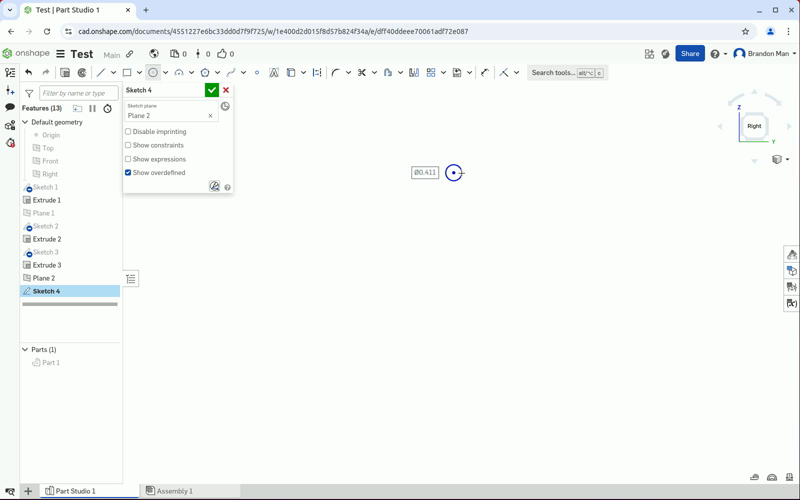
scroll(-6)
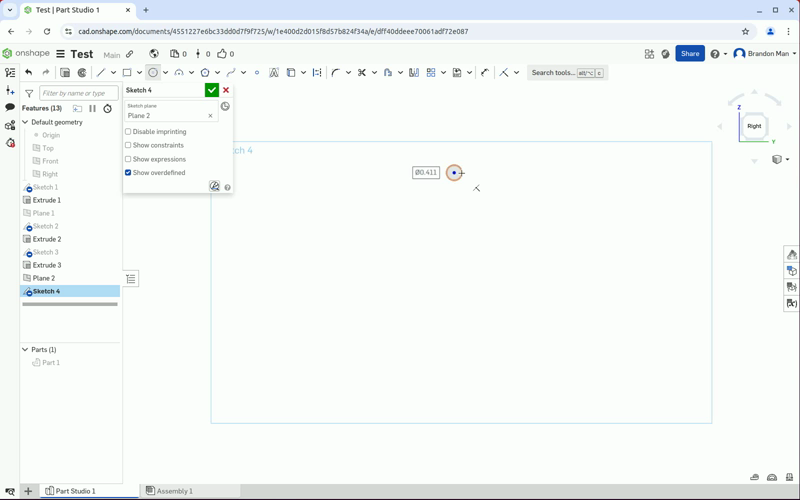
scroll(-6)
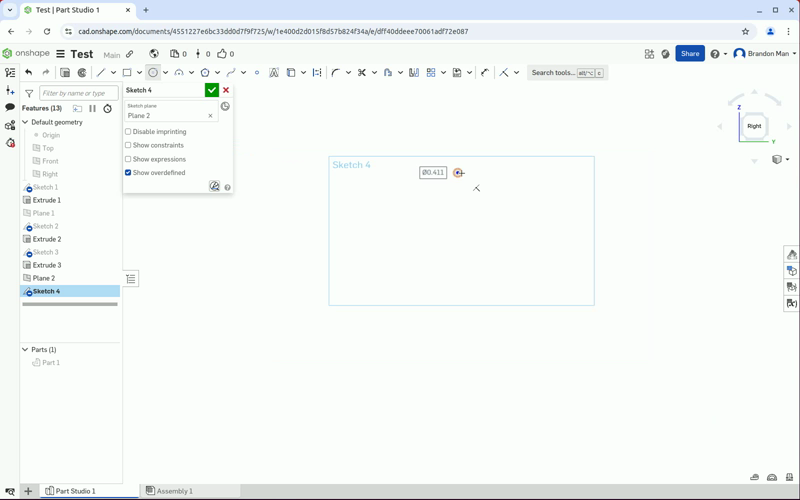
scroll(-6)
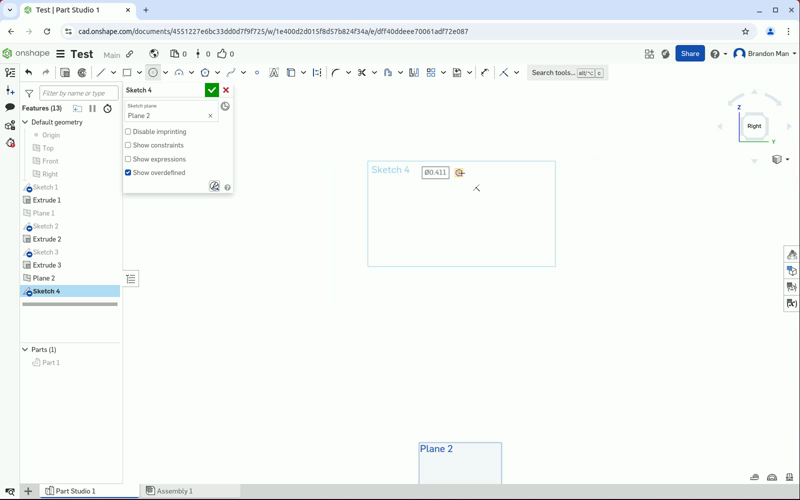
scroll(-6)
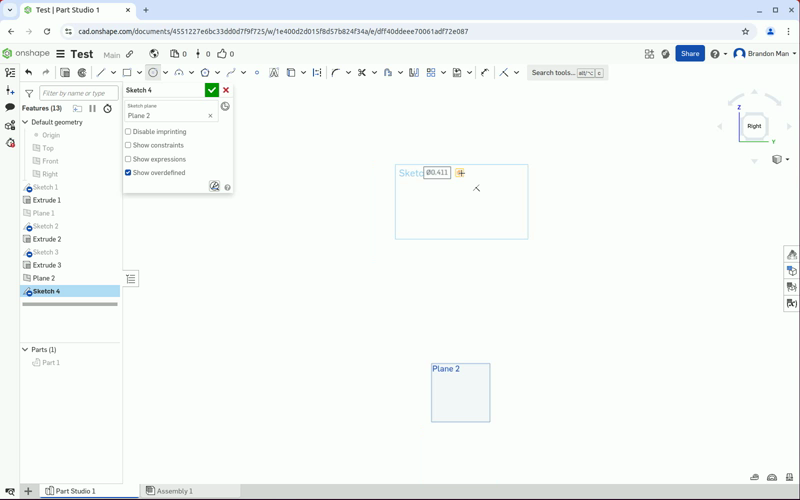
scroll(-6)
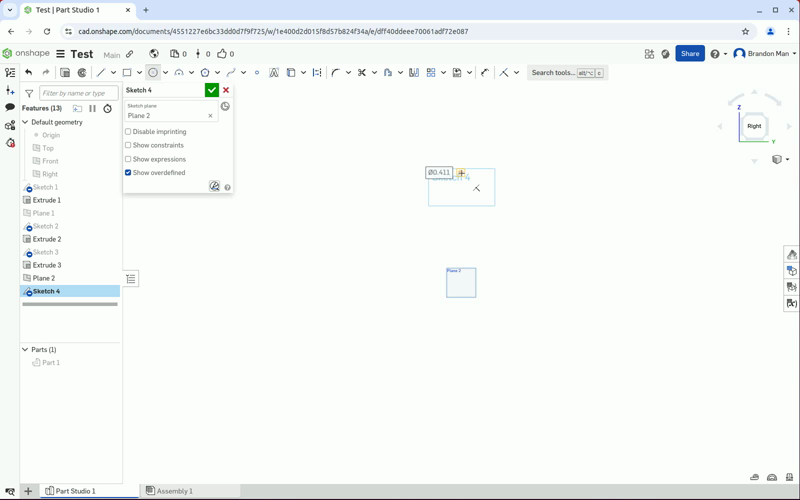
key(esc)
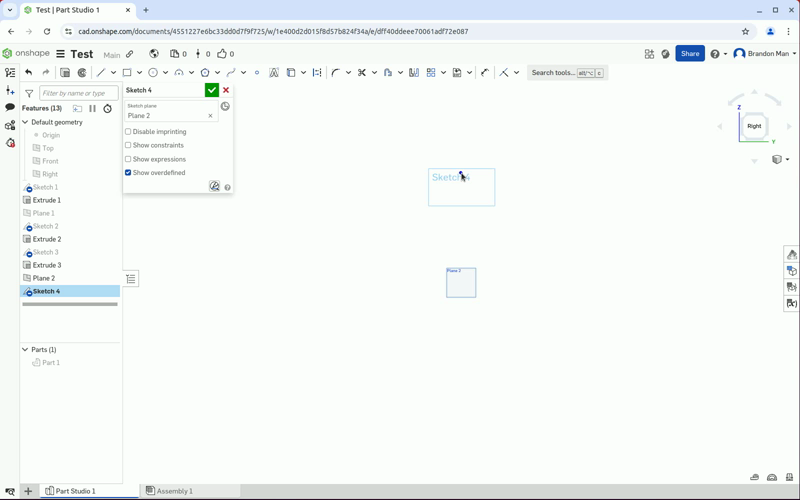
mouse_move(461, 171)
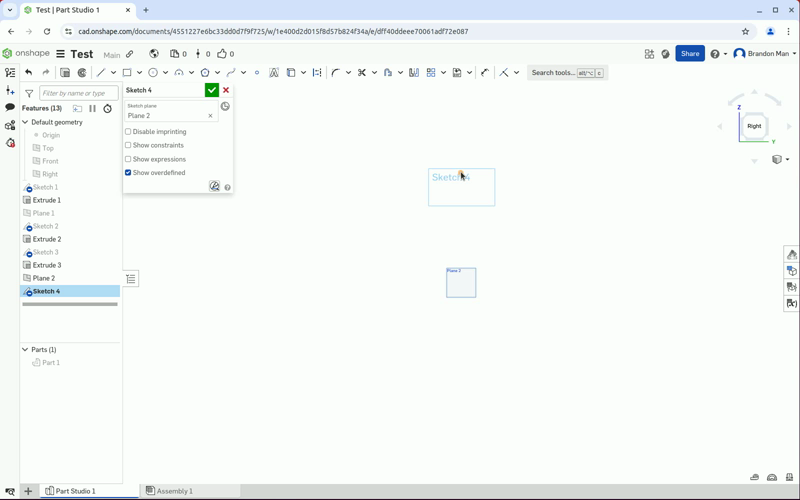
scroll(6)
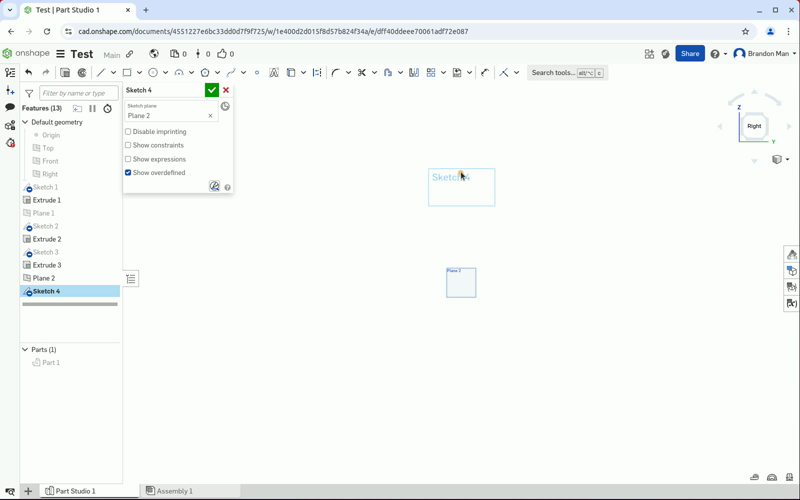
scroll(6)
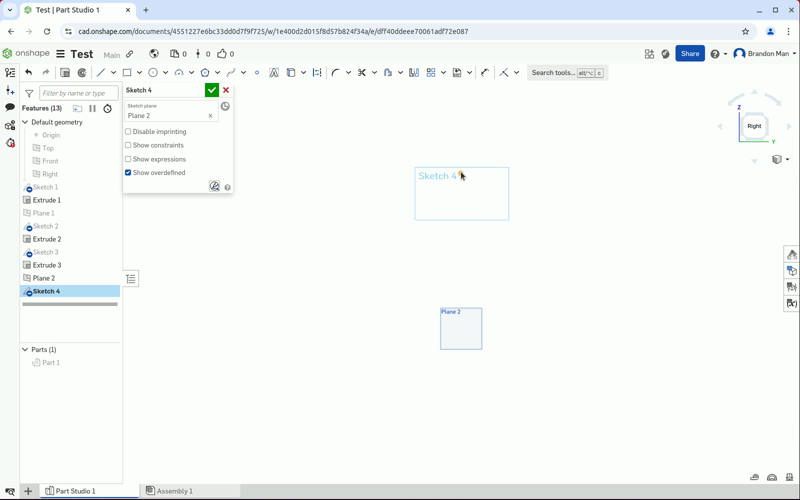
scroll(6)
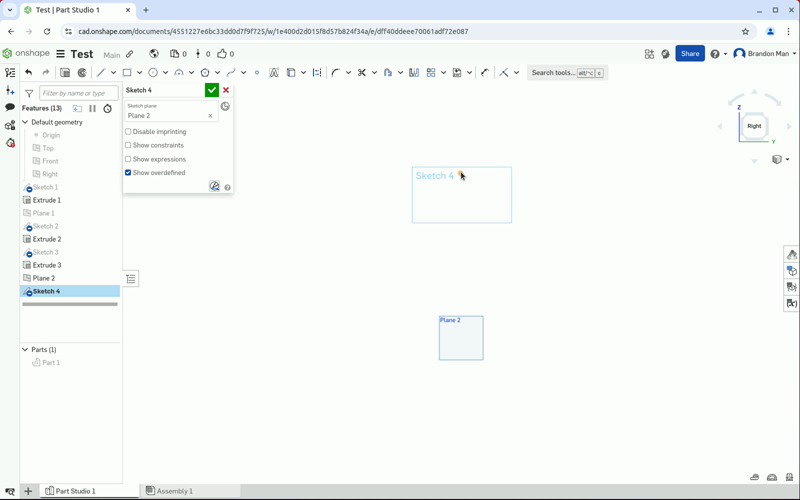
scroll(6)
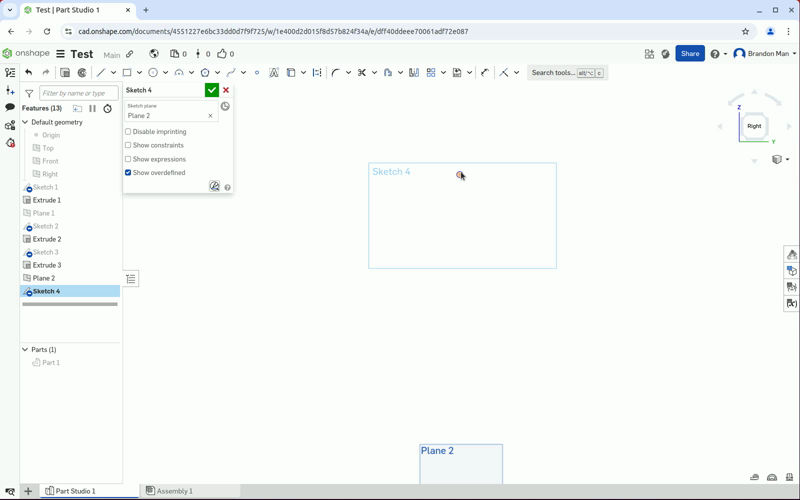
scroll(6)
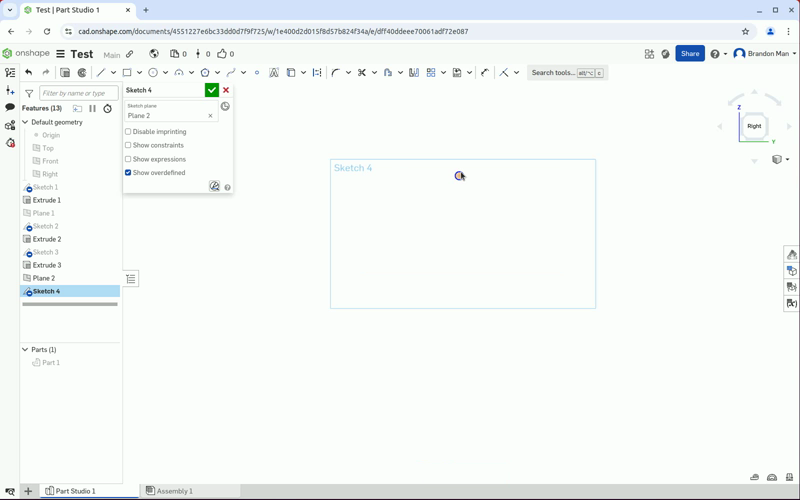
scroll(6)
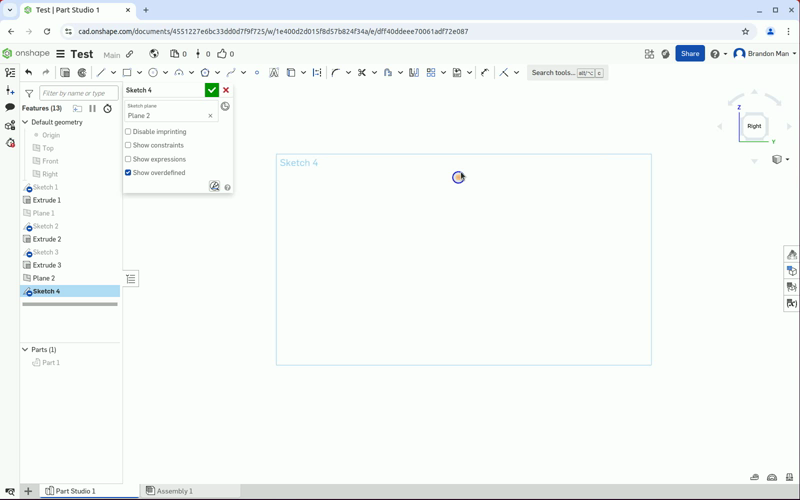
scroll(6)
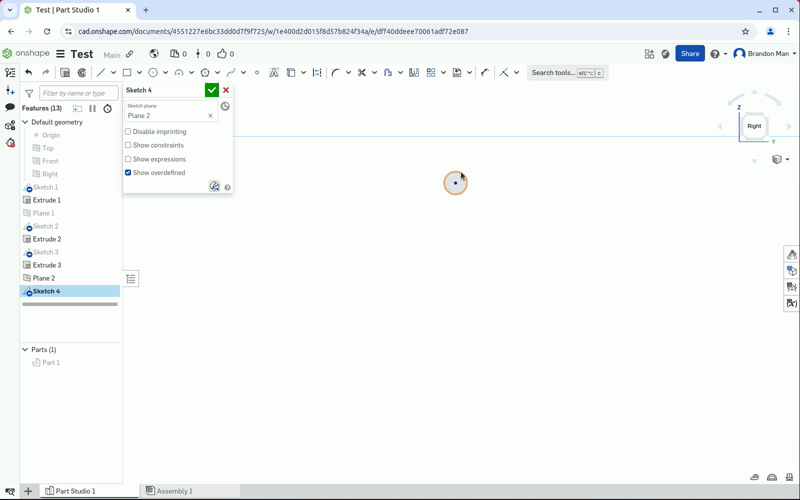
click(461, 171)
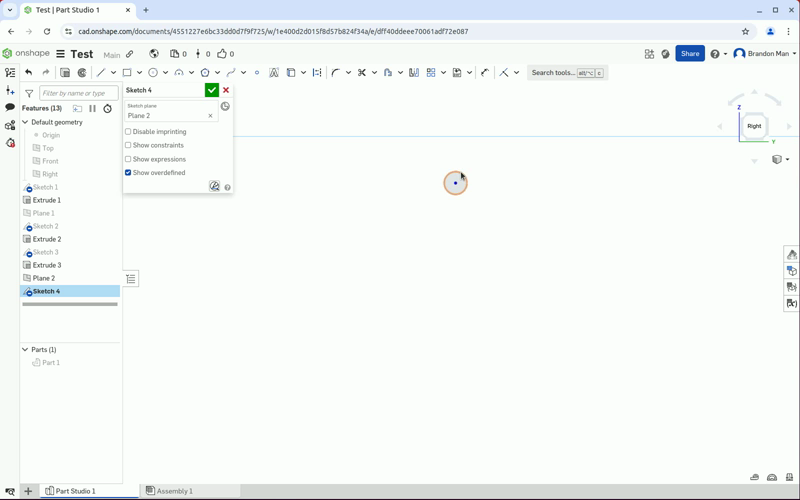
scroll(-6)
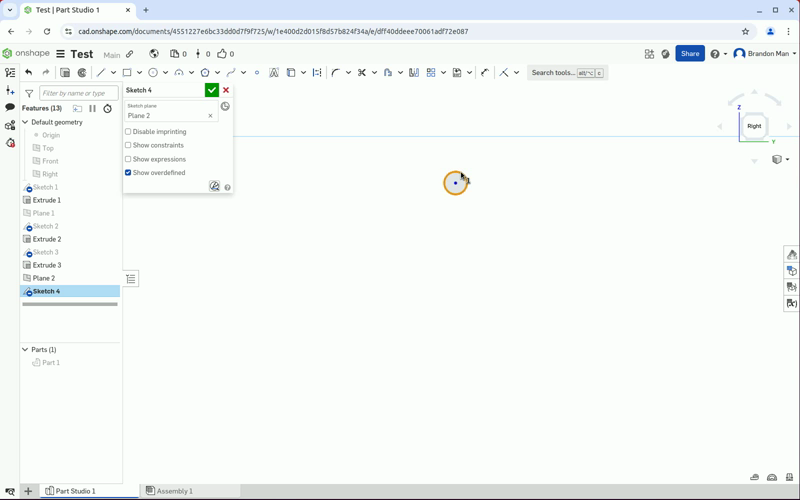
scroll(-6)
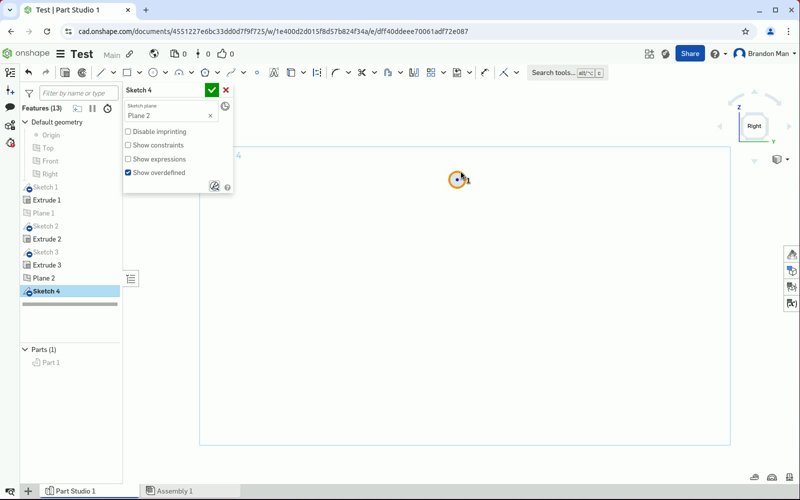
scroll(-6)
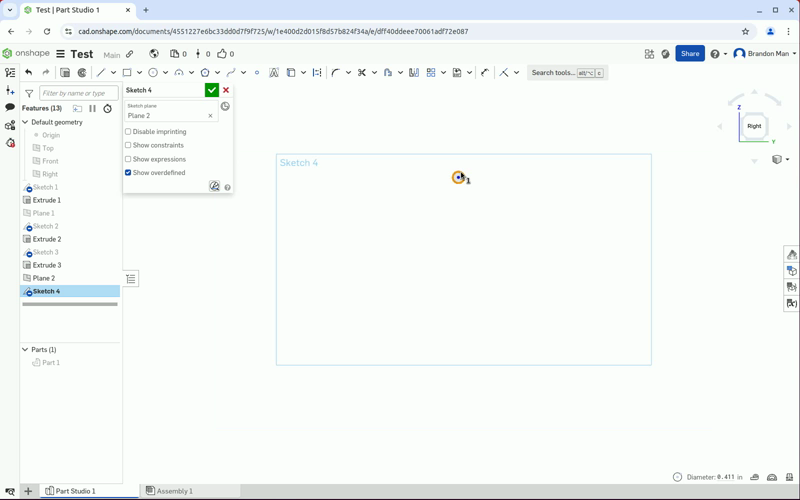
scroll(-6)
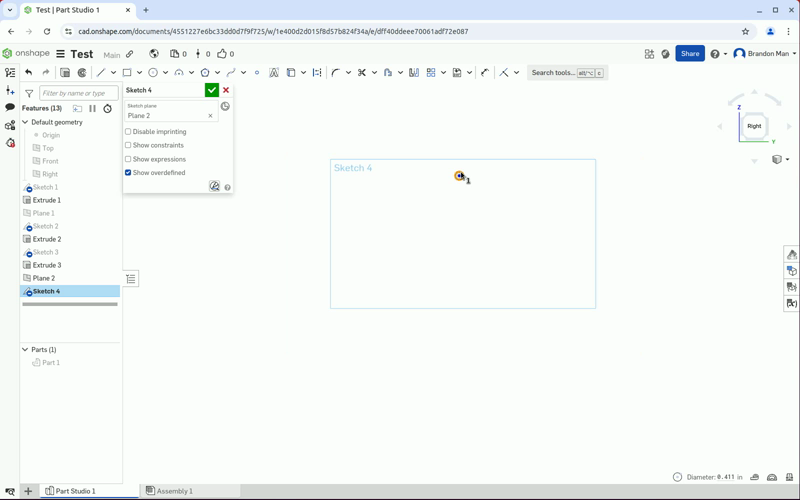
scroll(-6)
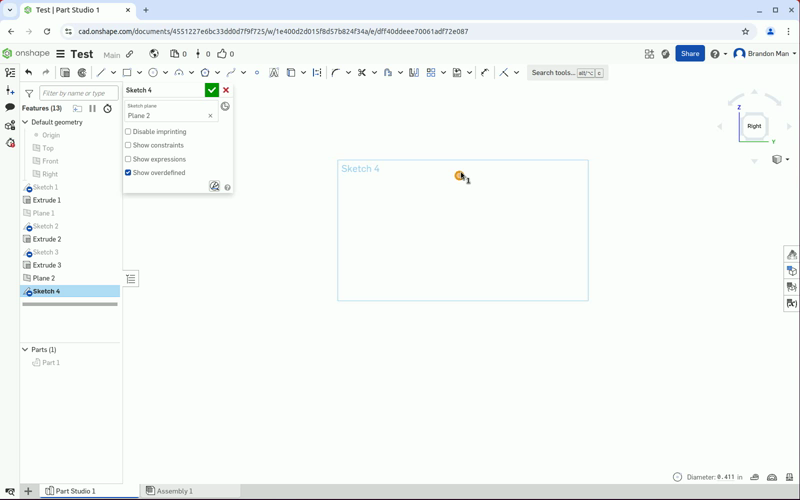
scroll(-6)
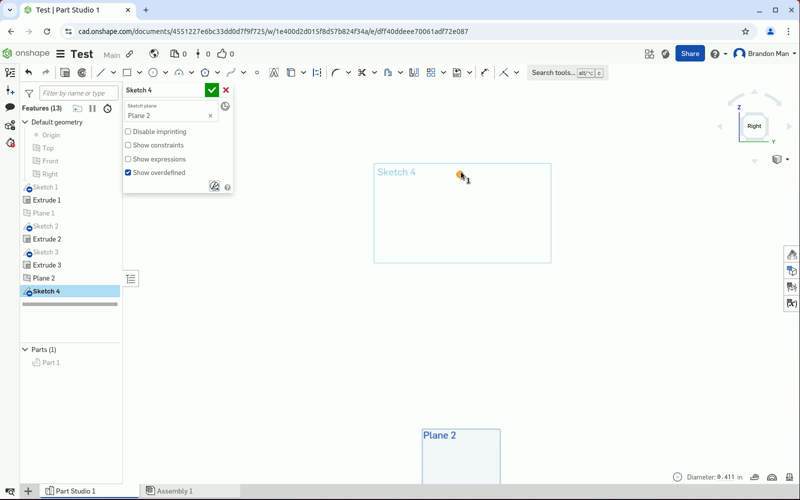
scroll(-6)
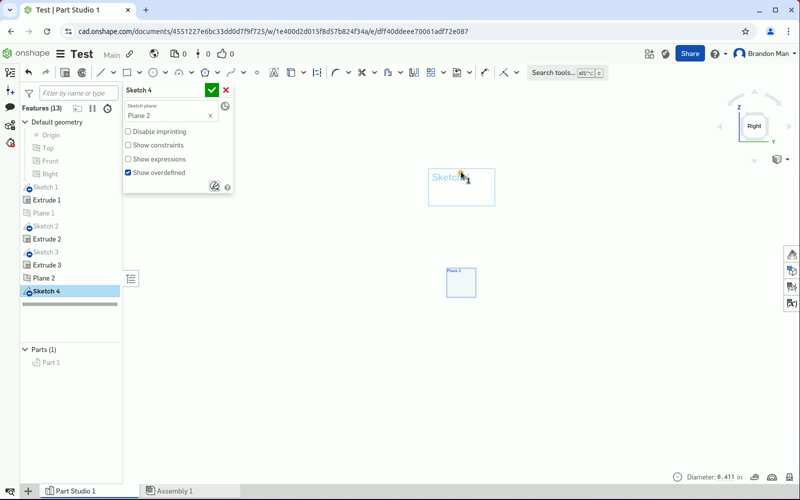
mouse_move(73, 352)
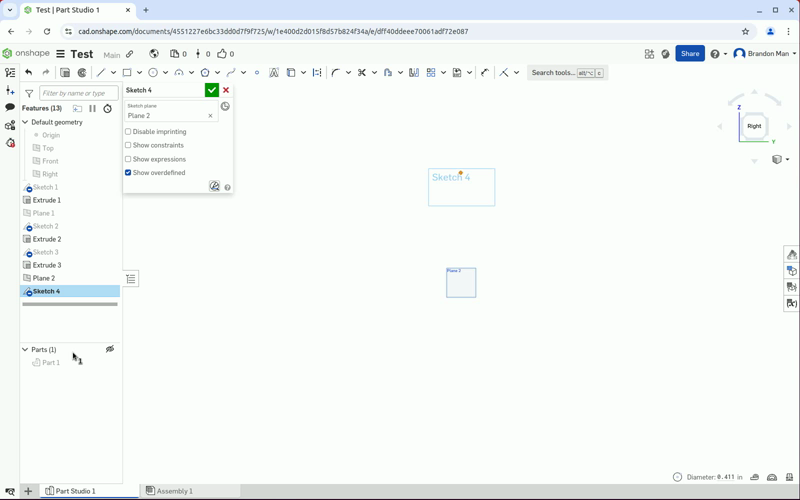
key(shift+y)
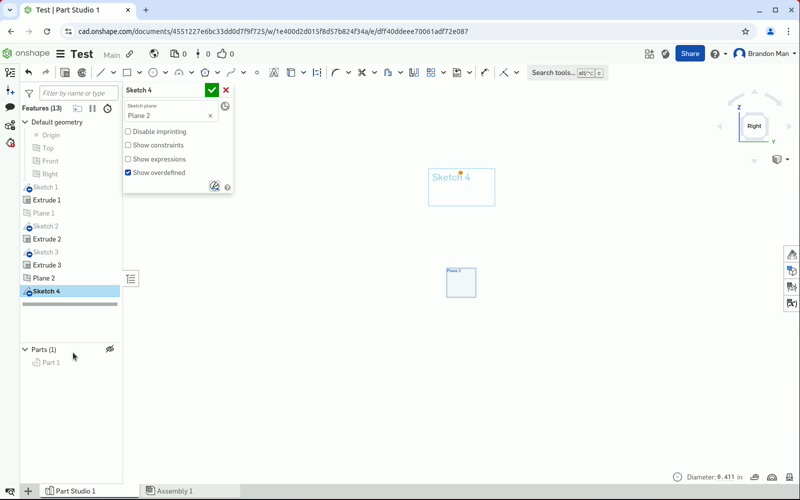
key(shift+e)
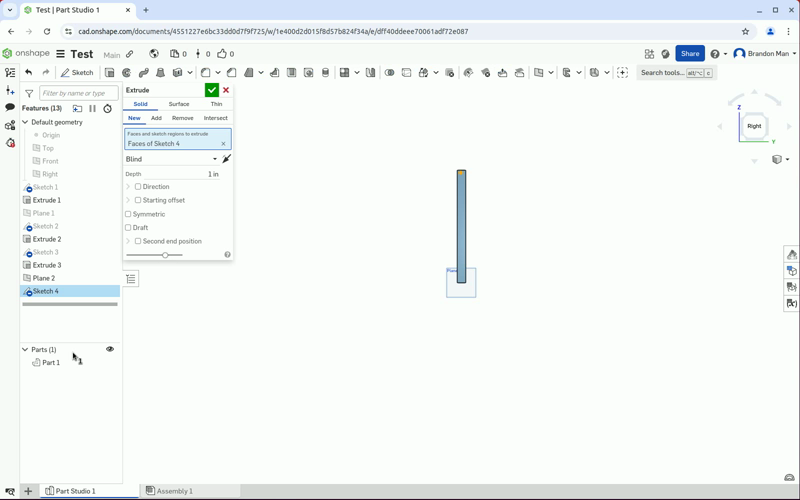
mouse_move(143, 106)
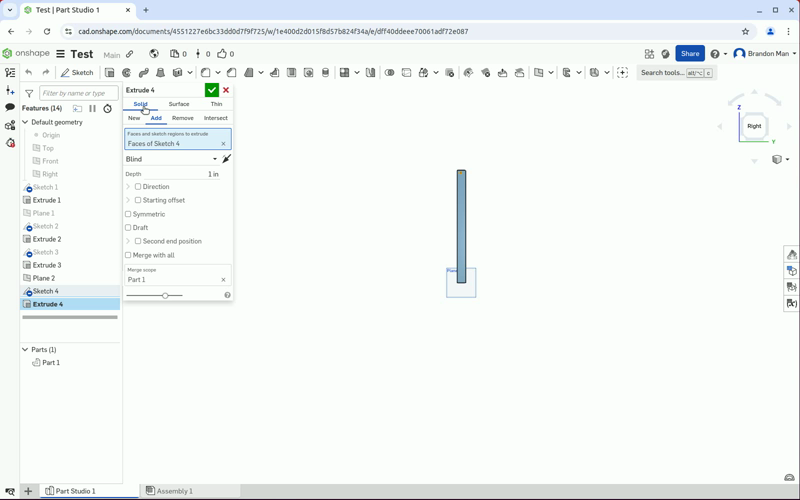
click(143, 106)
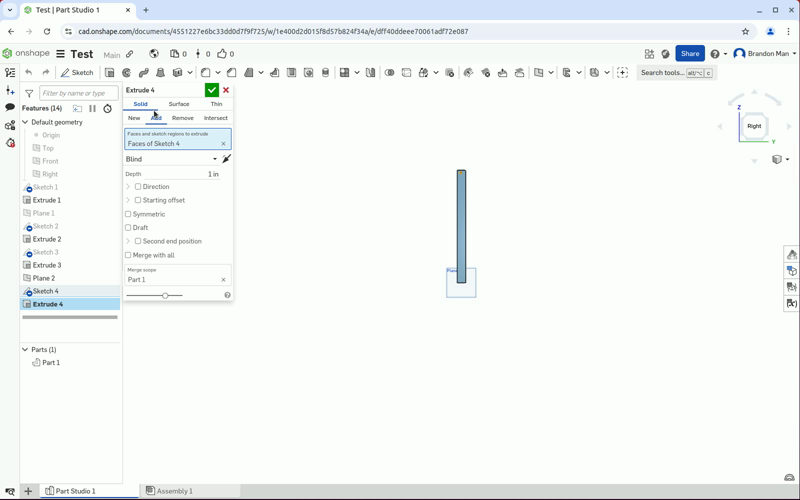
mouse_move(186, 120)
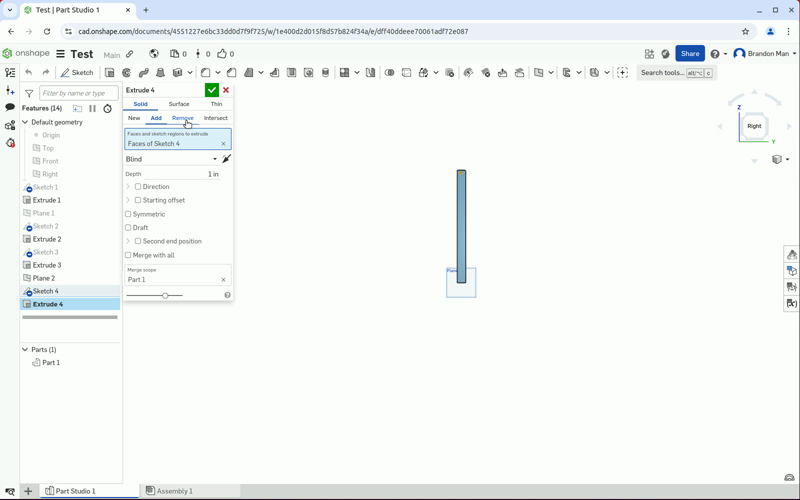
click(186, 120)
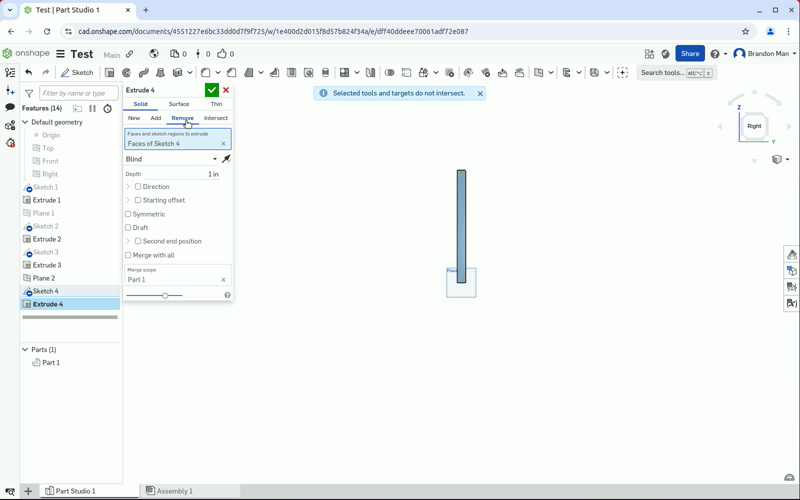
key(tab, 4)
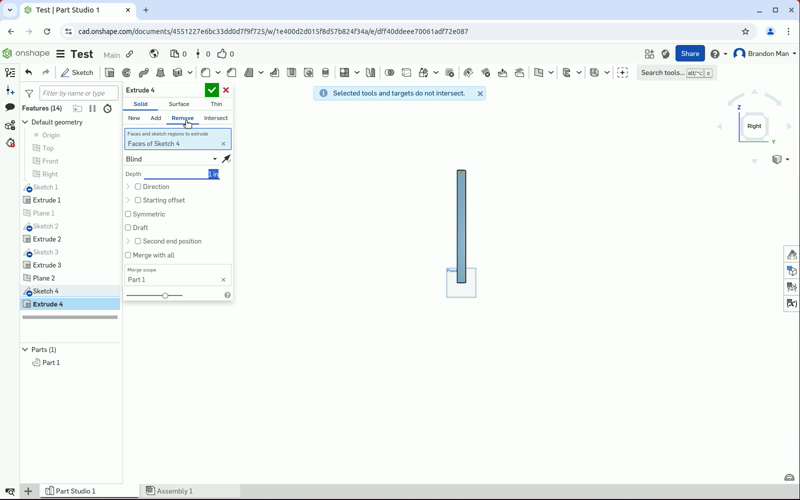
text(1.444)
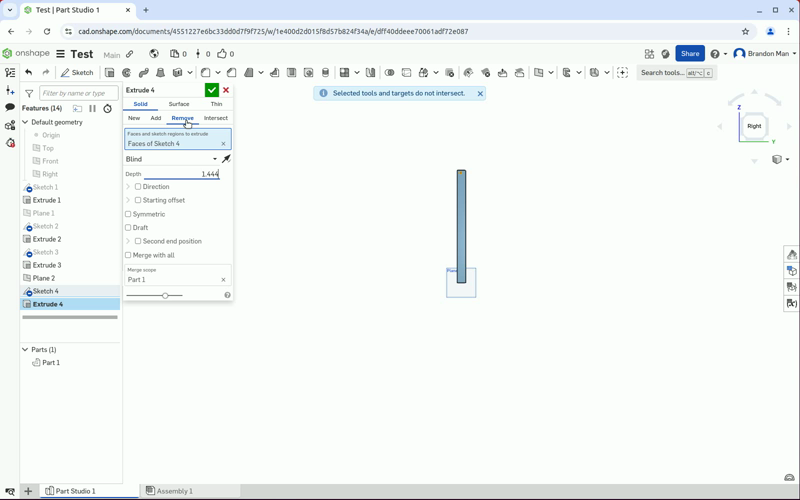
key(tab, 6)
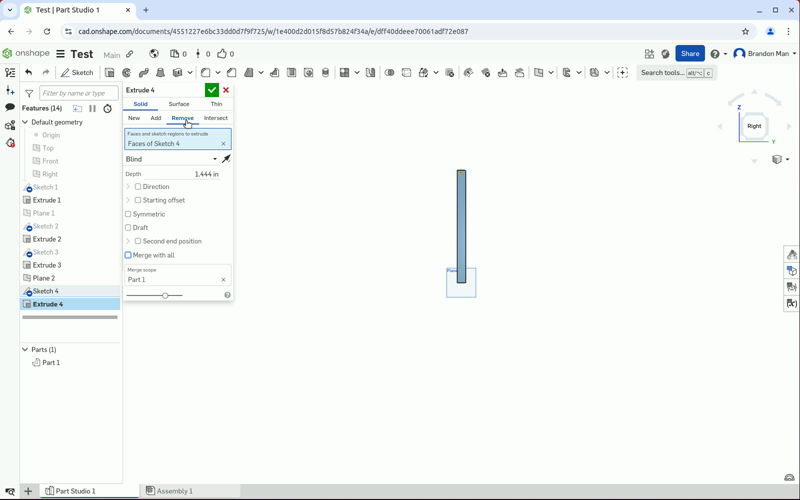
key(space)
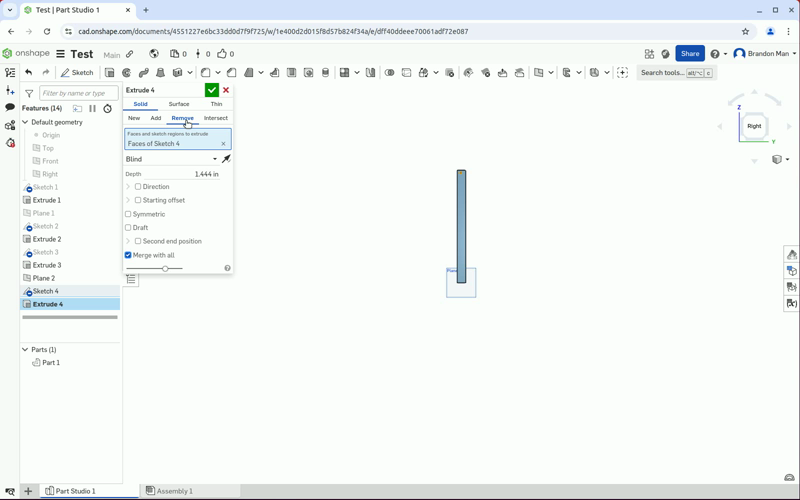
key(enter)
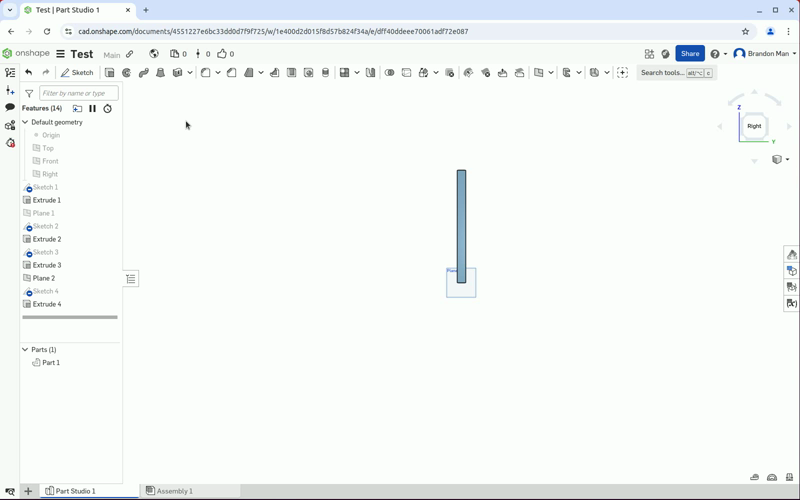
key(shift+h)
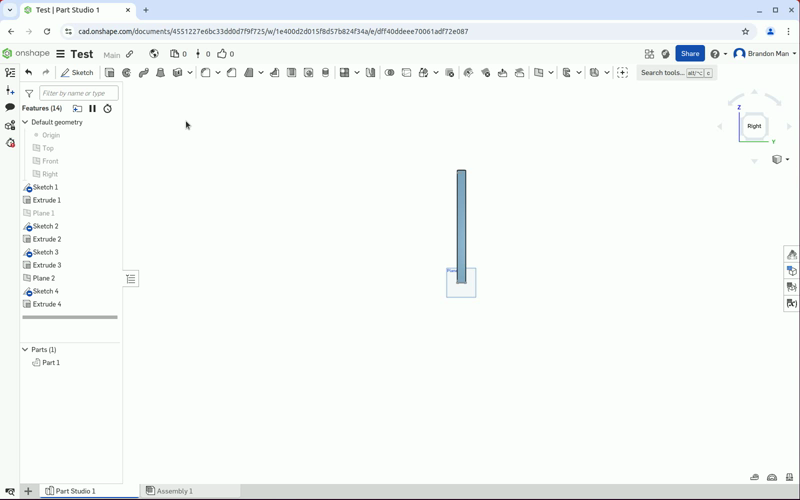
key(shift+h)
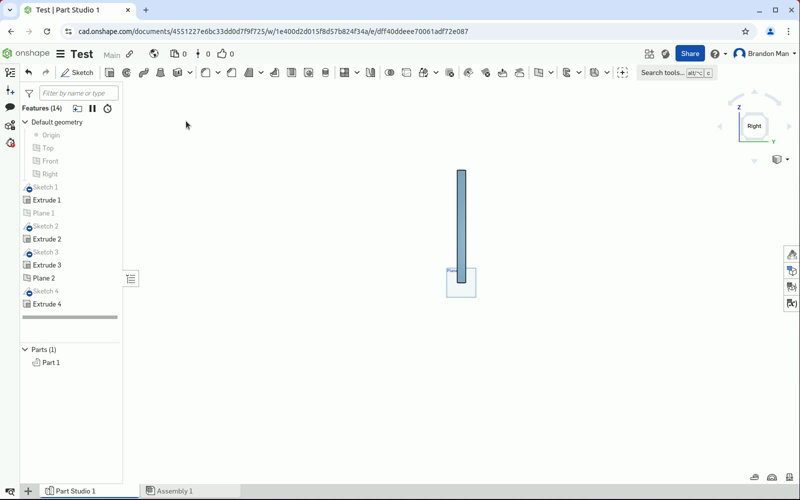
mouse_move(73, 189)
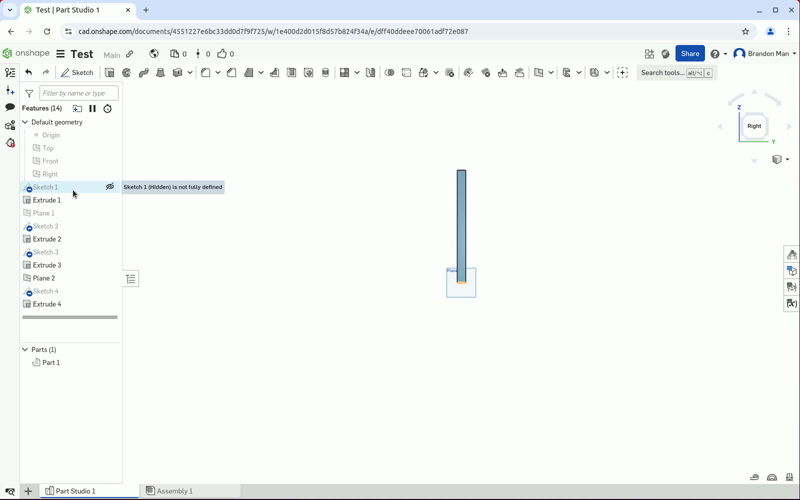
click(73, 189)
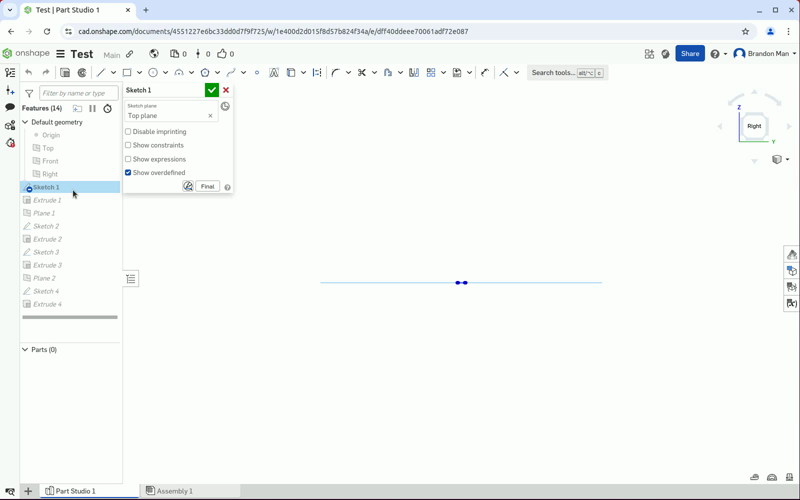
mouse_move(229, 92)
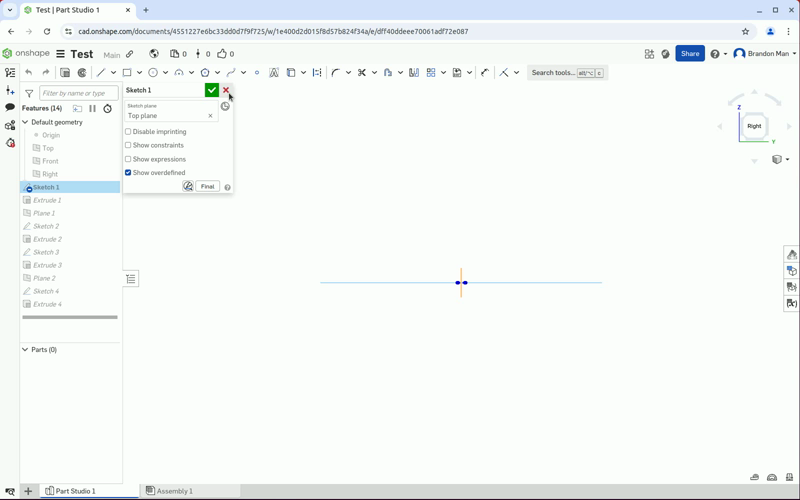
click(229, 92)
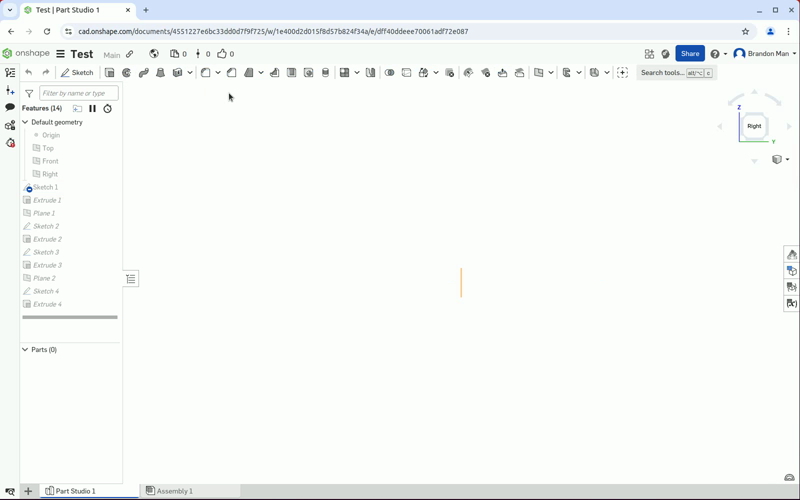
key(shift+s)
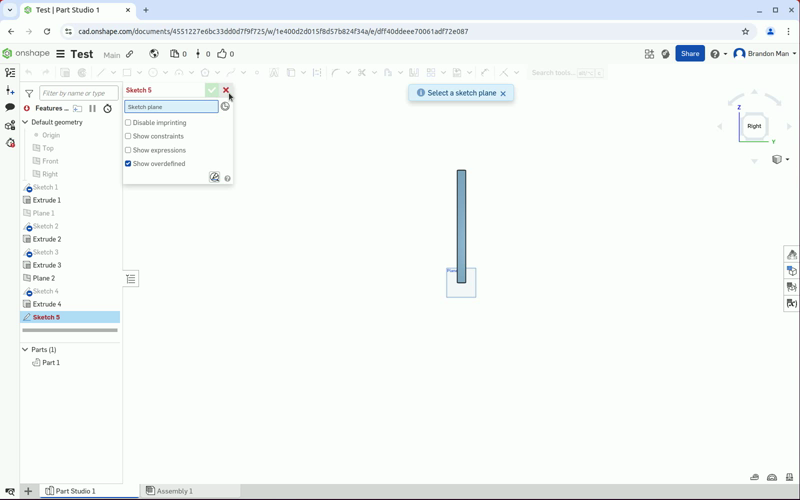
mouse_move(73, 280)
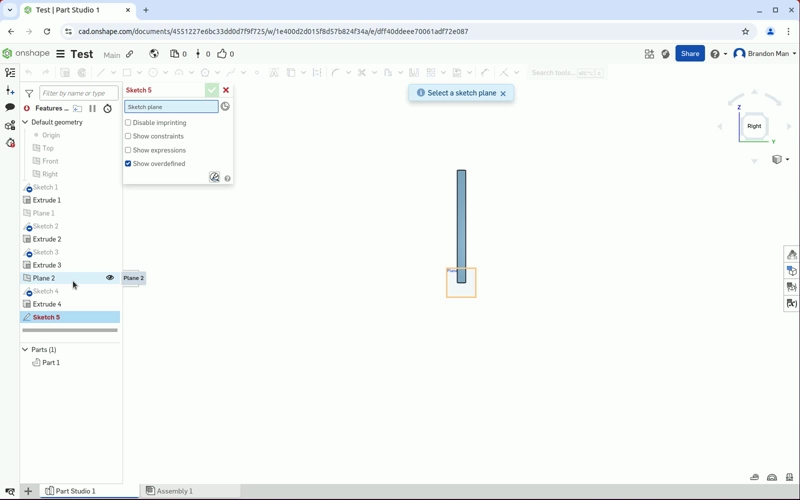
click(73, 280)
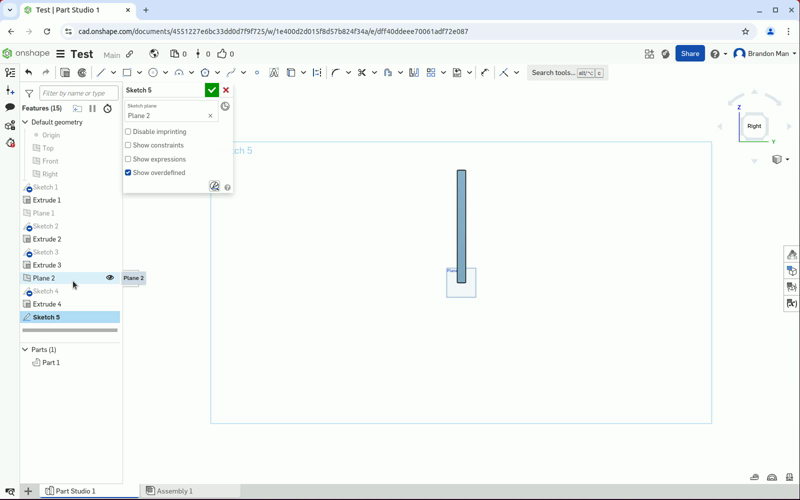
mouse_move(73, 352)
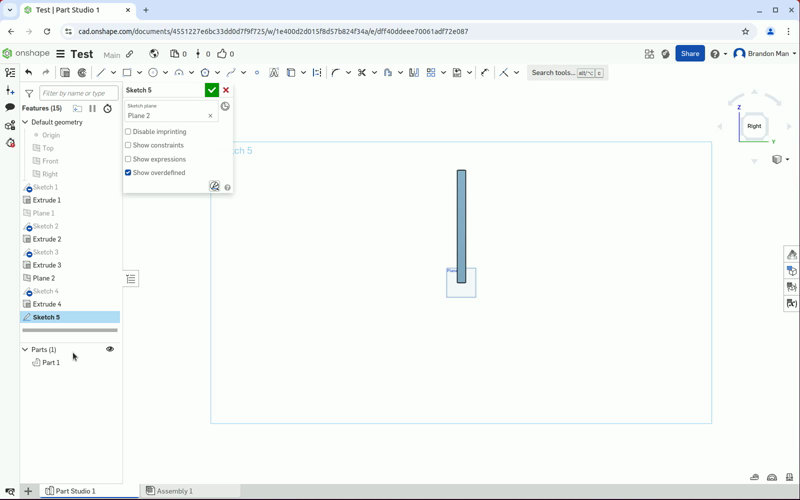
key(y)
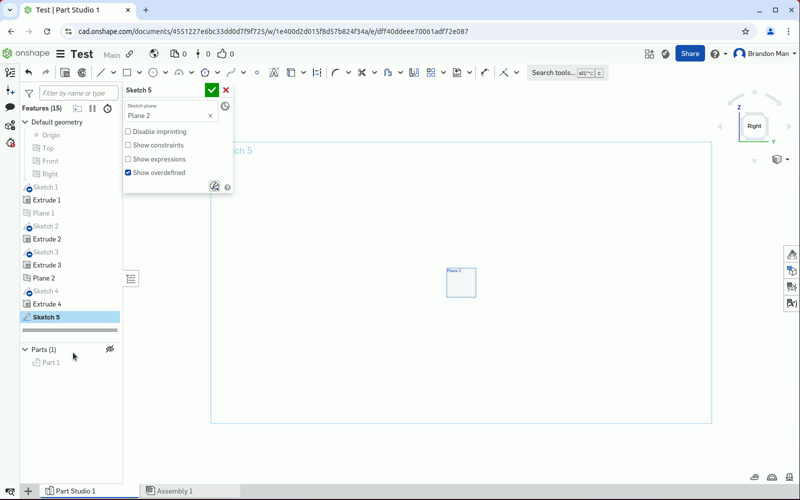
key(c)
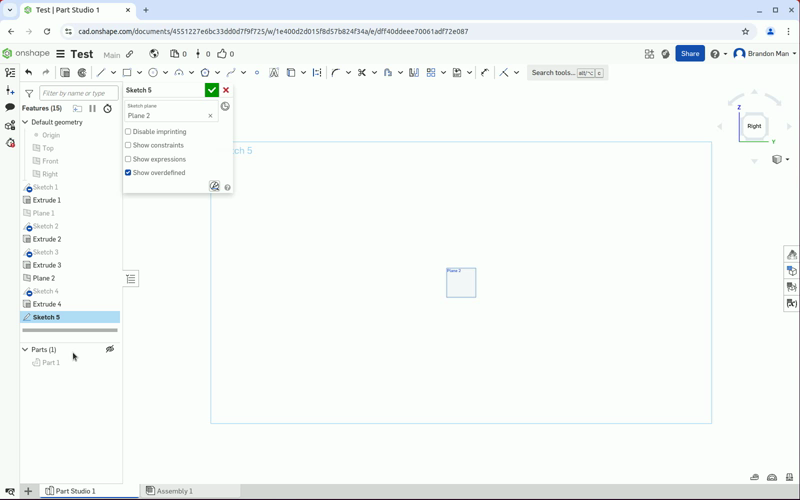
key_down(shift)
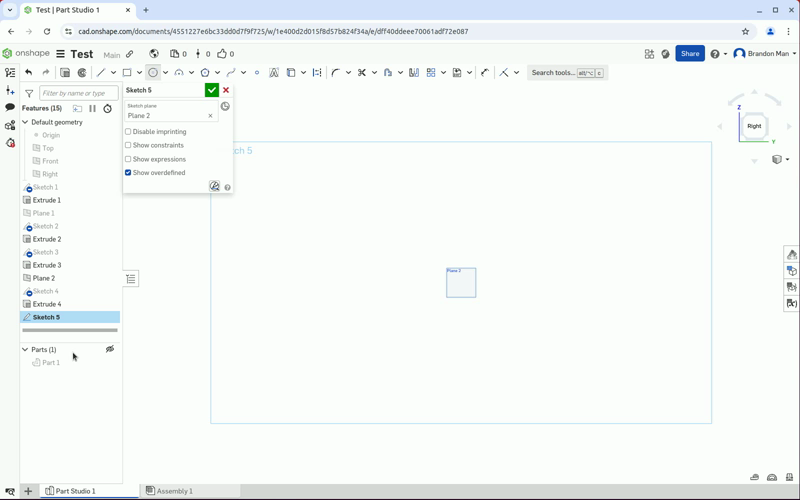
mouse_move(460, 280)
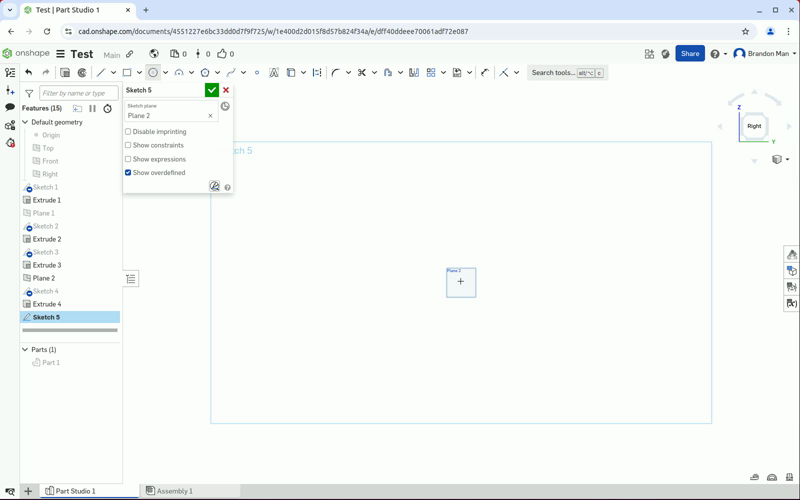
click(460, 280)
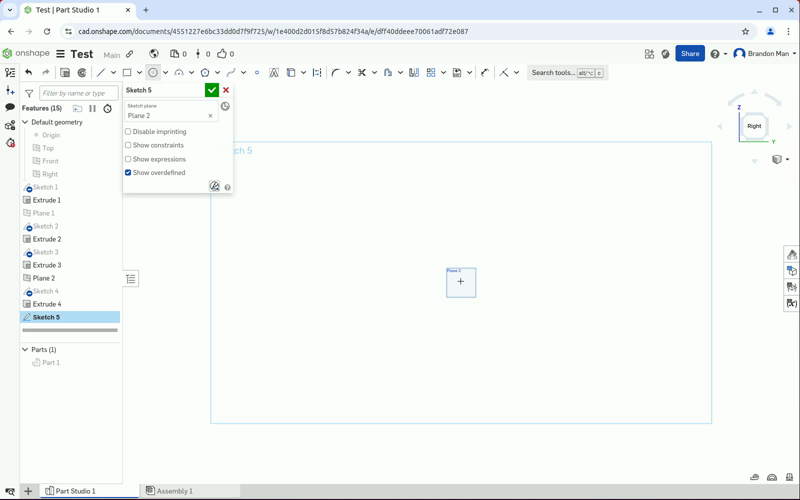
key_up(shift)
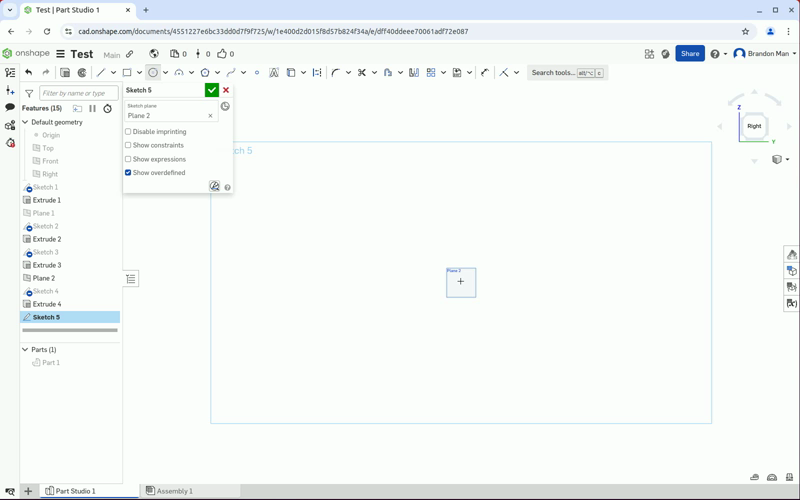
mouse_move(461, 280)
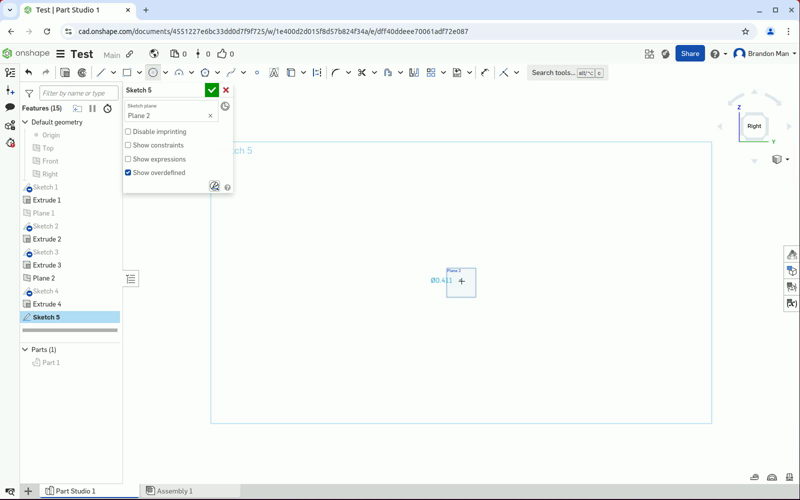
scroll(6)
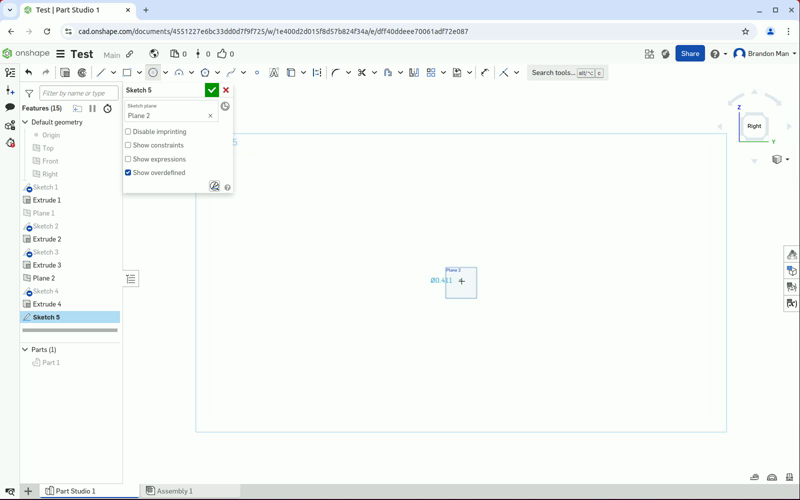
scroll(6)
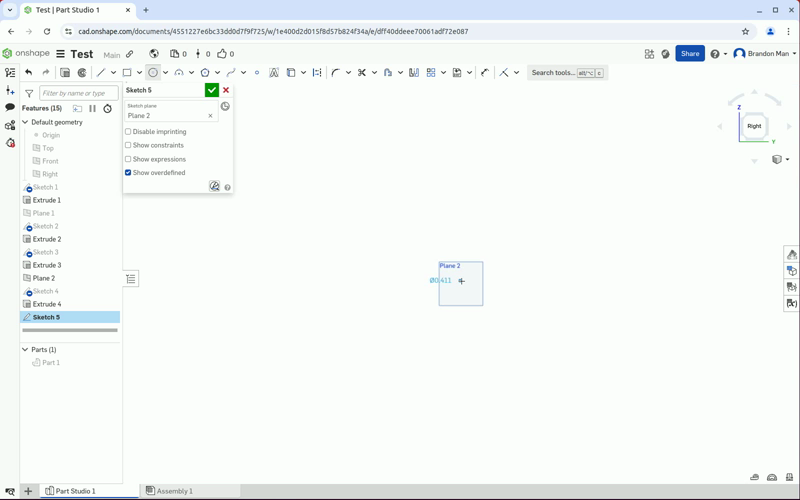
scroll(6)
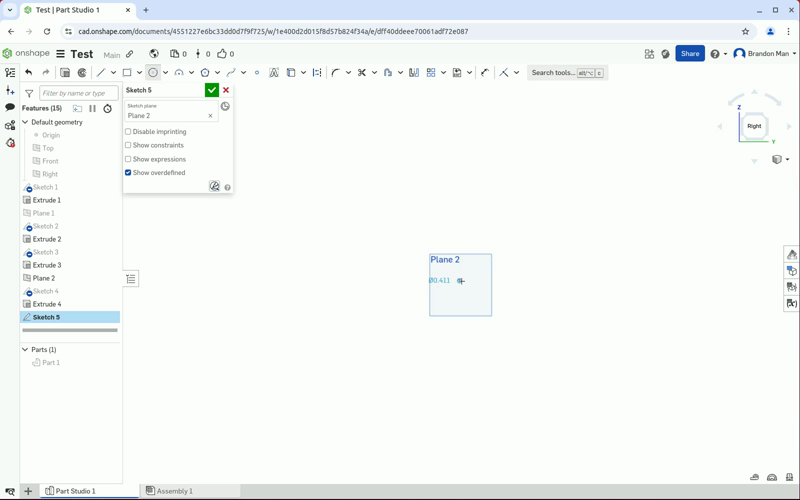
scroll(6)
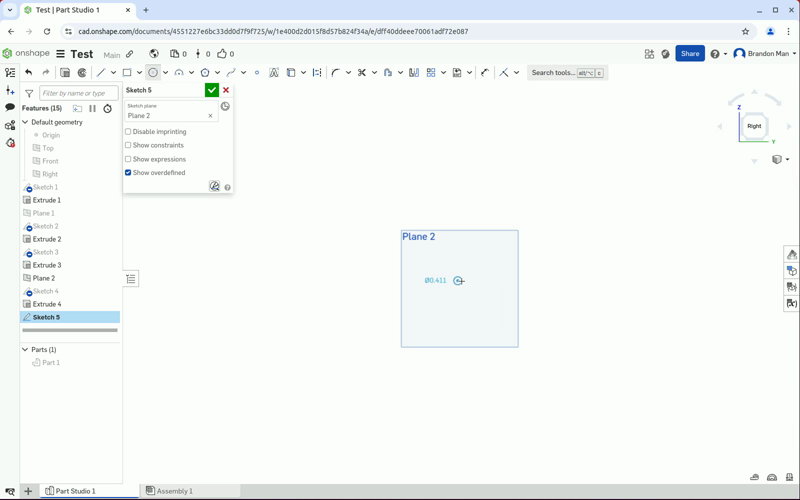
scroll(6)
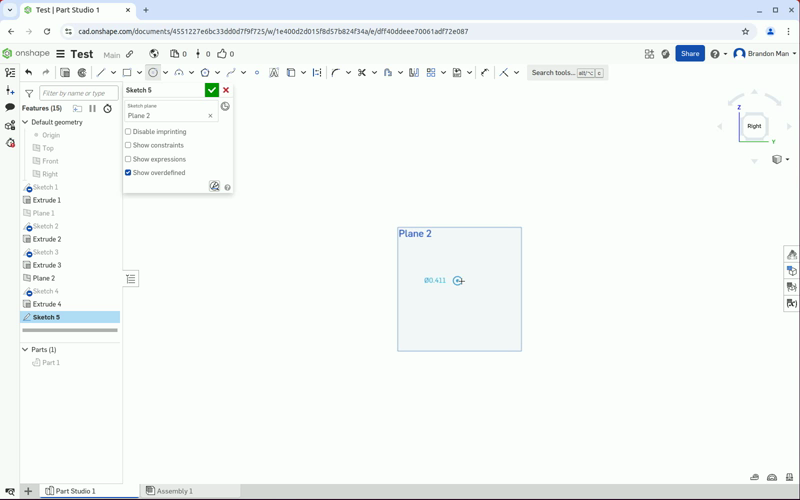
scroll(6)
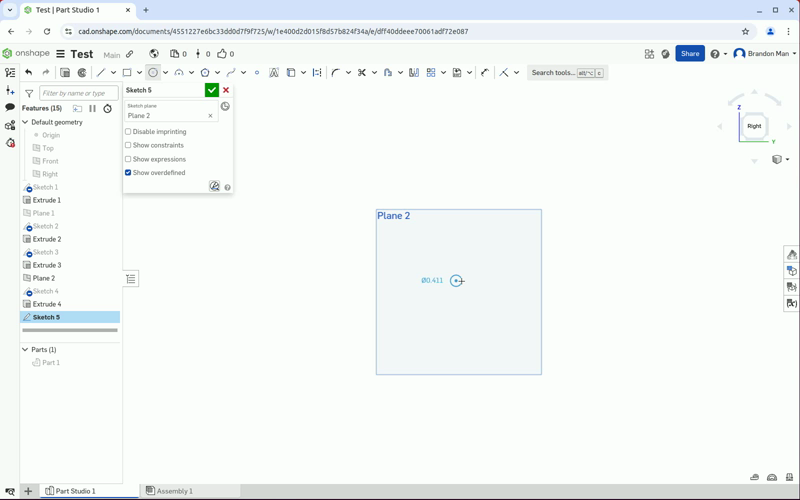
scroll(6)
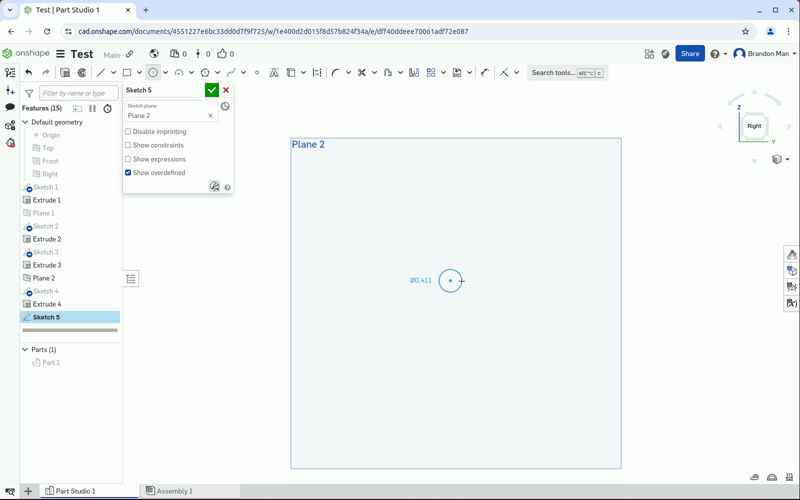
click(461, 280)
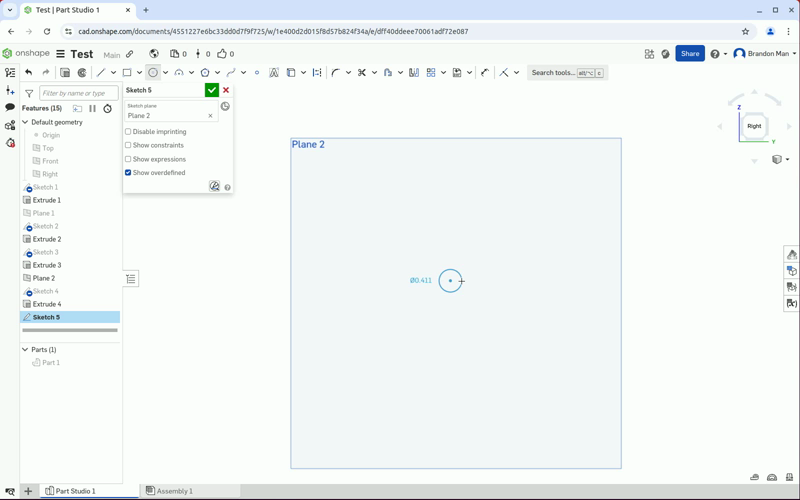
scroll(-6)
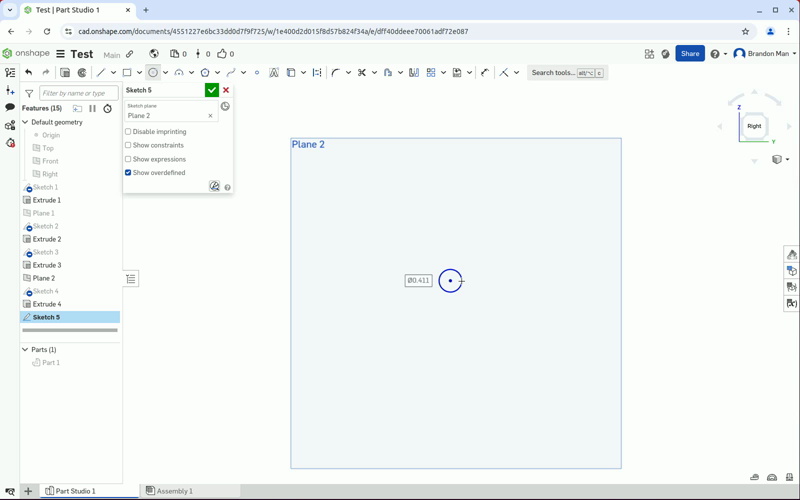
scroll(-6)
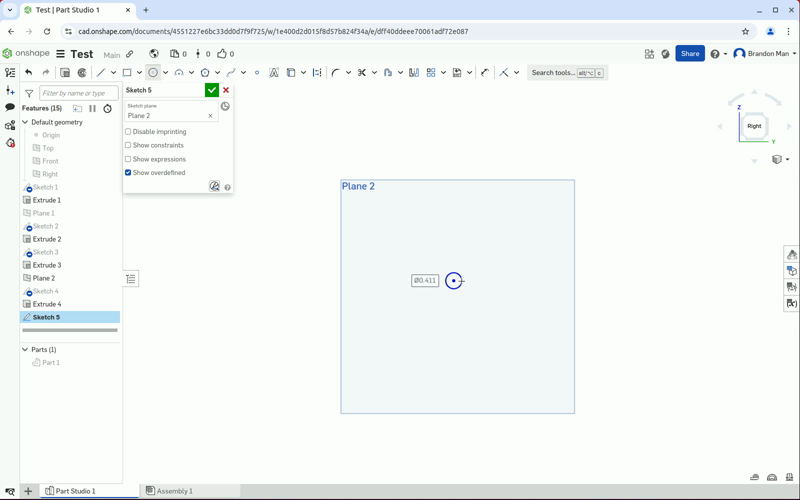
scroll(-6)
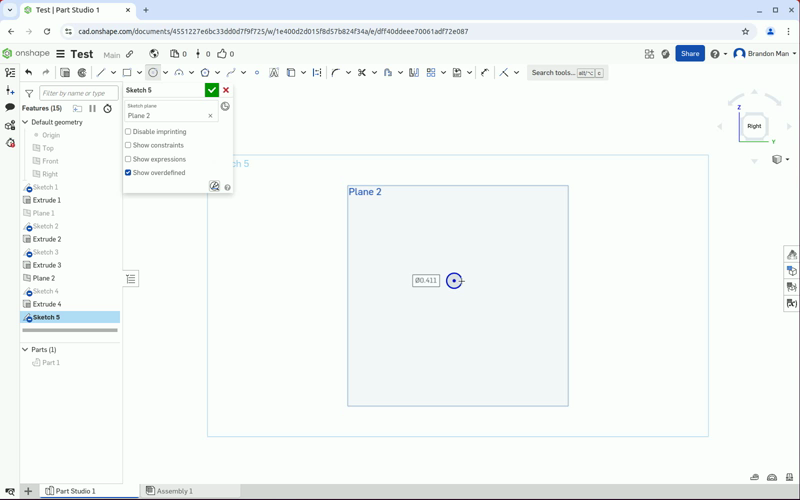
scroll(-6)
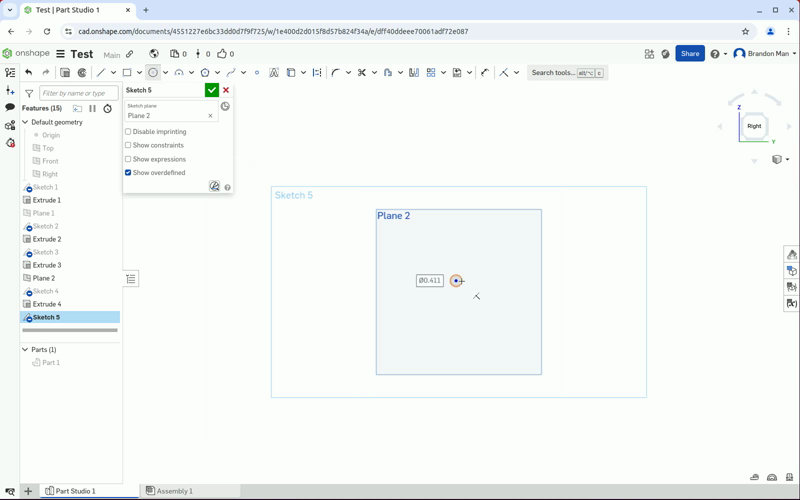
scroll(-6)
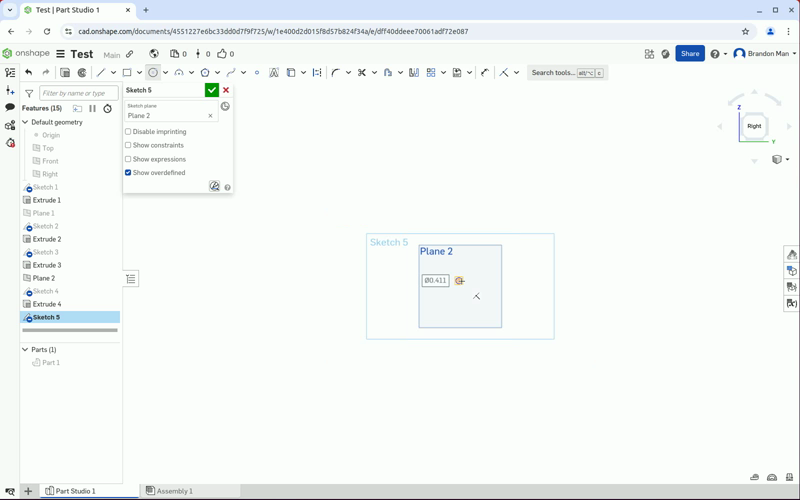
scroll(-6)
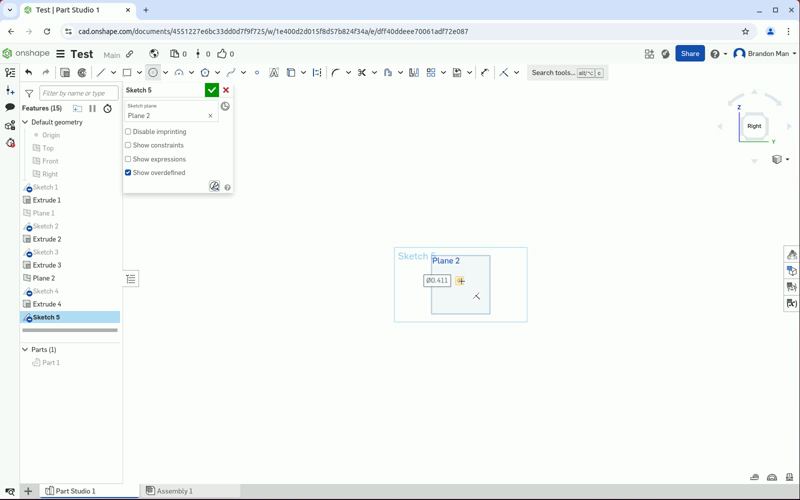
scroll(-6)
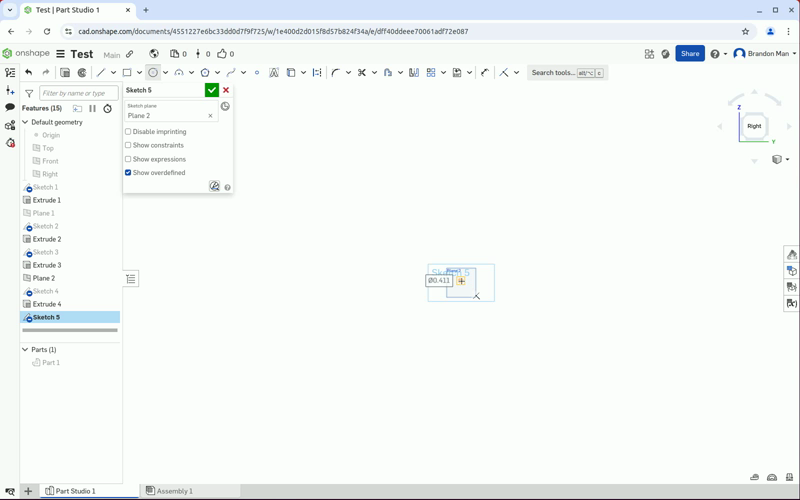
key(esc)
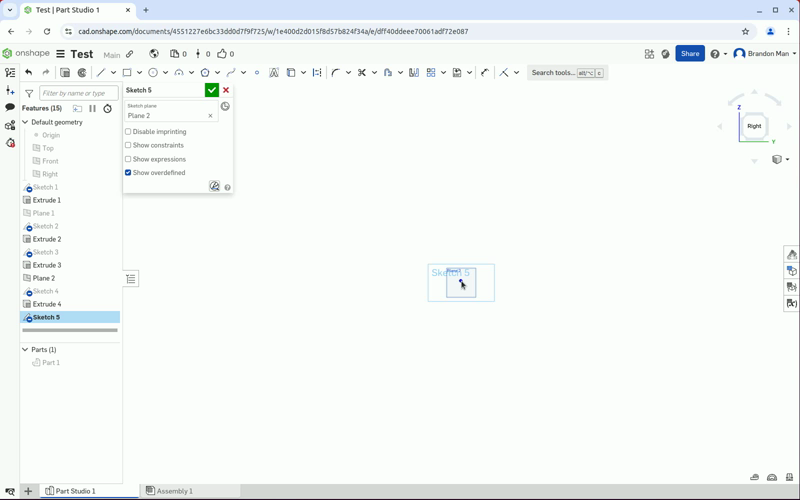
mouse_move(461, 279)
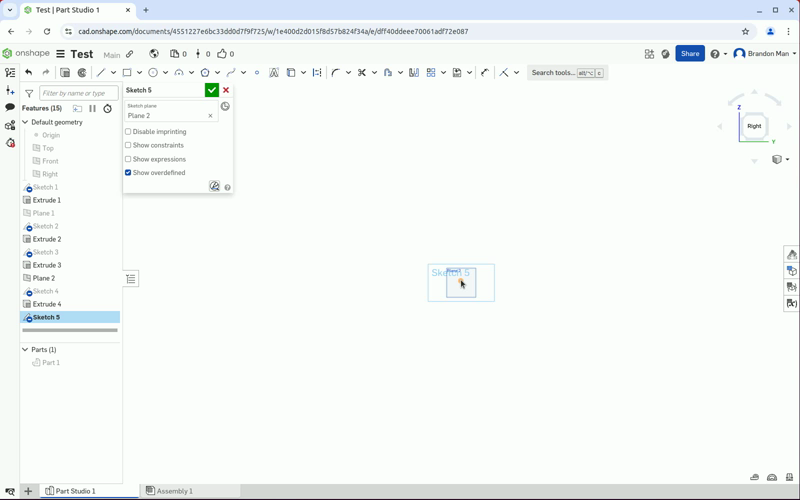
scroll(6)
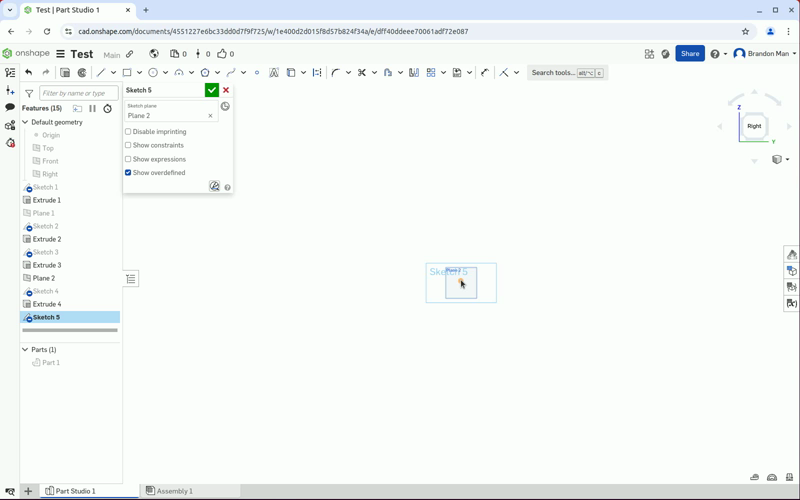
scroll(6)
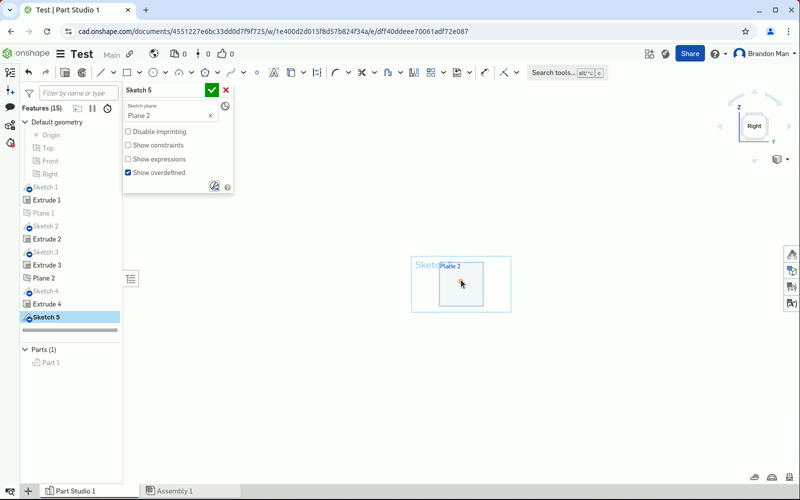
scroll(6)
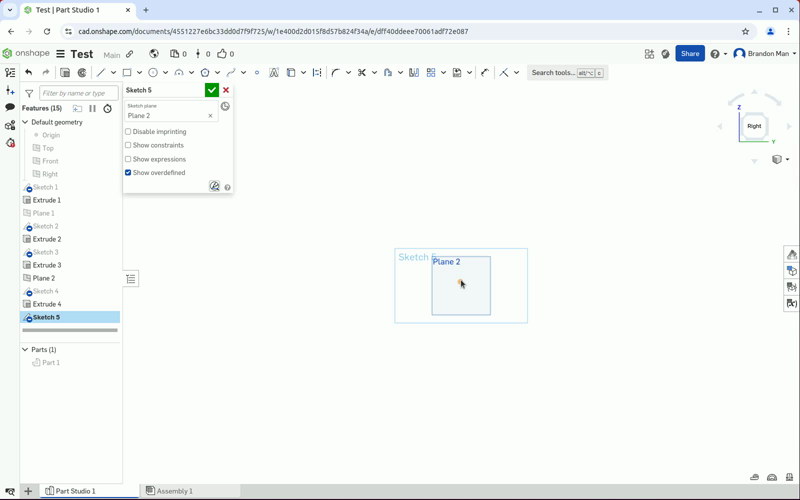
scroll(6)
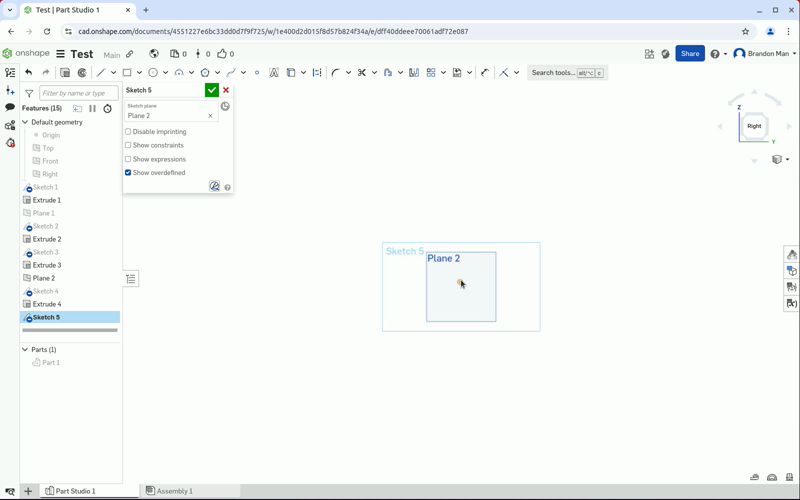
scroll(6)
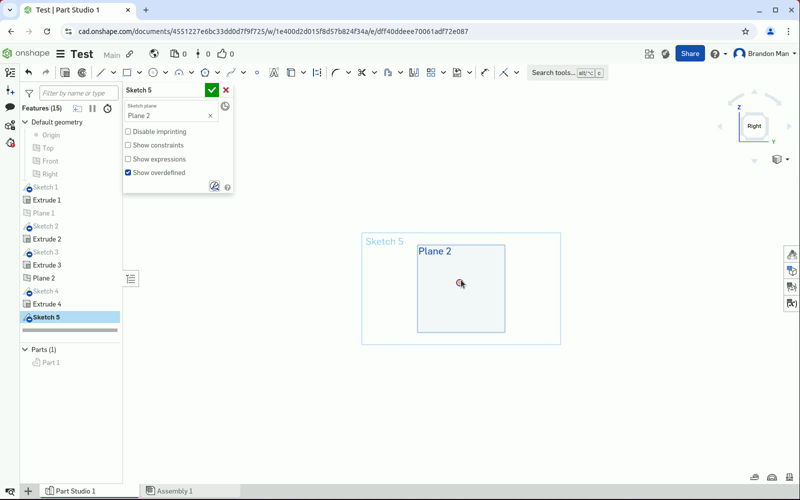
scroll(6)
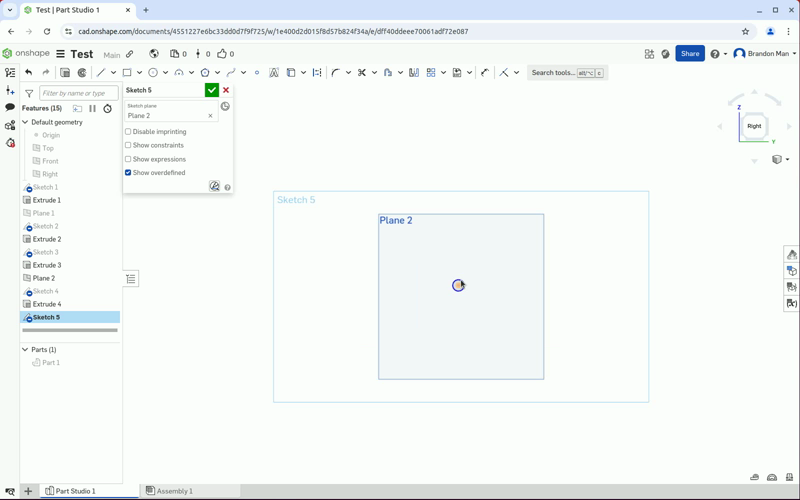
scroll(6)
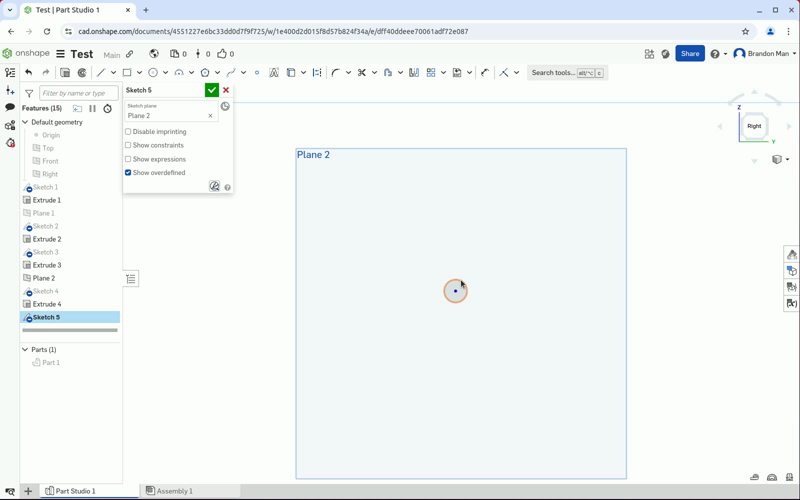
click(461, 279)
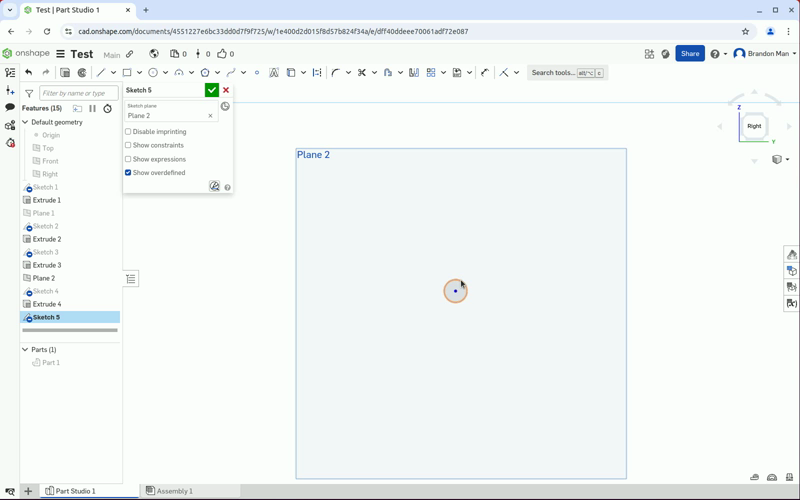
scroll(-6)
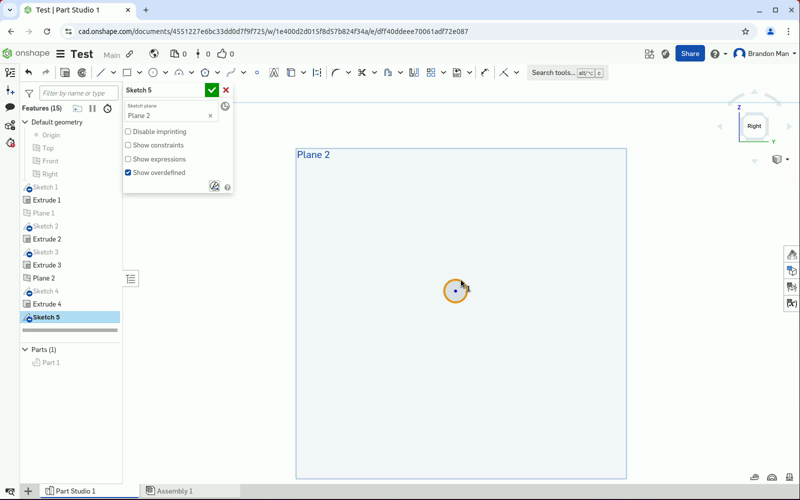
scroll(-6)
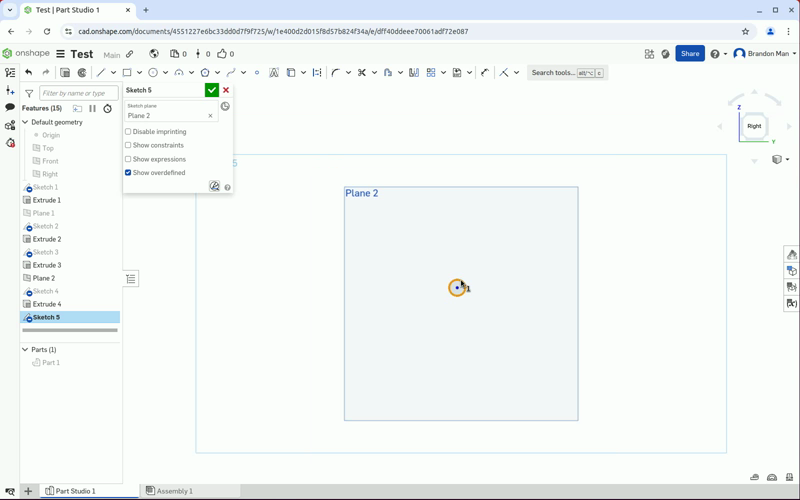
scroll(-6)
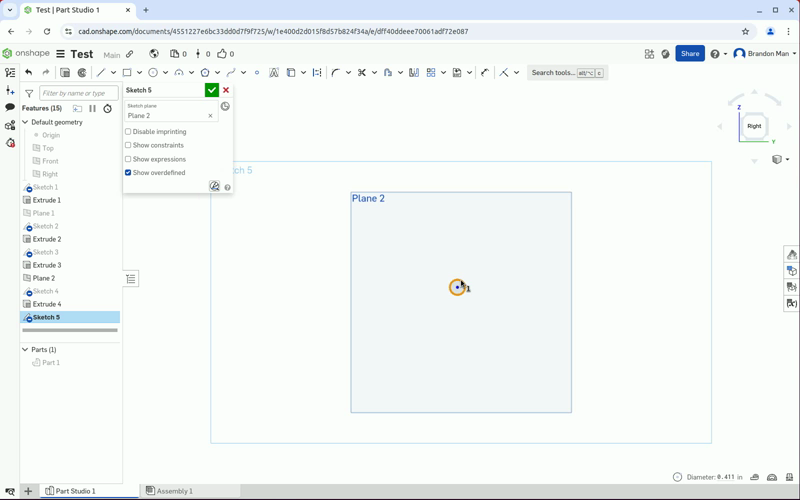
scroll(-6)
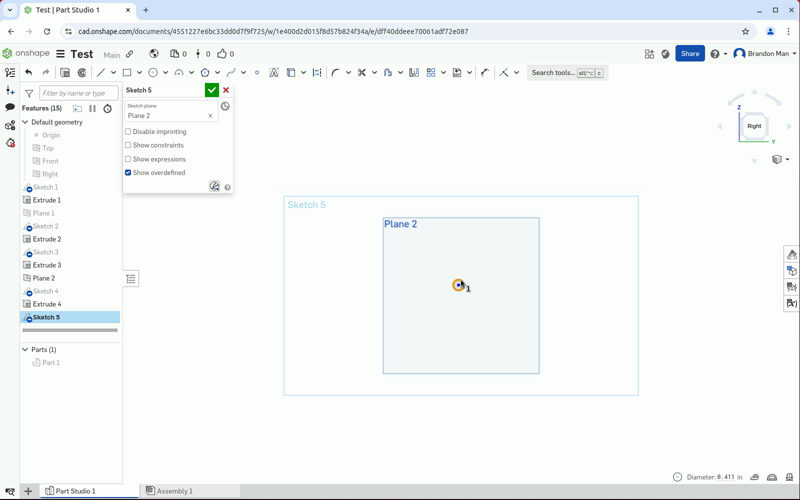
scroll(-6)
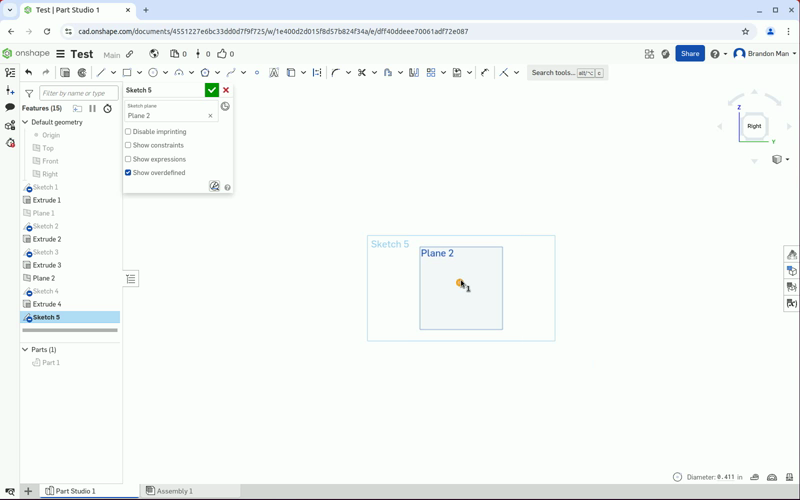
scroll(-6)
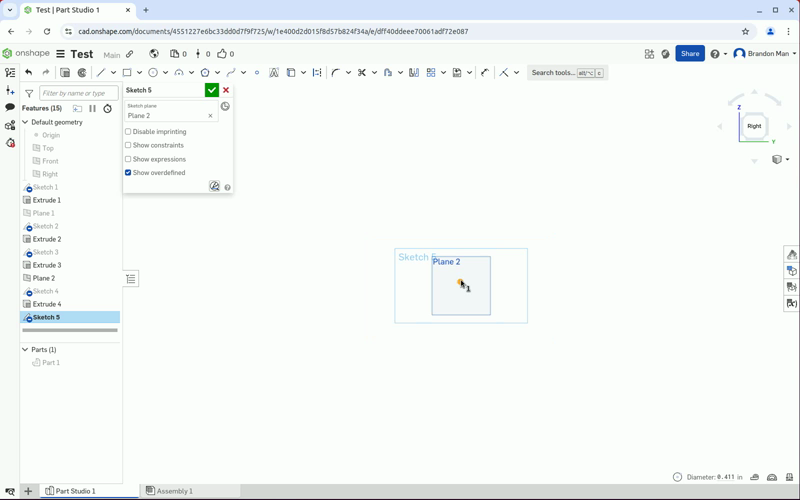
scroll(-6)
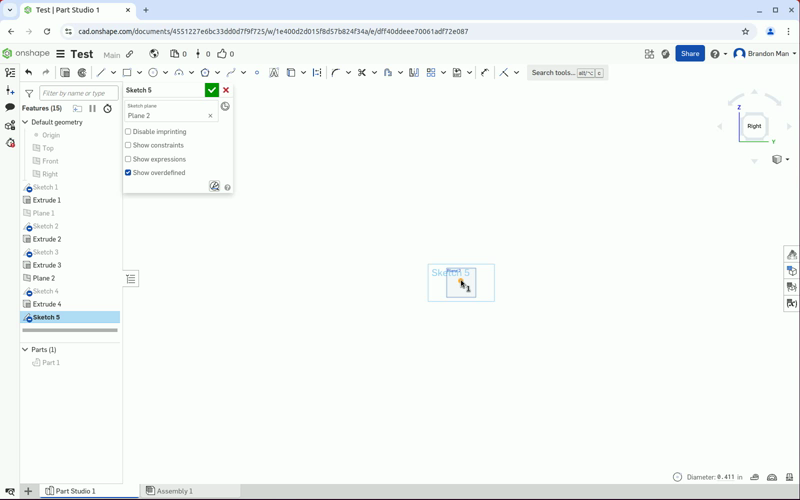
mouse_move(73, 352)
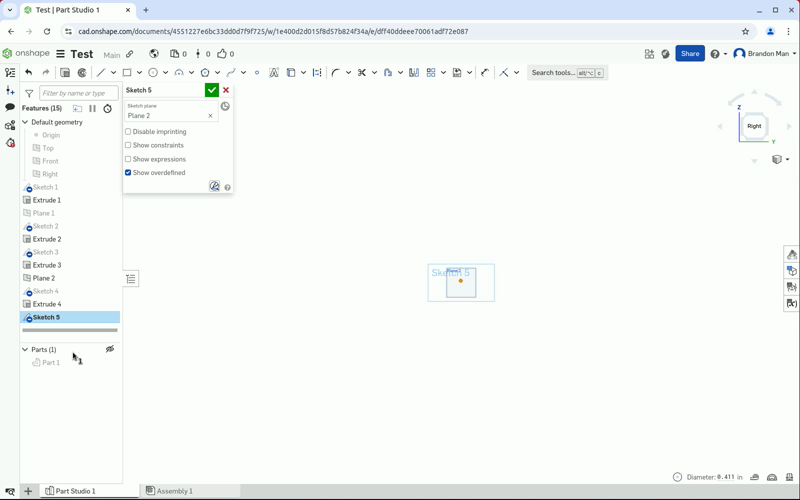
key(shift+y)
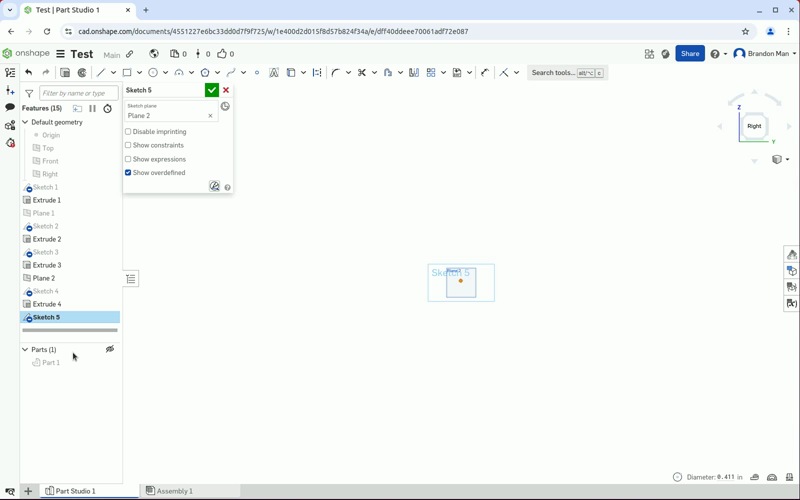
key(shift+e)
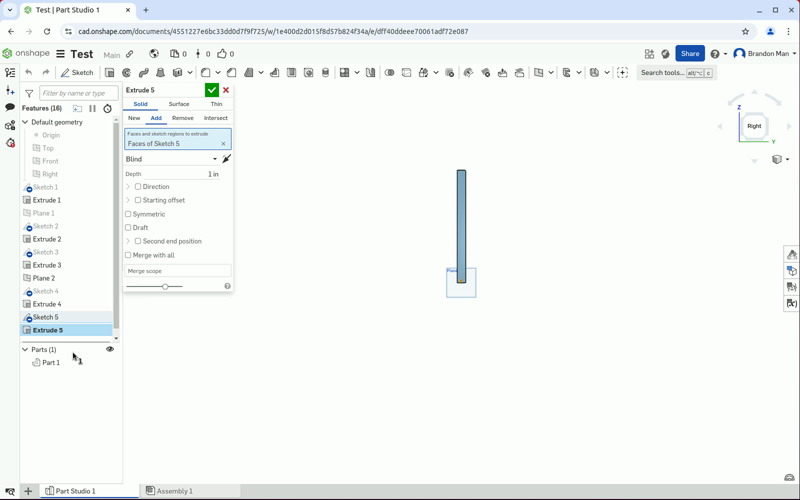
mouse_move(143, 106)
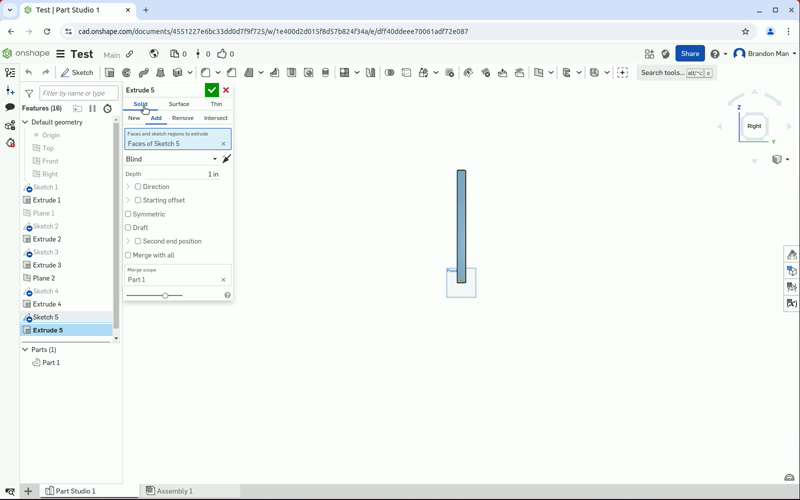
click(143, 106)
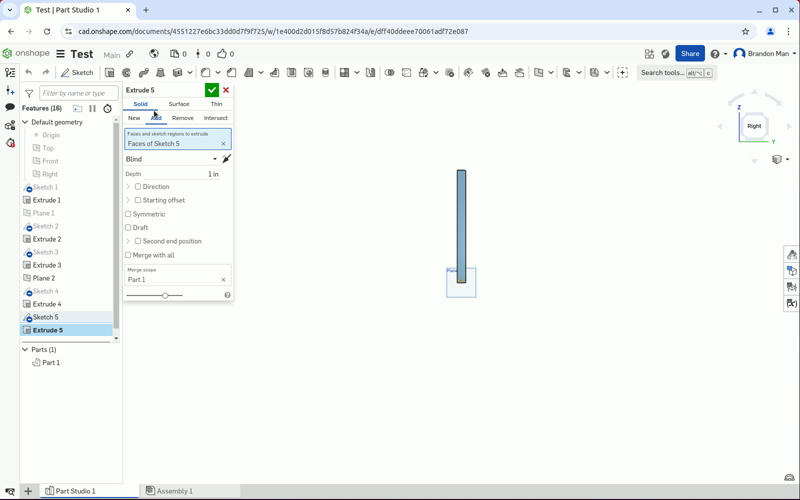
mouse_move(186, 120)
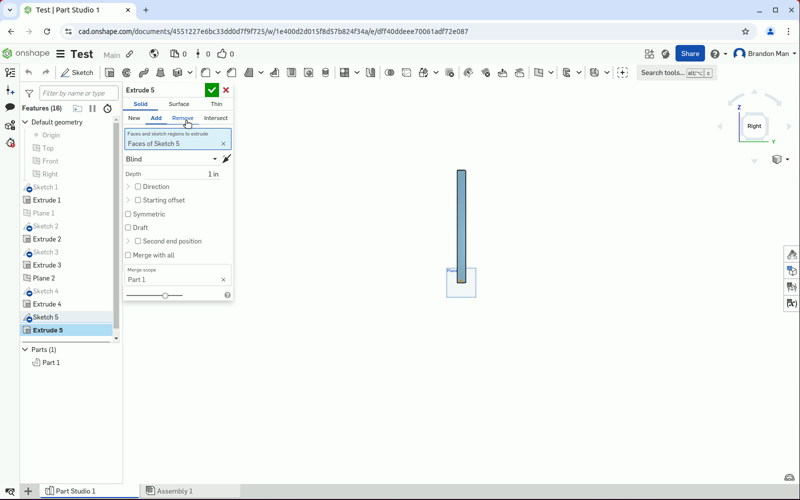
click(186, 120)
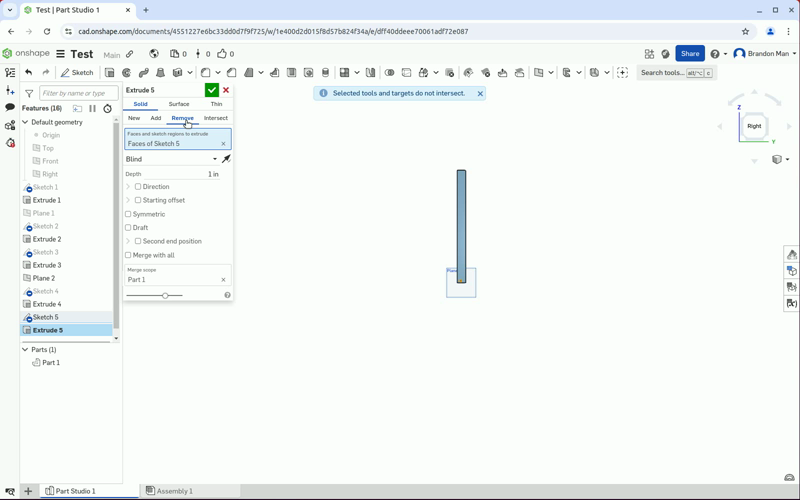
key(tab, 4)
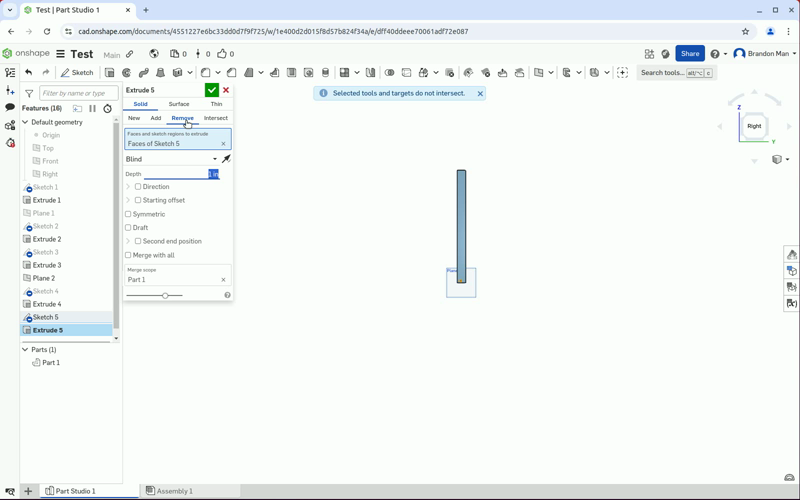
text(1.444)
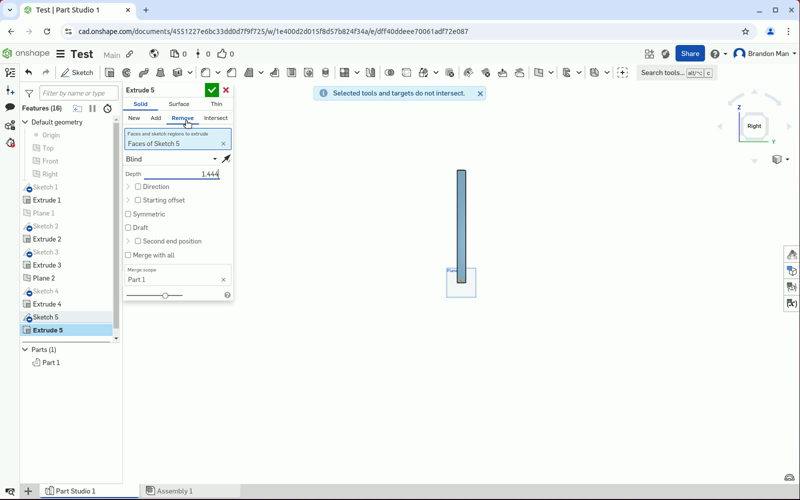
key(tab, 6)
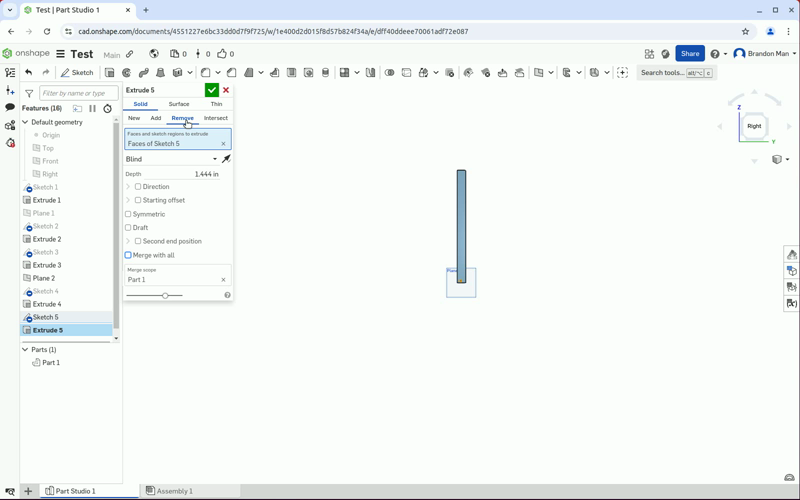
key(space)
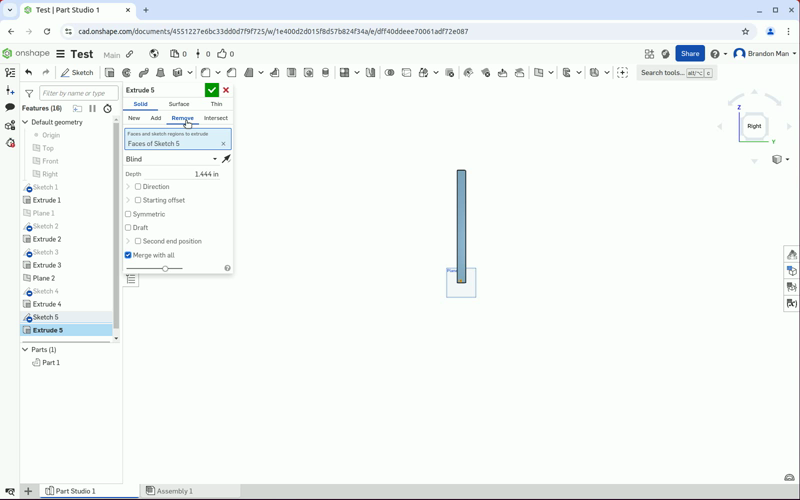
key(enter)
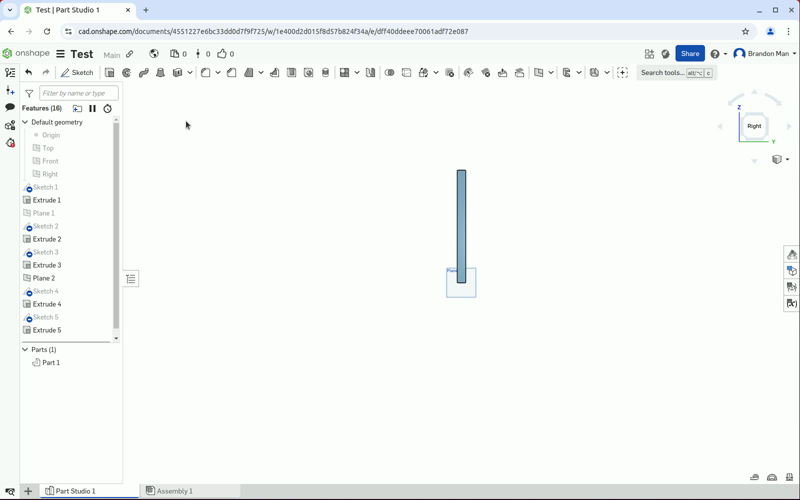
key(shift+h)
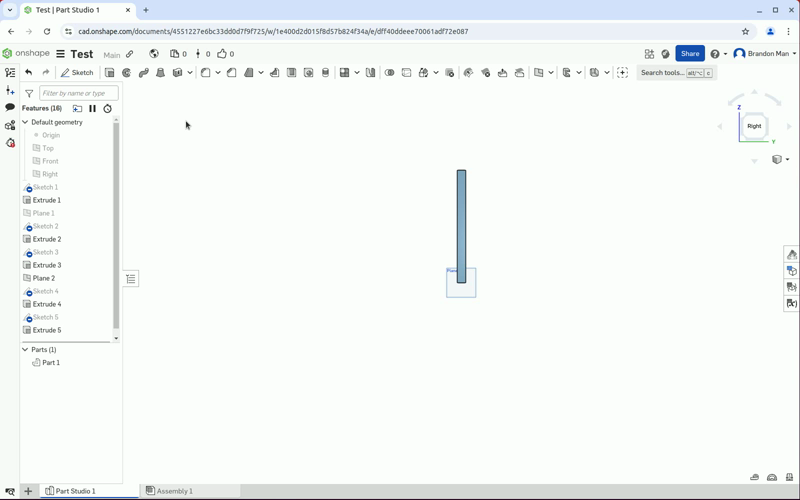
key(shift+h)
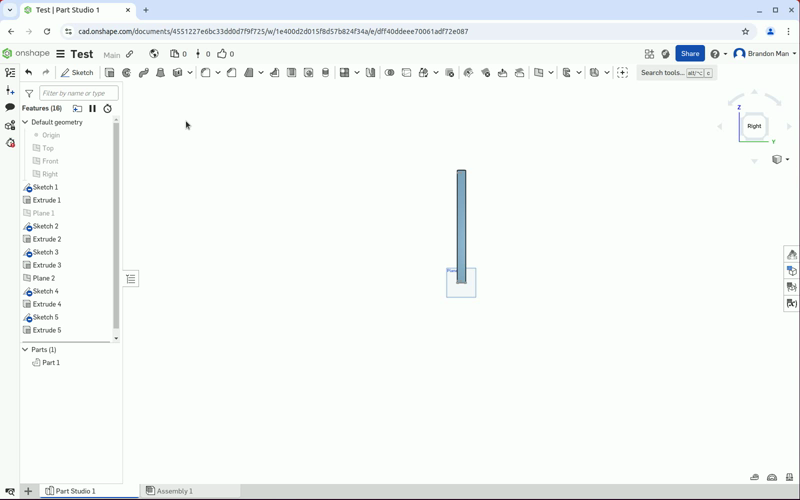
key(shift+7)
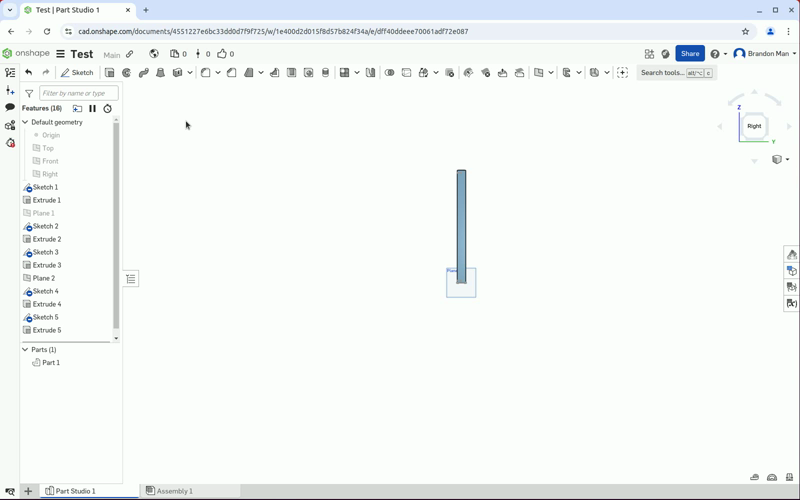
key(right, 2)
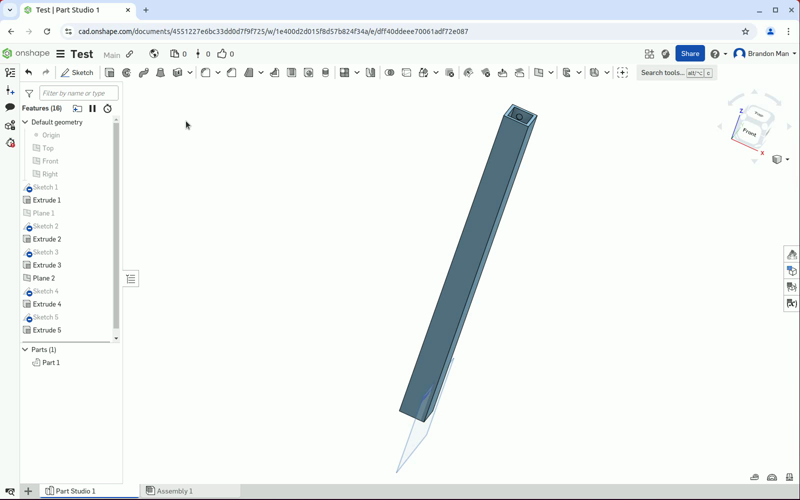
key(down, 2)
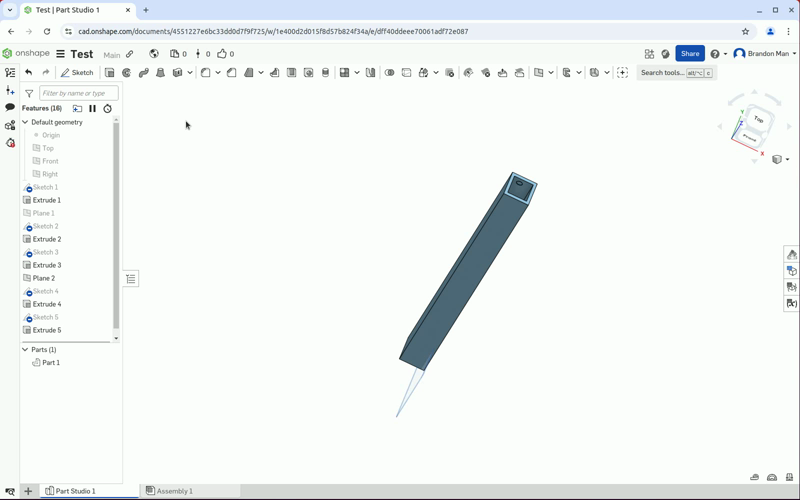
key(up, 2)
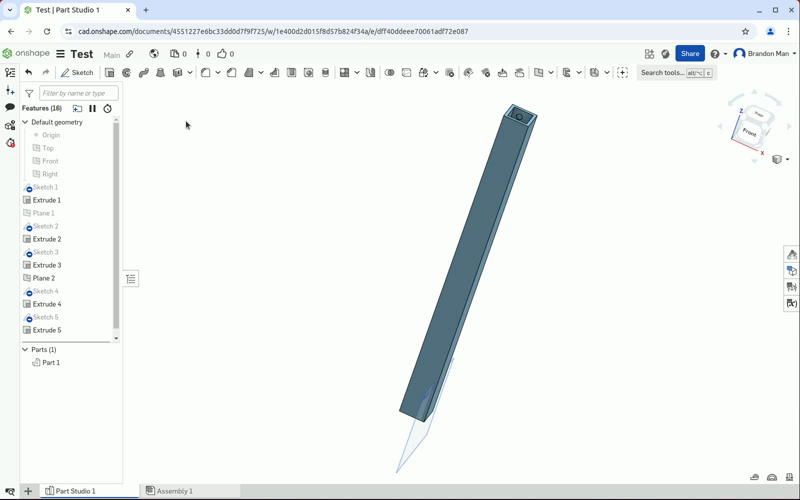
key(left, 2)
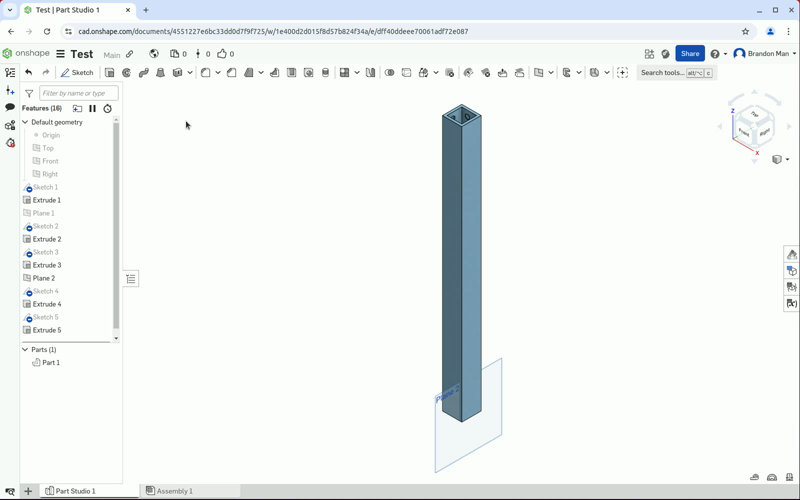
mouse_move(69, 189)
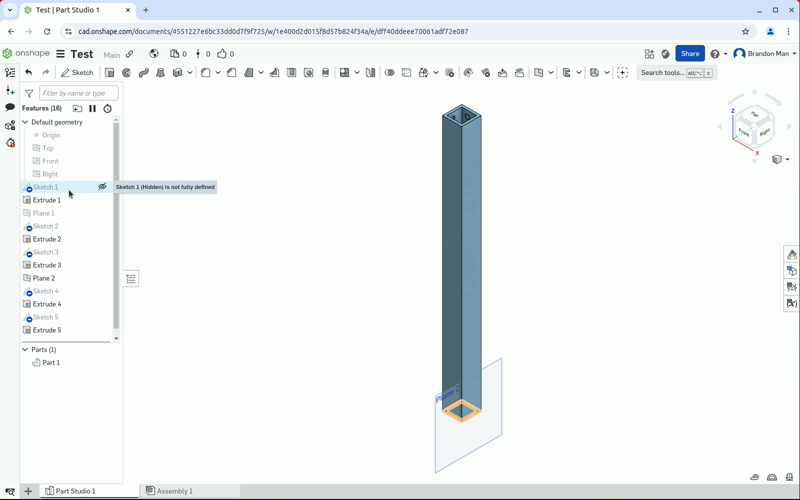
click(69, 189)